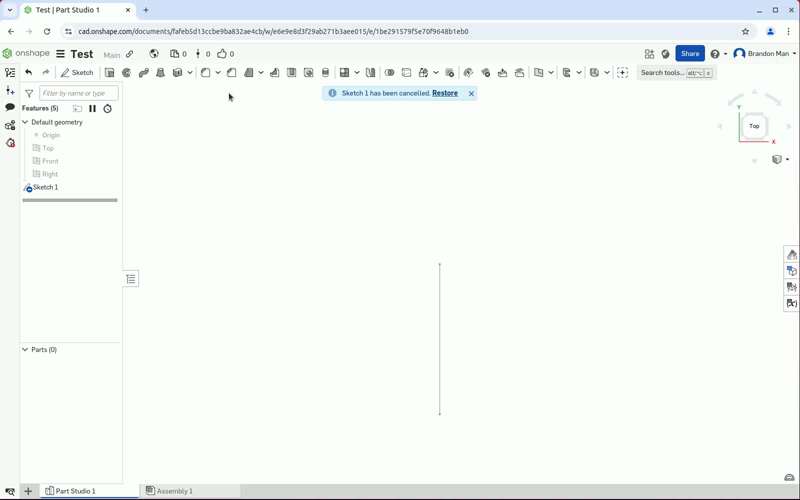
key(shift+h)
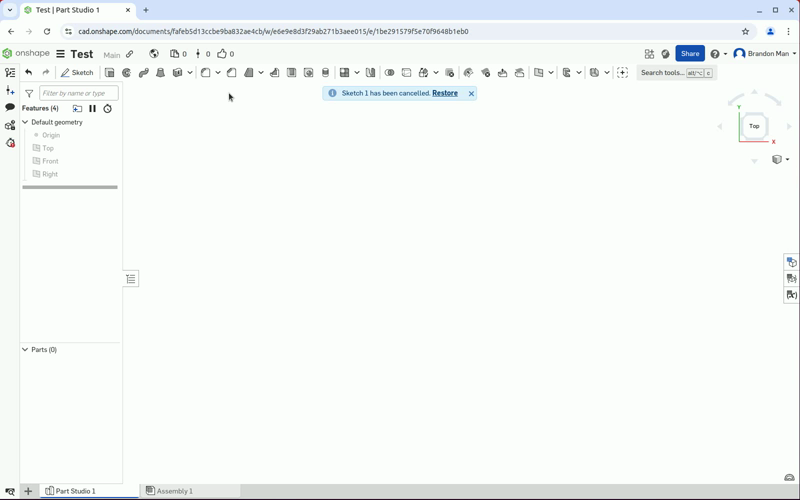
mouse_move(73, 352)
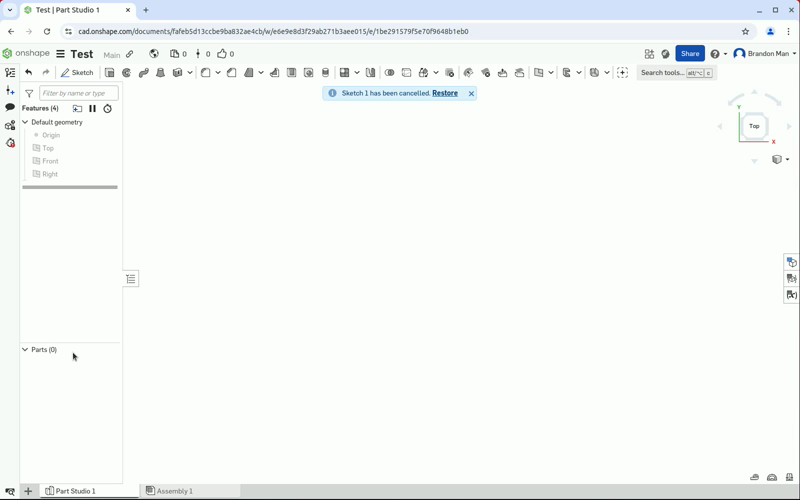
key(y)
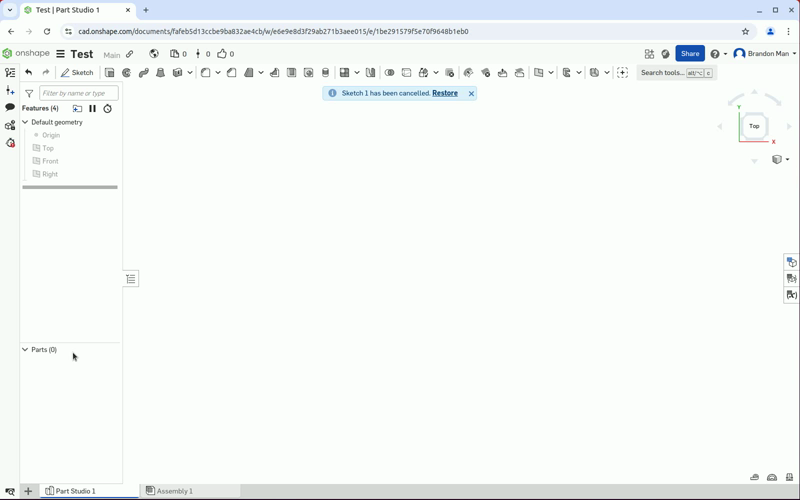
key(shift+p)
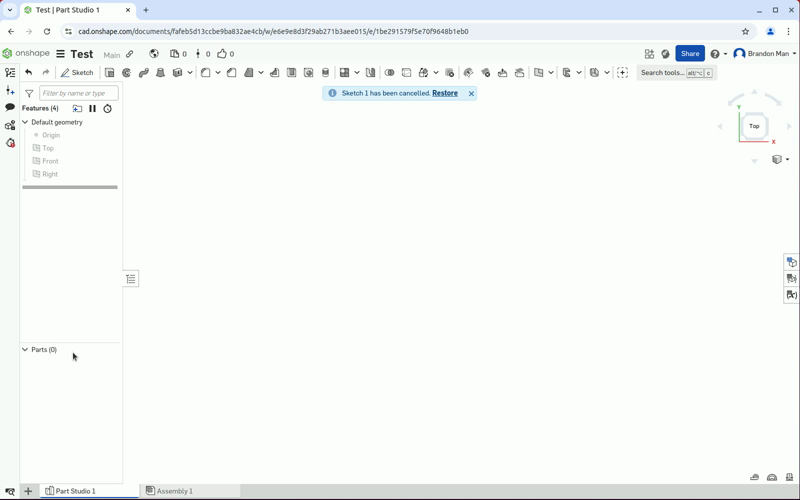
key(space)
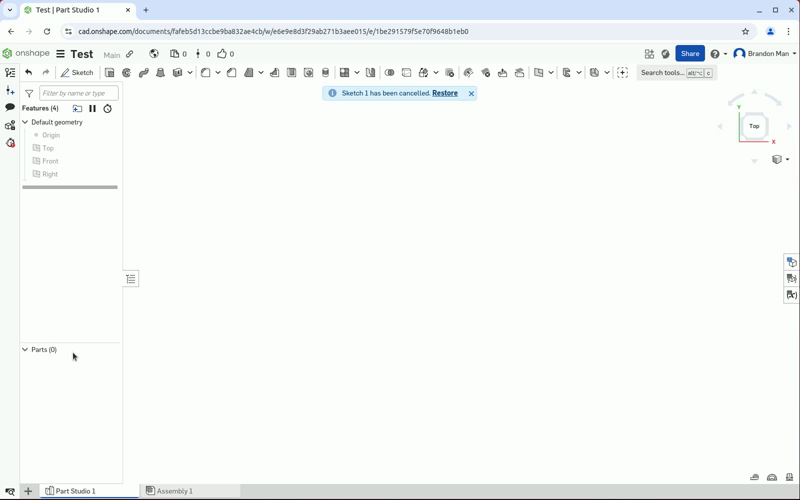
key_down(shift)
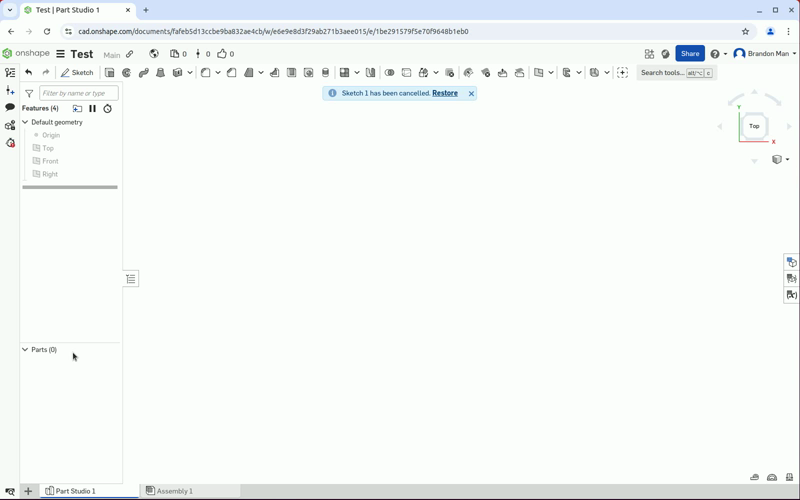
key(up)
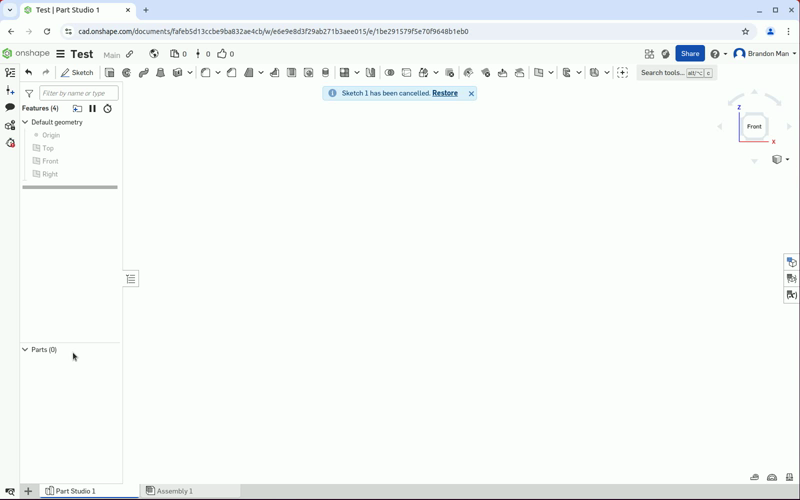
key_up(shift)
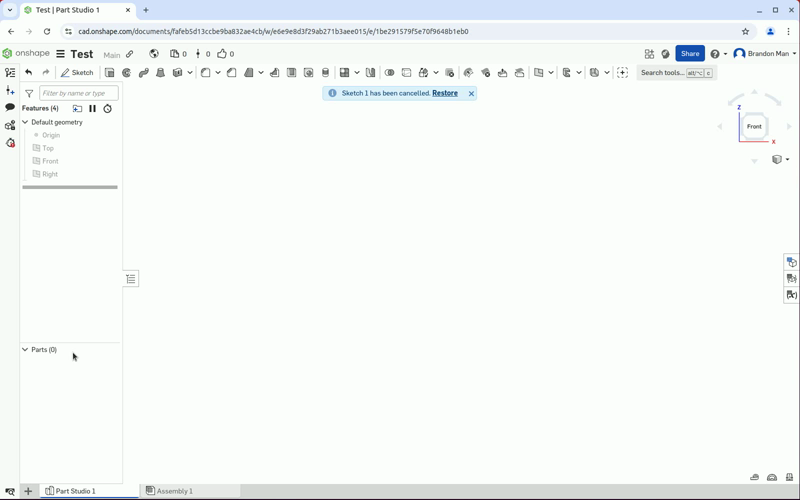
key(space)
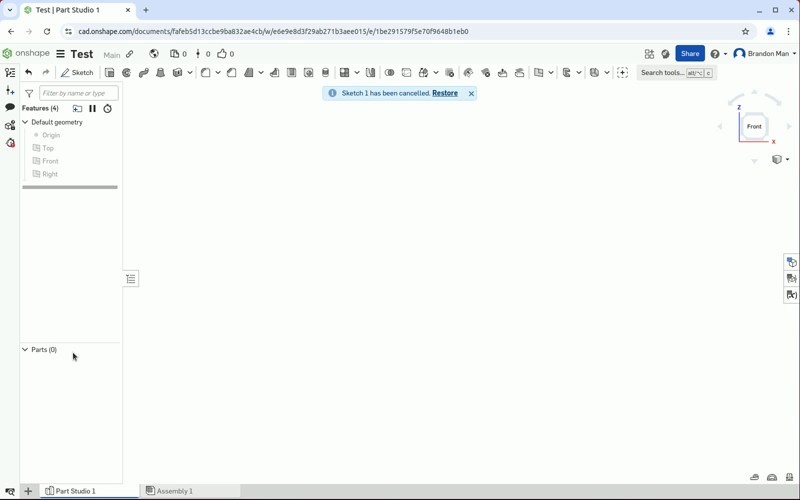
key_down(shift)
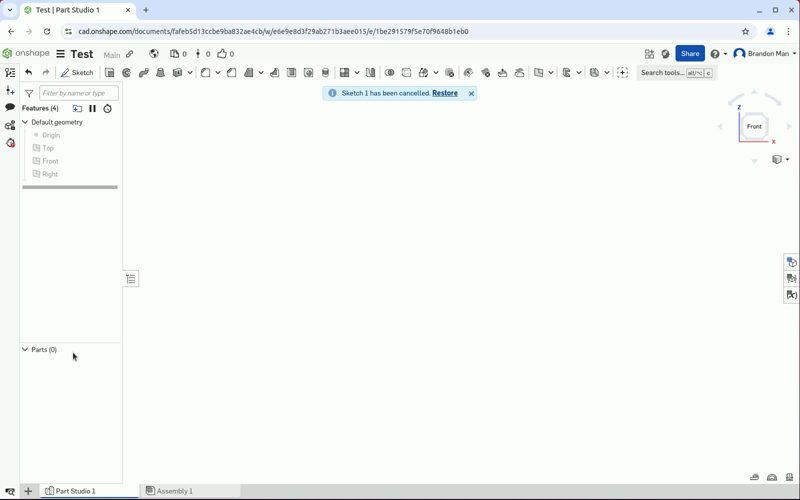
key(left)
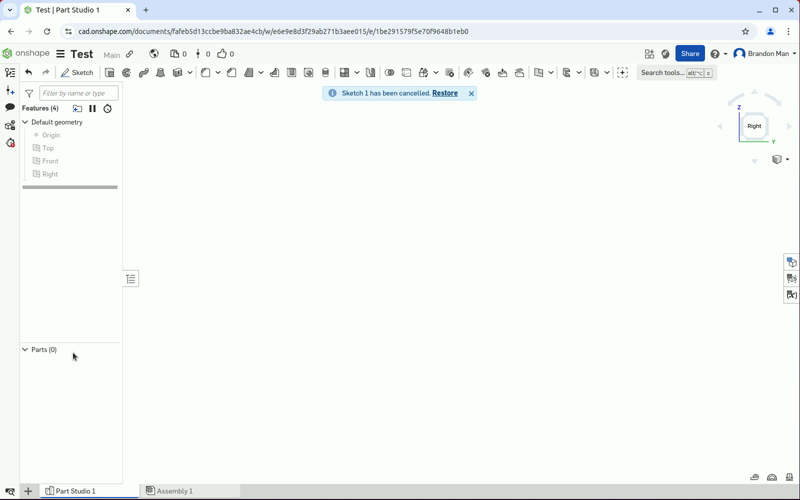
key_up(shift)
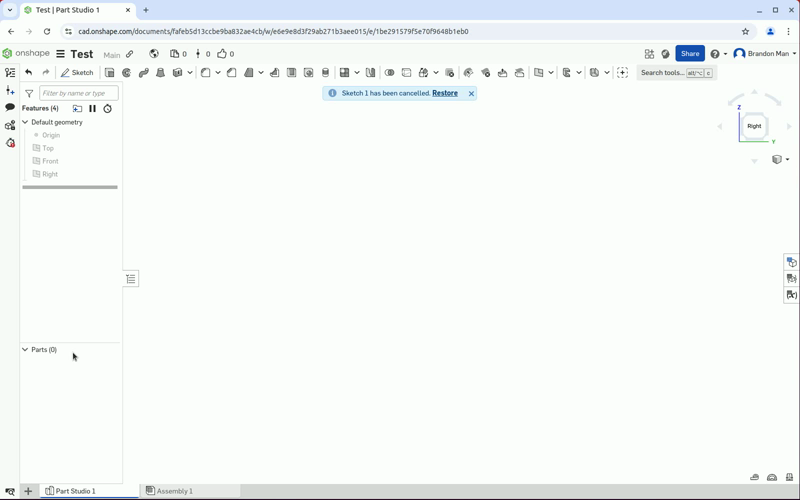
mouse_move(73, 352)
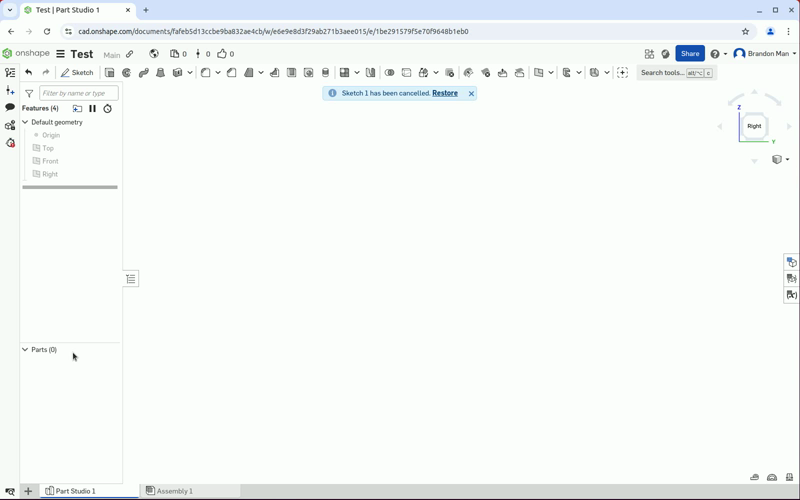
key(shift+y)
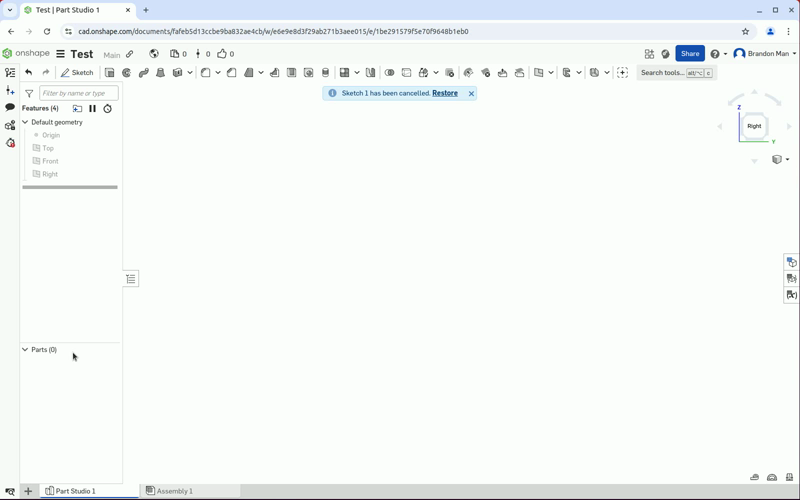
key(shift+s)
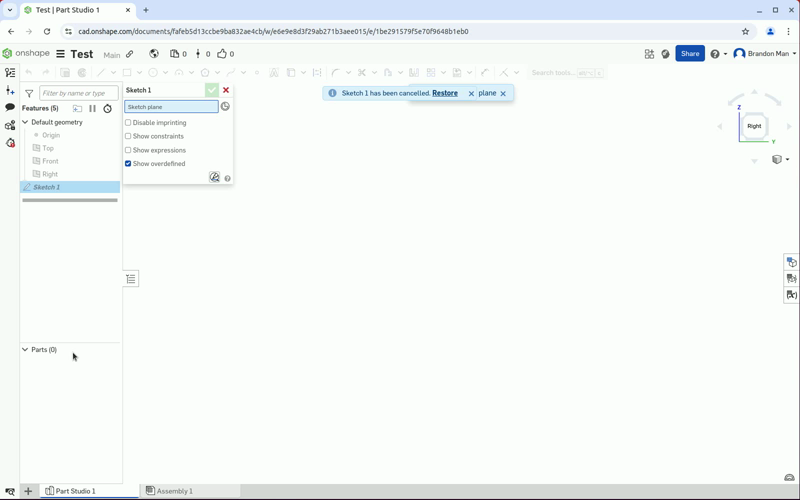
mouse_move(73, 176)
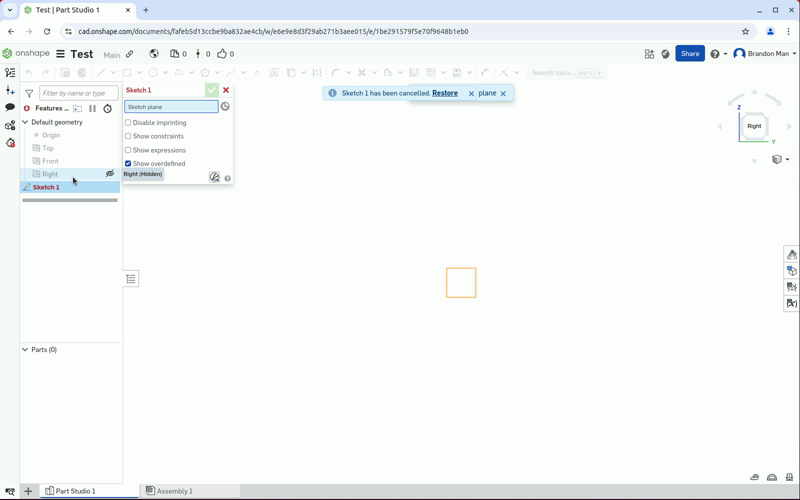
click(73, 176)
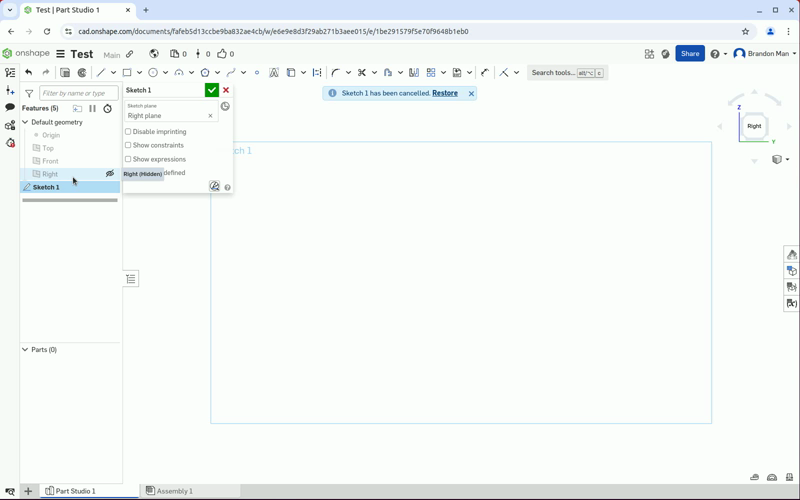
mouse_move(73, 352)
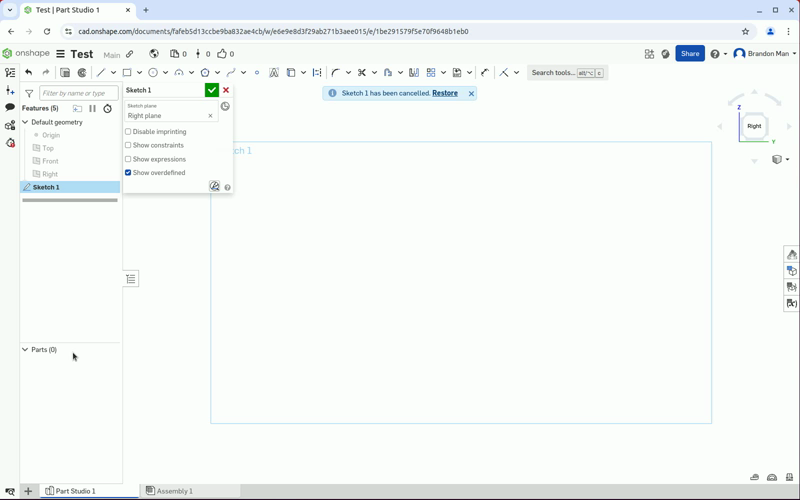
key(y)
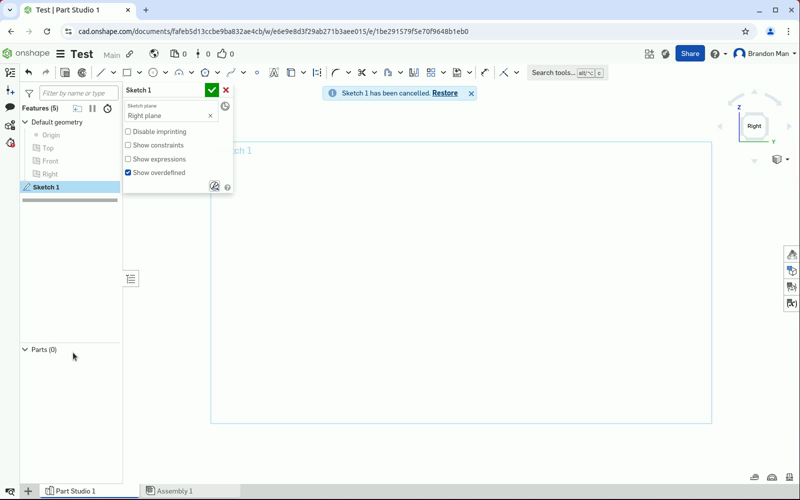
key(l)
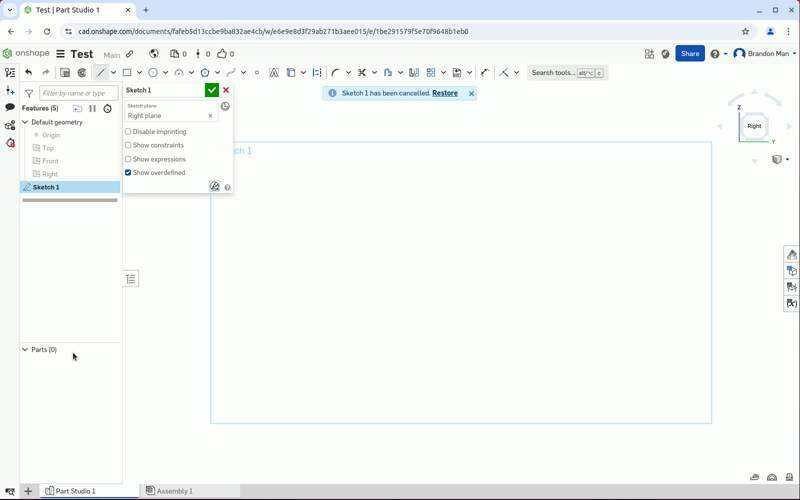
key_down(shift)
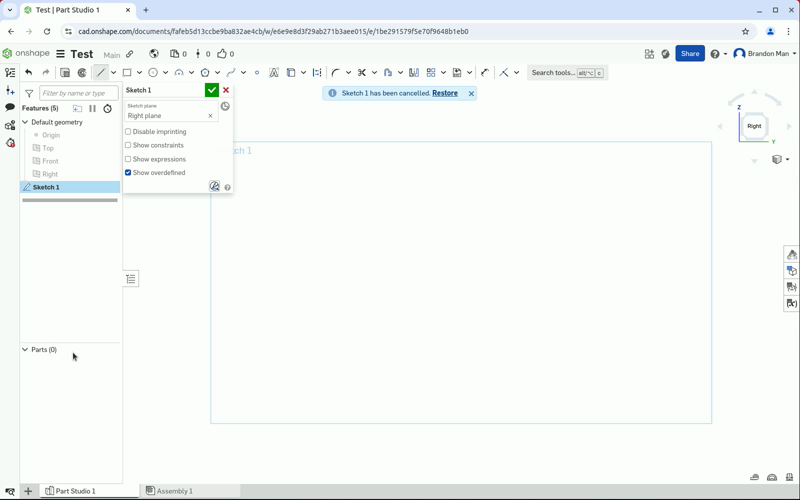
mouse_move(436, 271)
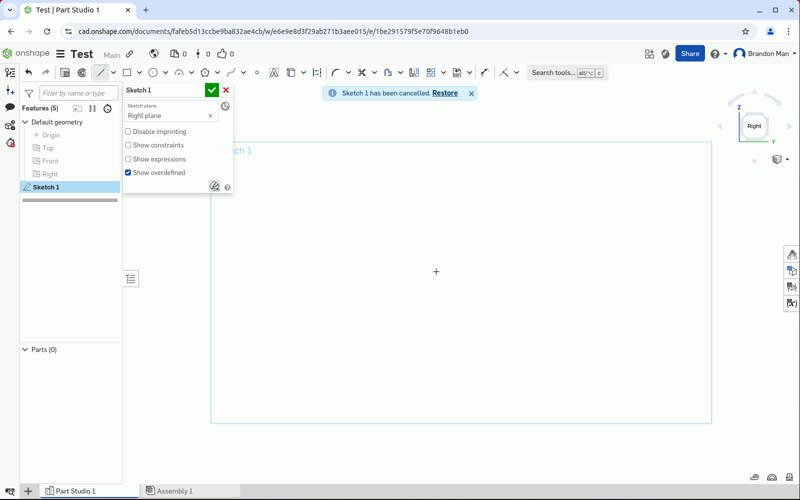
click(436, 271)
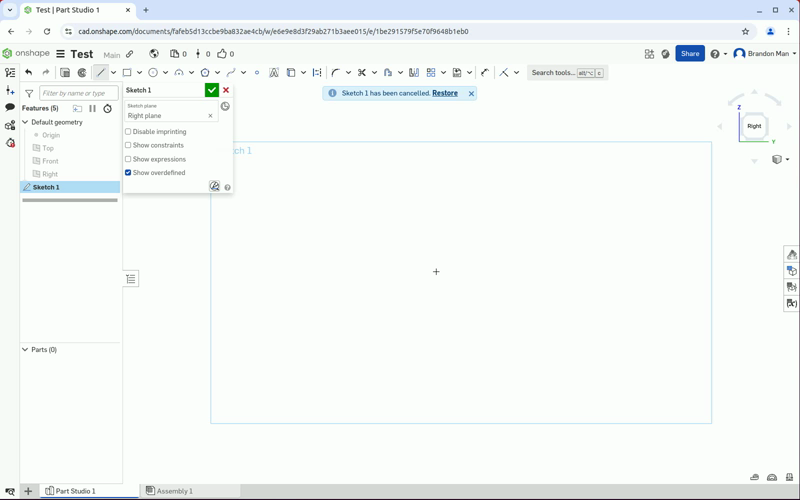
key_up(shift)
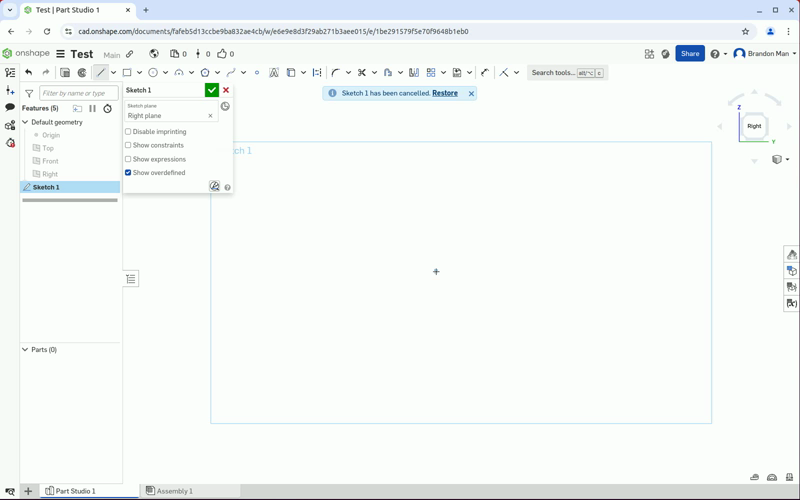
key_down(shift)
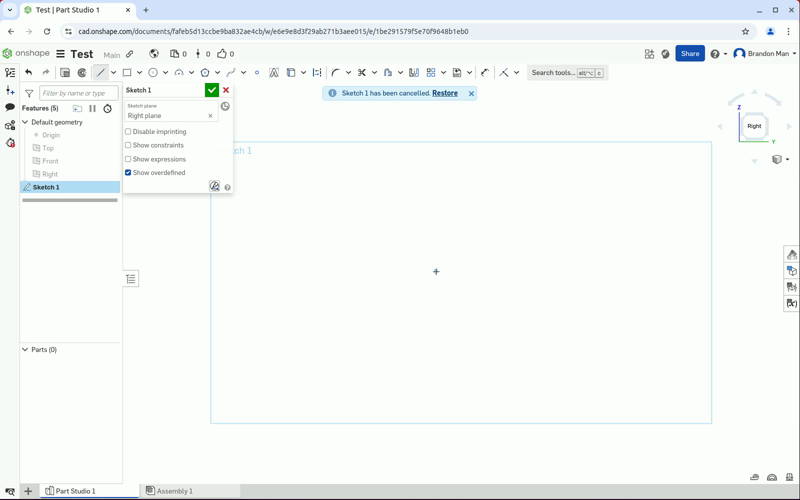
mouse_move(567, 271)
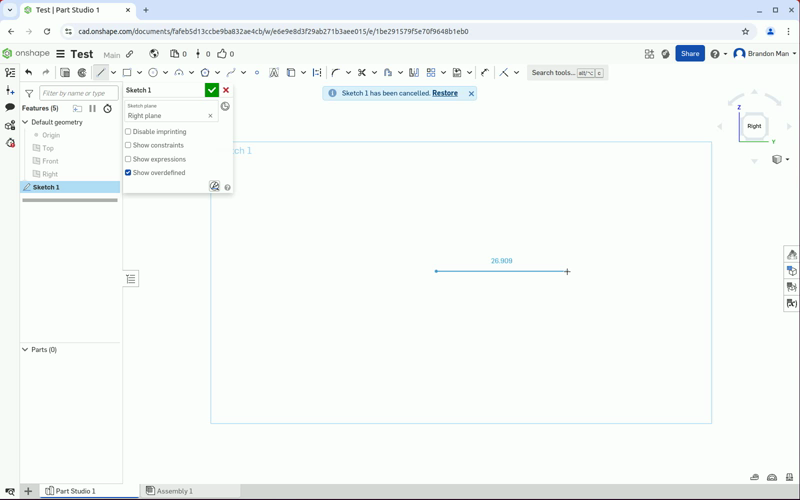
click(567, 271)
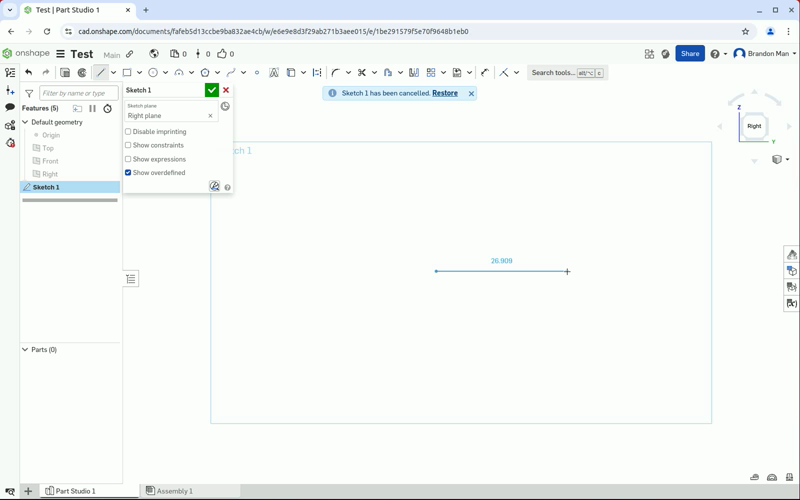
key_up(shift)
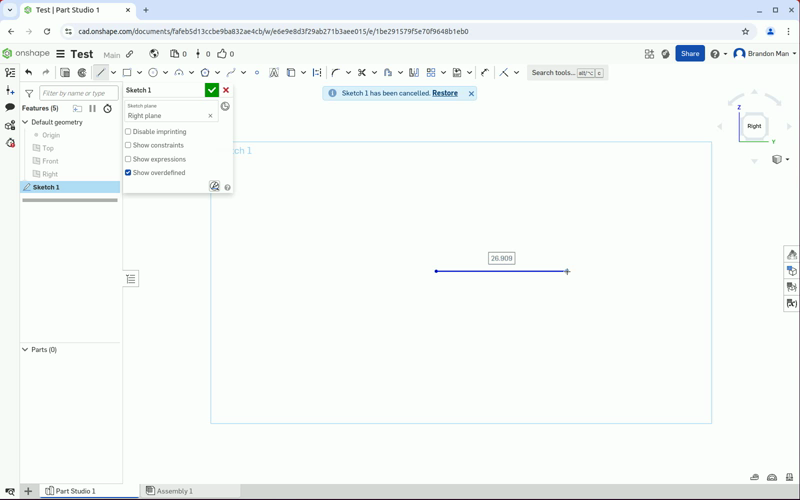
key_down(shift)
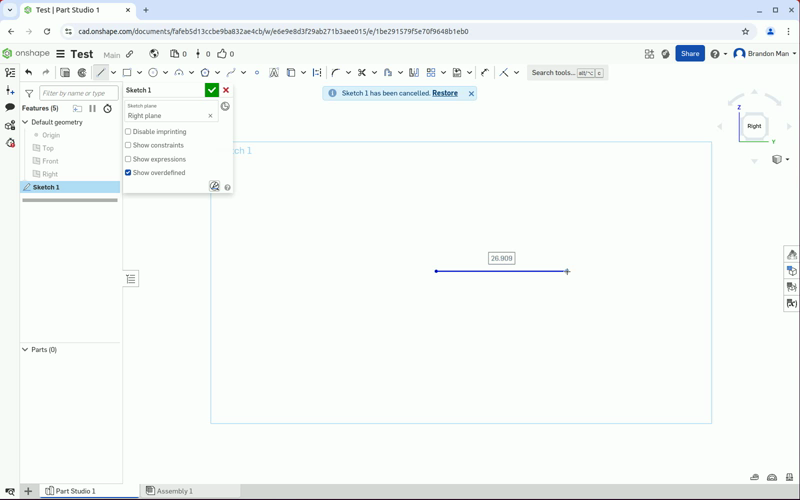
mouse_move(589, 271)
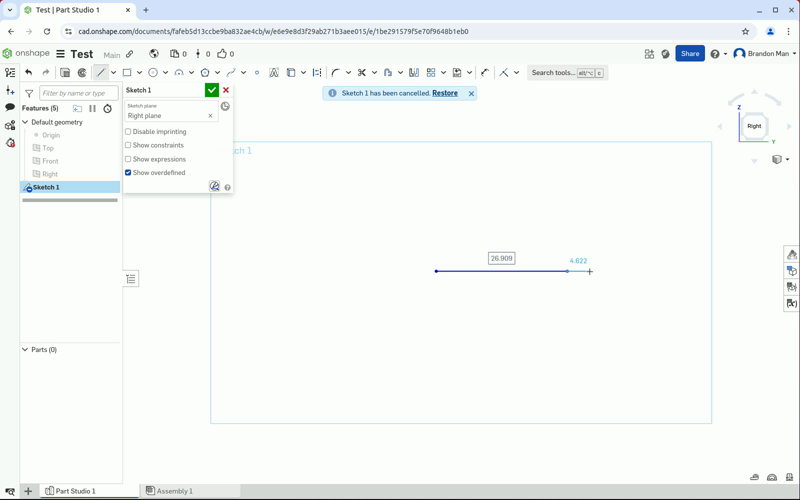
mouse_move(567, 257)
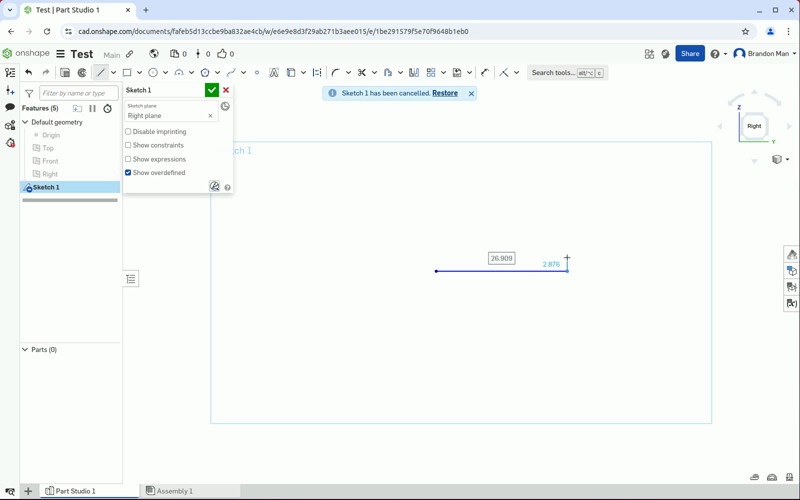
click(567, 257)
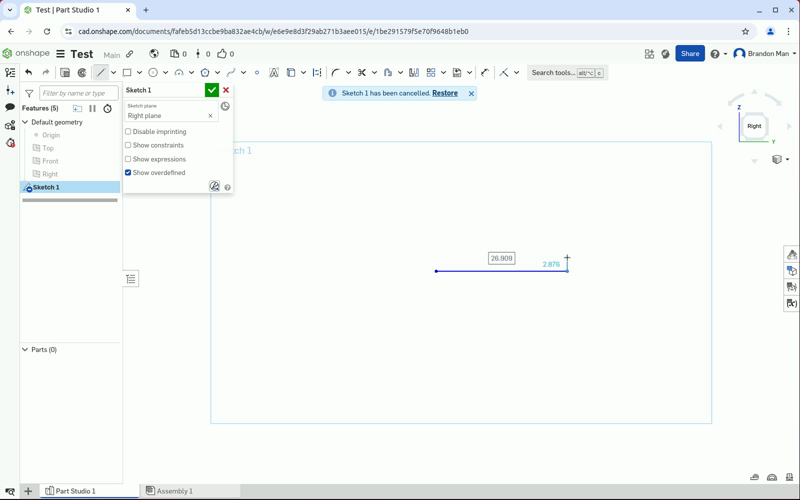
key_up(shift)
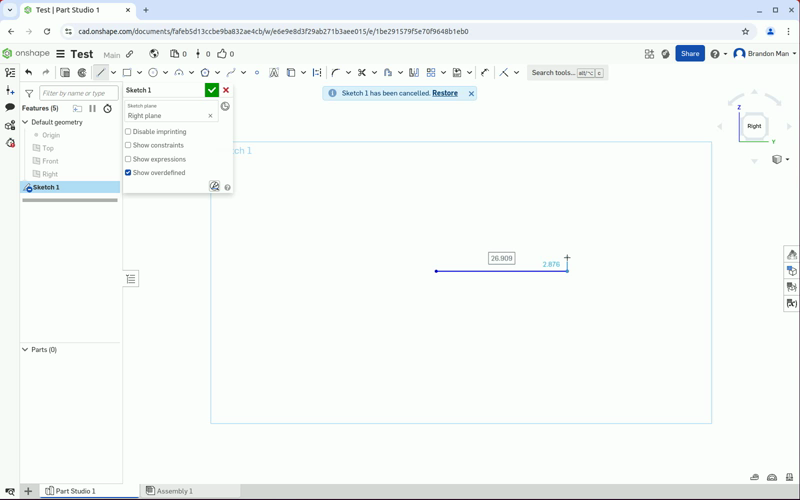
key_down(shift)
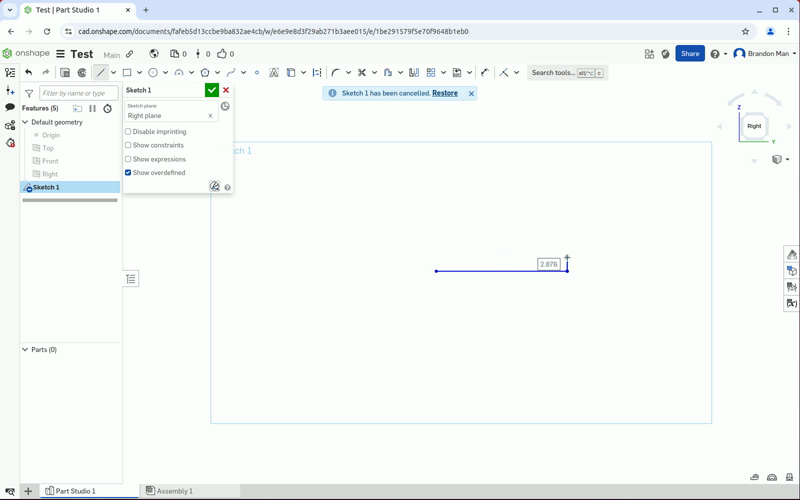
mouse_move(436, 257)
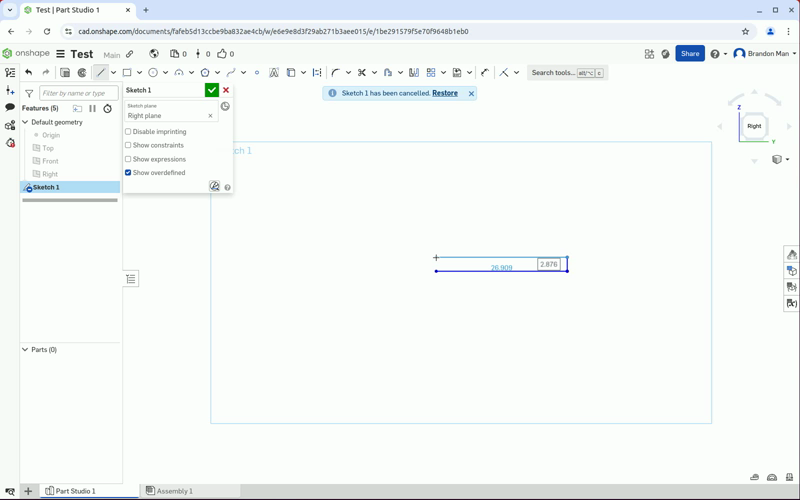
click(436, 257)
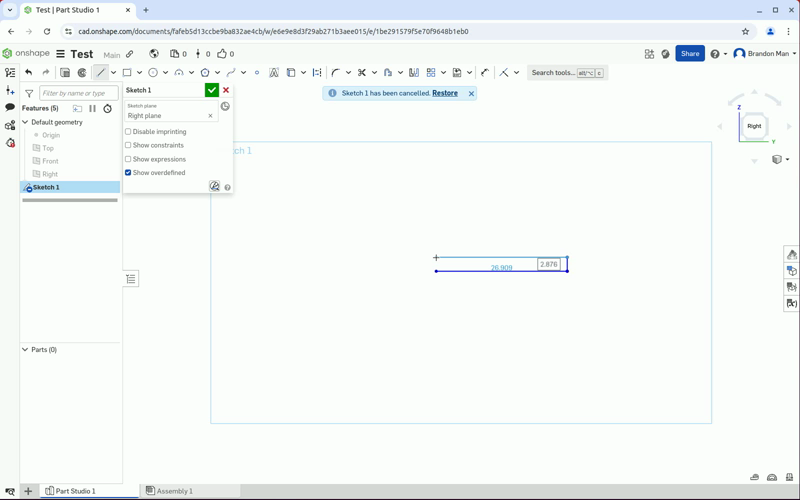
key_up(shift)
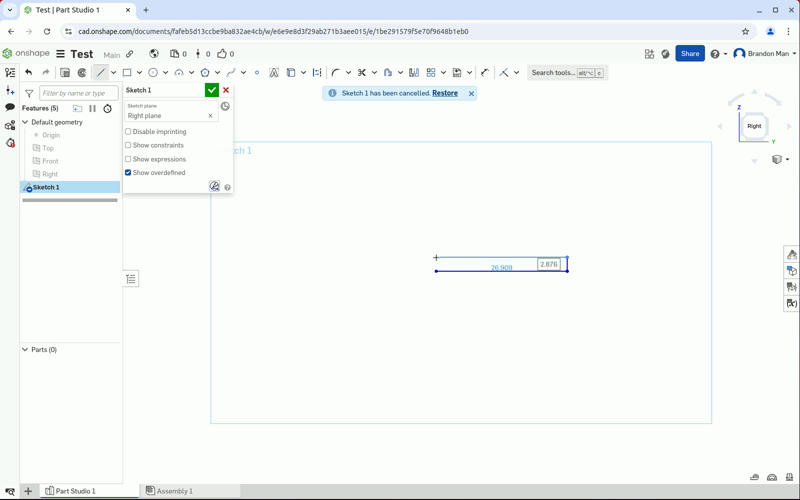
mouse_move(466, 257)
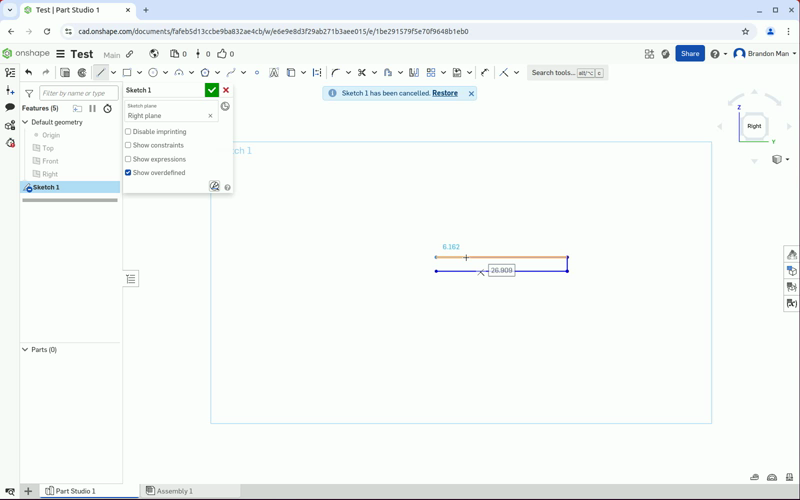
key_down(shift)
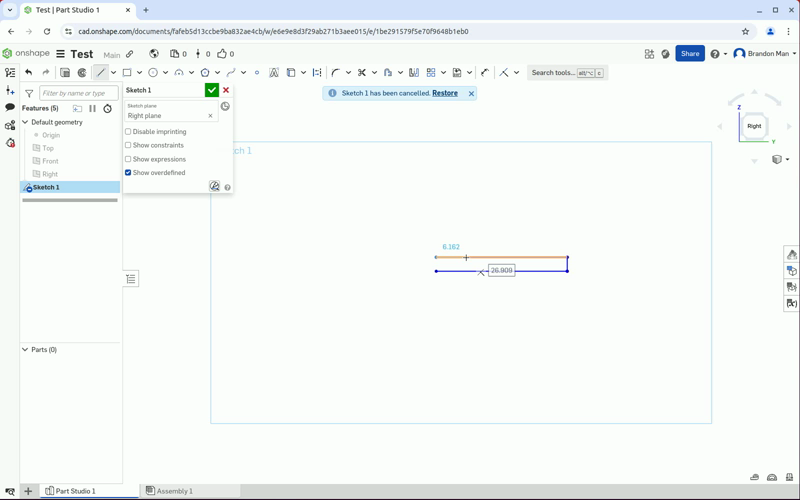
mouse_move(436, 271)
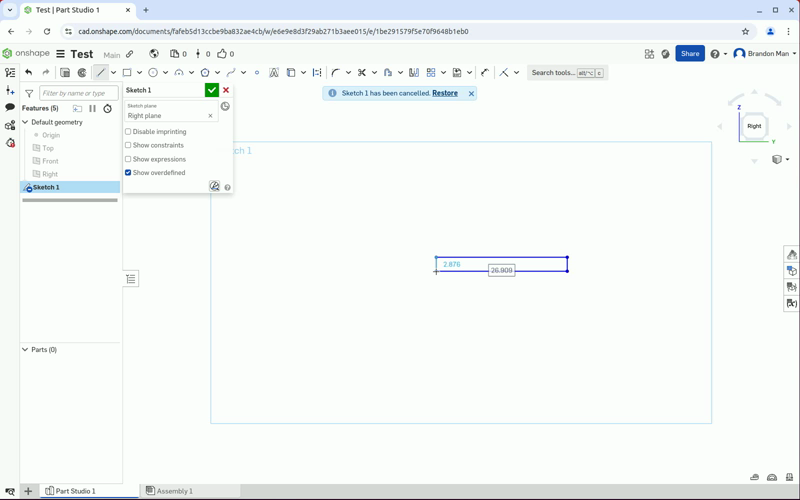
key_up(shift)
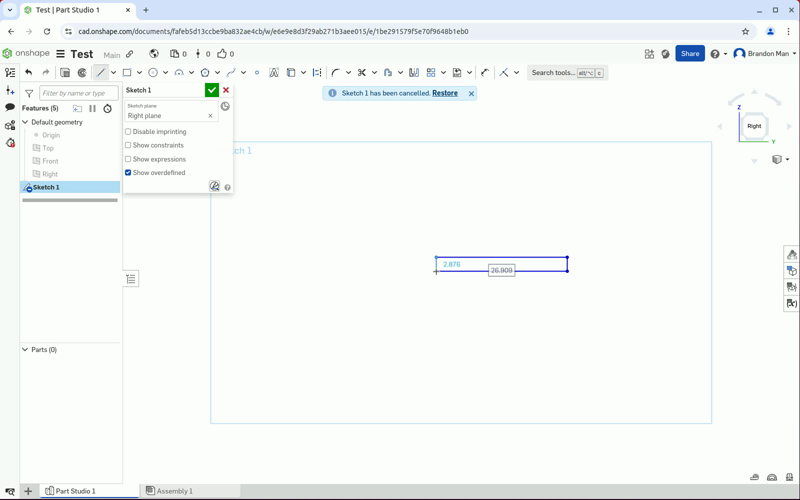
click(436, 271)
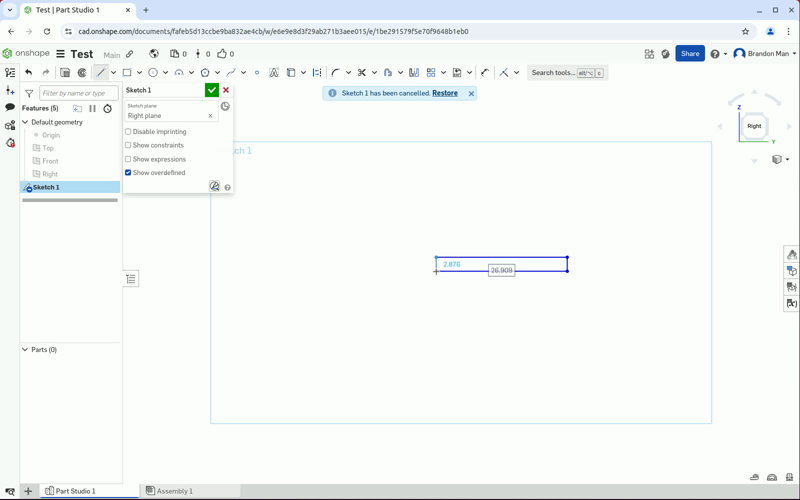
key(esc)
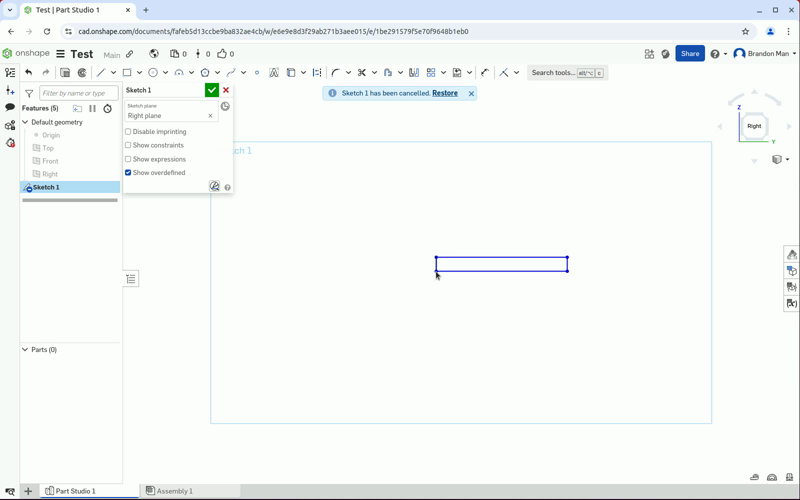
mouse_move(497, 262)
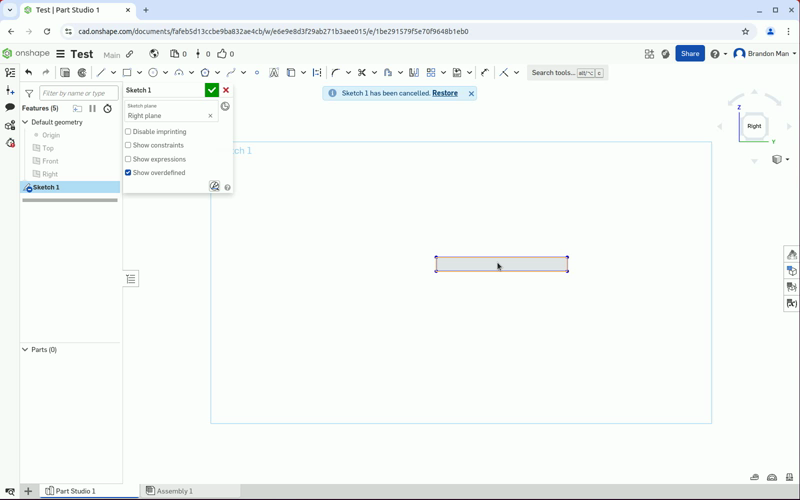
click(497, 262)
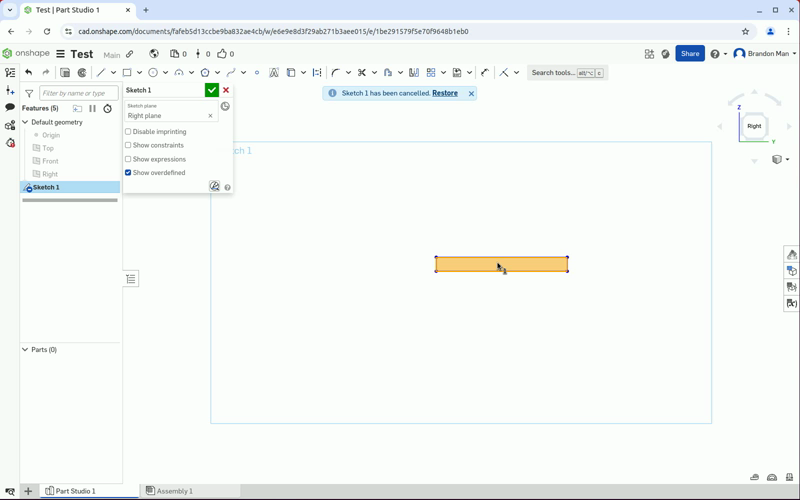
mouse_move(73, 352)
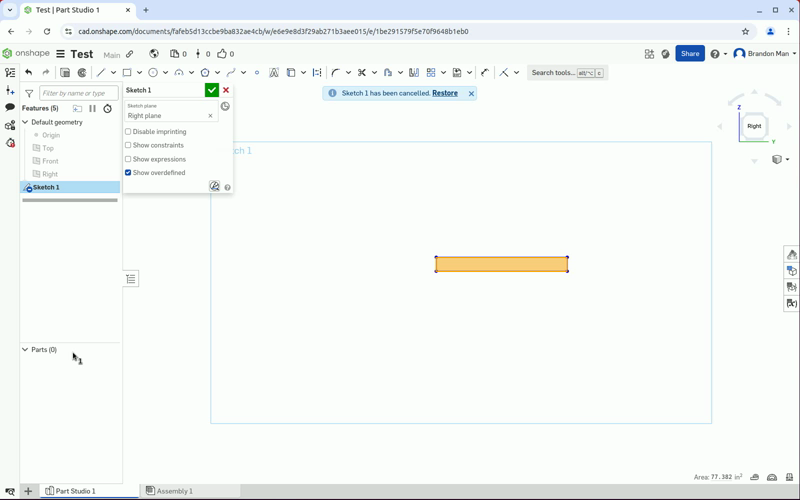
key(shift+y)
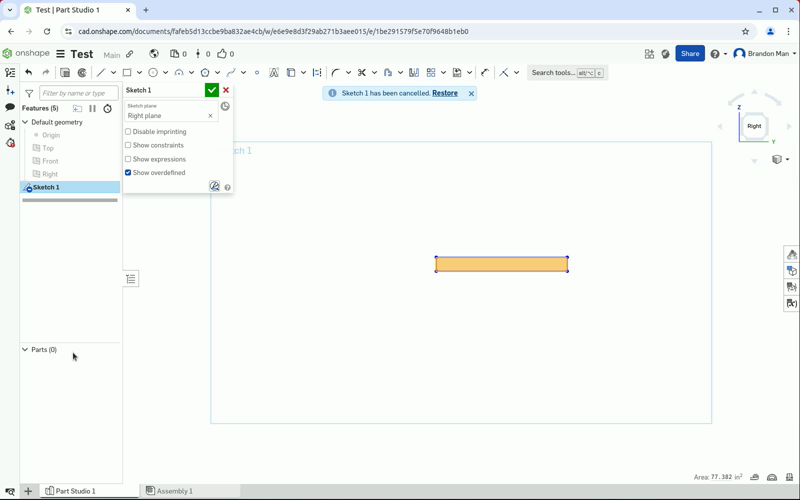
key(shift+e)
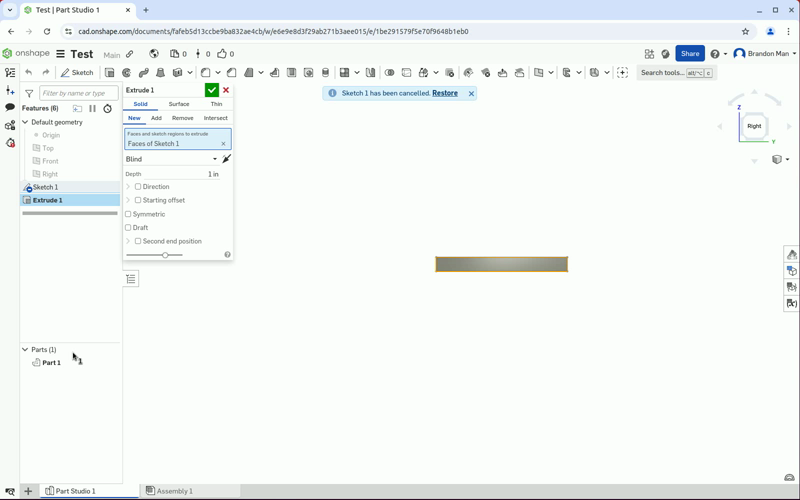
mouse_move(143, 106)
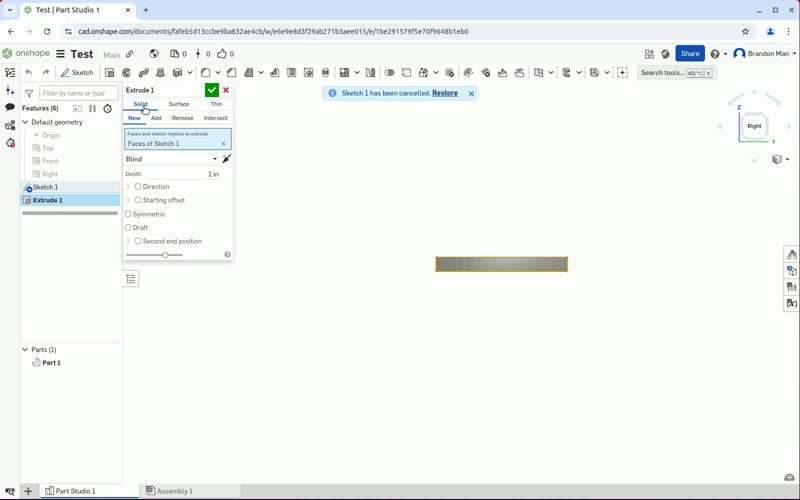
click(143, 106)
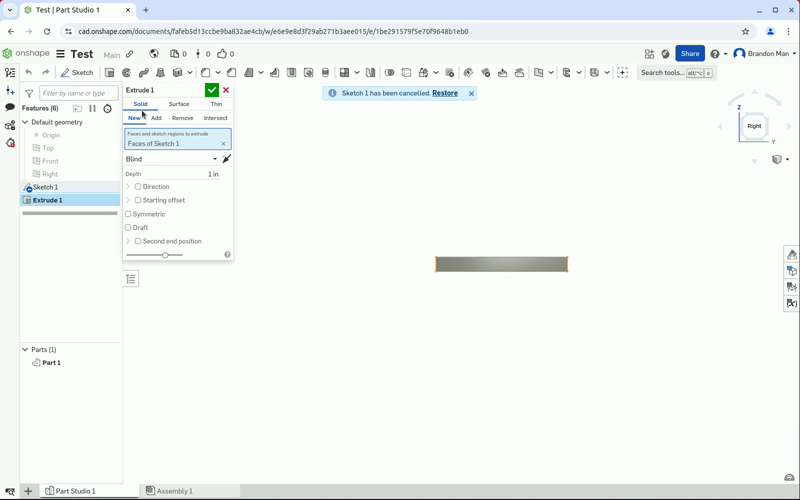
mouse_move(137, 120)
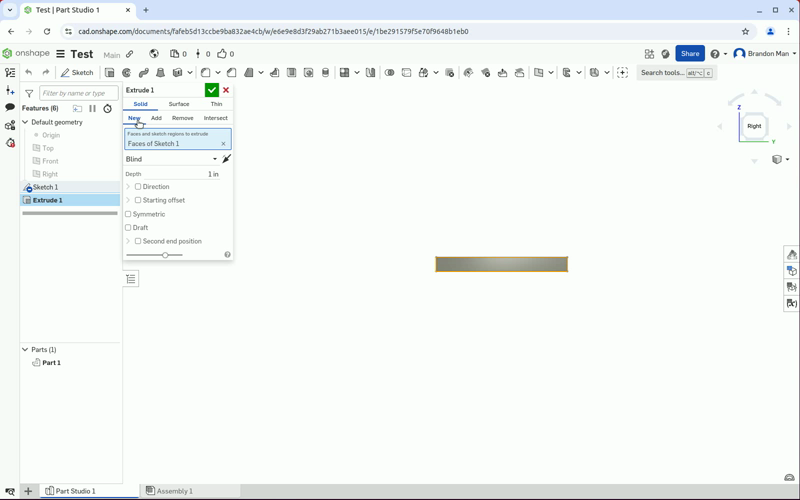
click(137, 120)
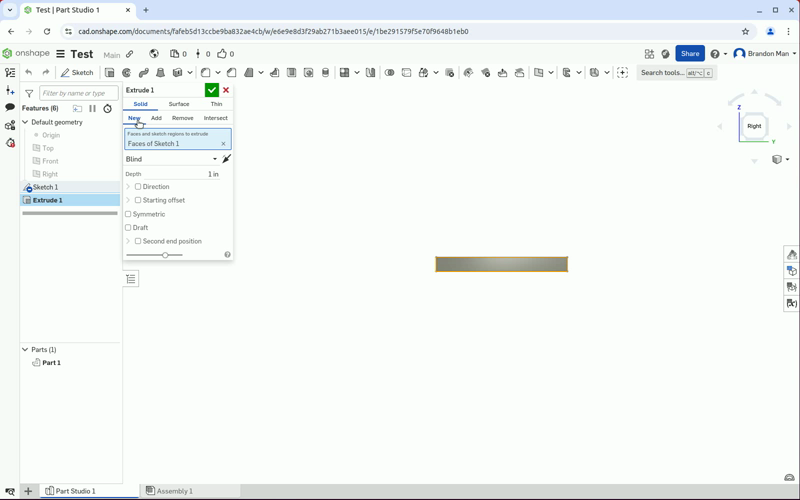
key(tab, 4)
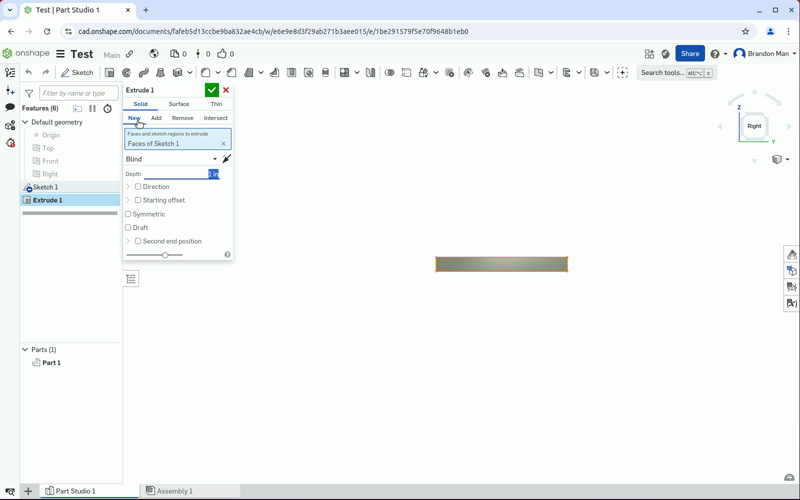
text(2.648)
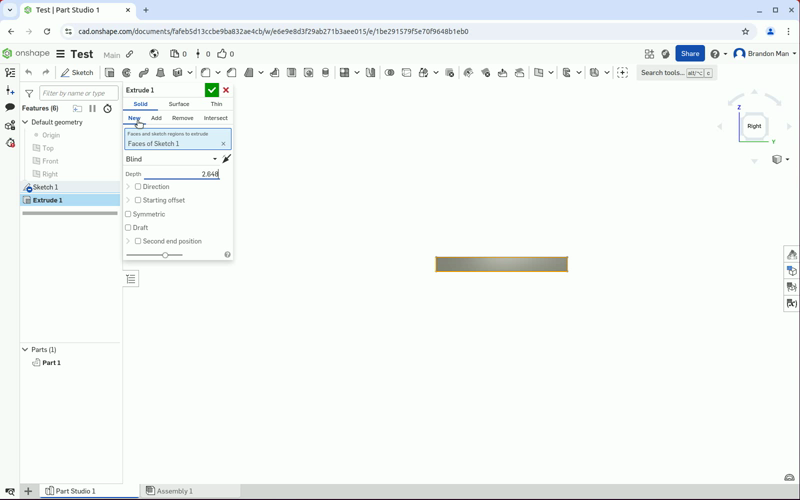
key(enter)
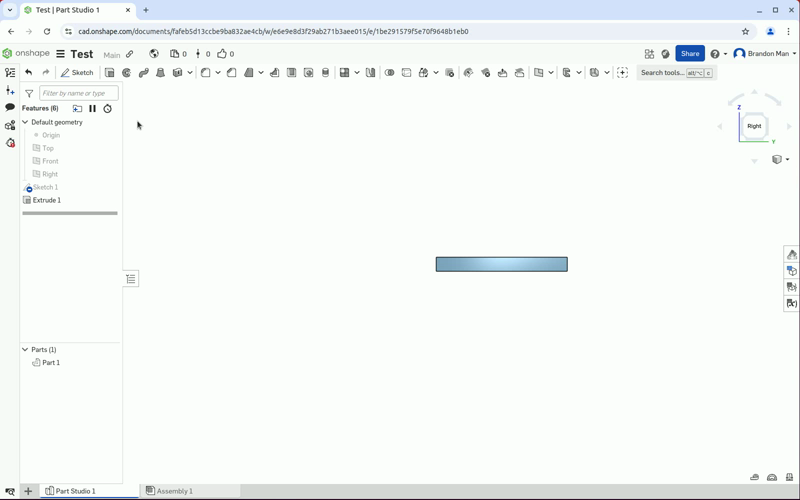
key(shift+h)
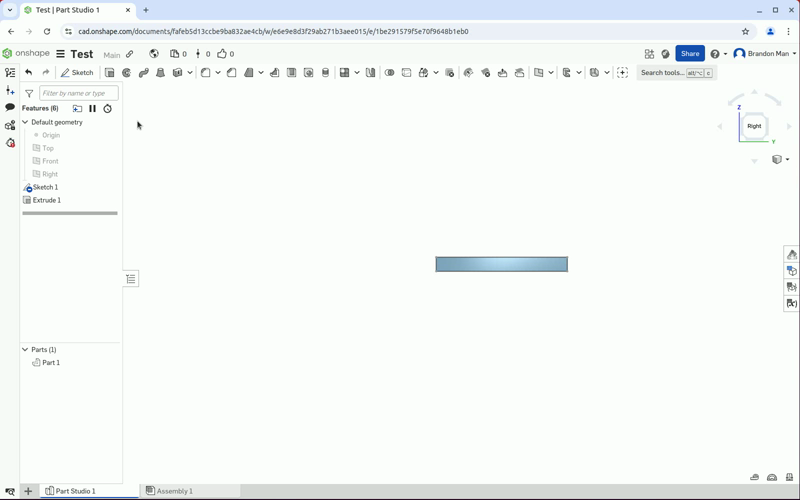
key(shift+h)
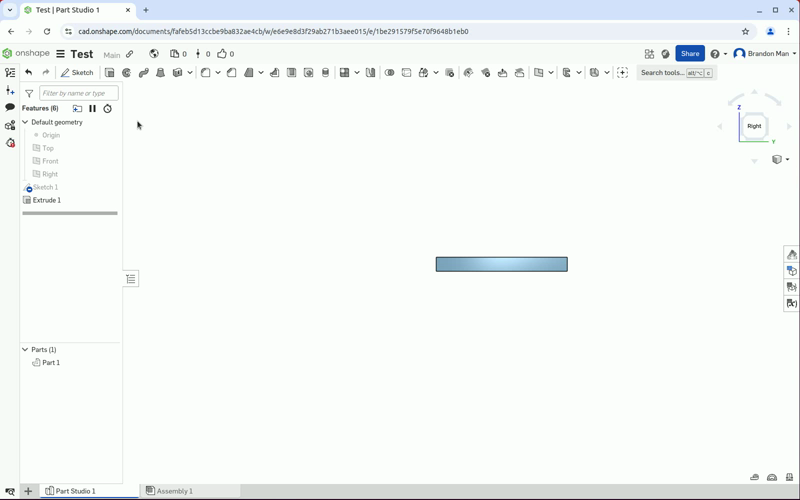
mouse_move(73, 189)
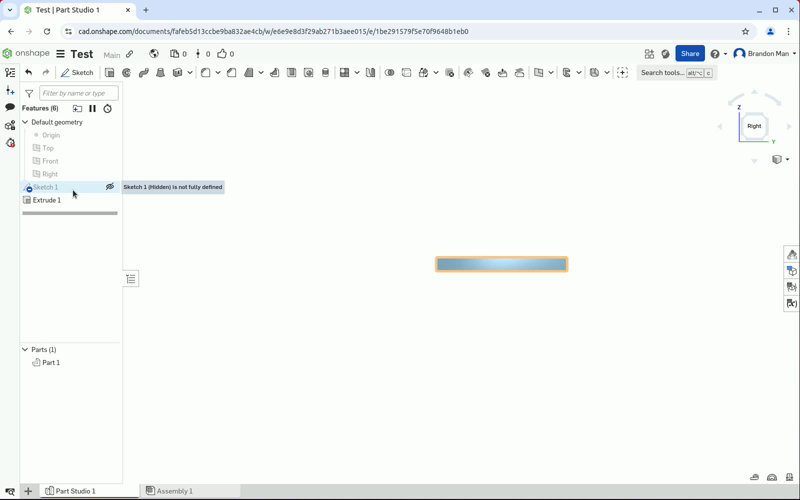
click(73, 189)
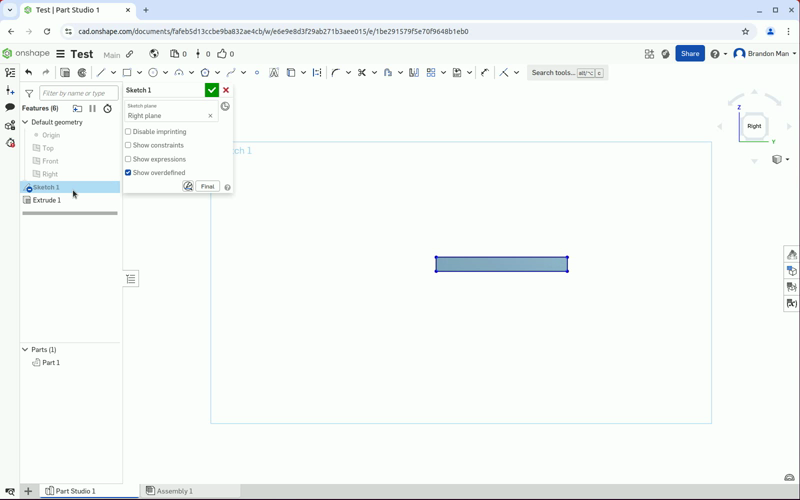
mouse_move(229, 92)
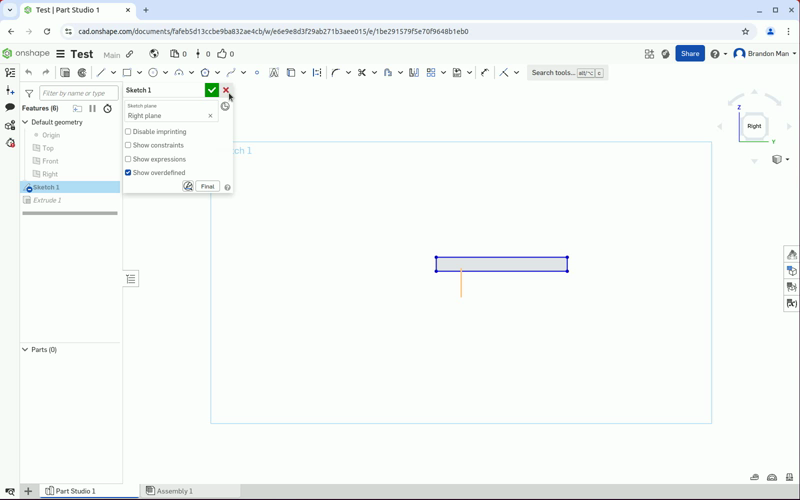
click(229, 92)
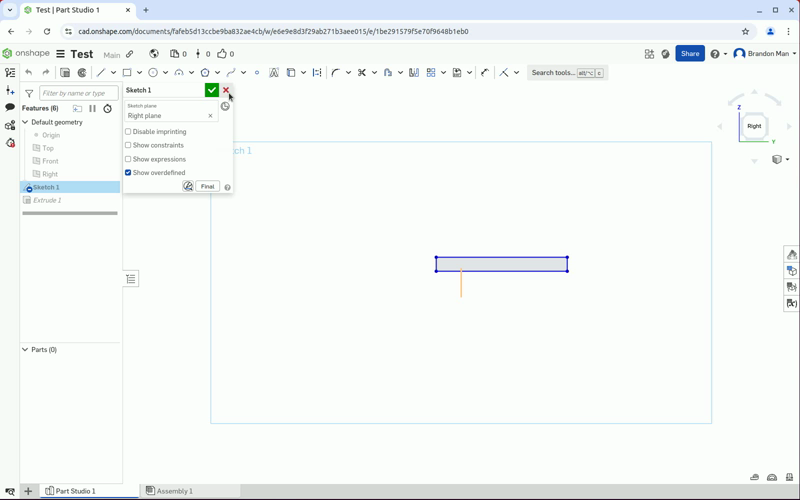
key(shift+s)
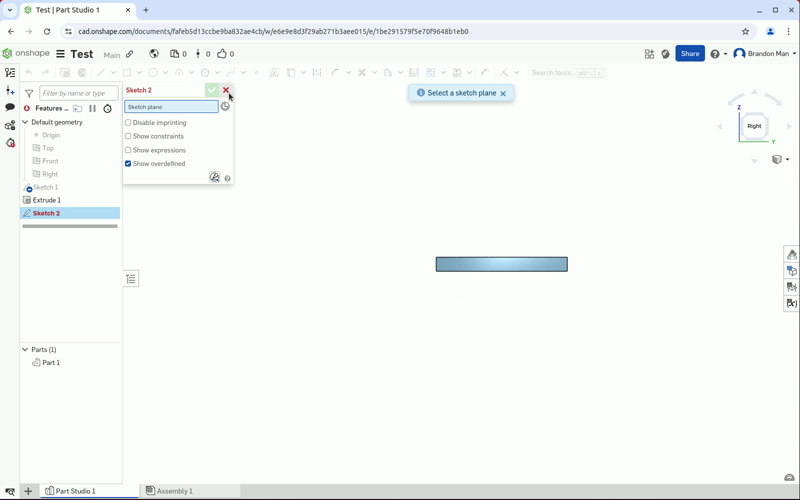
mouse_move(73, 176)
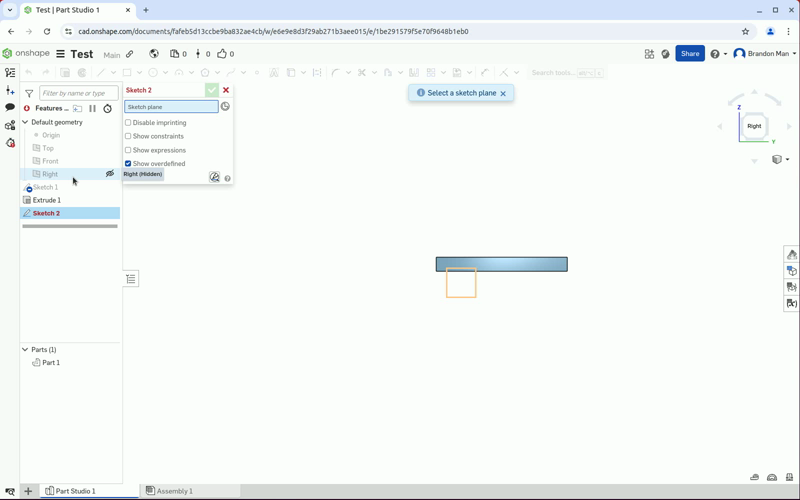
click(73, 176)
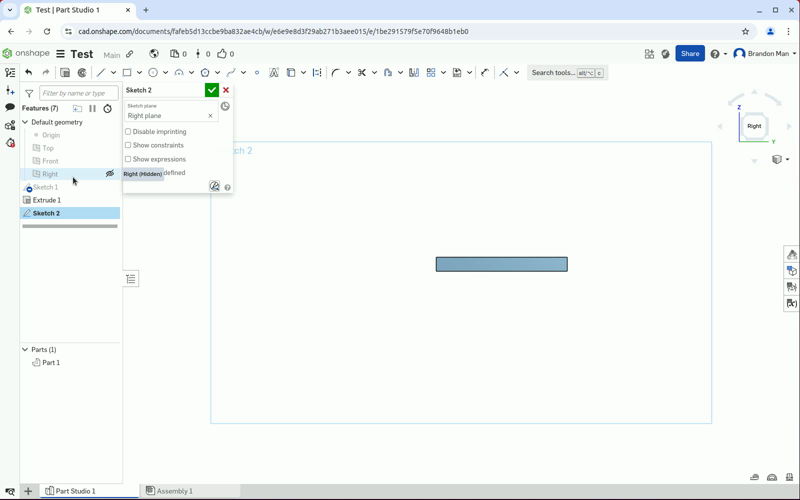
mouse_move(73, 352)
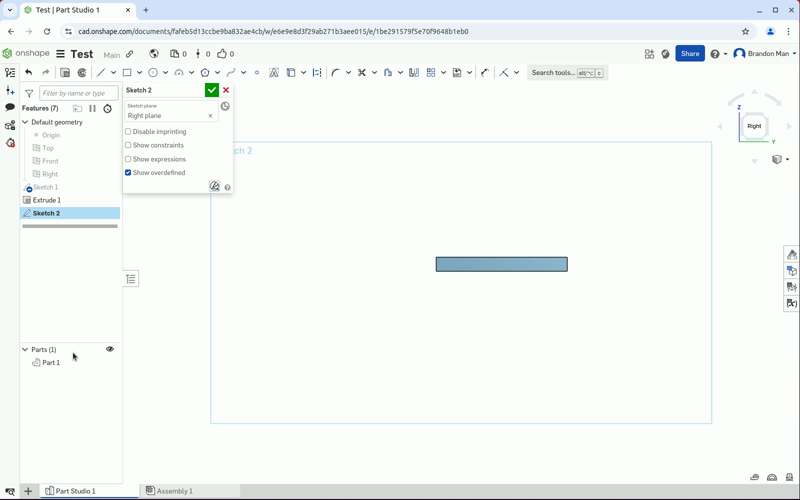
key(y)
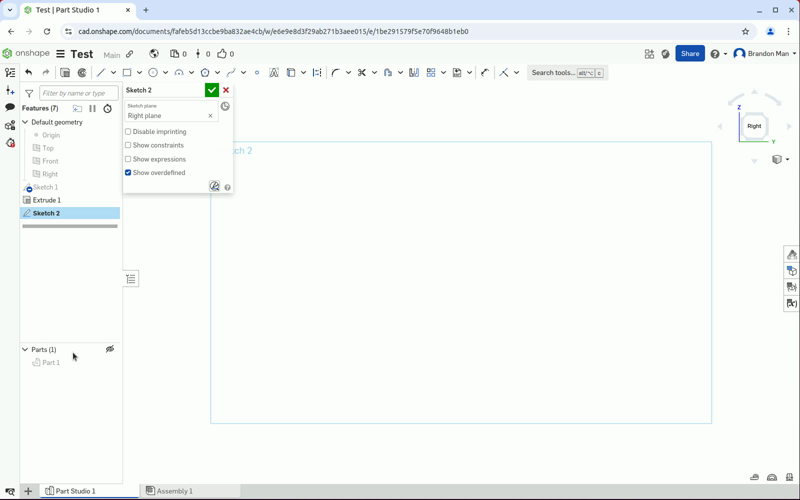
key(a)
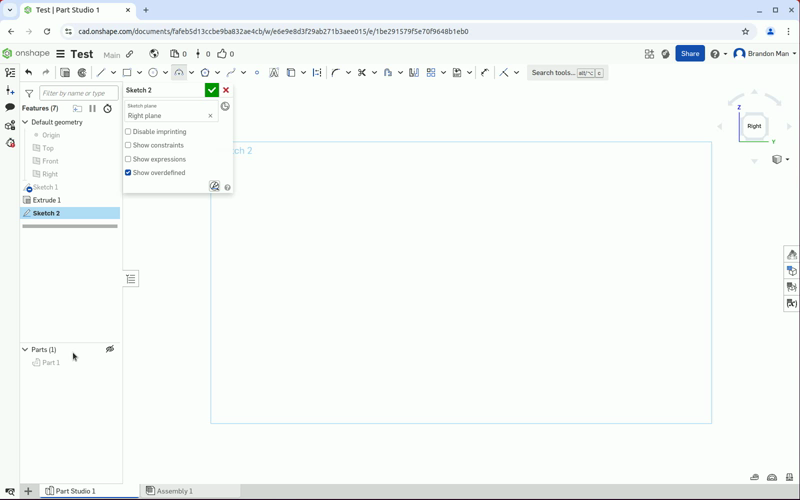
key_down(shift)
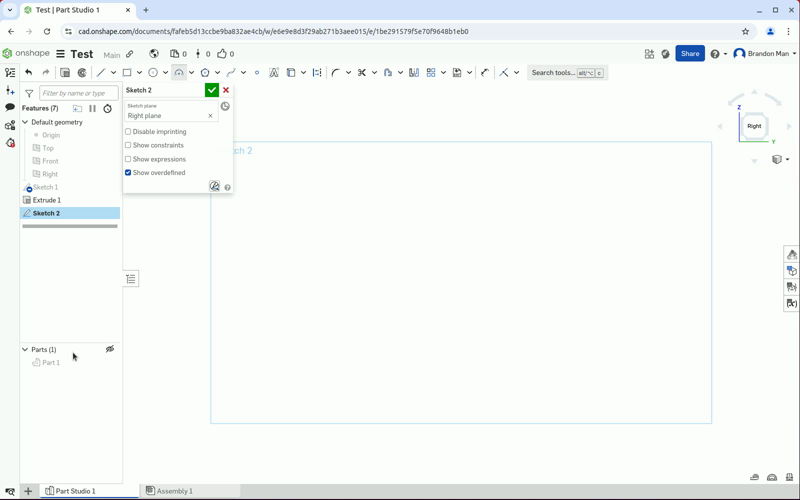
mouse_move(566, 271)
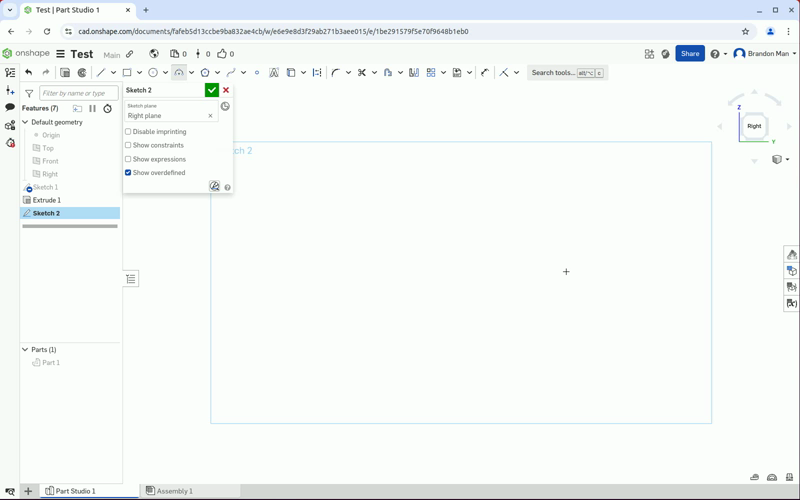
click(566, 271)
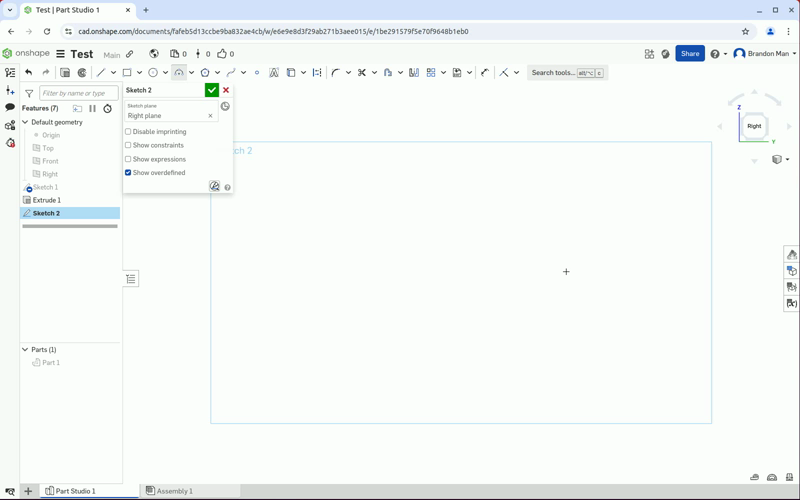
key_up(shift)
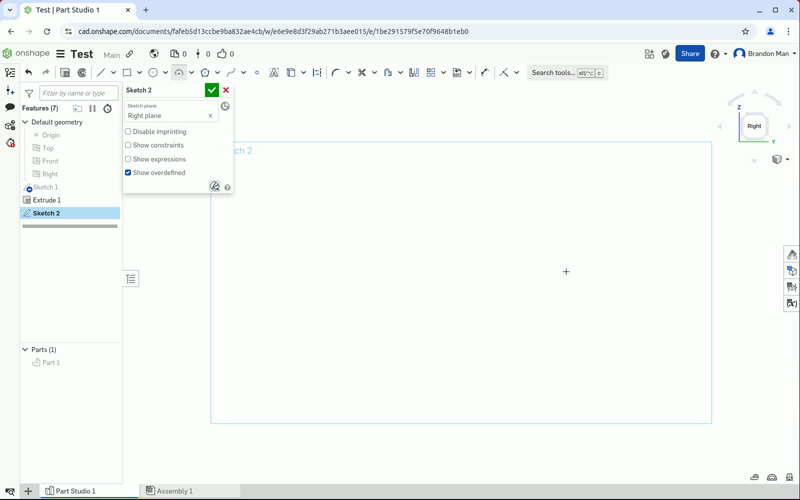
key_down(shift)
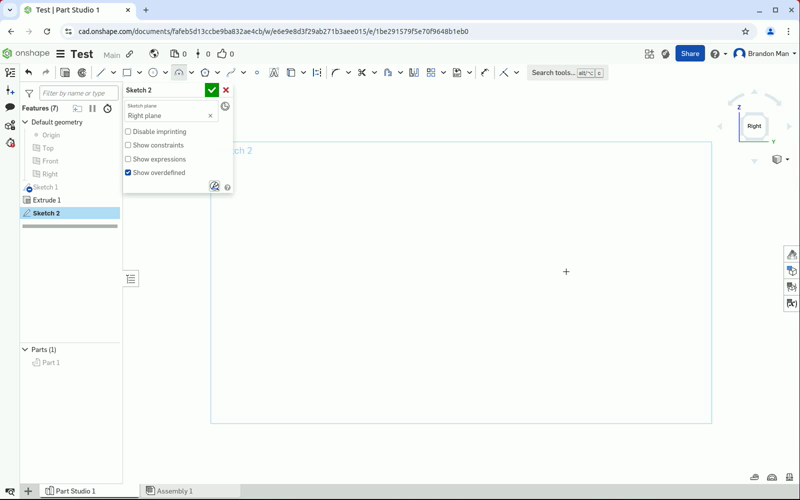
mouse_move(566, 257)
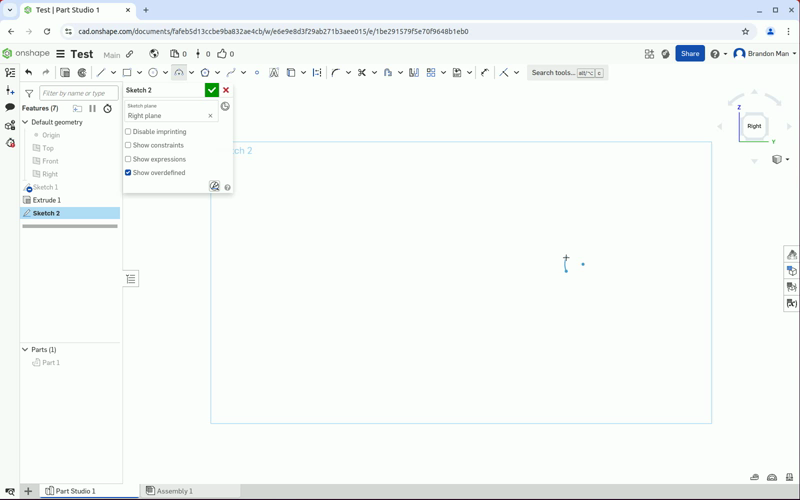
click(566, 257)
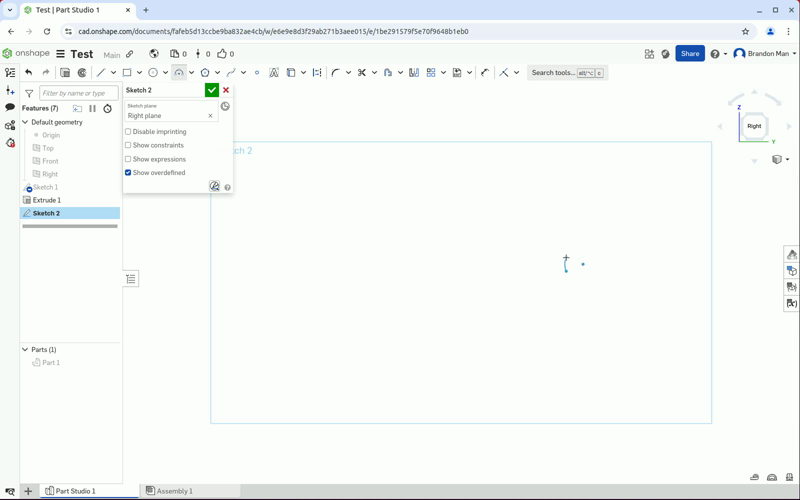
mouse_move(573, 264)
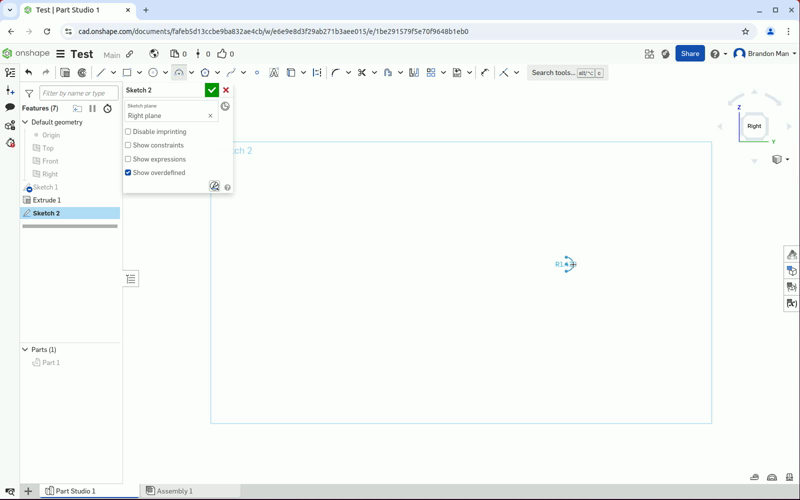
click(573, 264)
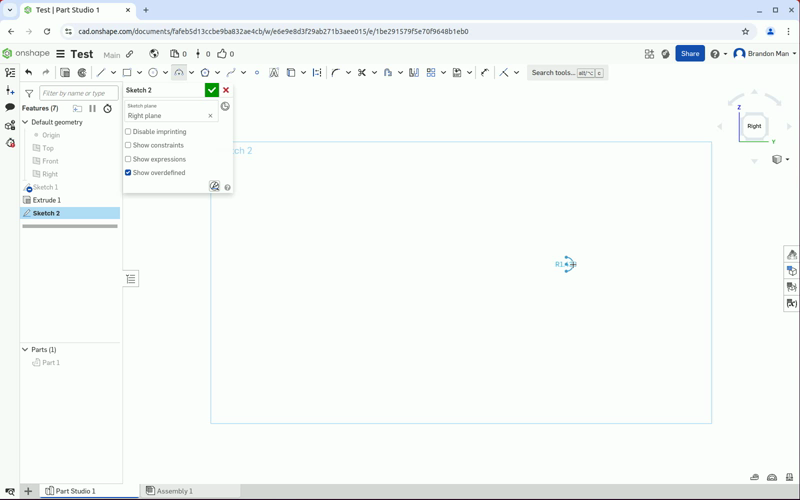
key_up(shift)
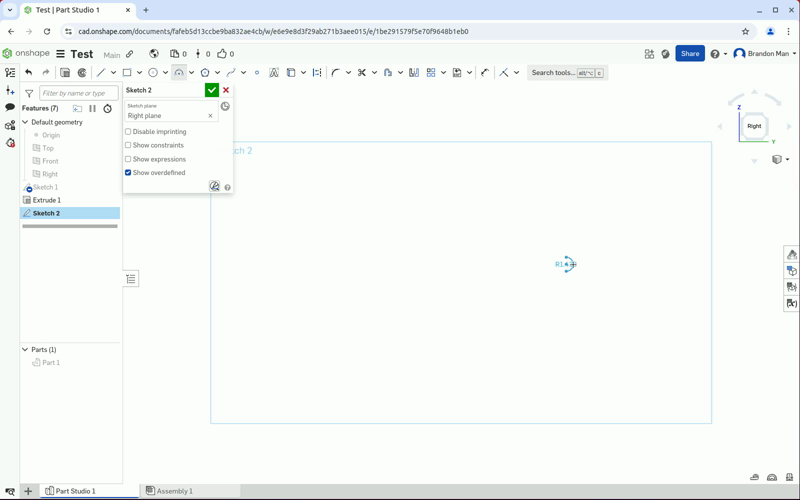
key(esc)
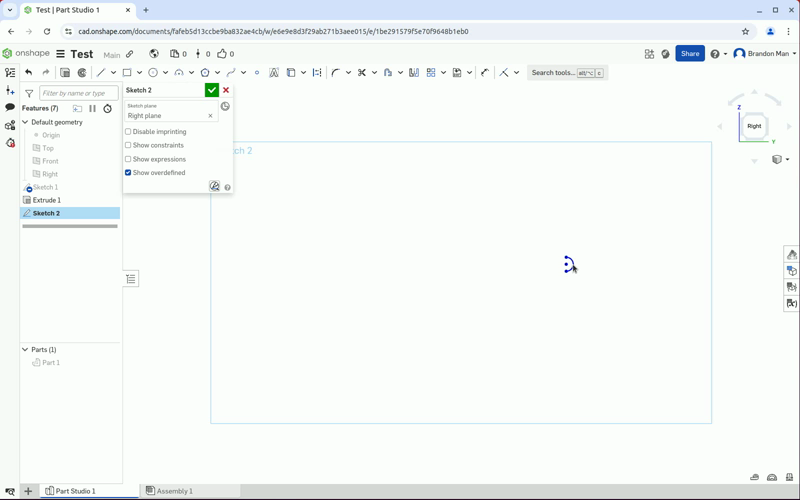
key(l)
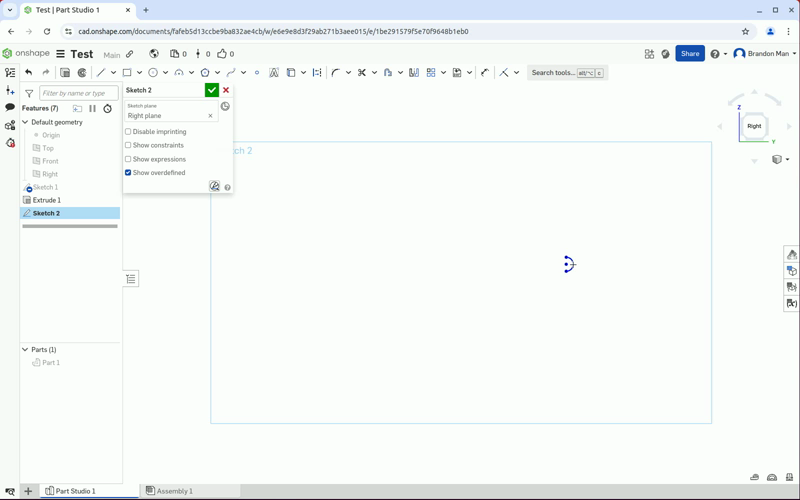
mouse_move(566, 257)
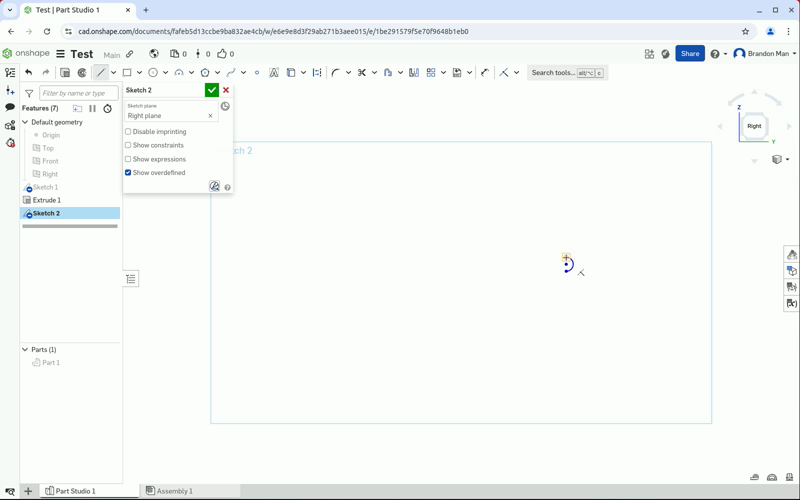
click(566, 257)
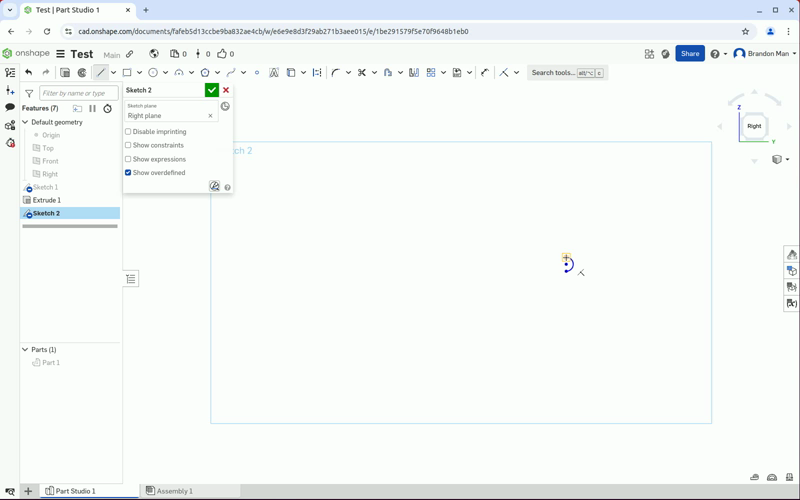
mouse_move(589, 257)
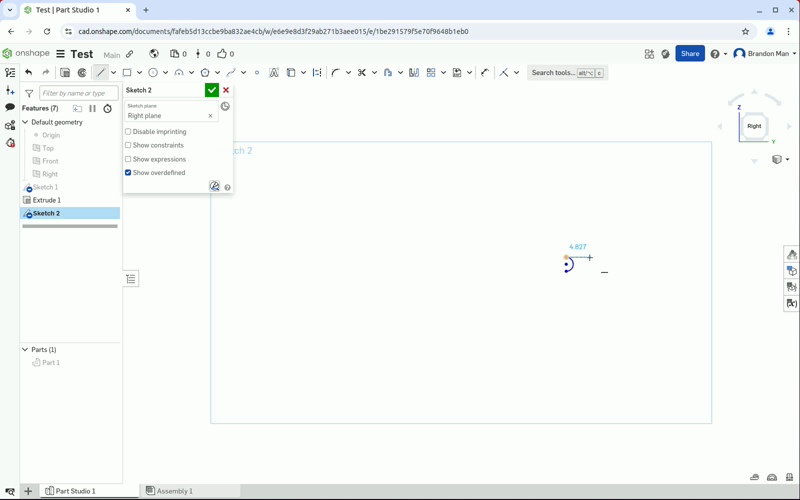
key_down(shift)
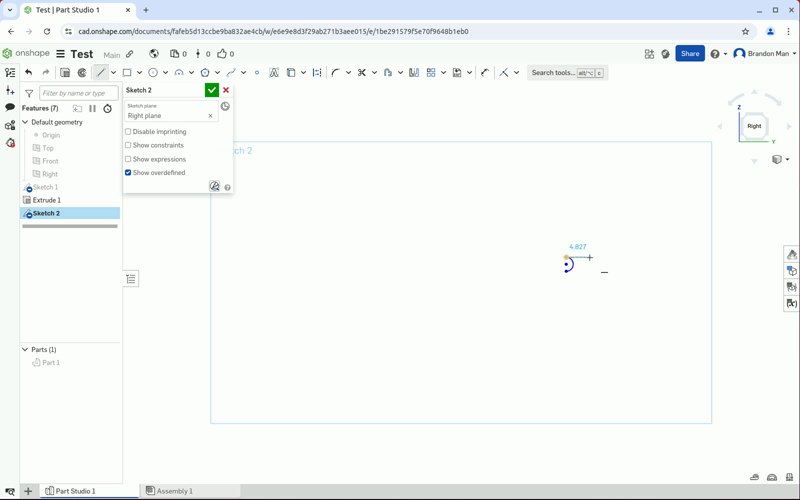
mouse_move(566, 271)
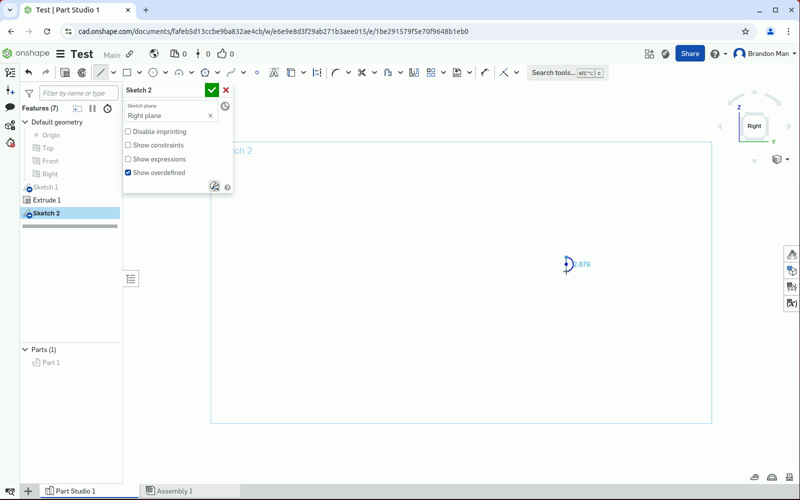
key_up(shift)
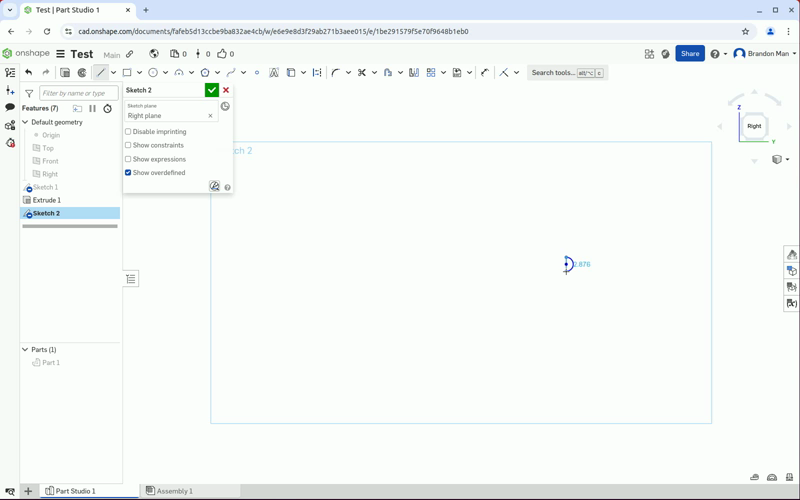
click(566, 271)
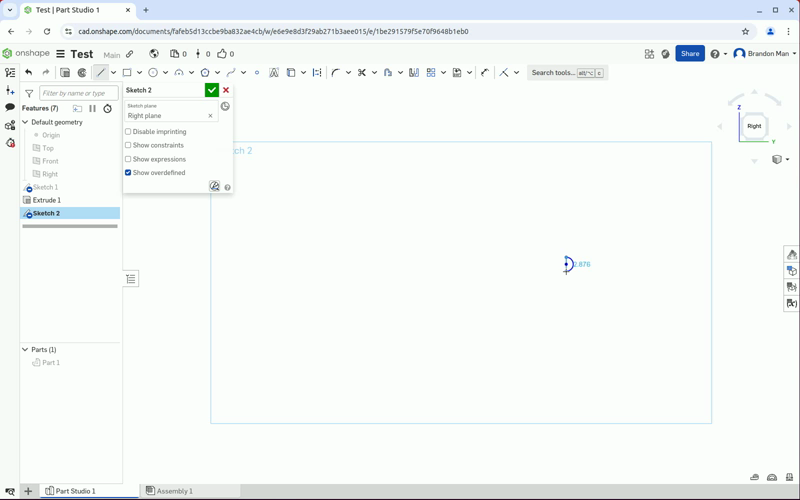
key(esc)
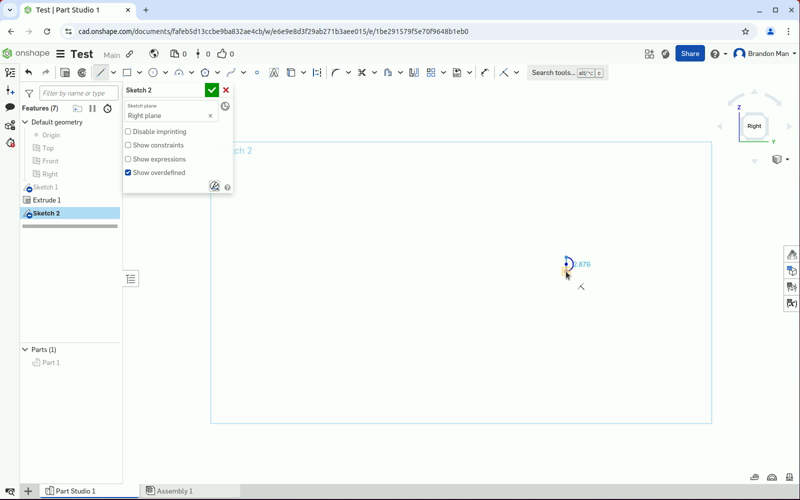
mouse_move(567, 270)
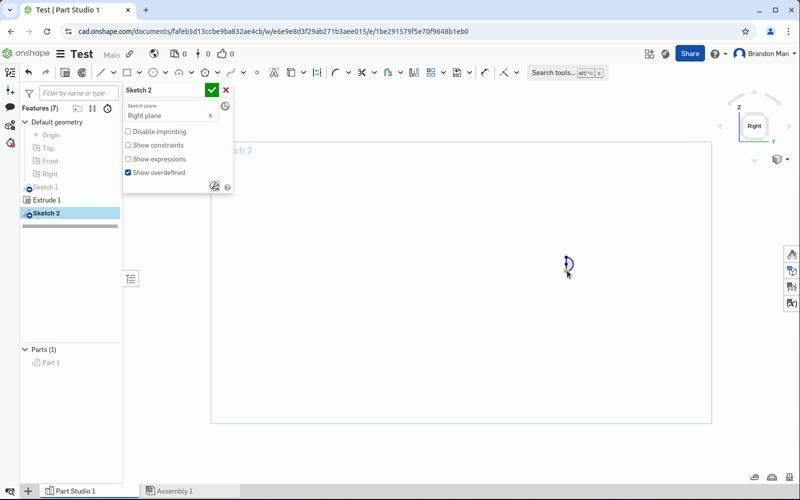
scroll(6)
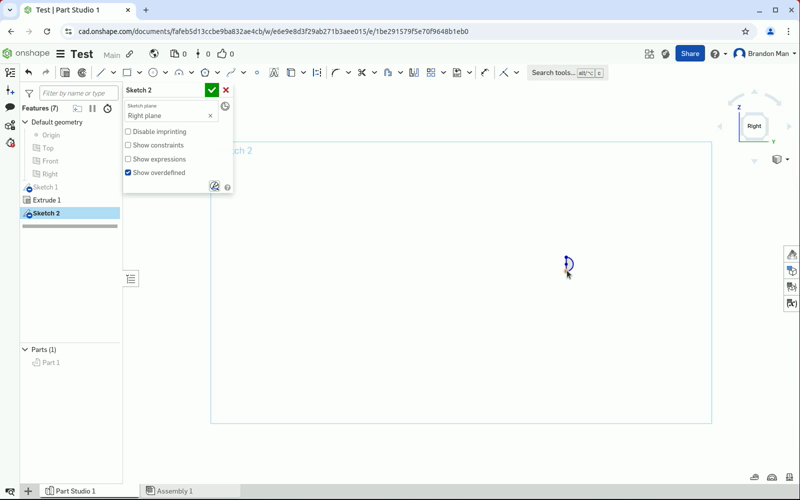
scroll(6)
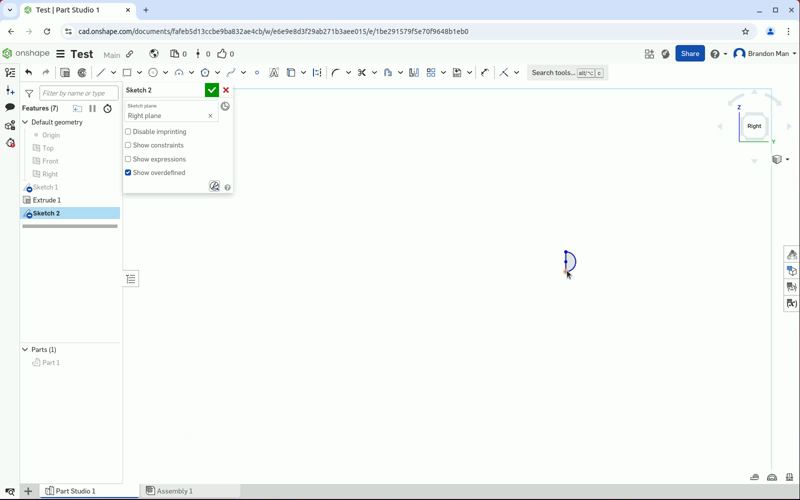
scroll(6)
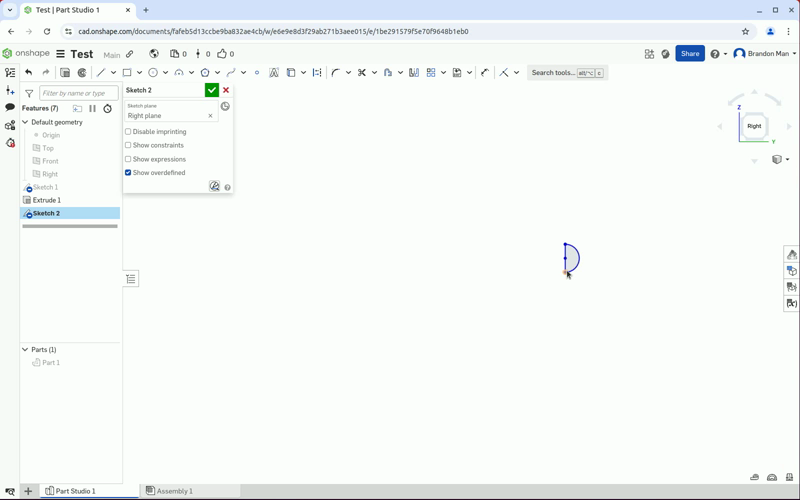
scroll(6)
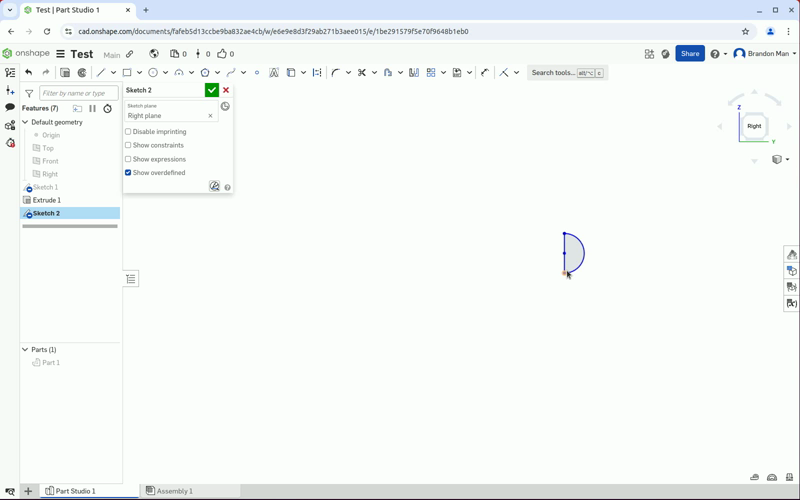
scroll(6)
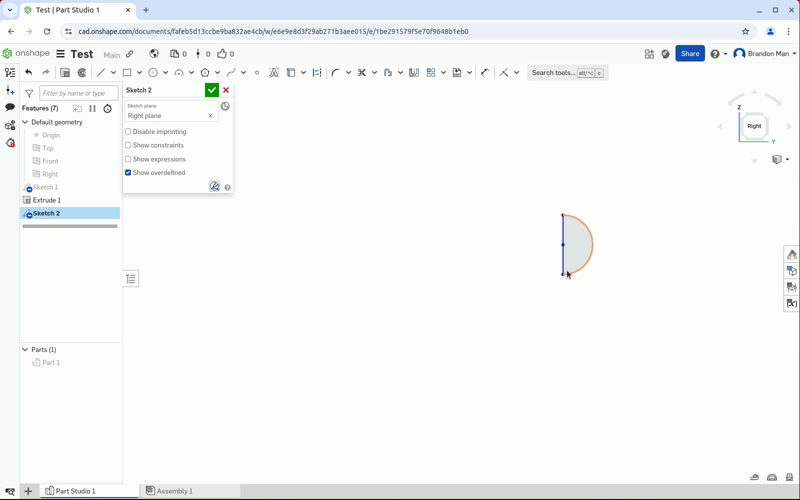
scroll(6)
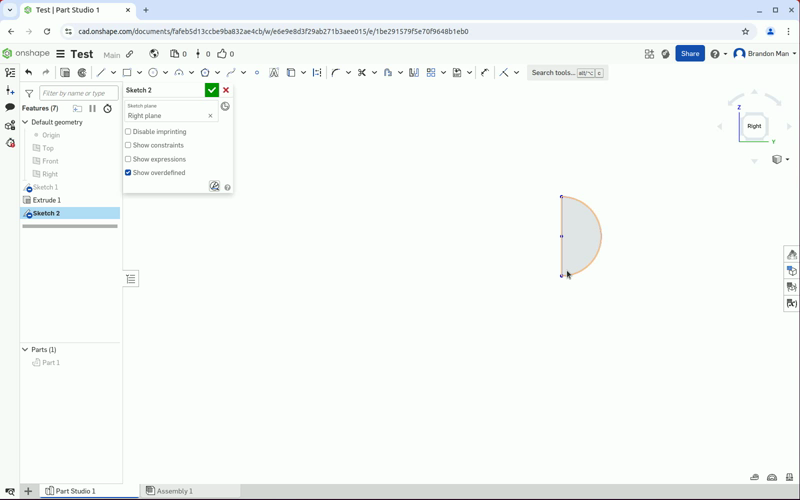
scroll(6)
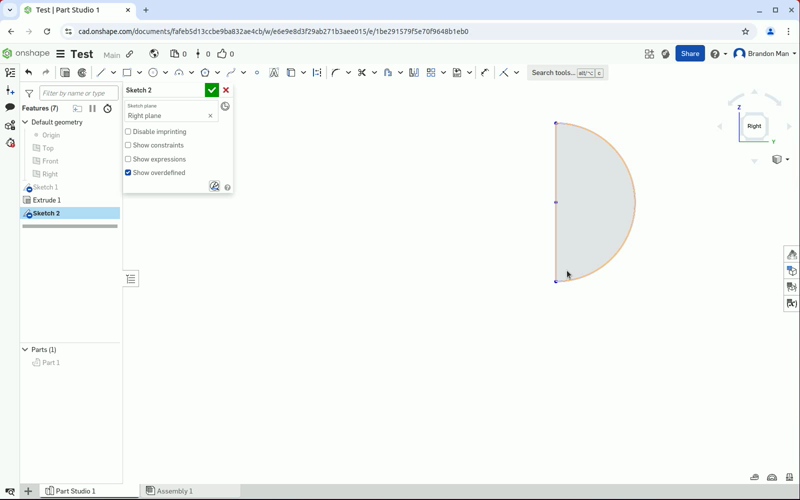
click(567, 270)
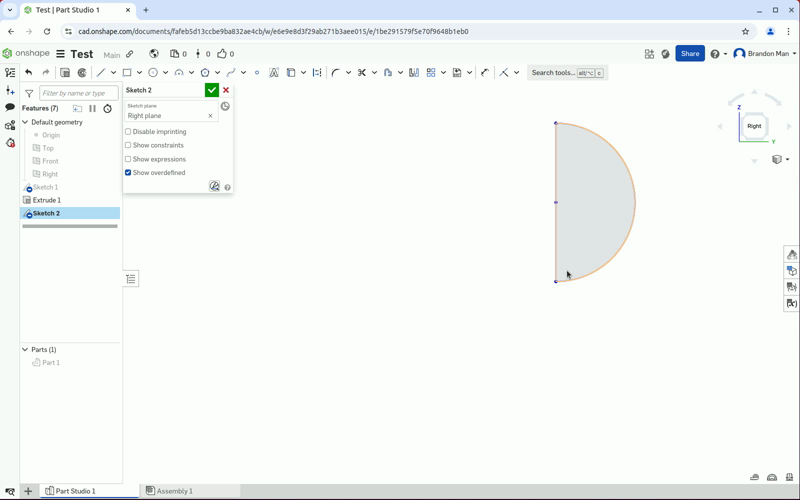
scroll(-6)
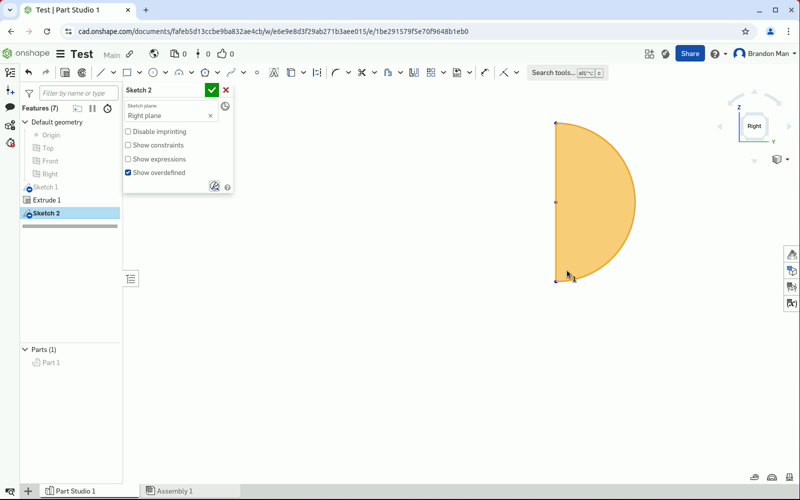
scroll(-6)
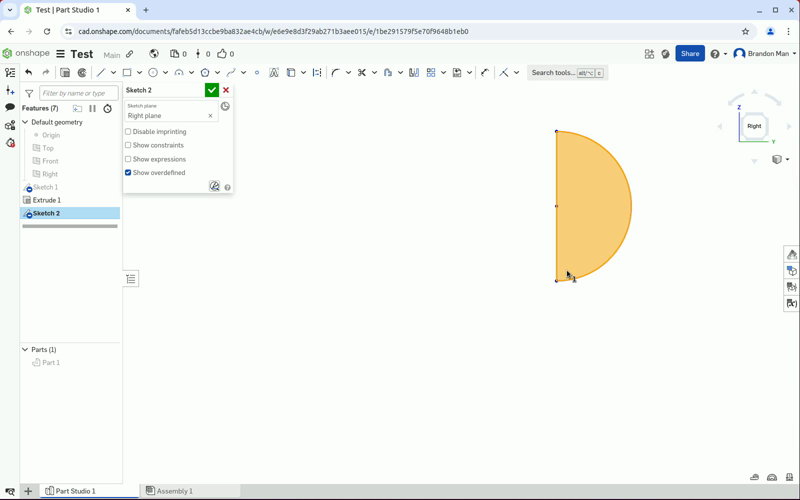
scroll(-6)
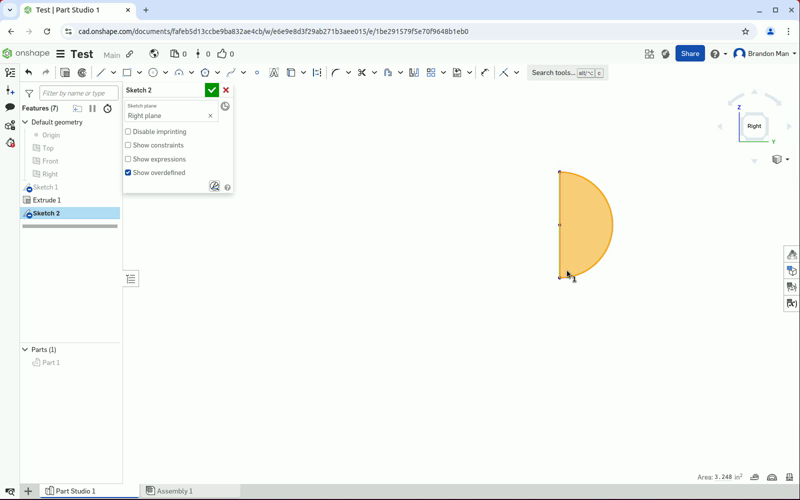
scroll(-6)
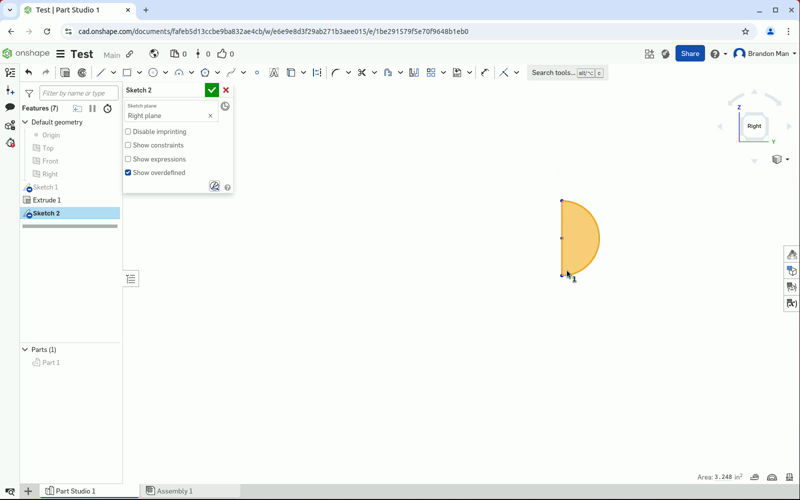
scroll(-6)
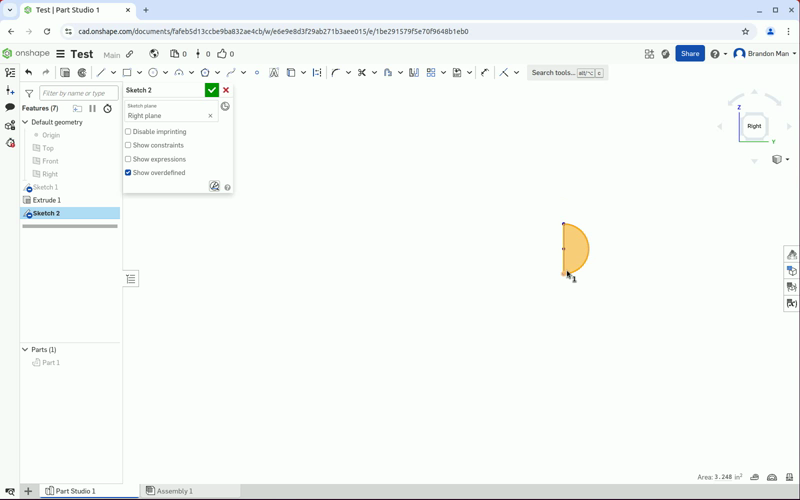
scroll(-6)
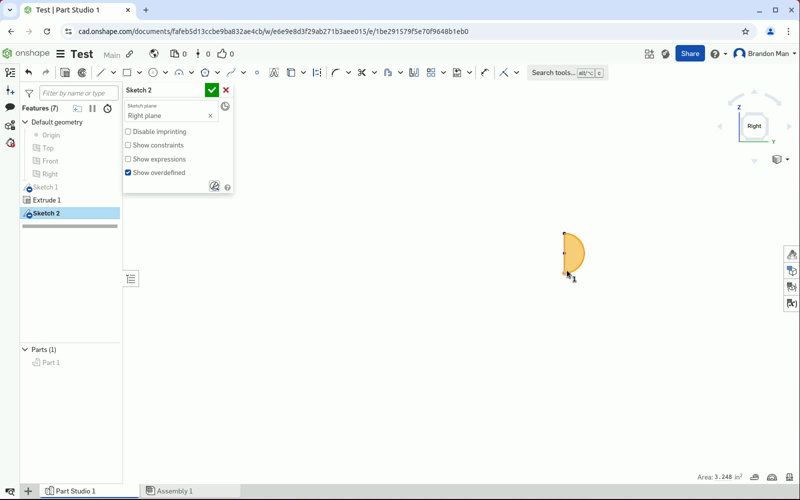
scroll(-6)
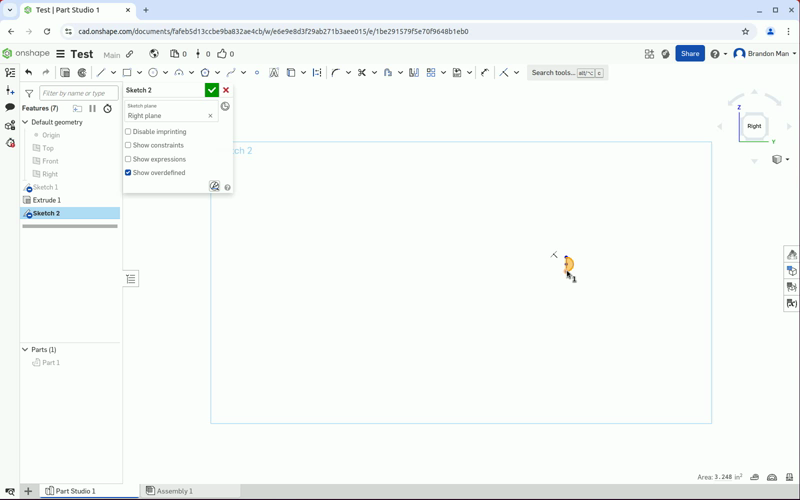
mouse_move(73, 352)
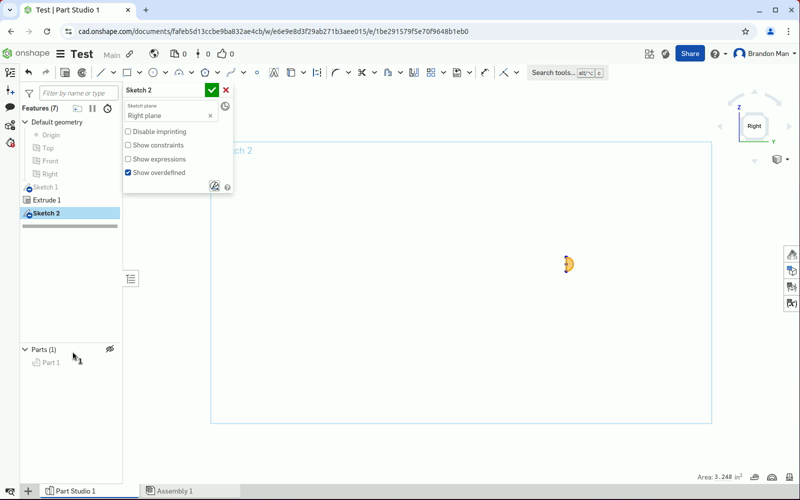
key(shift+y)
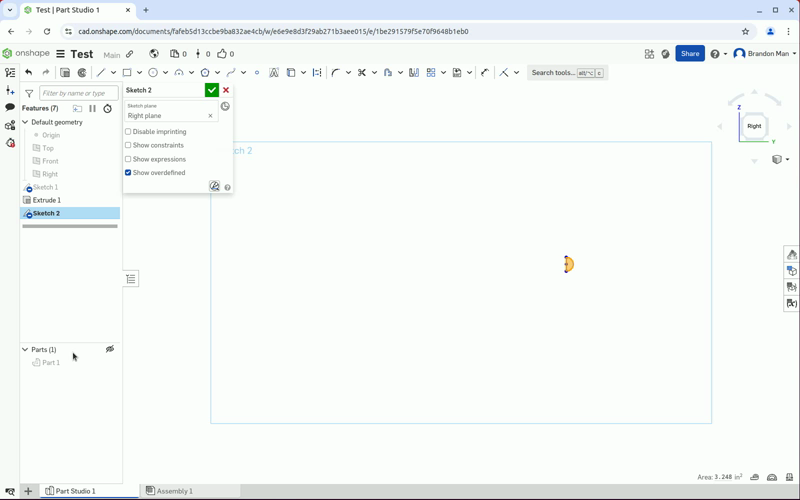
key(shift+e)
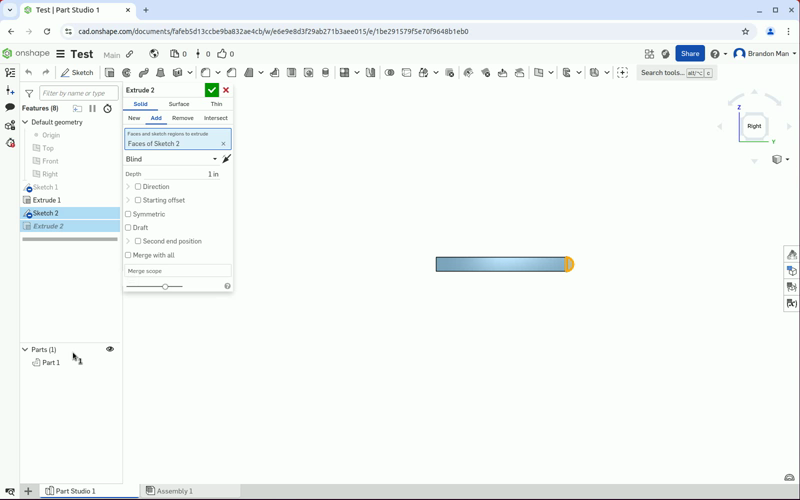
mouse_move(143, 106)
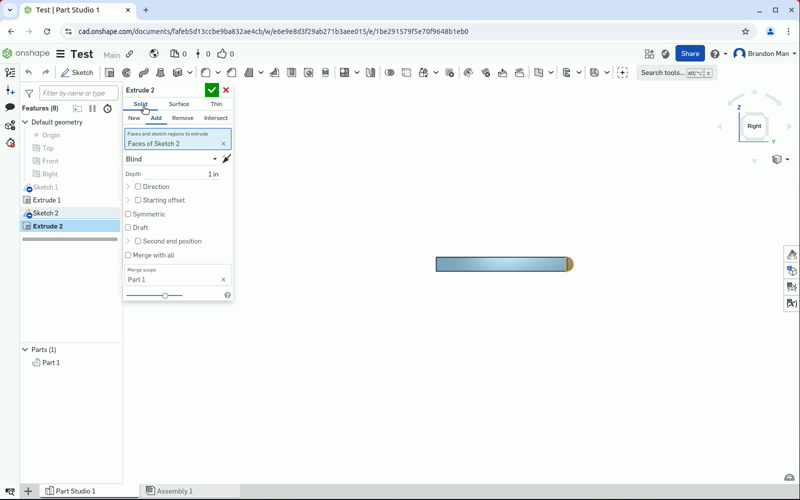
click(143, 106)
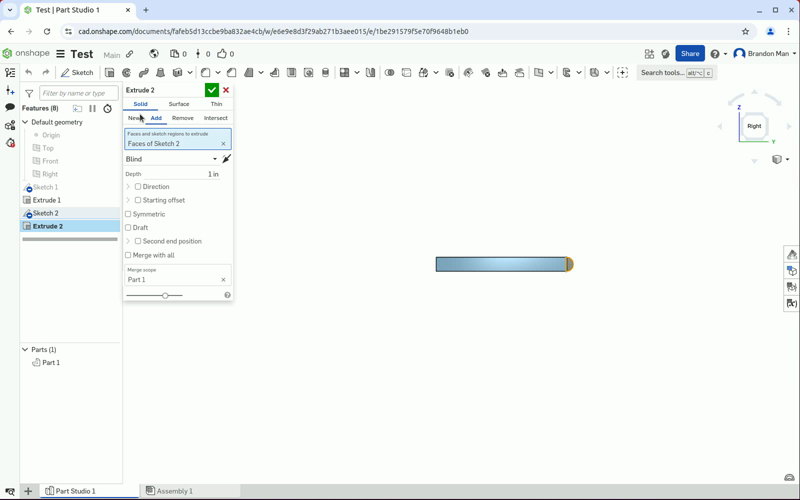
mouse_move(137, 120)
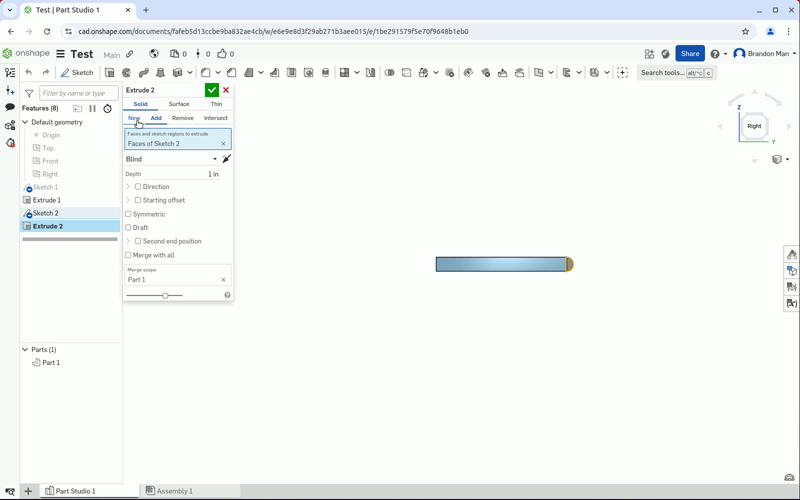
click(137, 120)
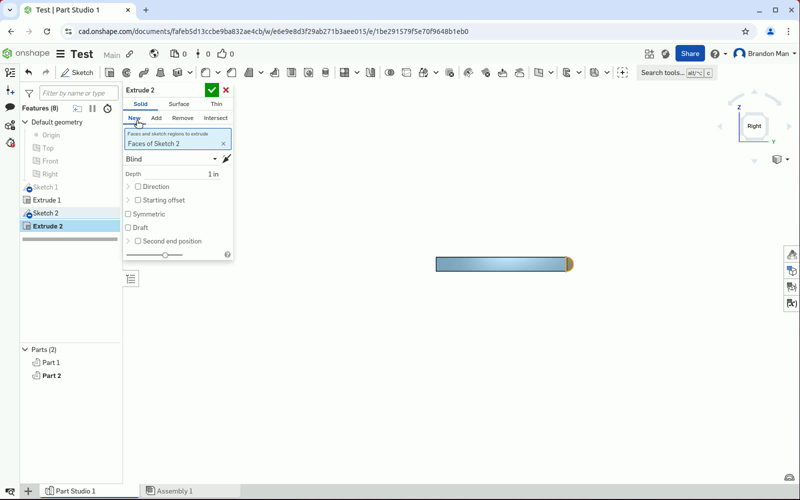
key(tab, 4)
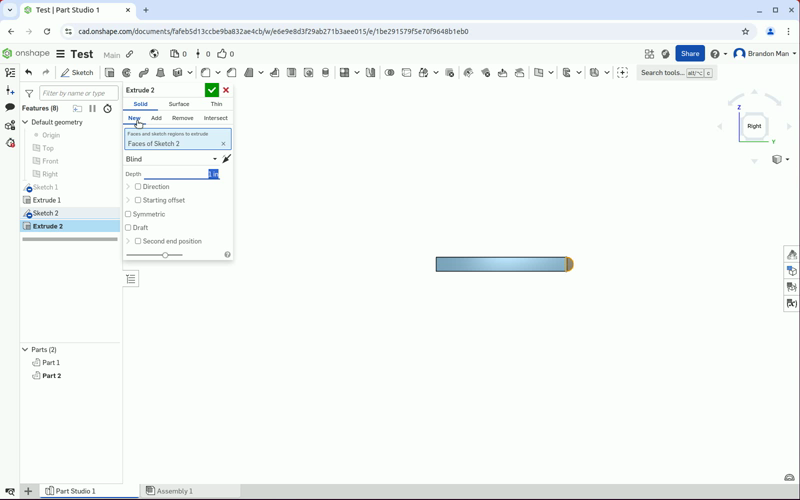
text(2.648)
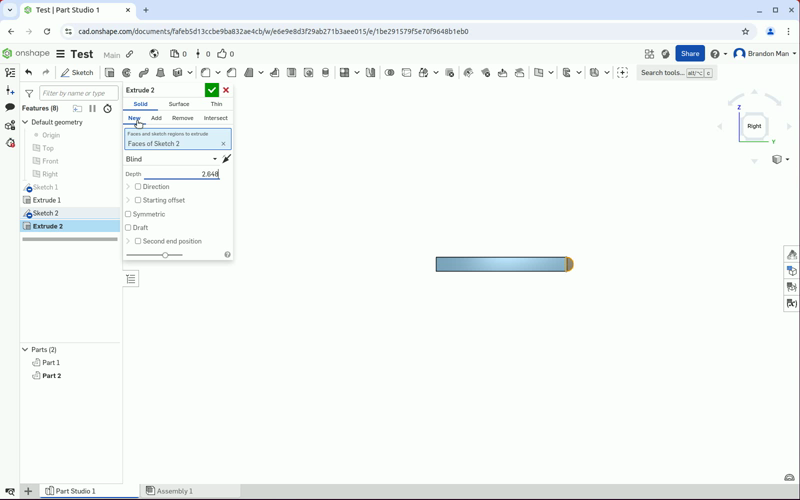
key(enter)
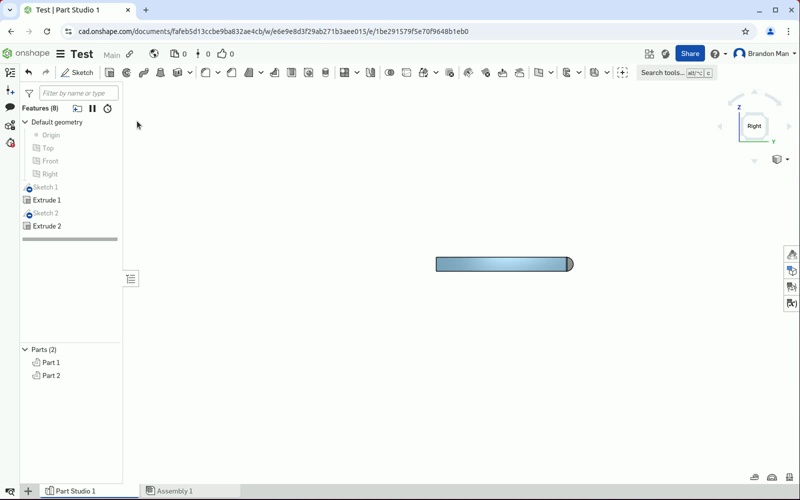
key(shift+h)
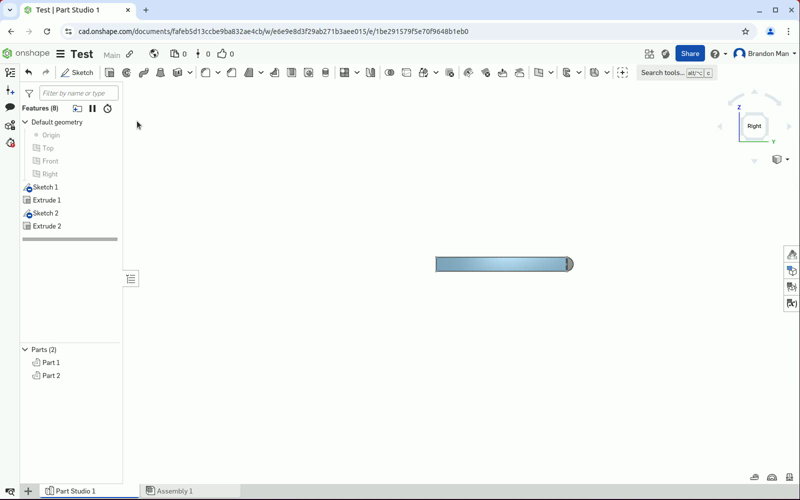
key(shift+h)
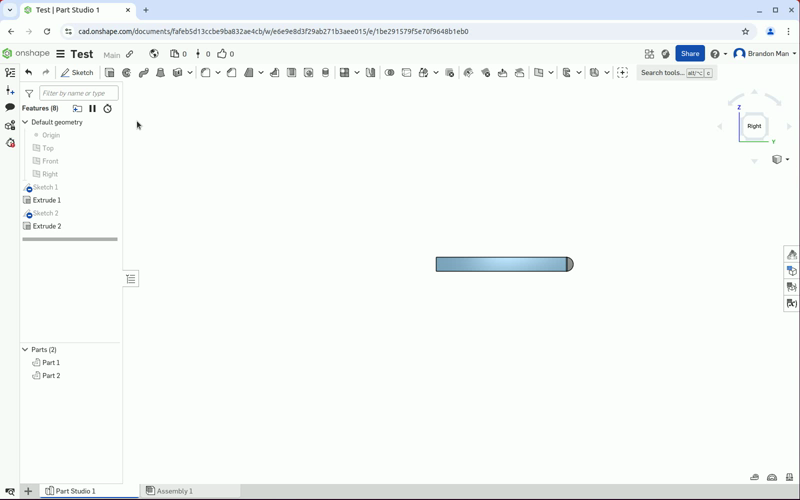
mouse_move(73, 189)
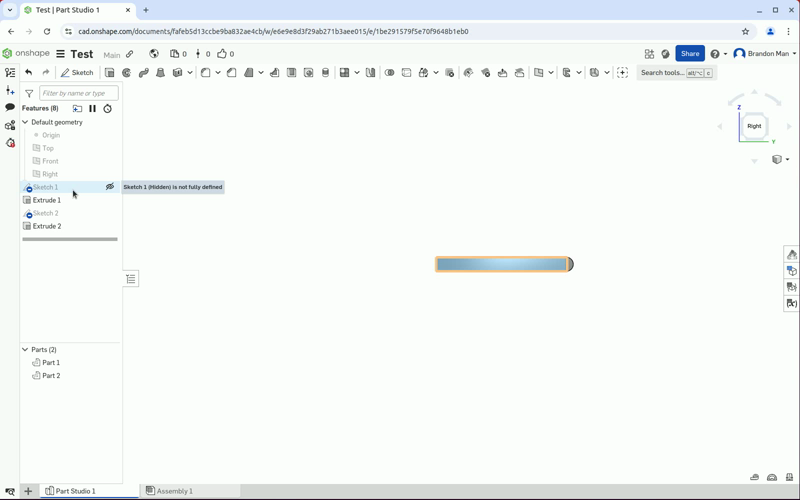
click(73, 189)
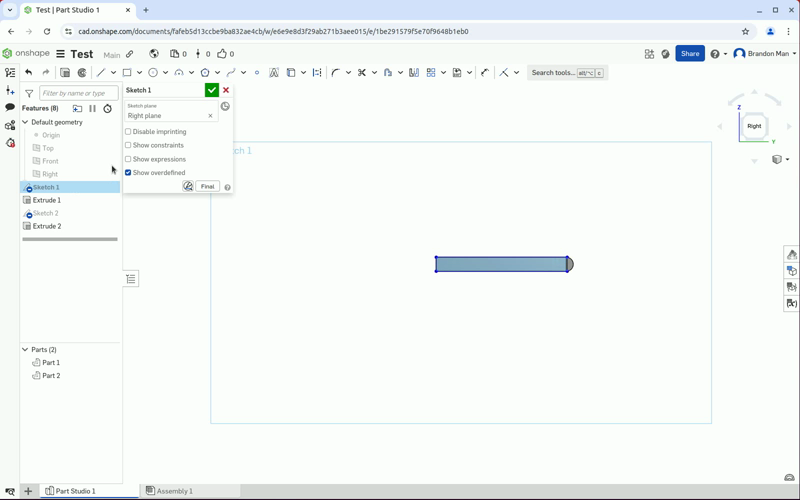
mouse_move(229, 92)
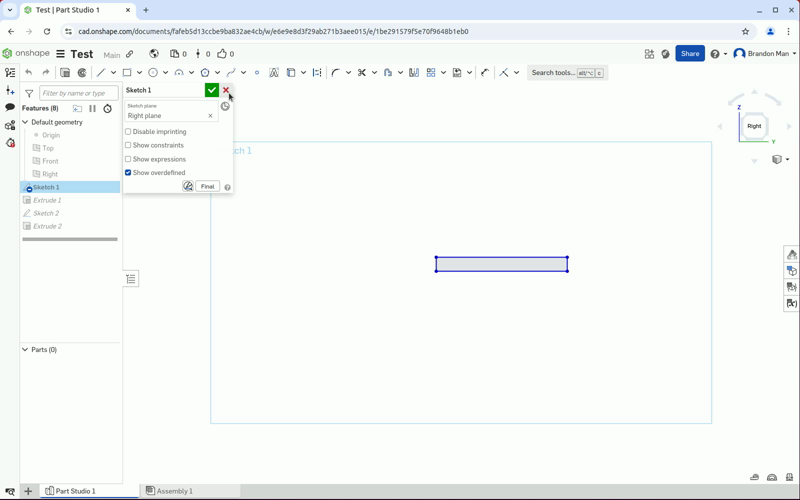
click(229, 92)
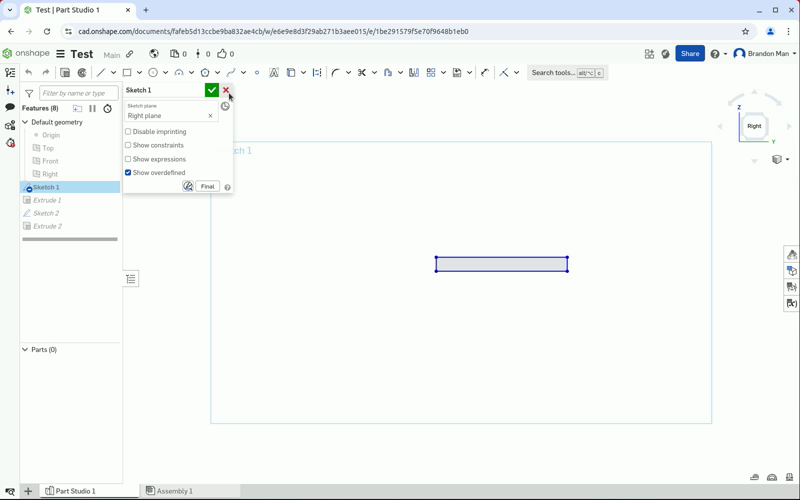
key(shift+s)
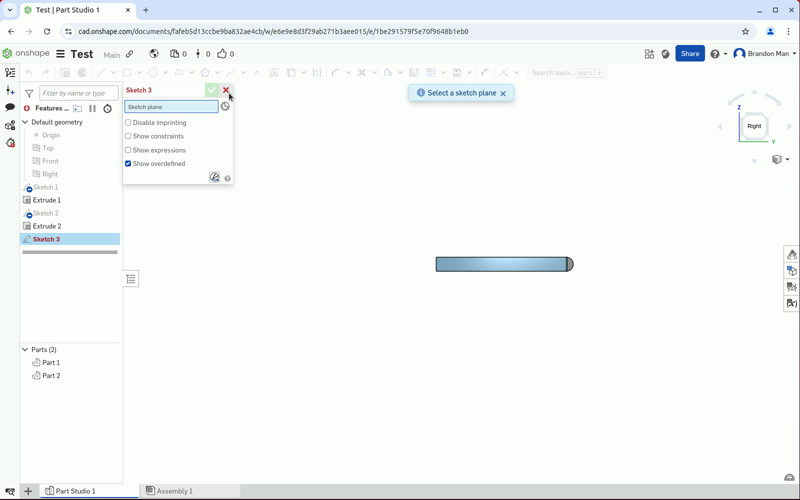
mouse_move(73, 176)
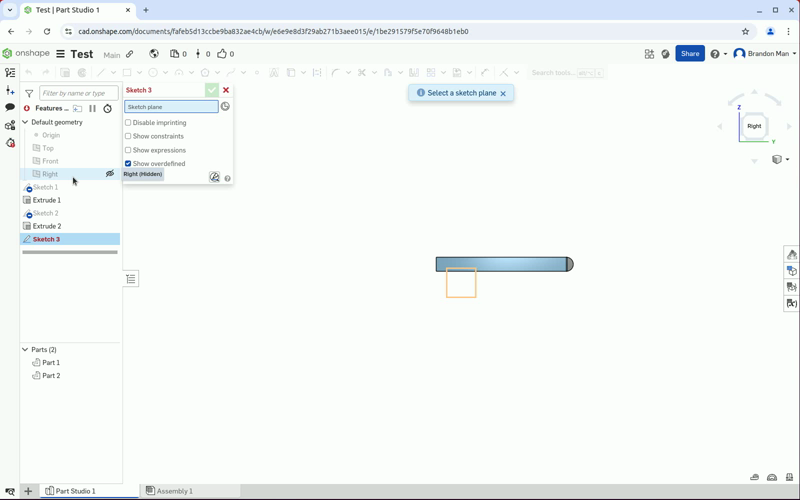
click(73, 176)
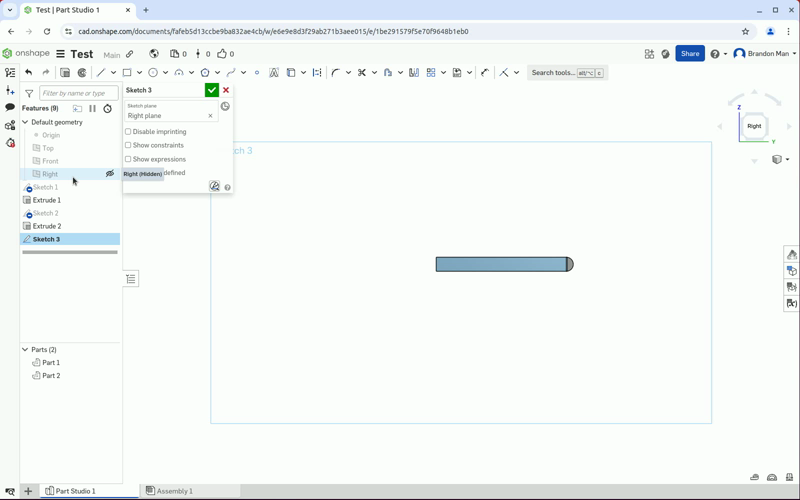
mouse_move(73, 352)
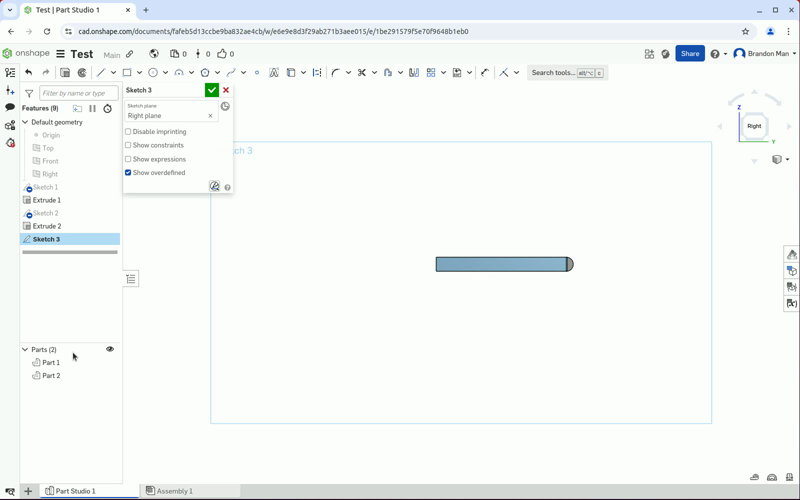
key(y)
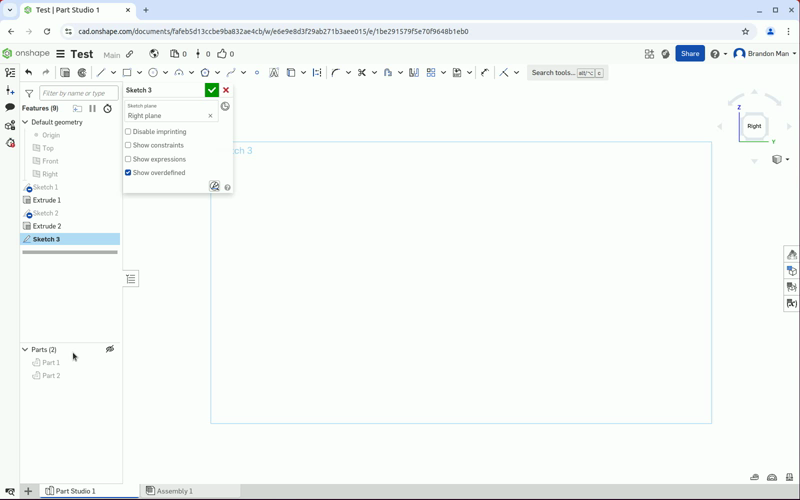
key(a)
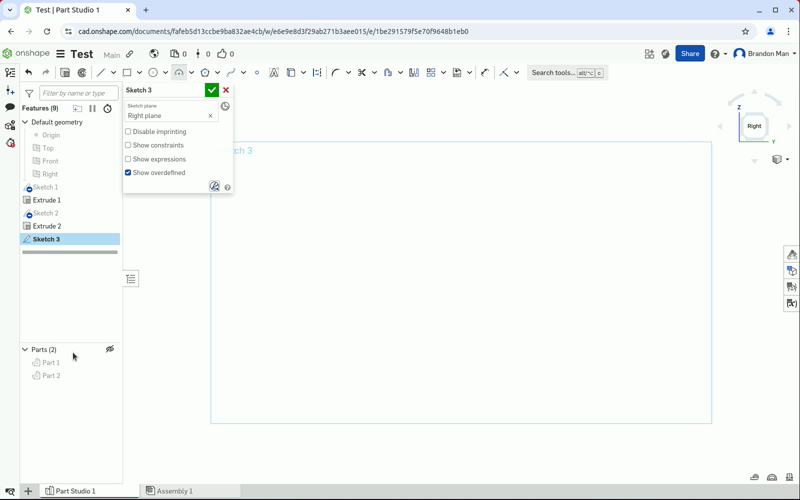
key_down(shift)
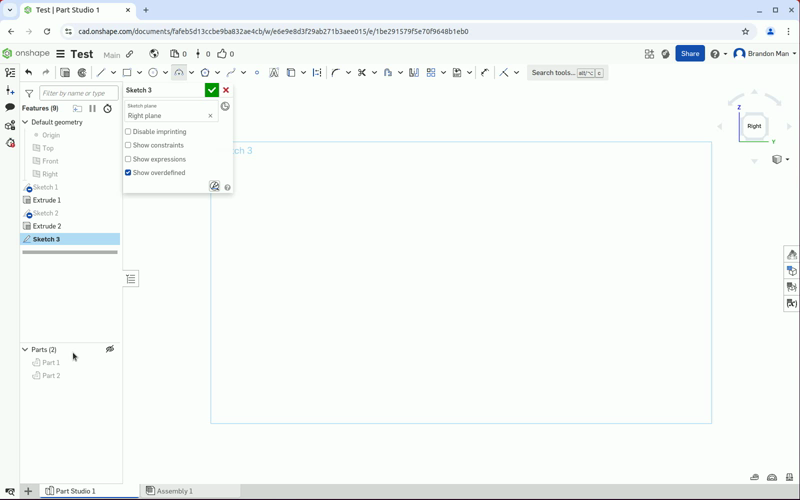
mouse_move(436, 271)
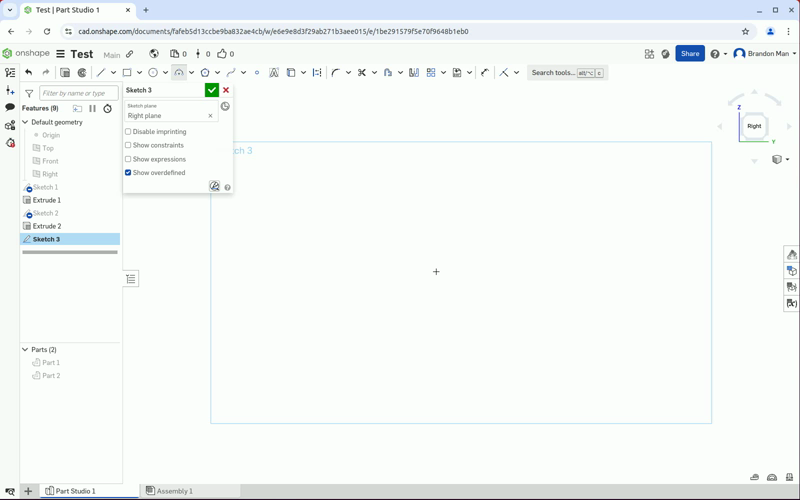
click(436, 271)
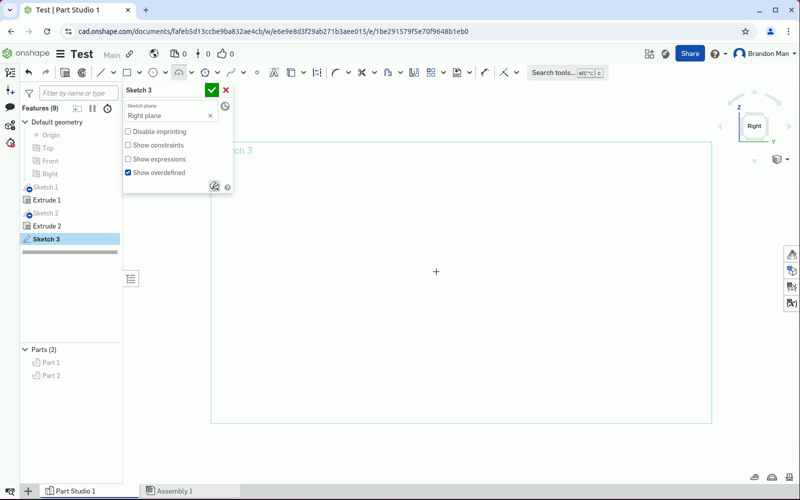
key_up(shift)
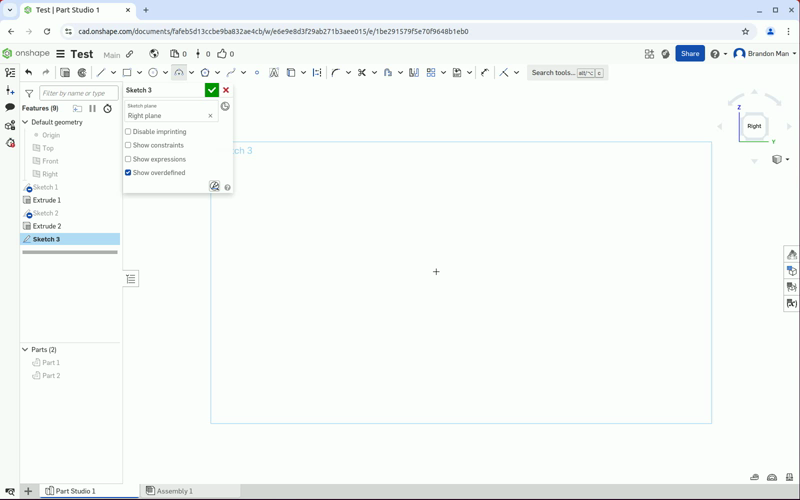
key_down(shift)
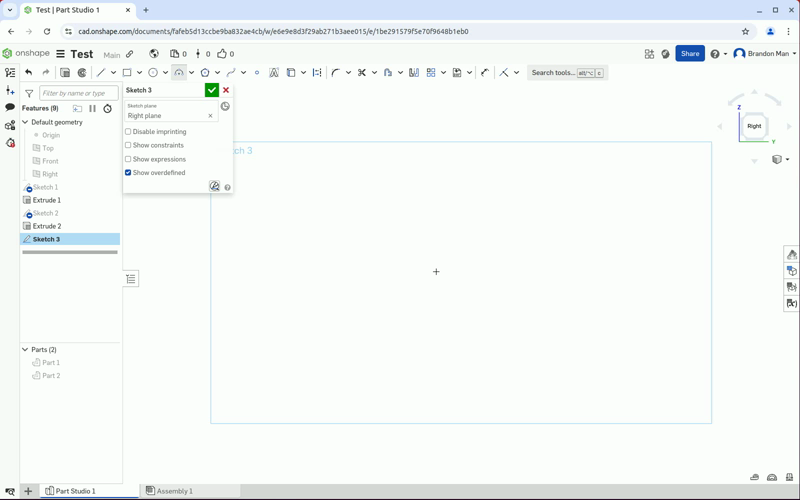
mouse_move(436, 257)
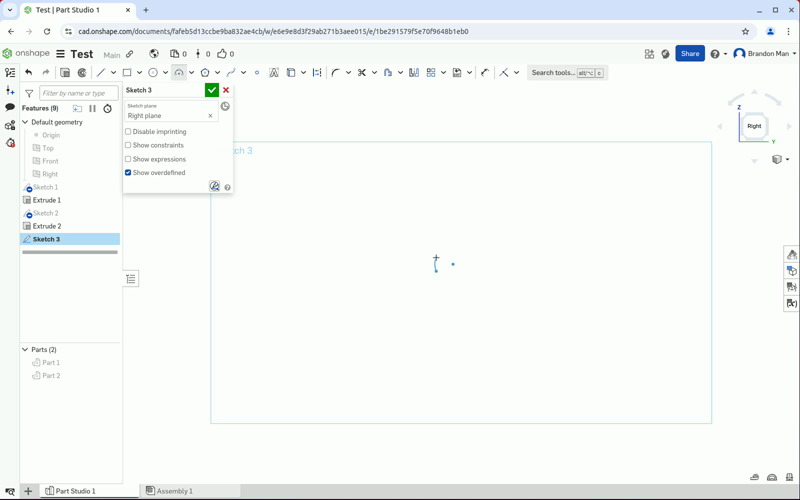
click(436, 257)
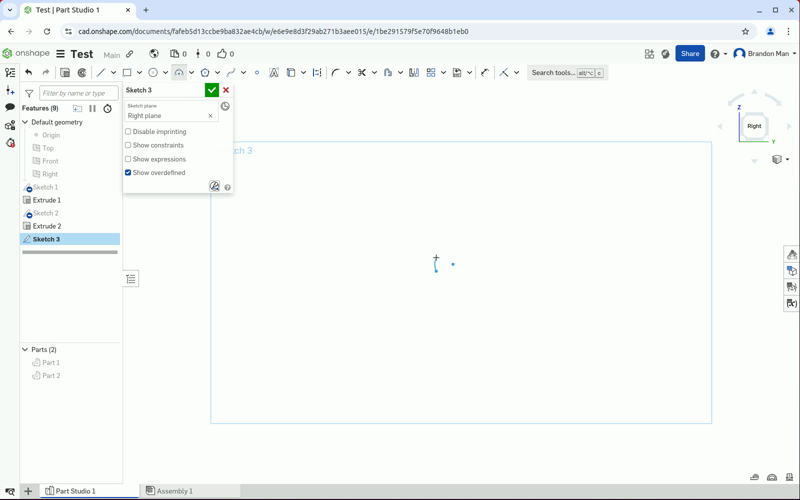
mouse_move(443, 264)
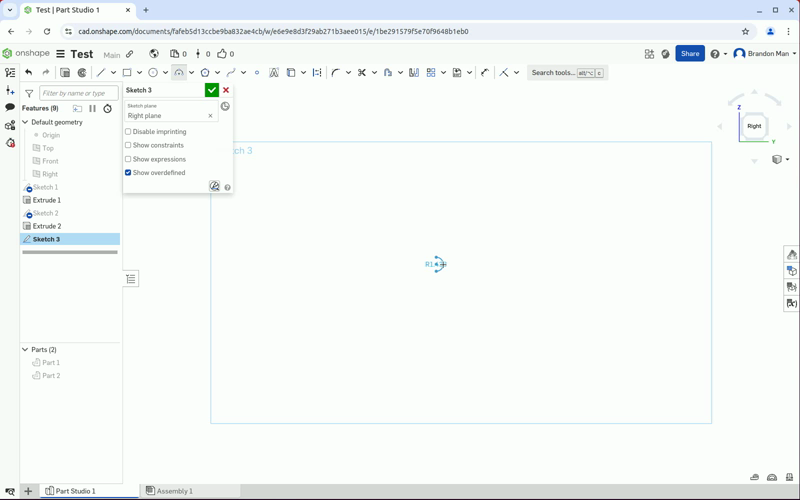
click(443, 264)
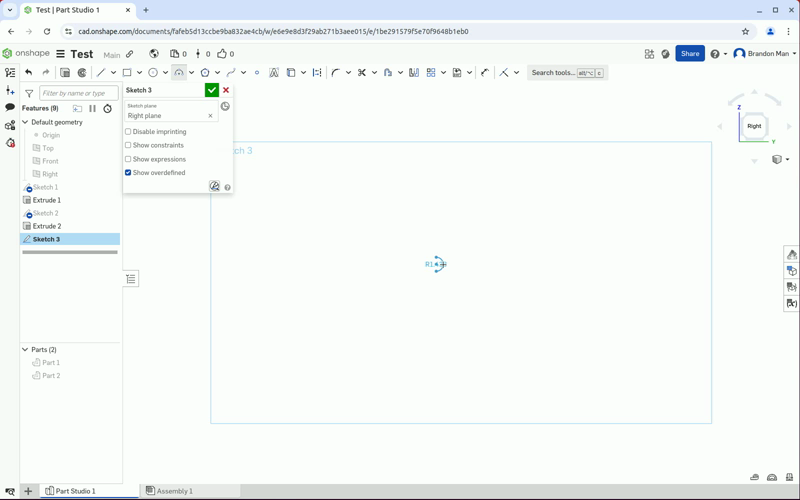
key_up(shift)
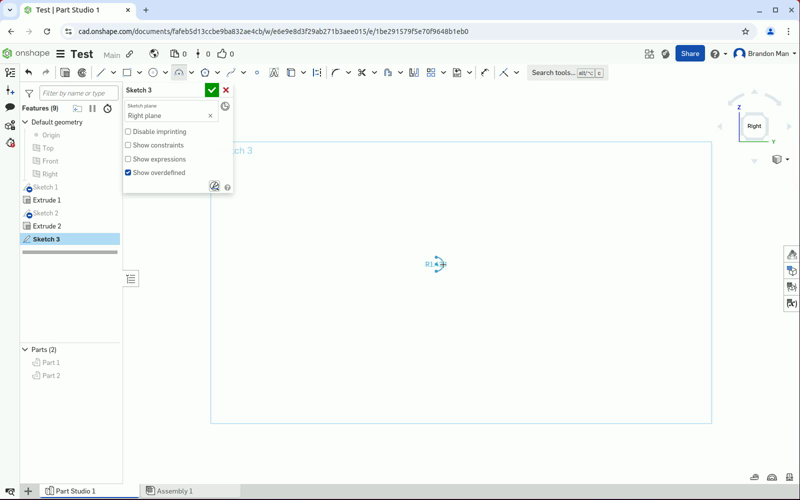
key(esc)
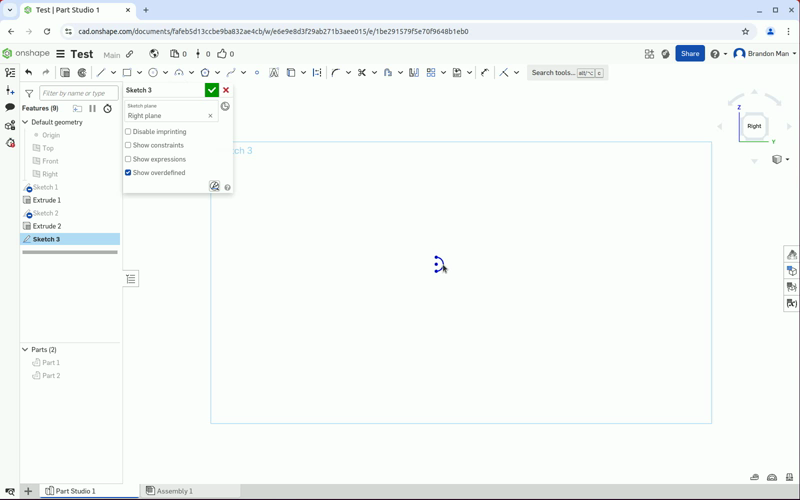
key(l)
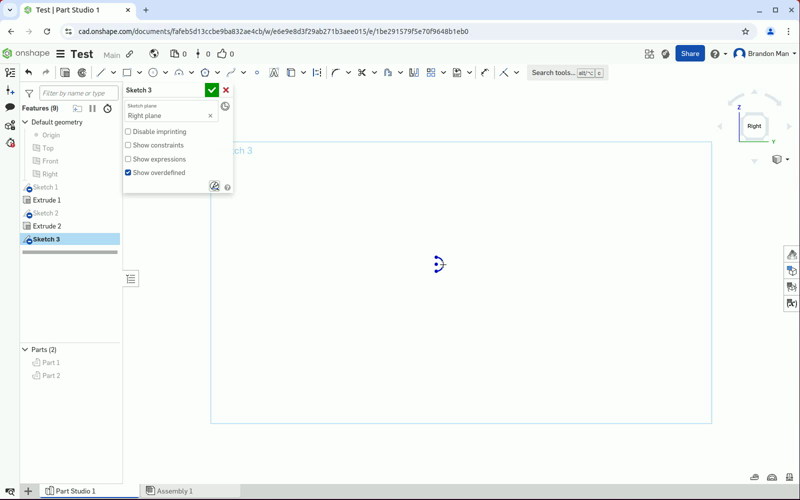
mouse_move(436, 257)
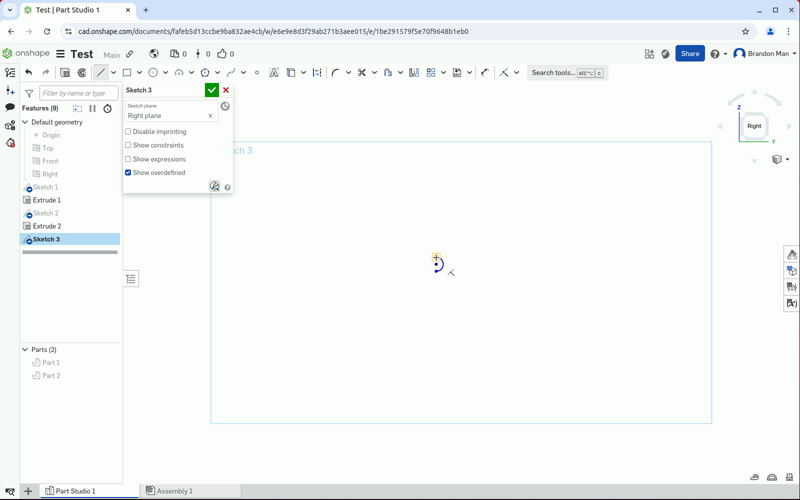
click(436, 257)
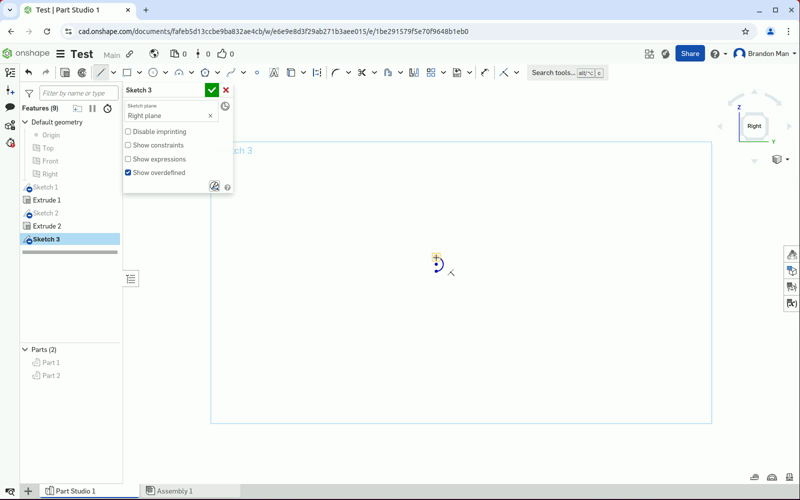
mouse_move(466, 257)
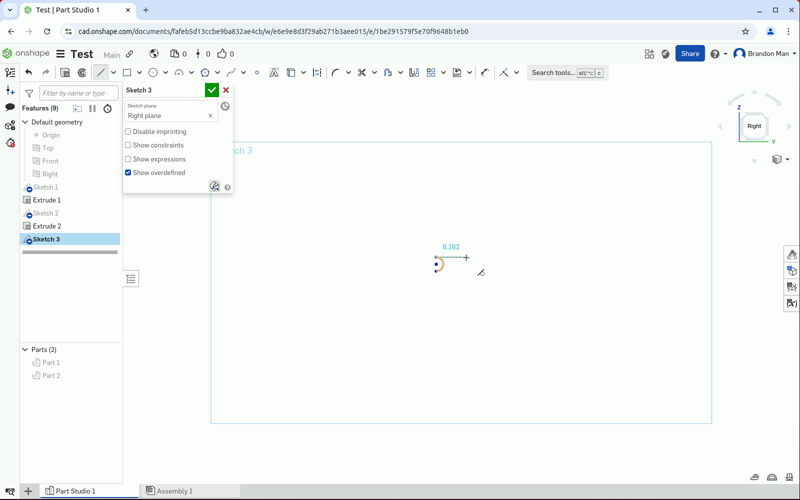
key_down(shift)
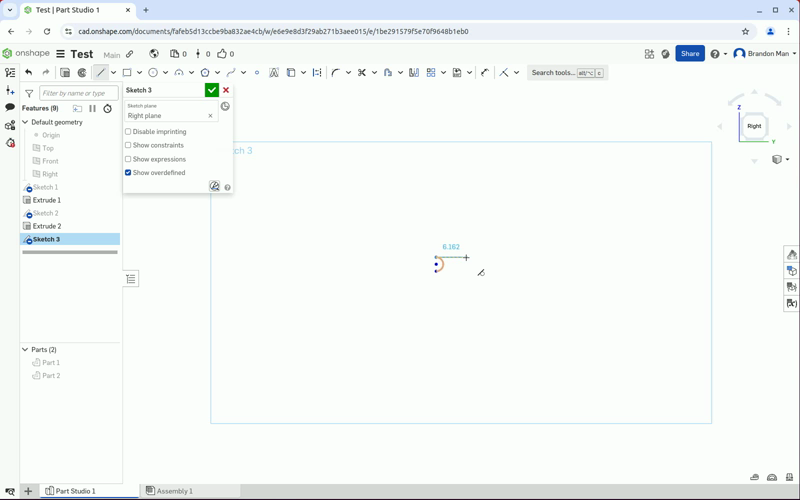
mouse_move(436, 271)
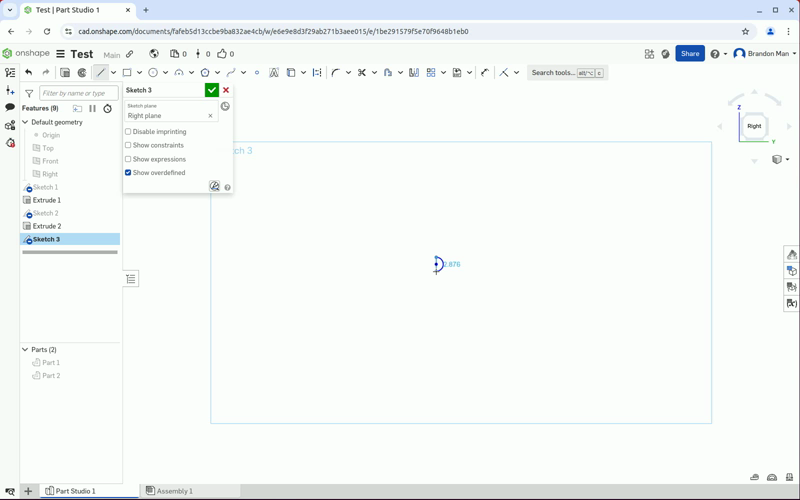
key_up(shift)
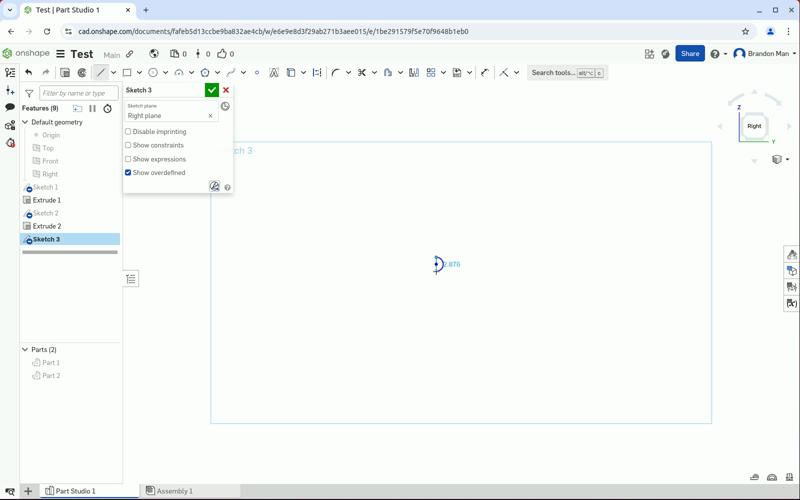
click(436, 271)
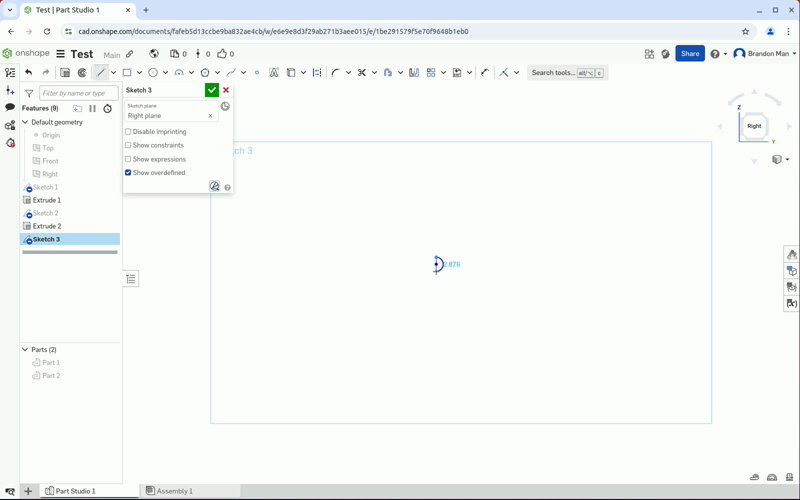
key(esc)
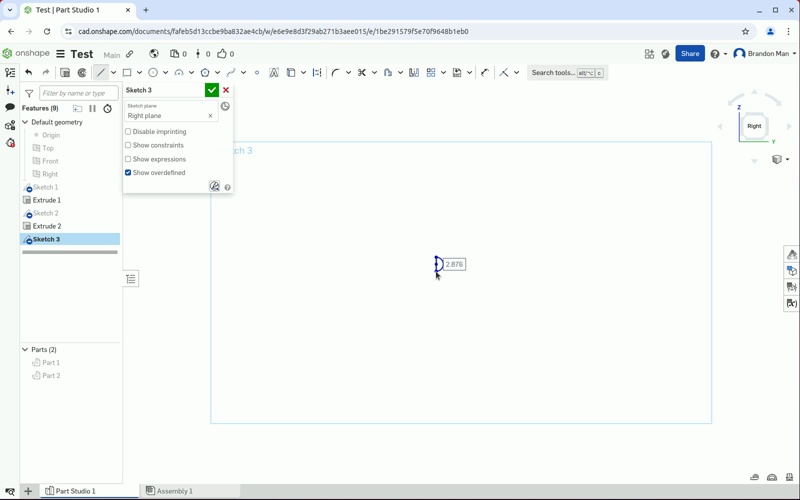
mouse_move(440, 261)
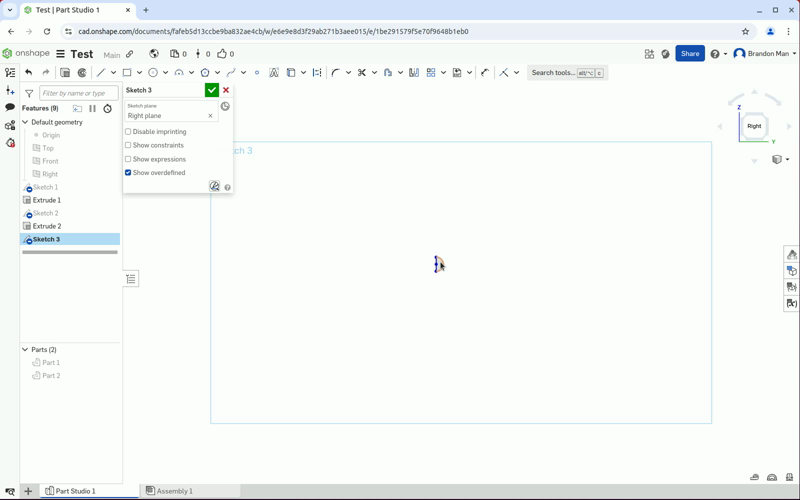
scroll(6)
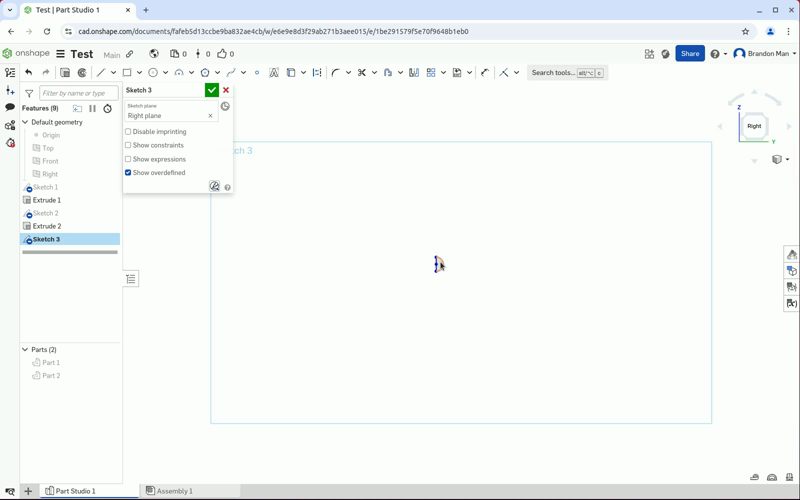
scroll(6)
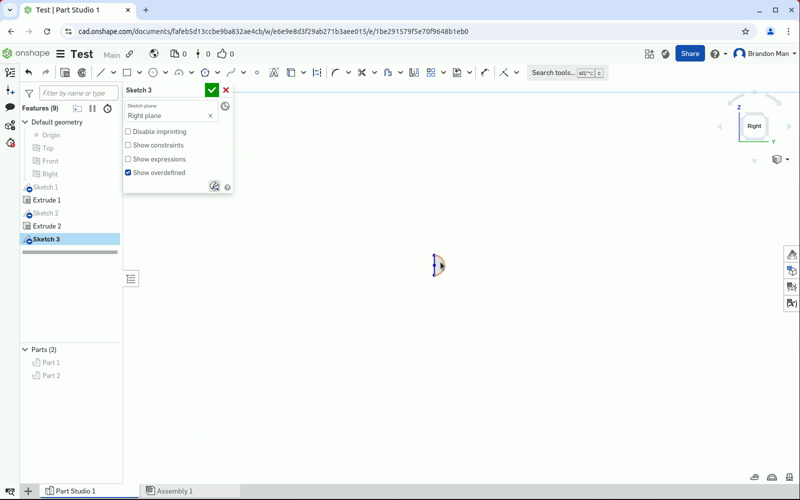
scroll(6)
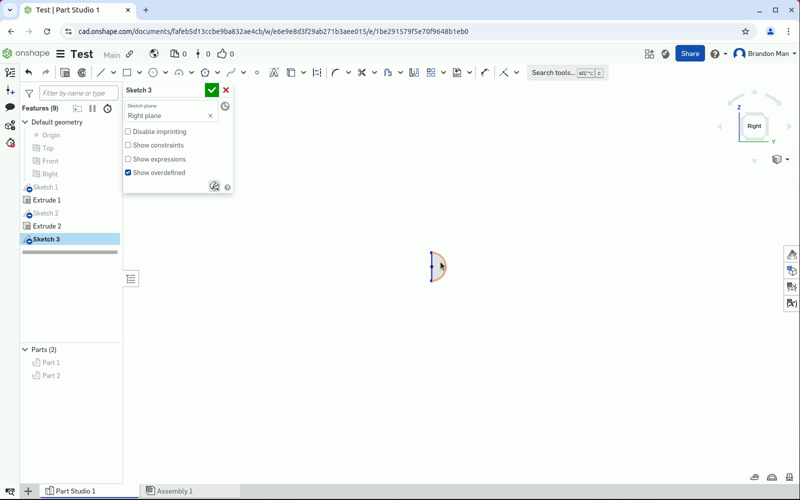
scroll(6)
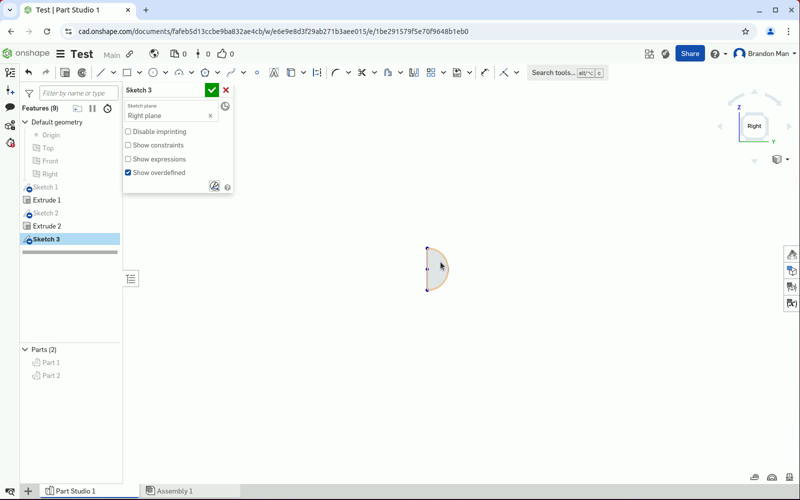
scroll(6)
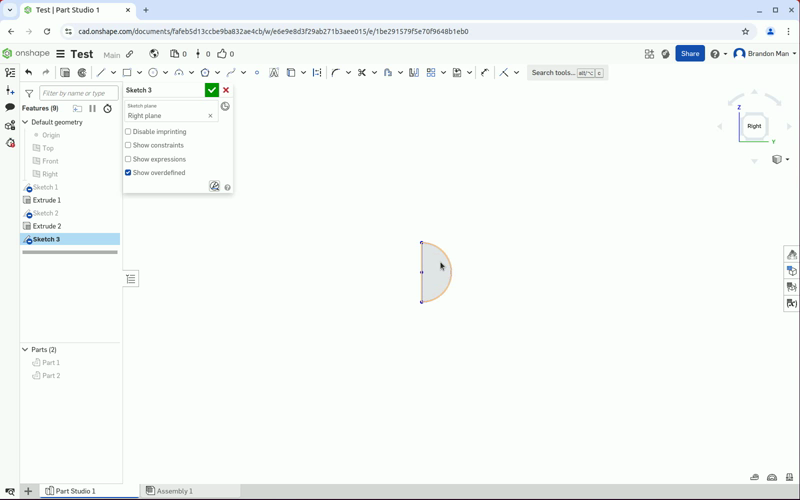
scroll(6)
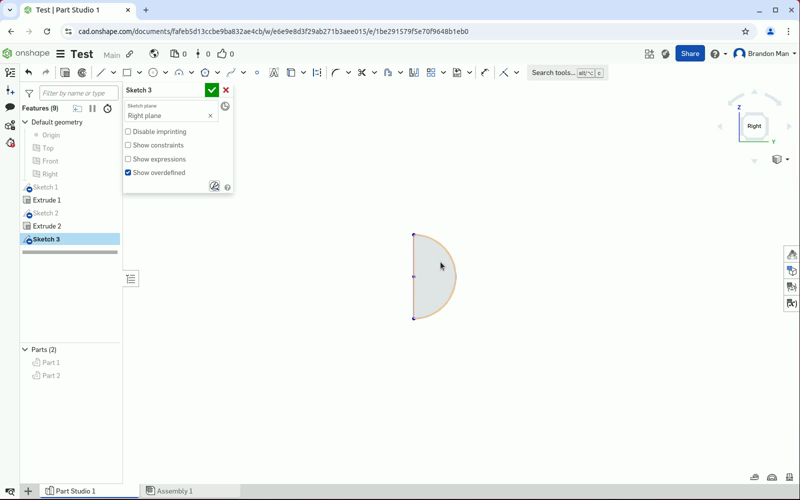
scroll(6)
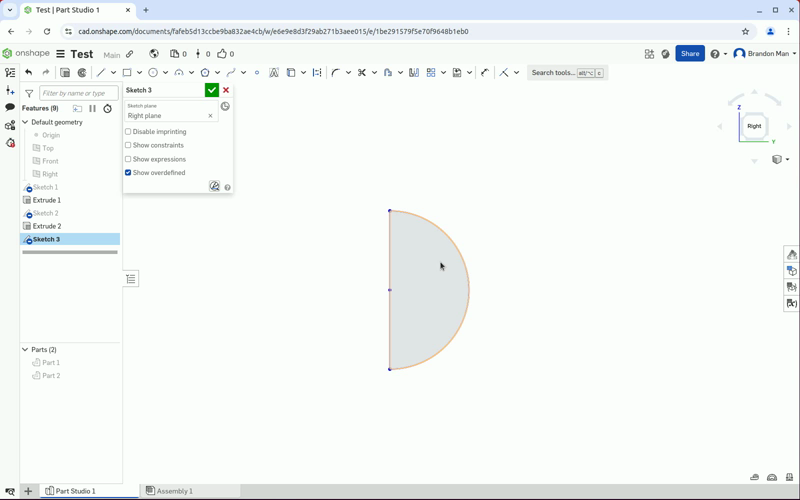
click(440, 261)
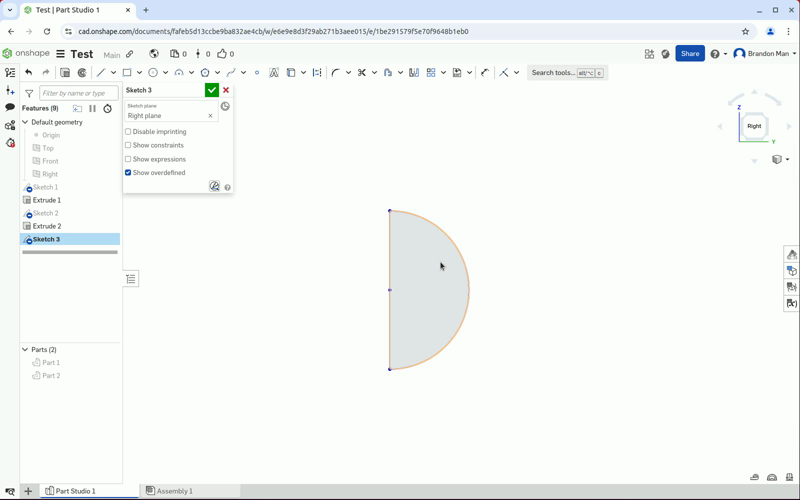
scroll(-6)
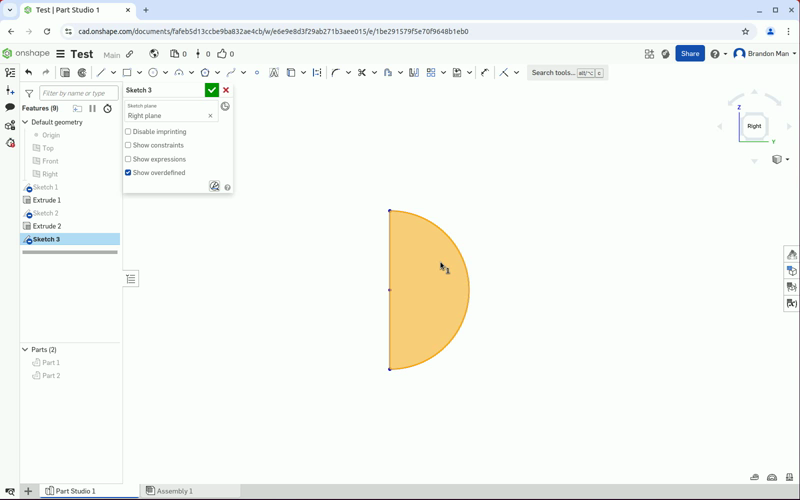
scroll(-6)
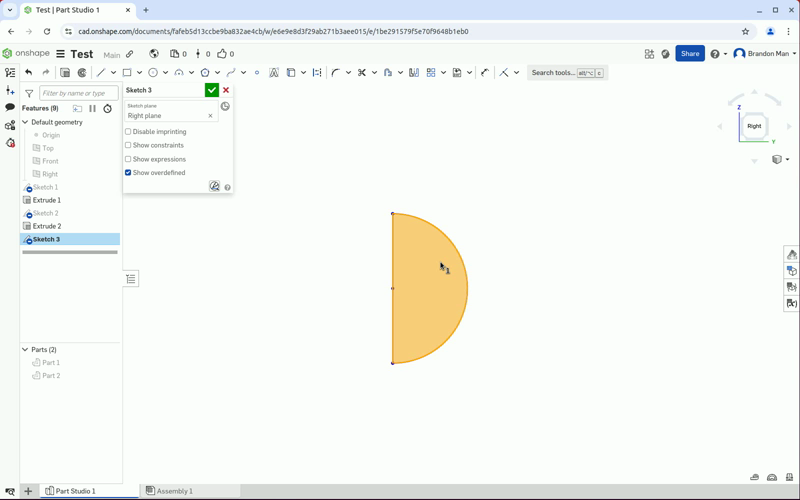
scroll(-6)
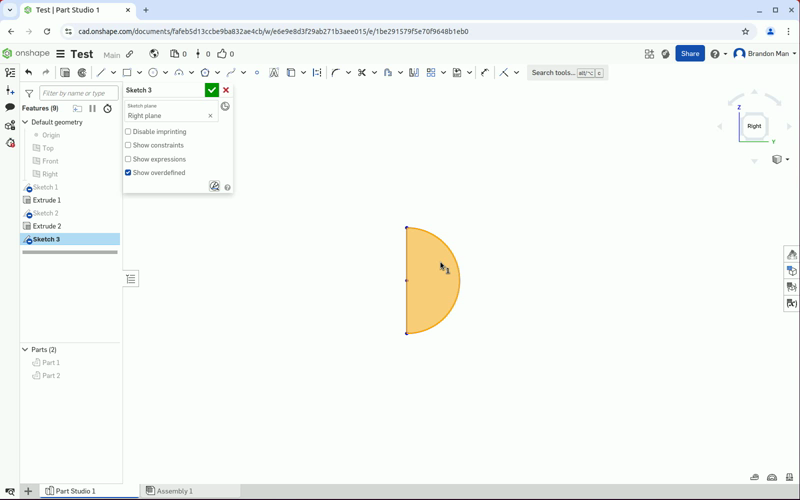
scroll(-6)
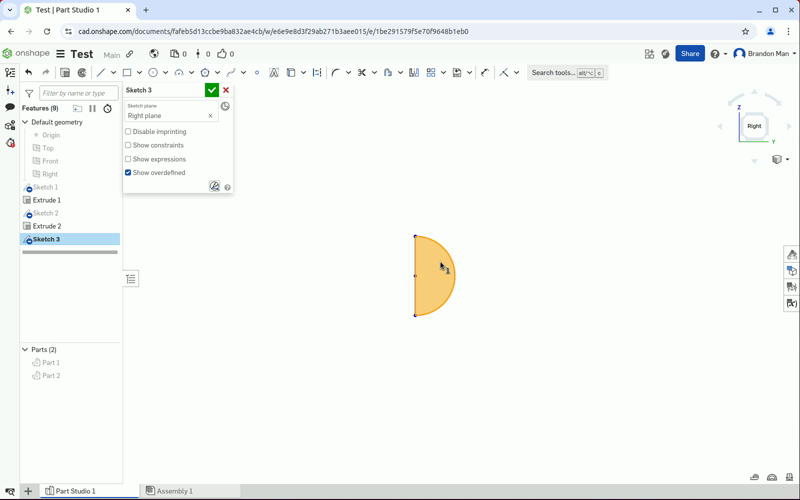
scroll(-6)
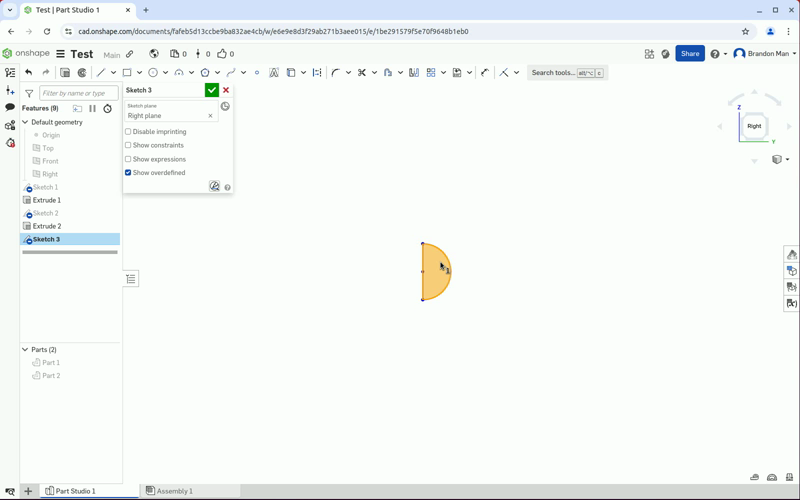
scroll(-6)
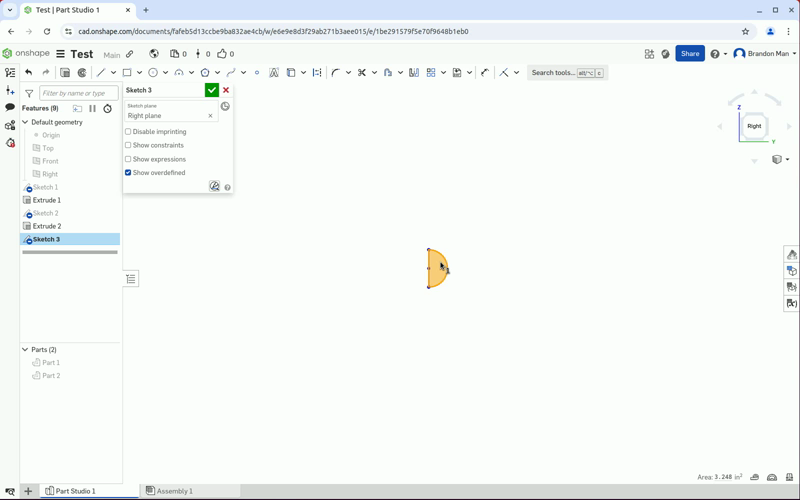
scroll(-6)
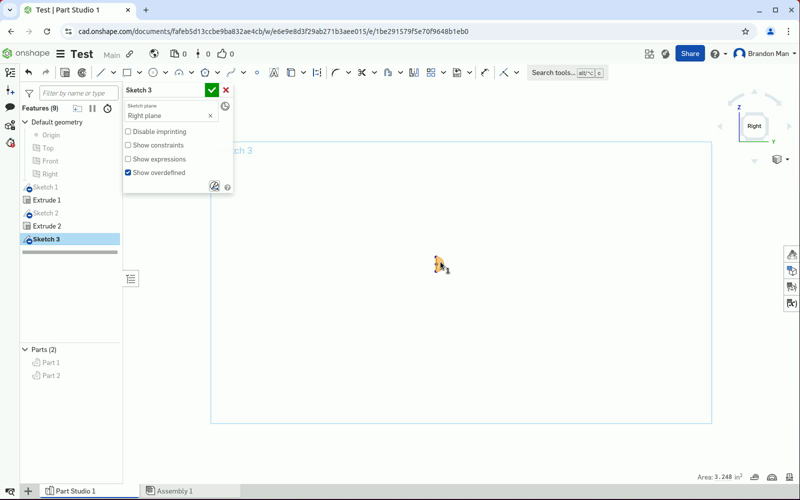
mouse_move(73, 352)
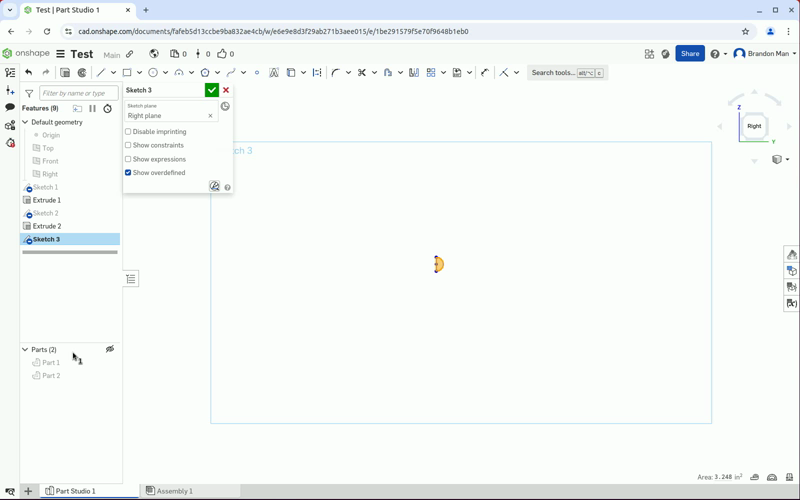
key(shift+y)
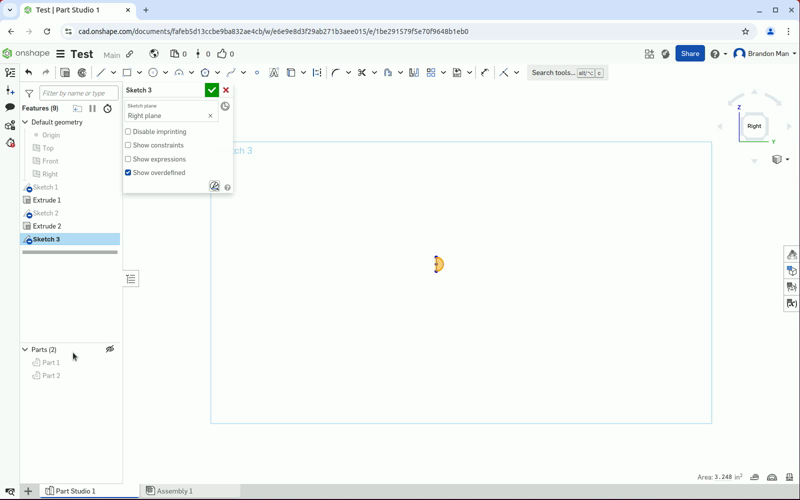
key(shift+e)
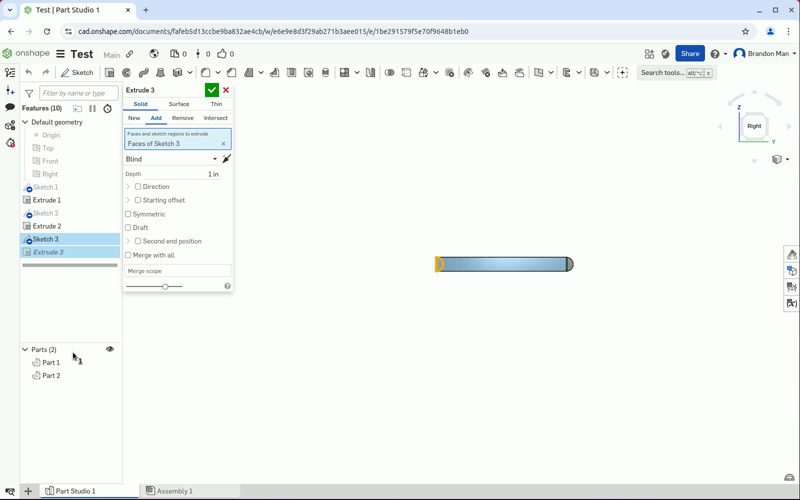
mouse_move(143, 106)
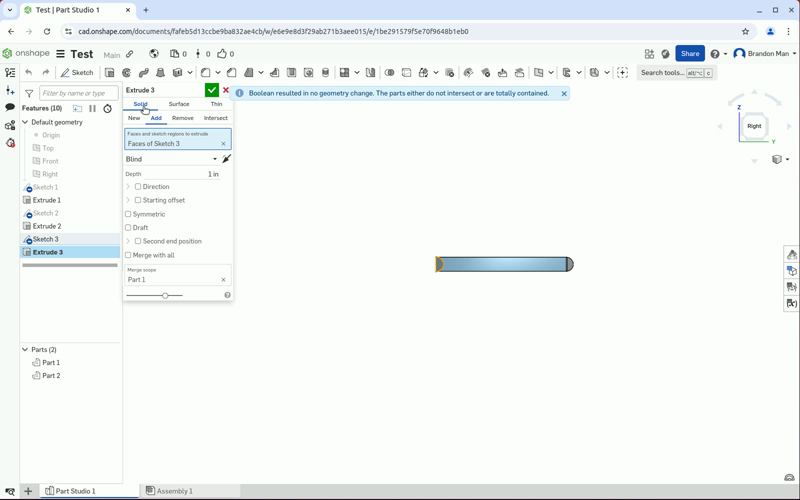
click(143, 106)
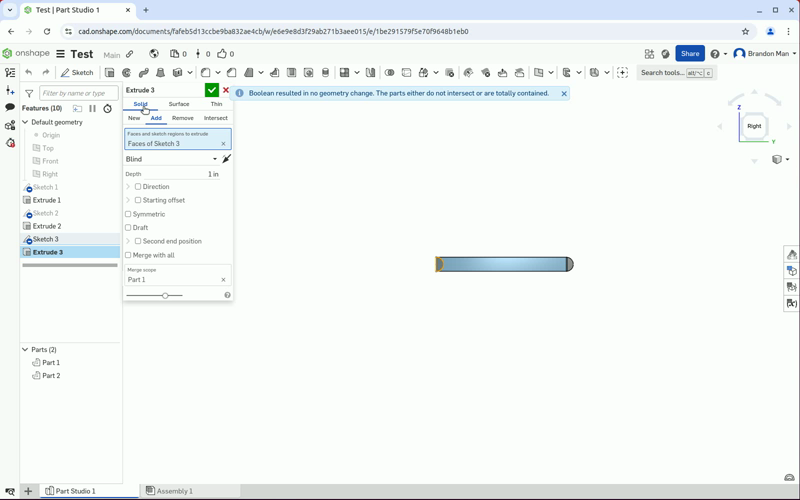
mouse_move(137, 120)
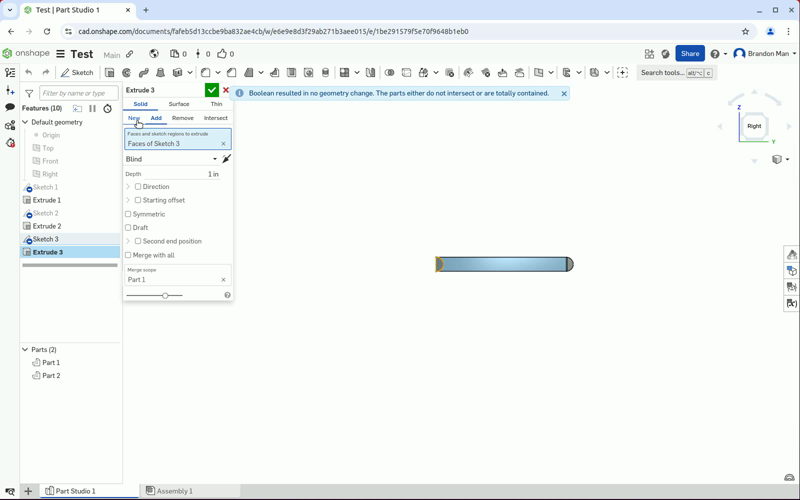
click(137, 120)
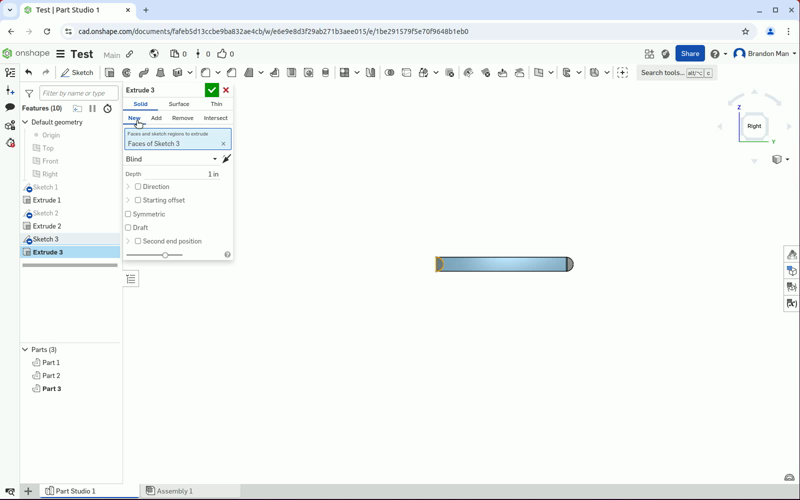
key(tab, 4)
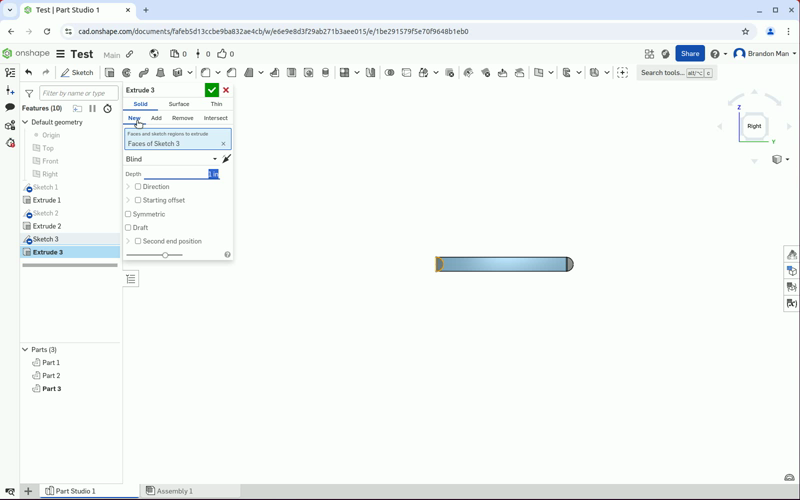
text(2.648)
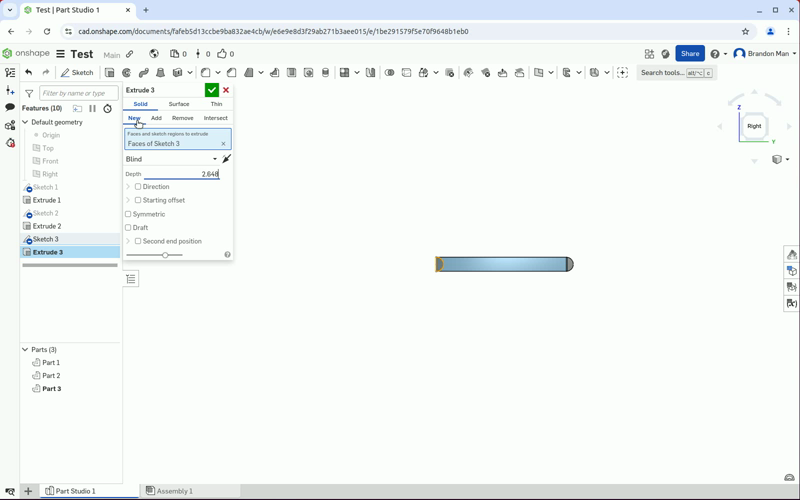
key(enter)
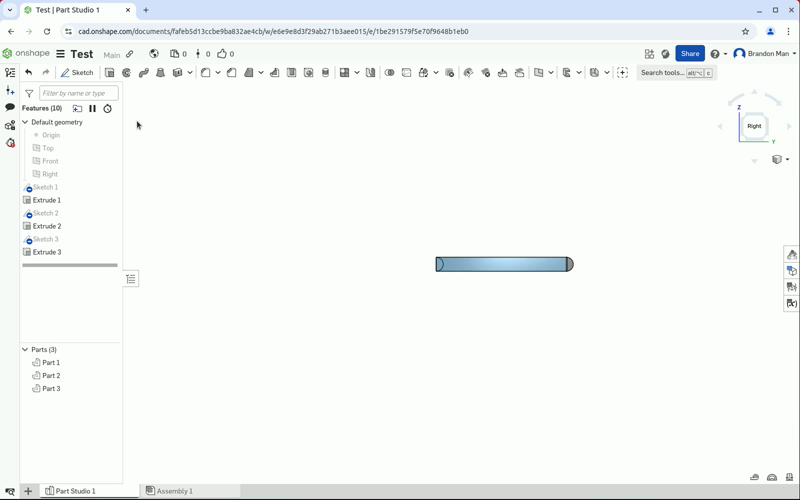
key(shift+h)
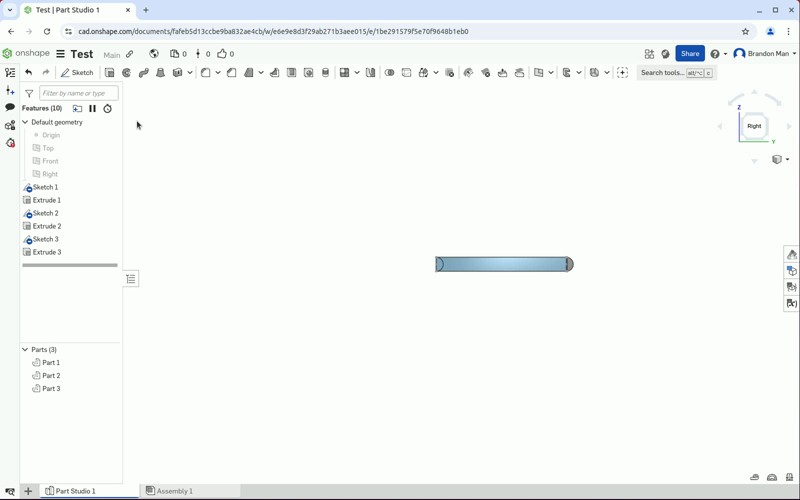
key(shift+h)
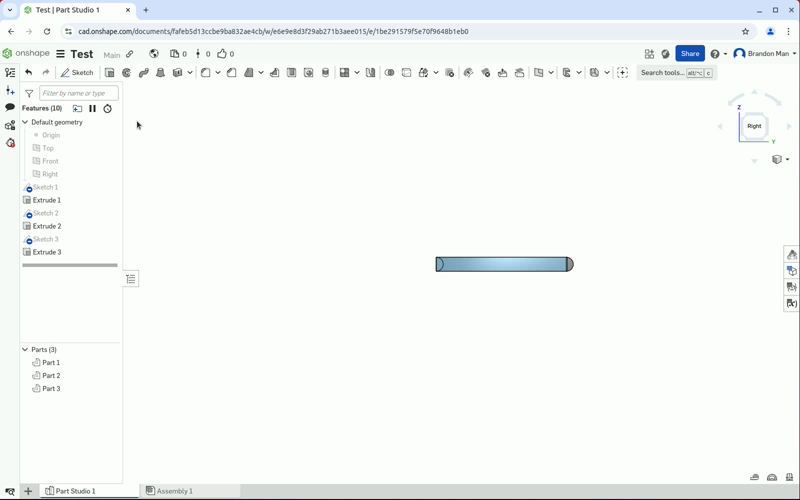
mouse_move(73, 189)
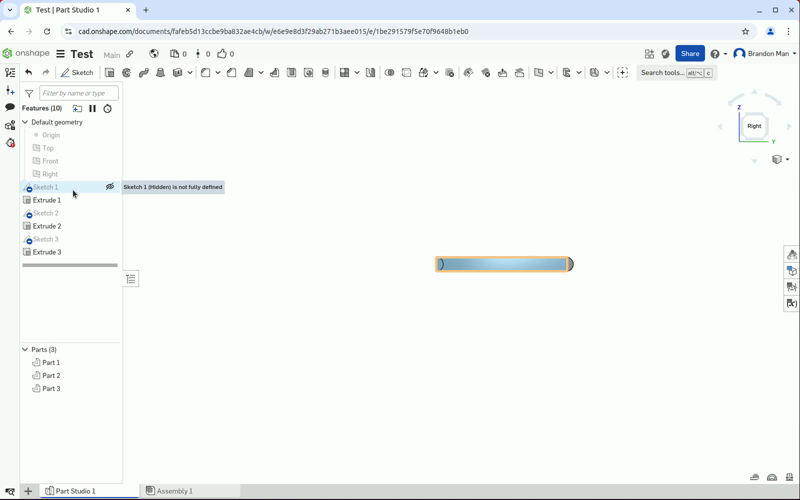
click(73, 189)
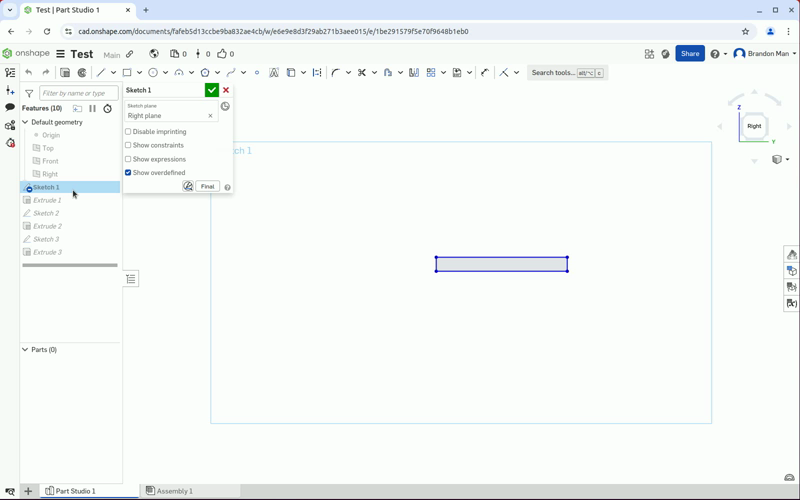
mouse_move(229, 92)
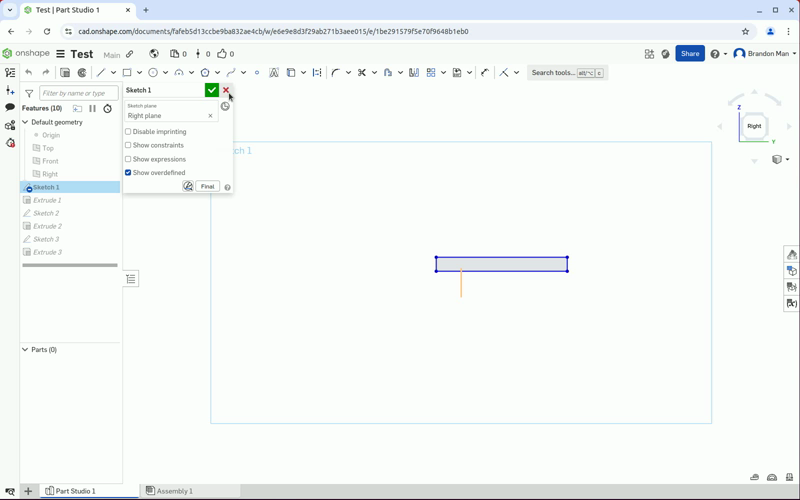
click(229, 92)
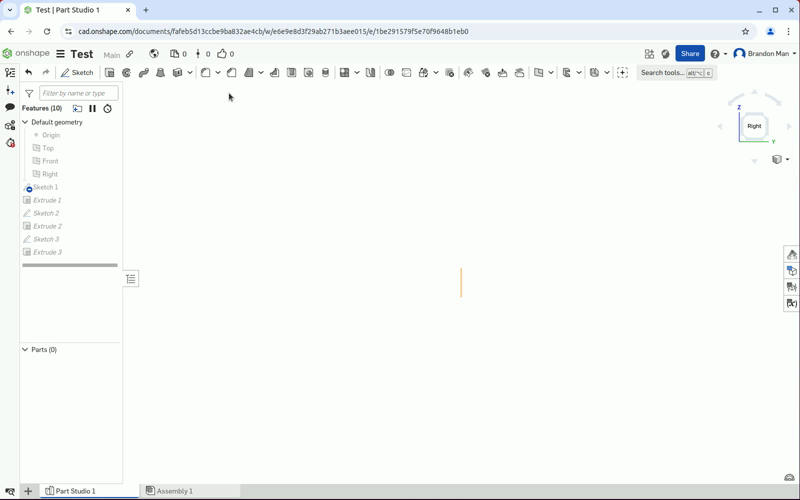
mouse_move(541, 75)
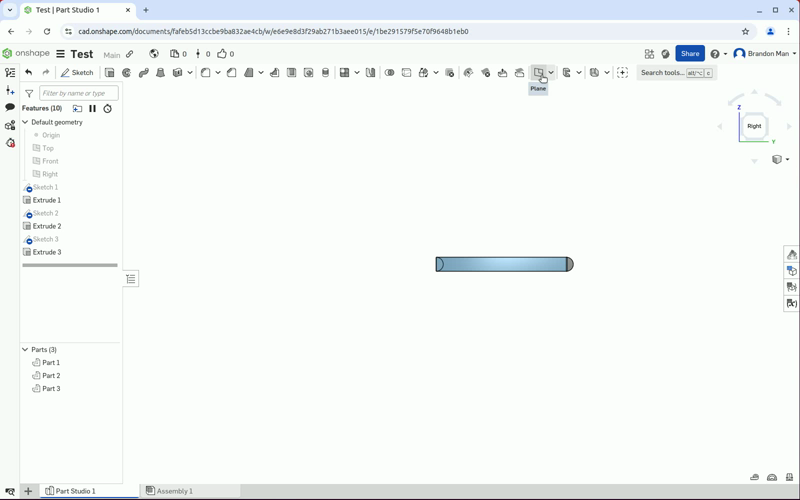
click(541, 75)
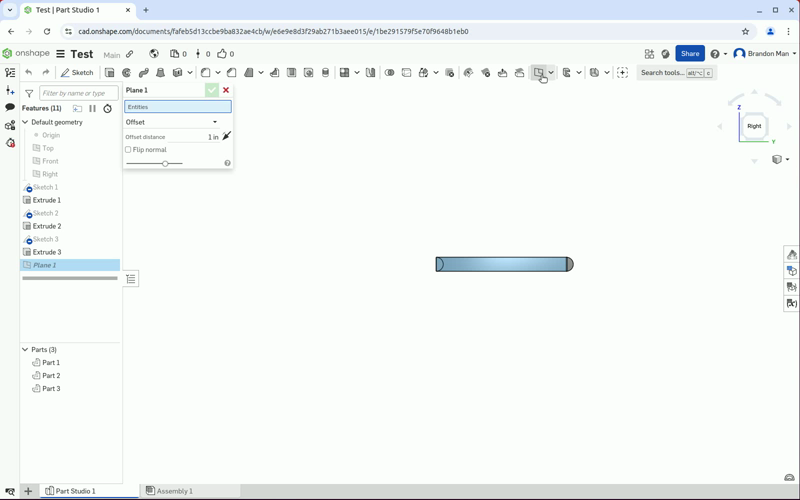
mouse_move(73, 176)
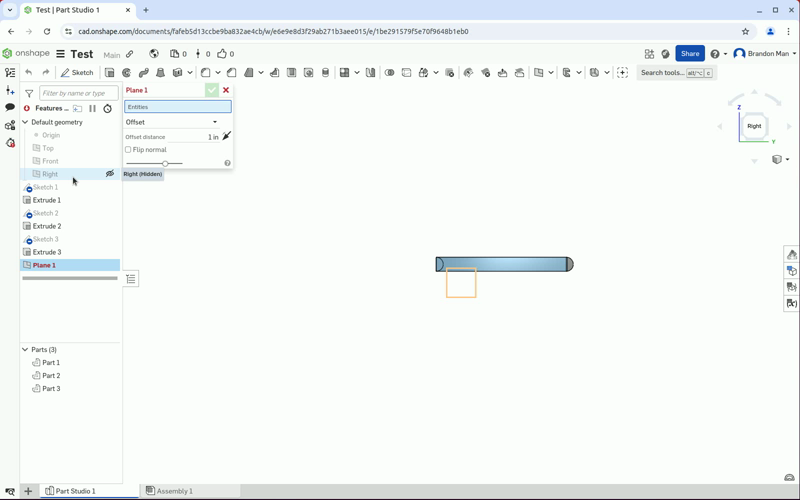
click(73, 176)
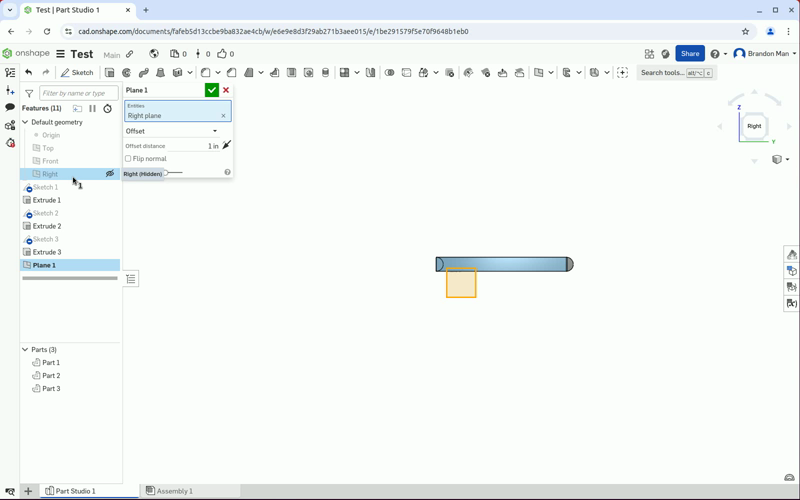
key(tab, 2)
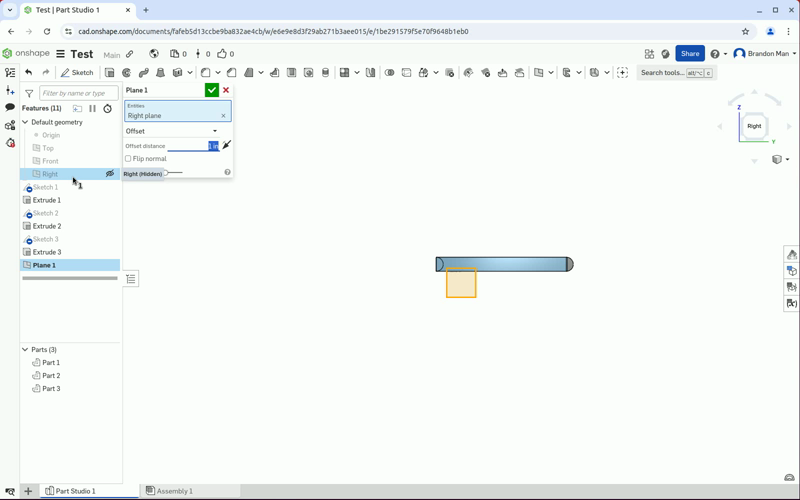
text(2.65)
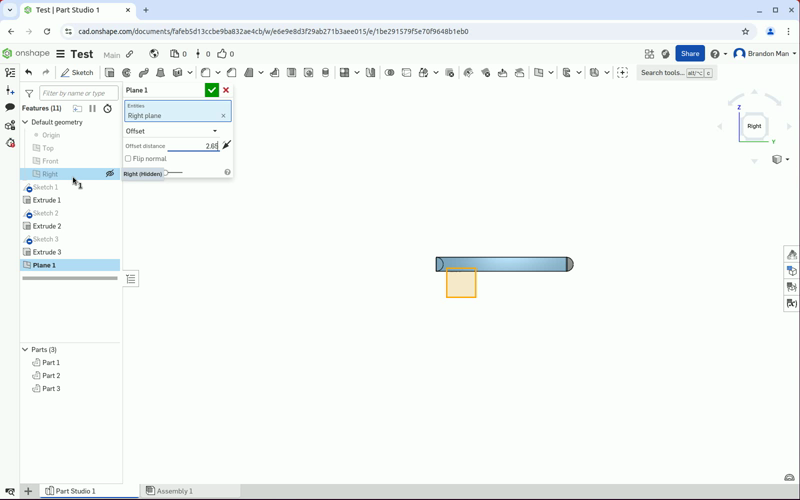
key(enter, 2)
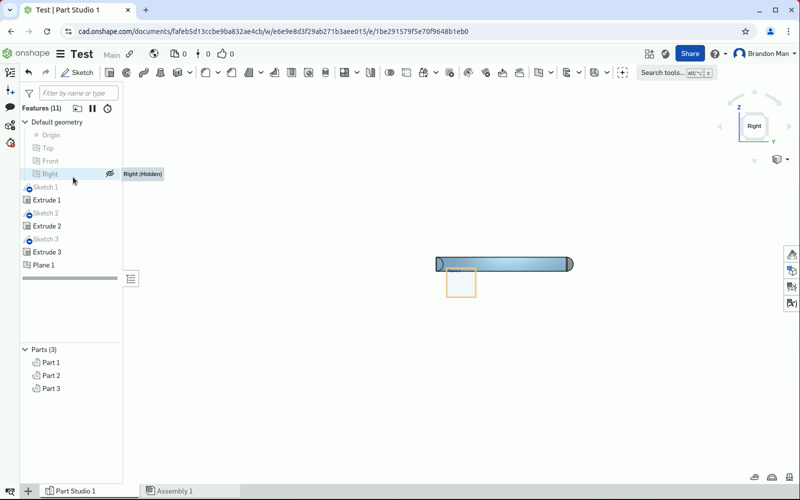
key(shift+s)
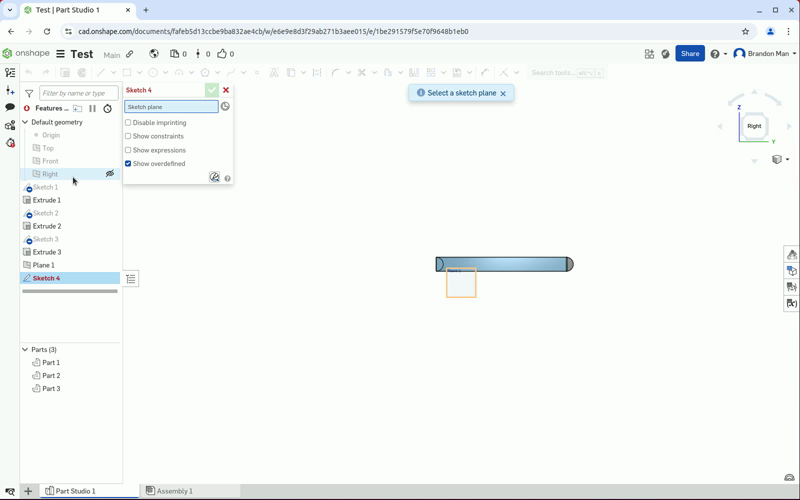
mouse_move(73, 267)
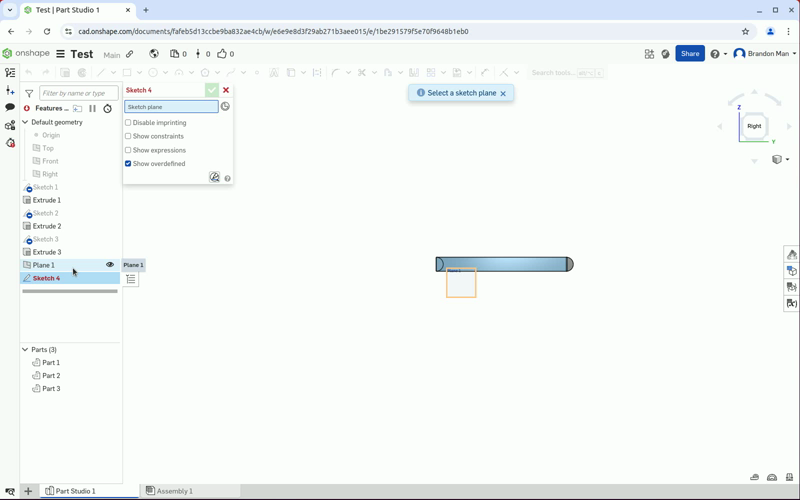
click(73, 267)
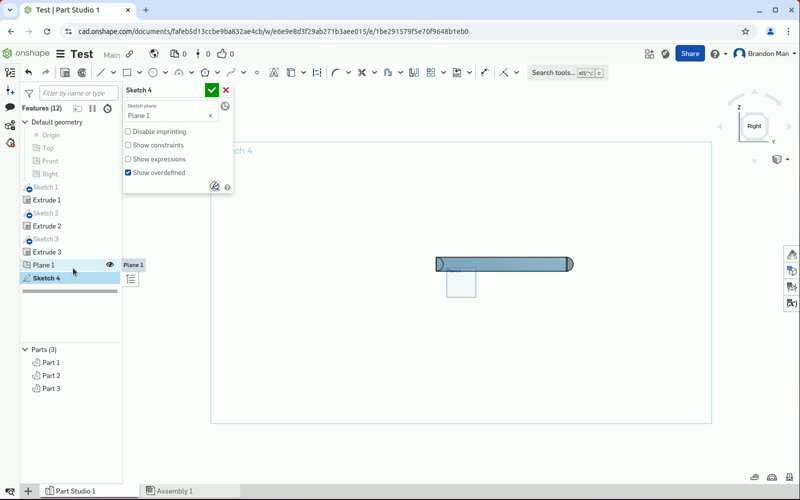
mouse_move(73, 352)
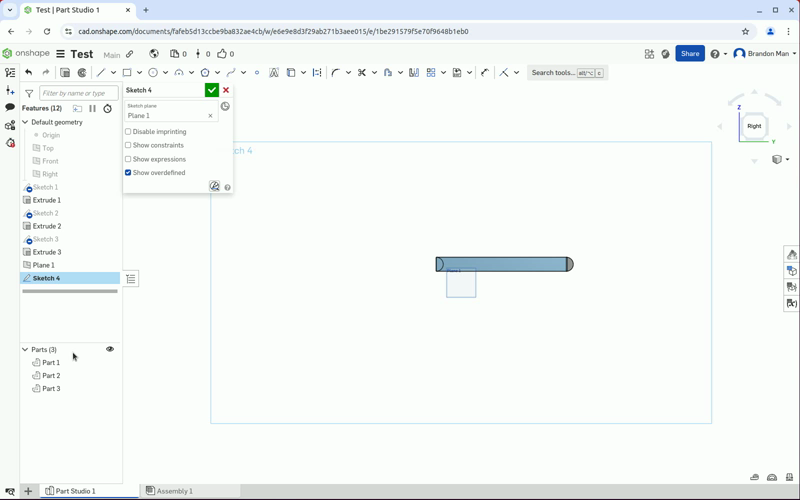
key(y)
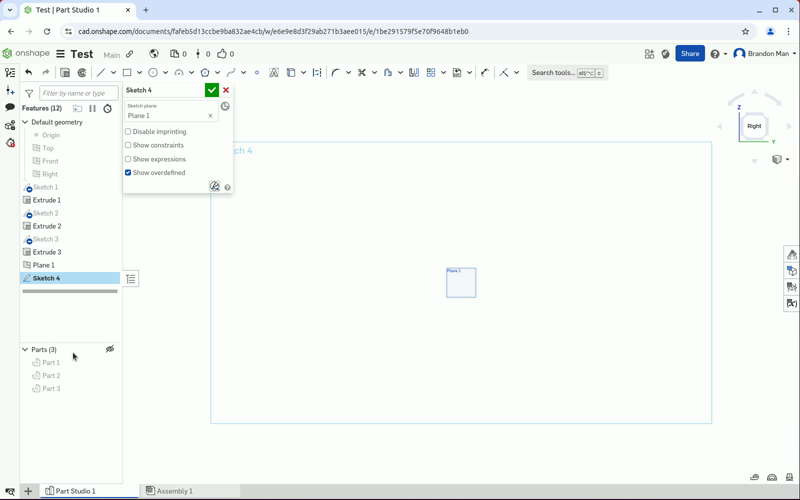
key(l)
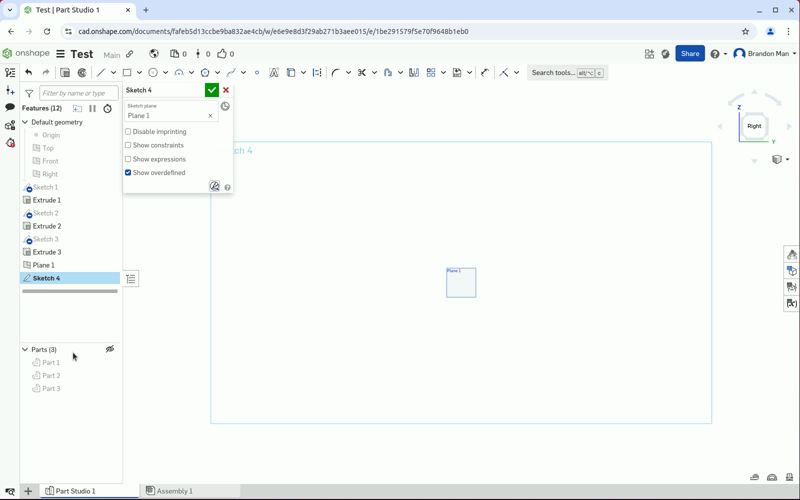
key_down(shift)
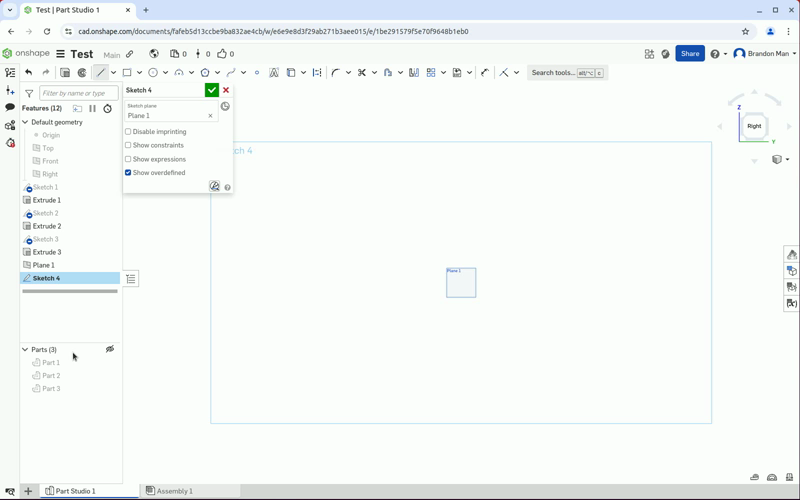
mouse_move(436, 271)
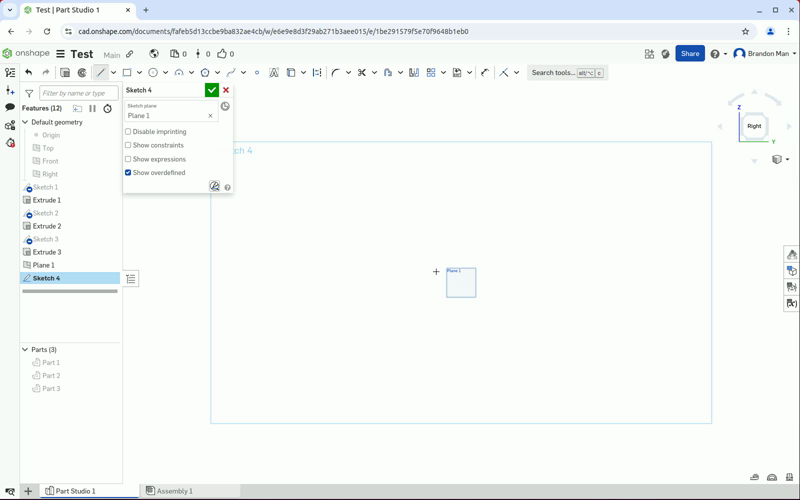
click(436, 271)
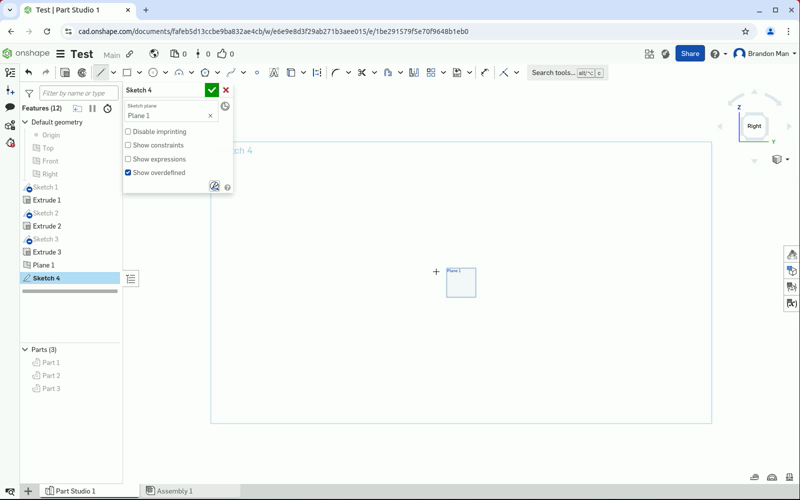
key_up(shift)
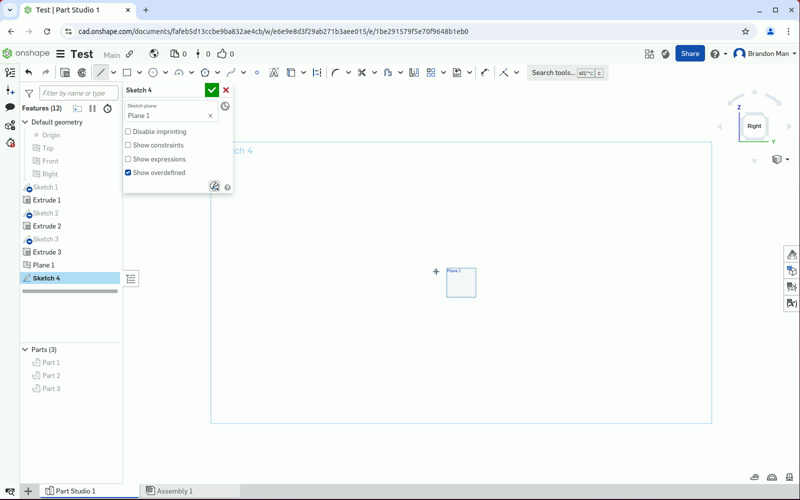
key_down(shift)
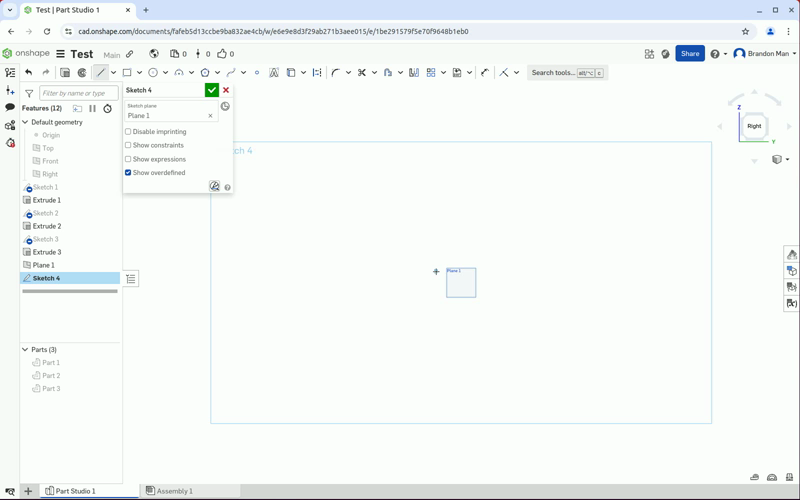
mouse_move(466, 271)
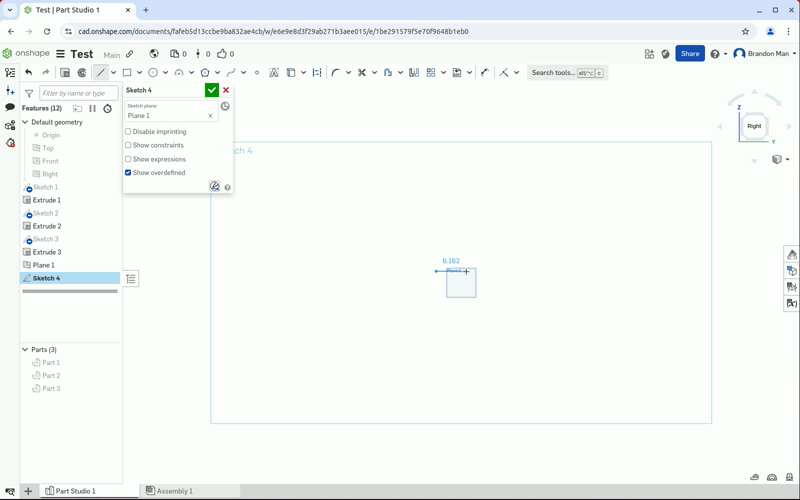
mouse_move(436, 258)
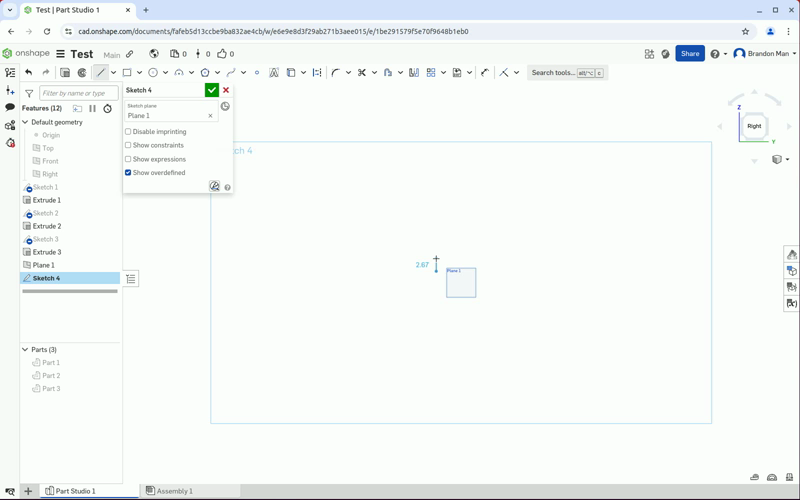
click(436, 258)
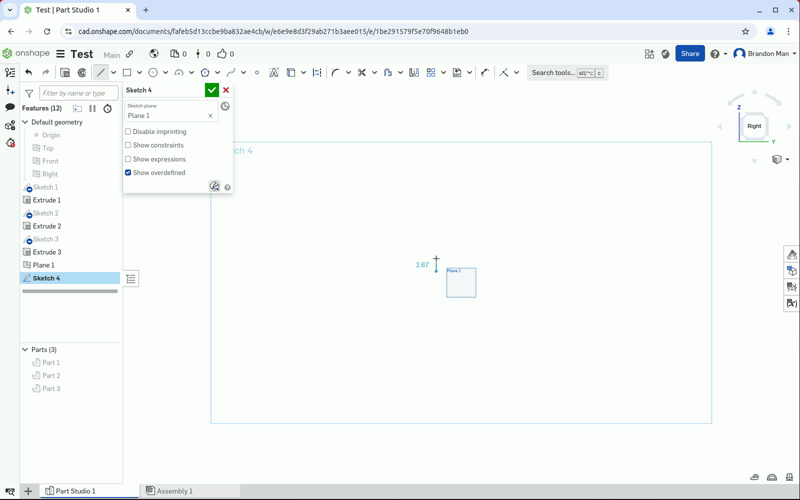
key_up(shift)
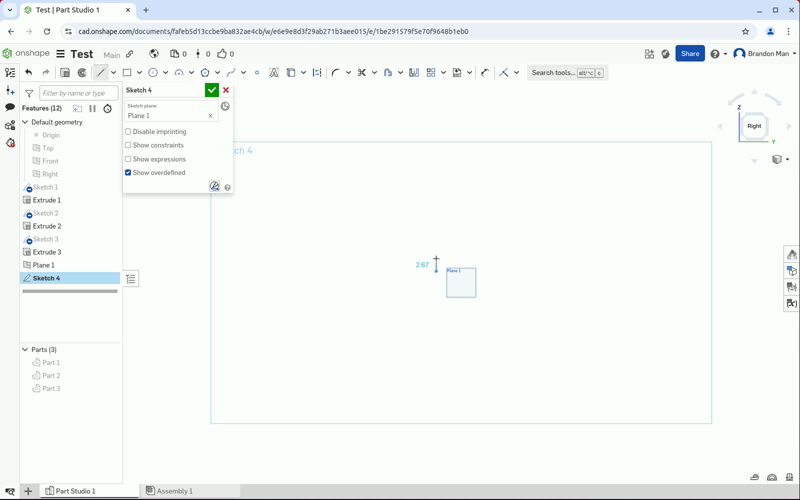
key(esc)
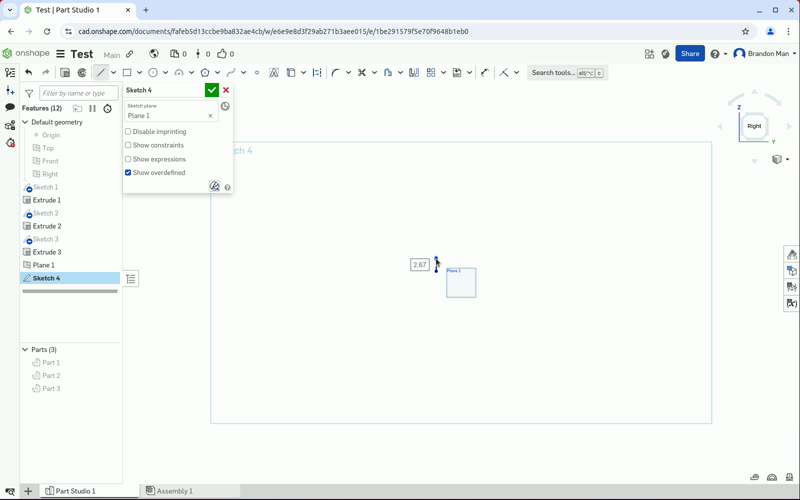
key(a)
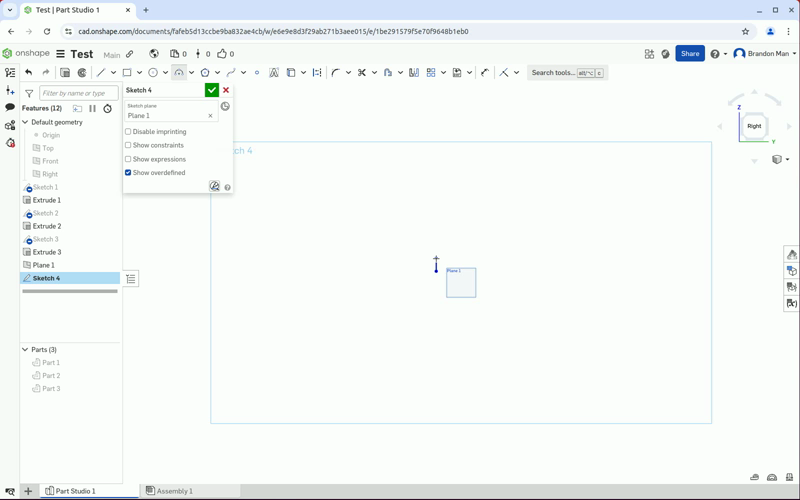
mouse_move(436, 258)
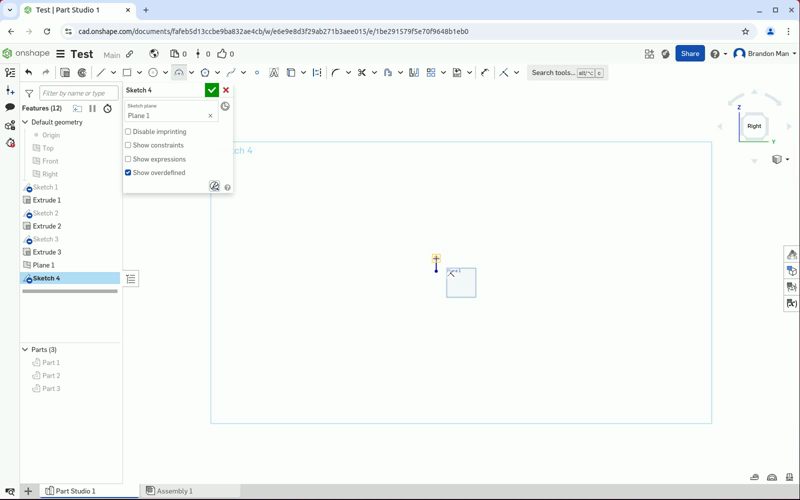
click(436, 258)
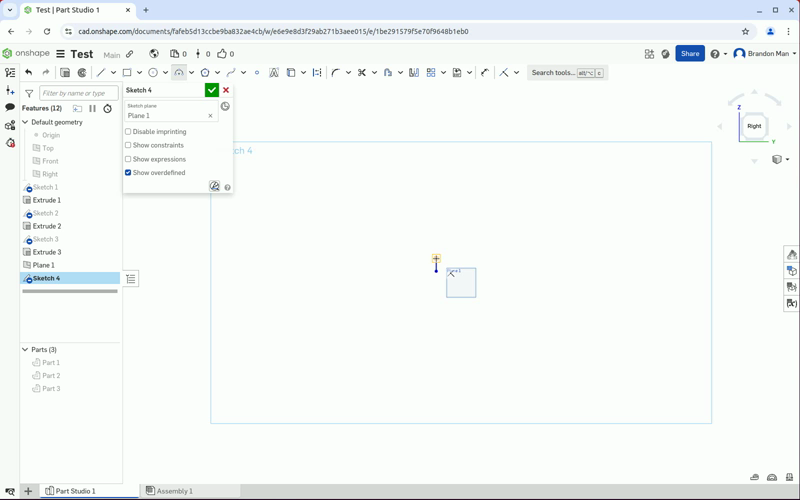
mouse_move(436, 271)
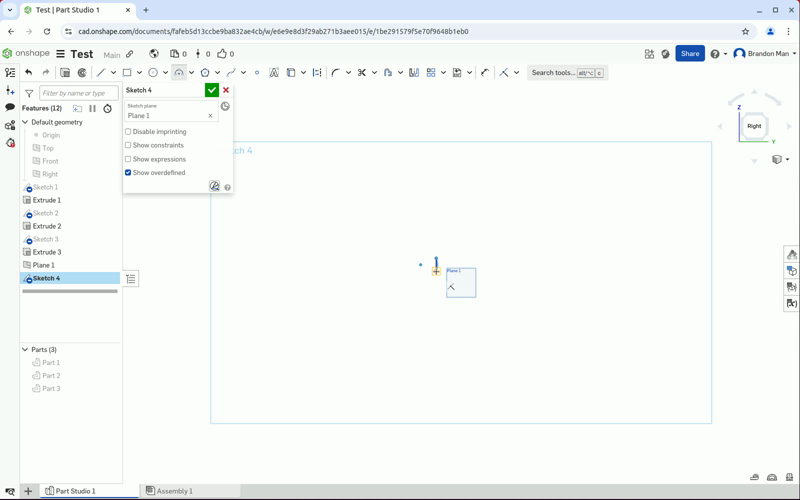
click(436, 271)
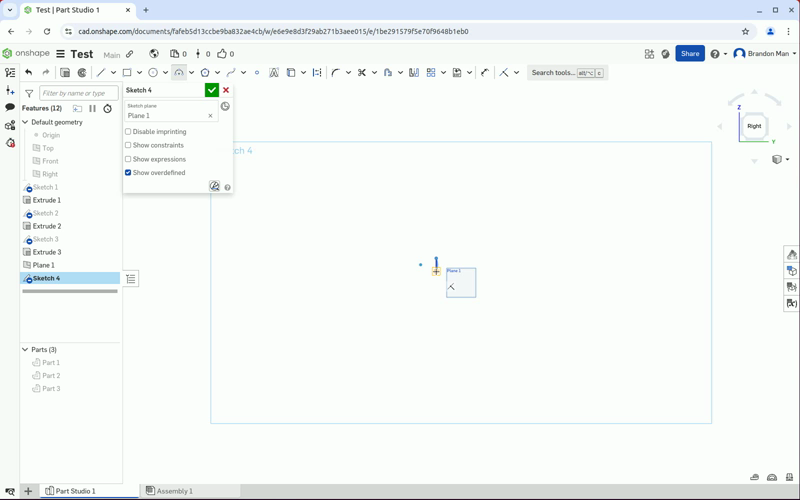
key_down(shift)
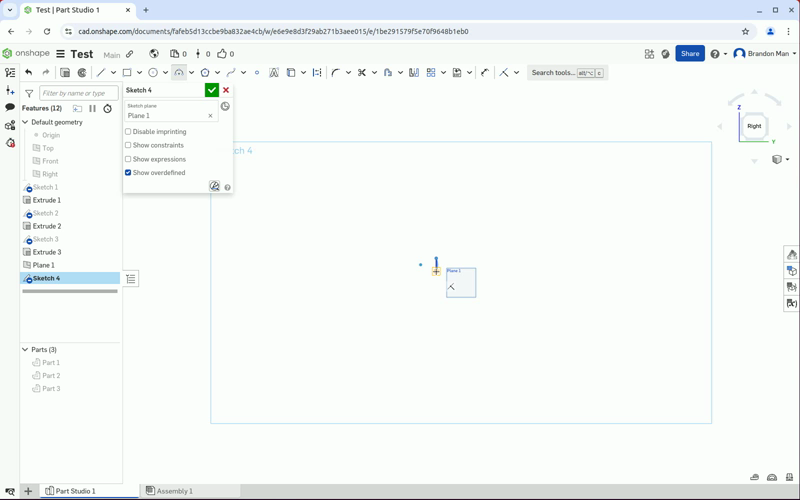
mouse_move(429, 264)
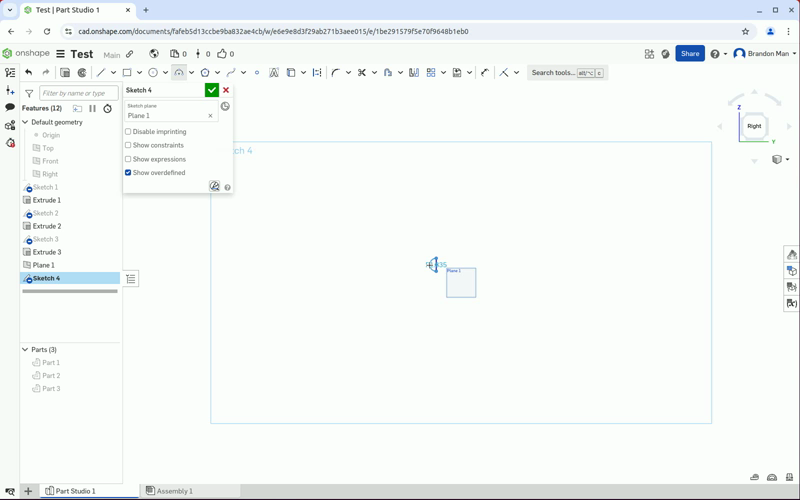
click(429, 264)
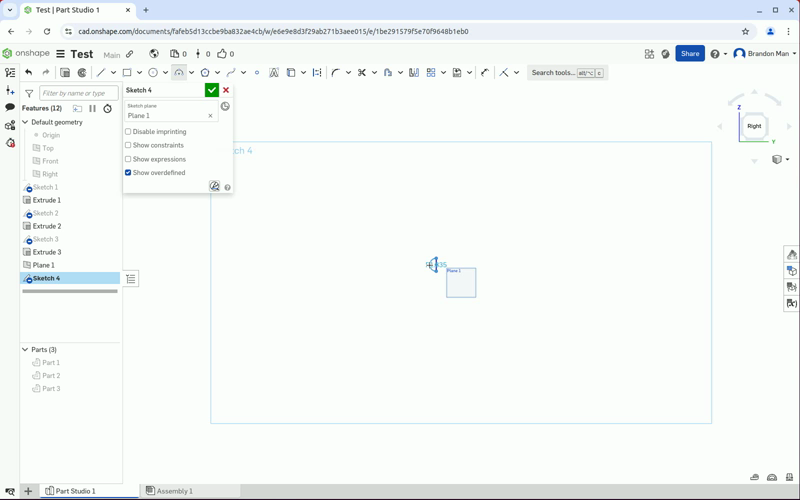
key_up(shift)
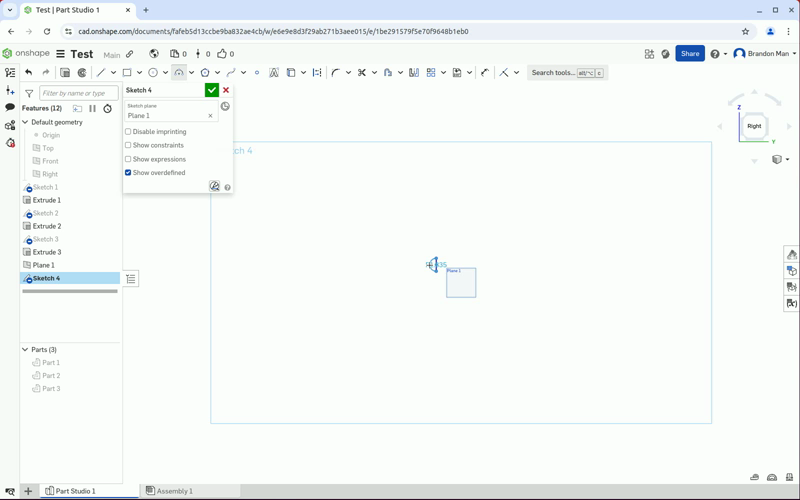
key(esc)
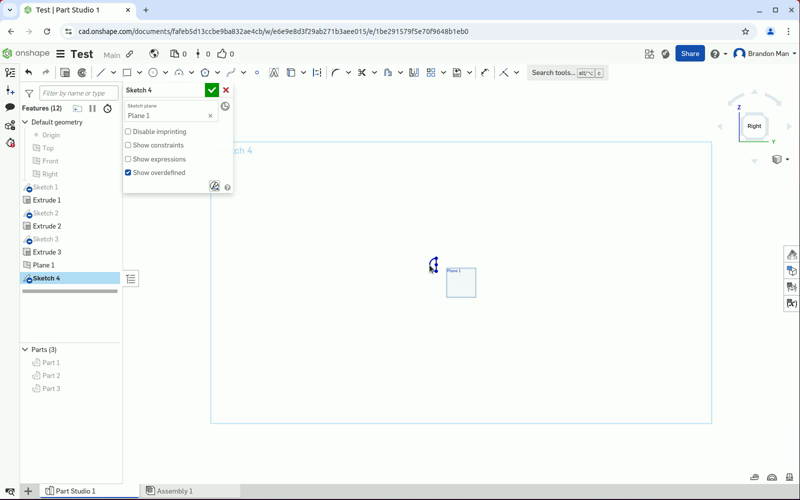
mouse_move(432, 264)
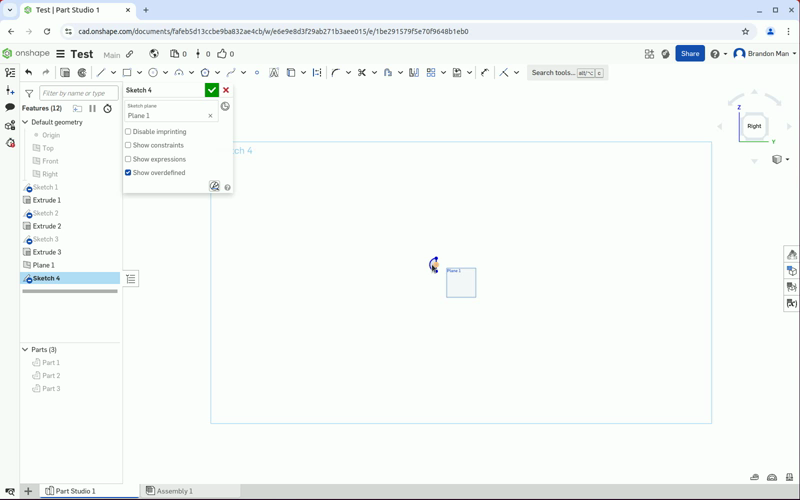
scroll(6)
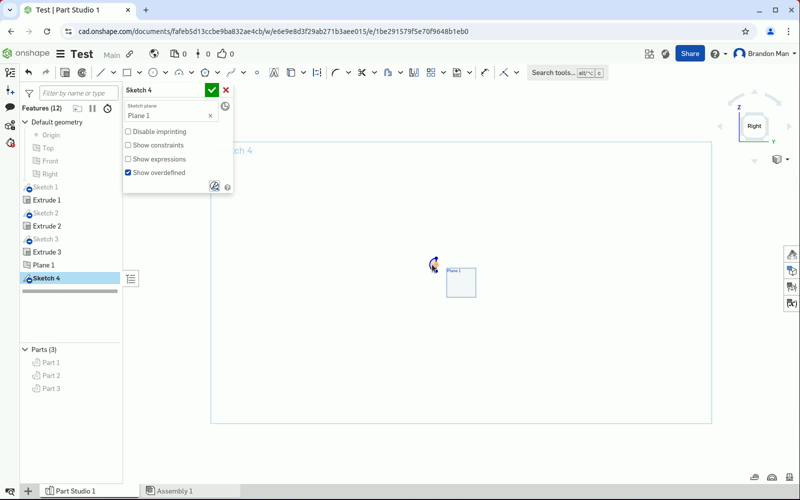
scroll(6)
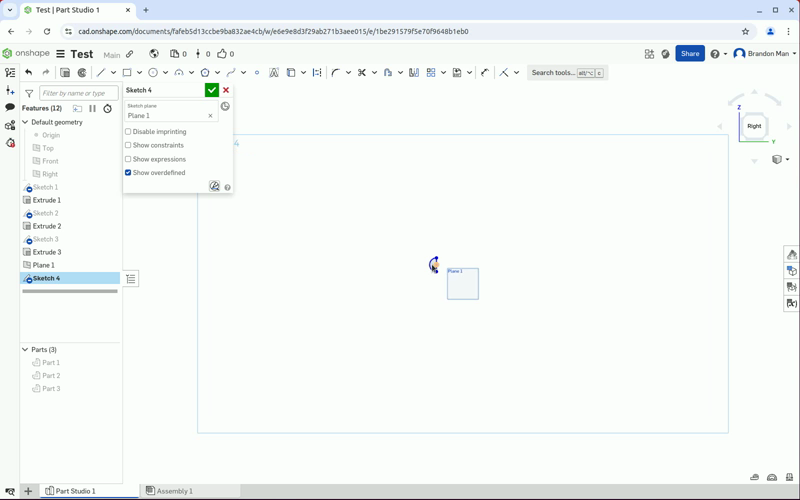
scroll(6)
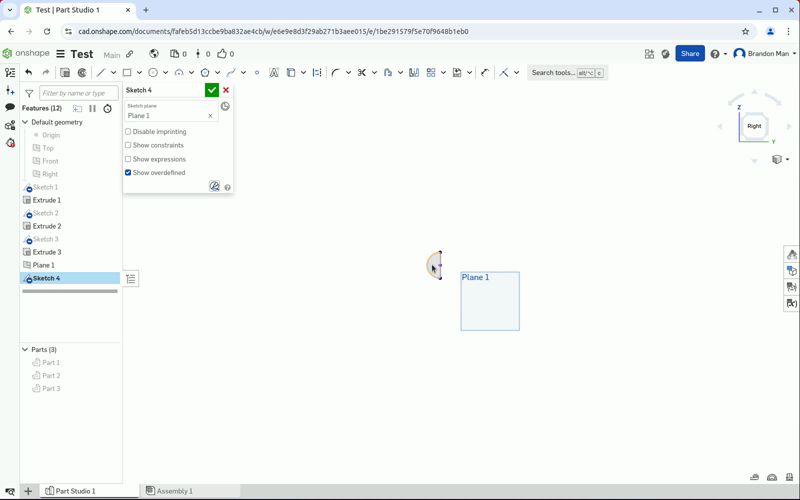
scroll(6)
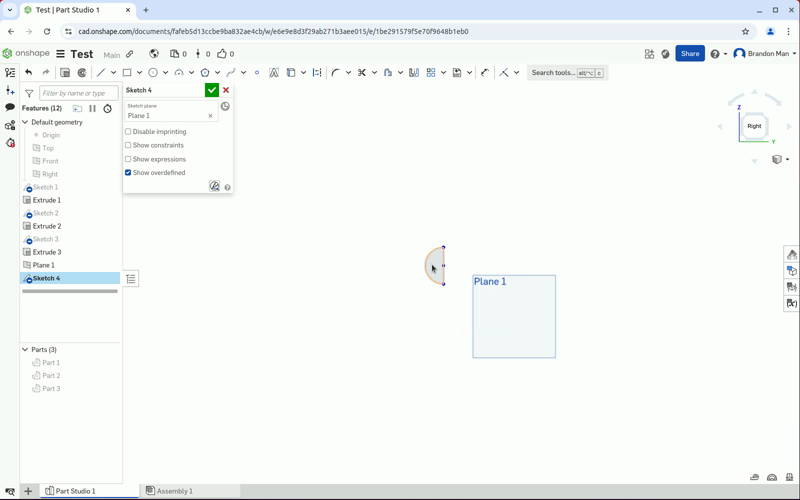
scroll(6)
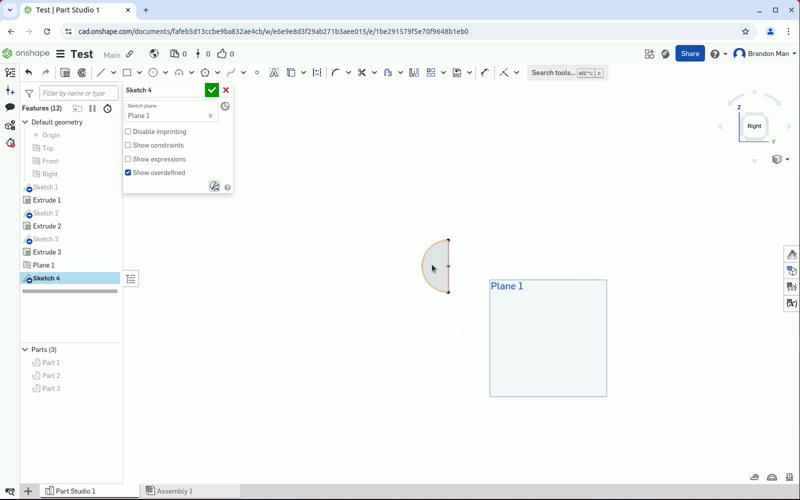
scroll(6)
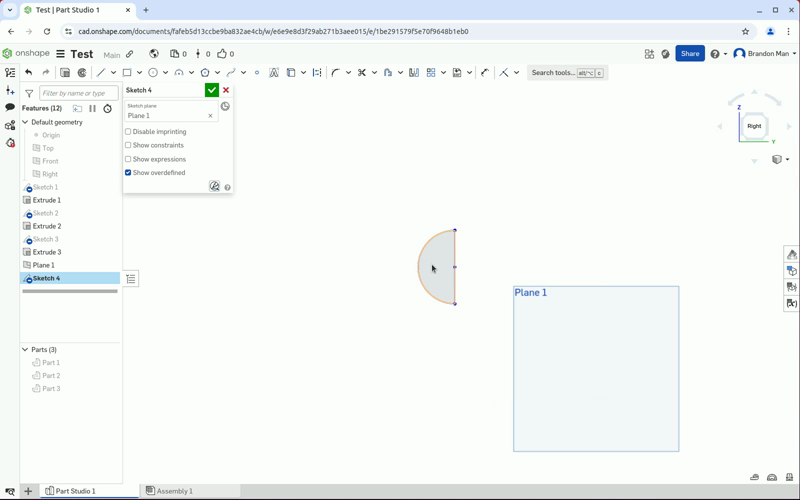
scroll(6)
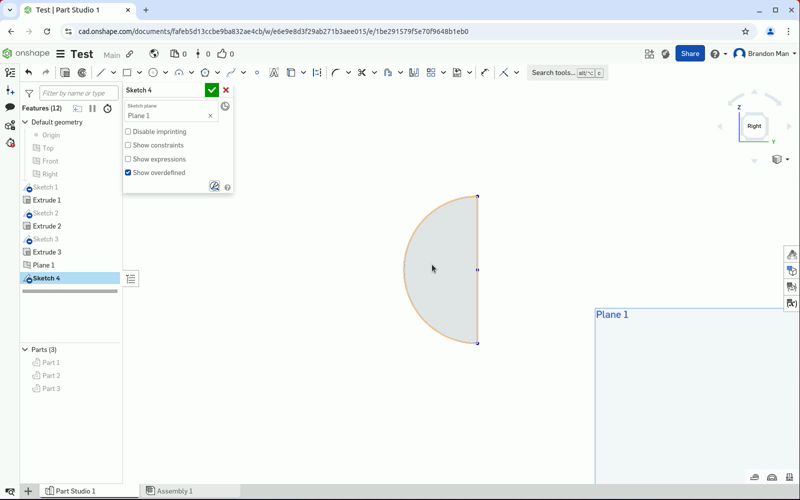
click(432, 264)
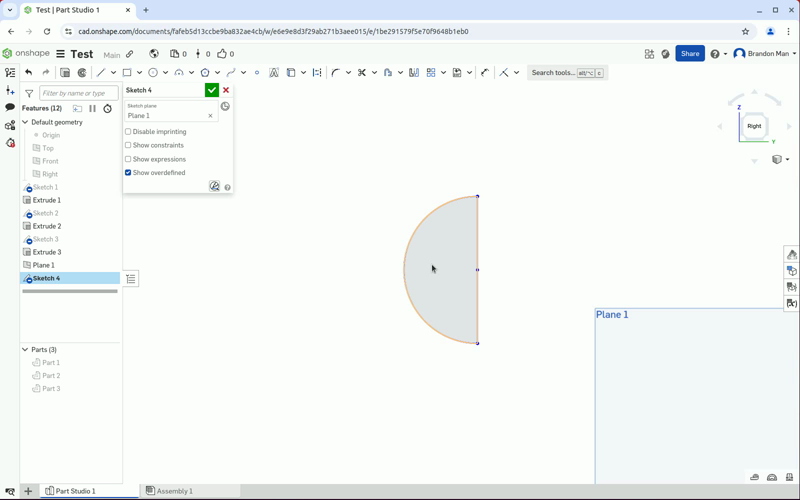
scroll(-6)
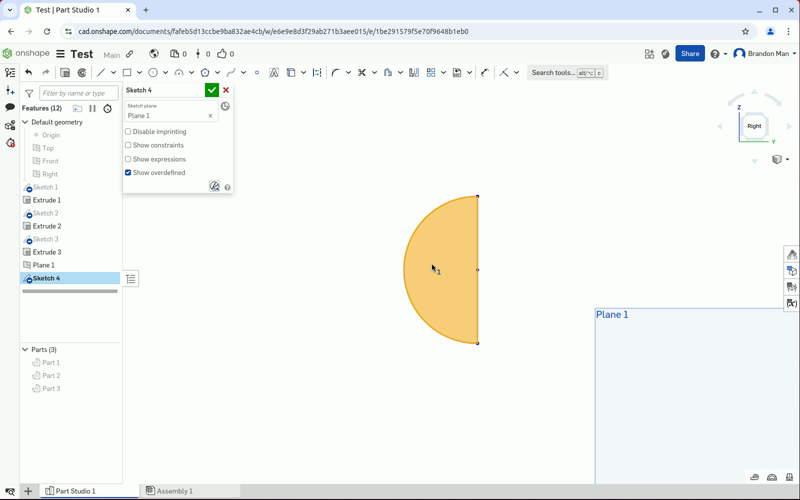
scroll(-6)
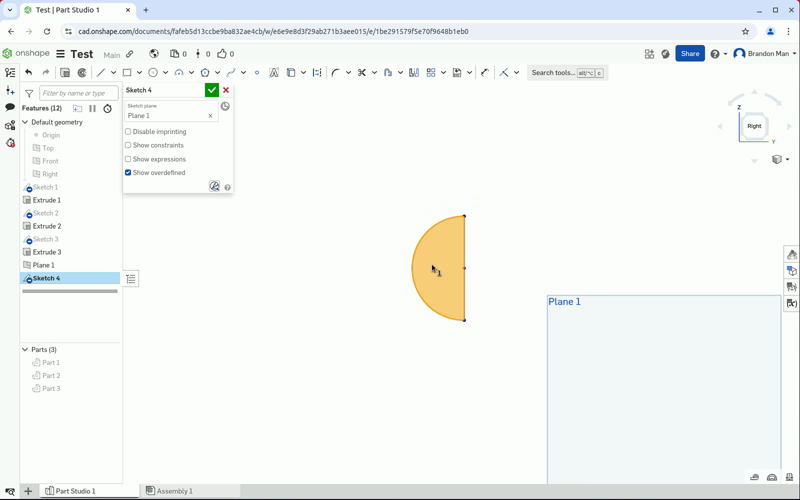
scroll(-6)
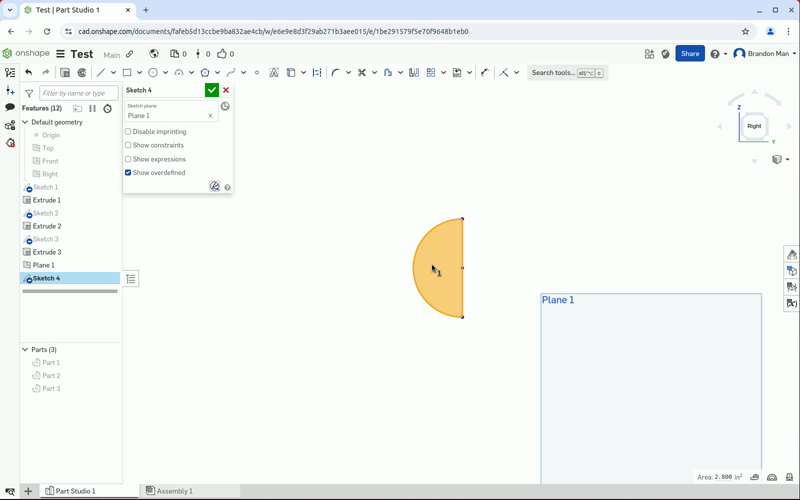
scroll(-6)
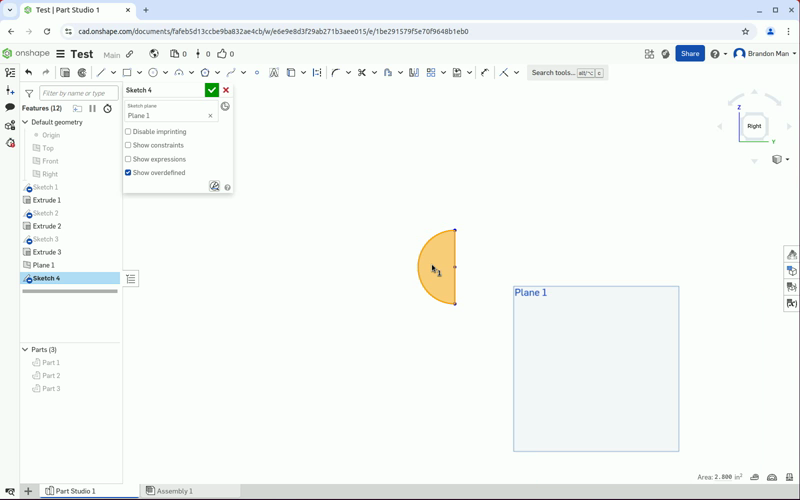
scroll(-6)
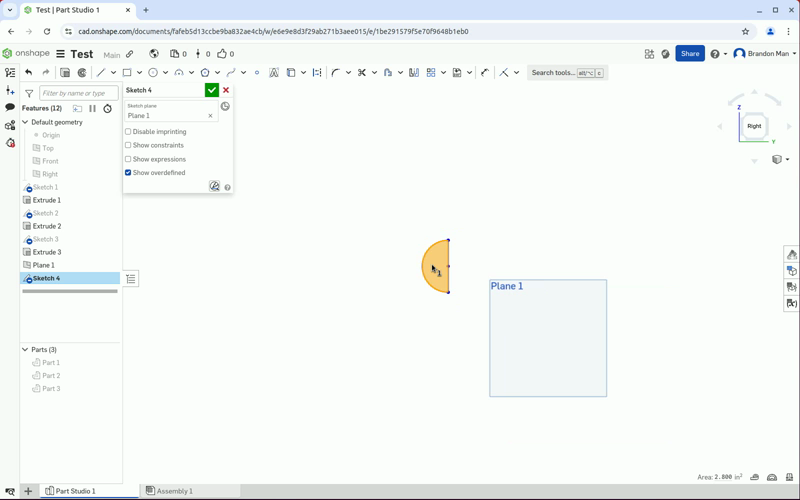
scroll(-6)
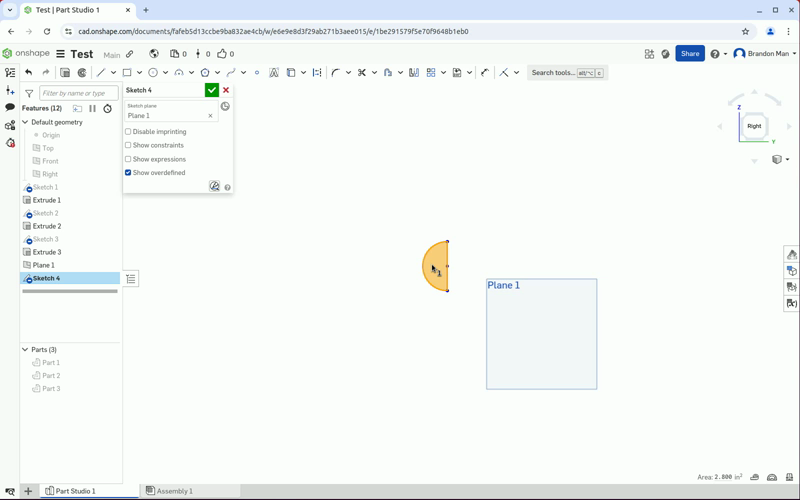
scroll(-6)
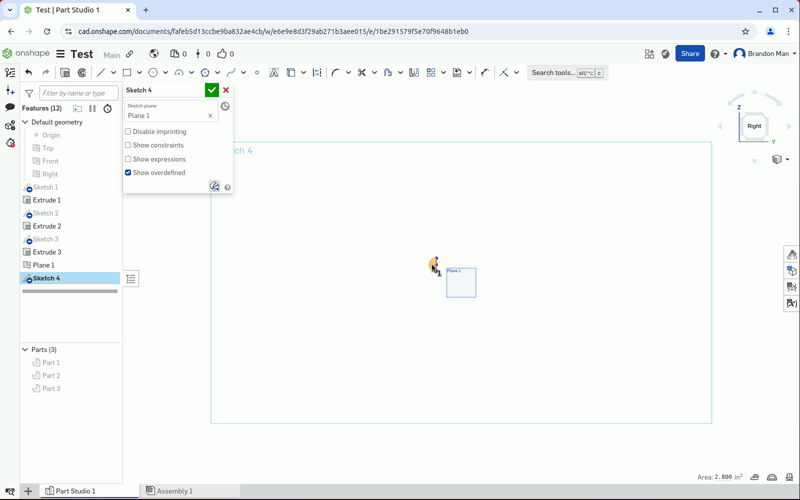
mouse_move(73, 352)
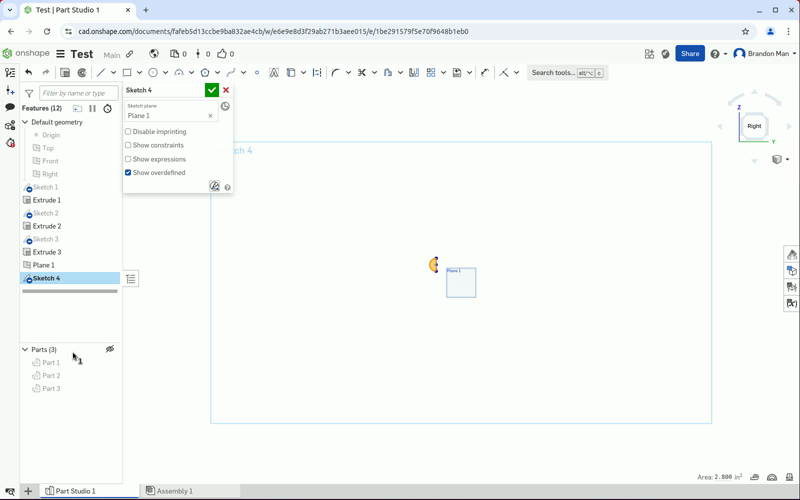
key(shift+y)
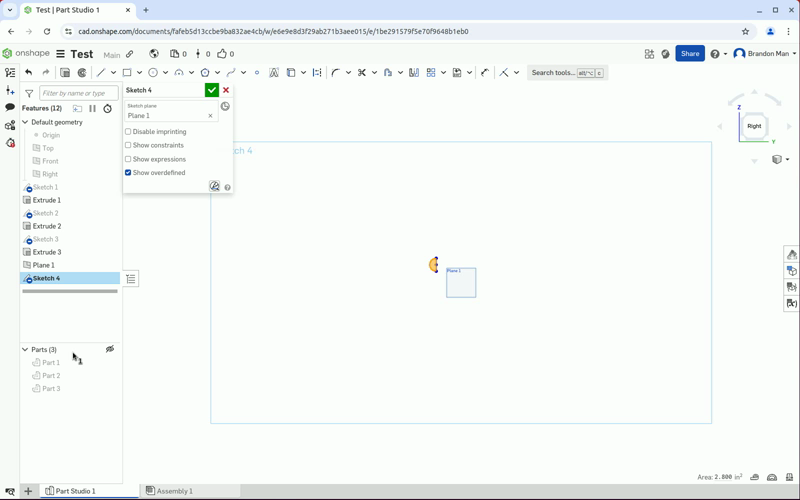
key(shift+e)
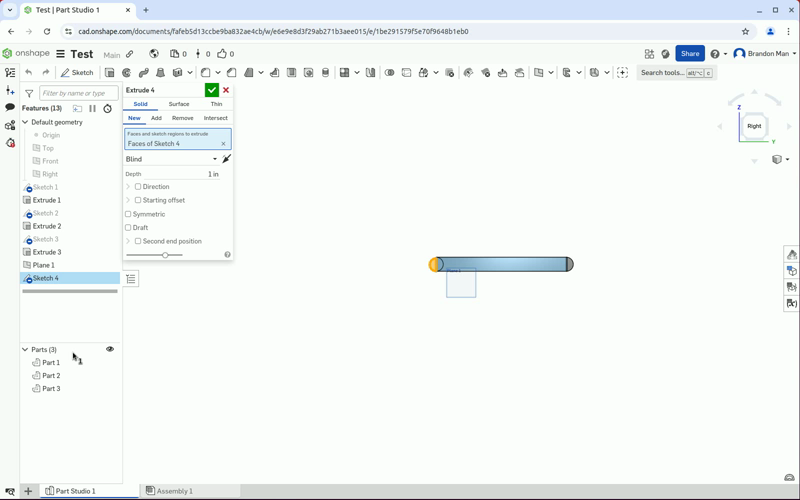
mouse_move(143, 106)
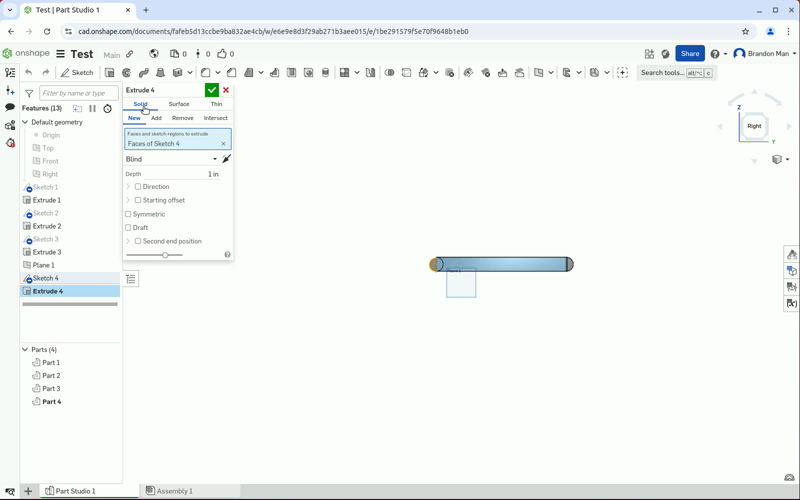
click(143, 106)
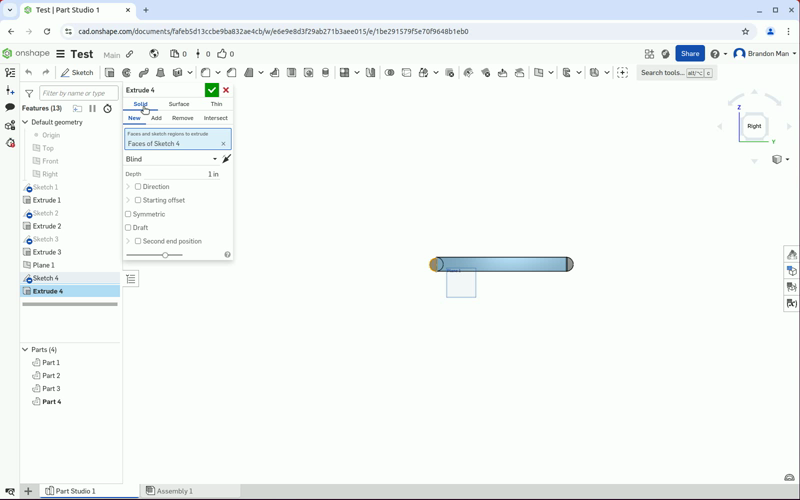
mouse_move(186, 120)
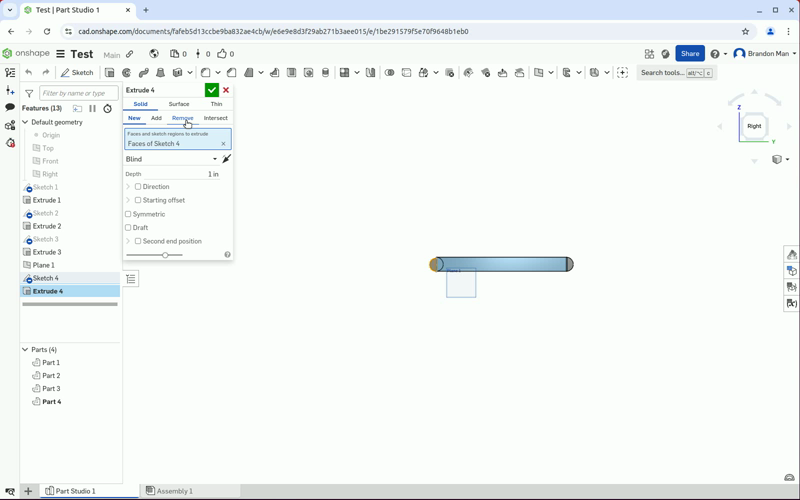
click(186, 120)
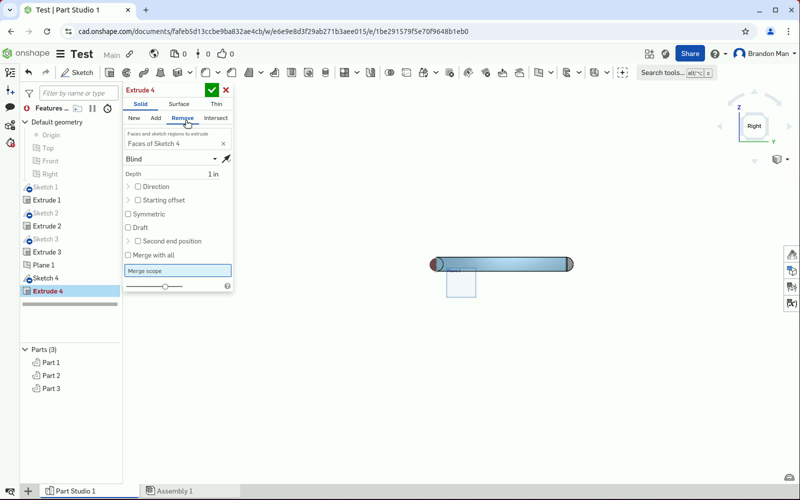
key(tab, 4)
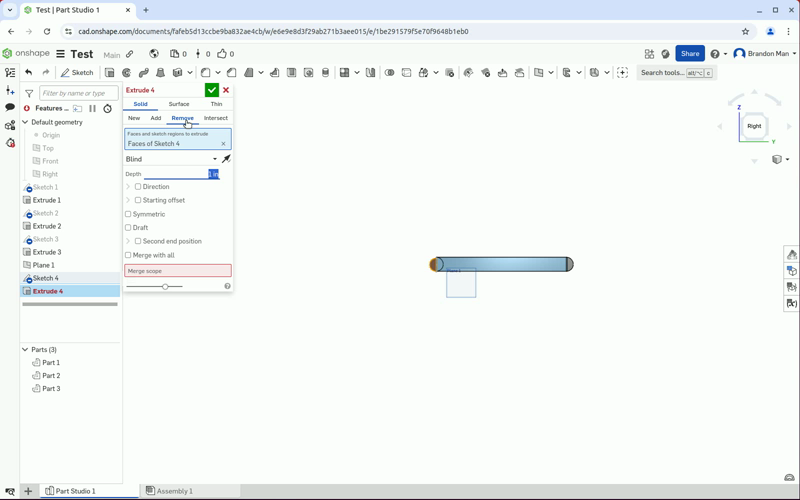
text(2.648)
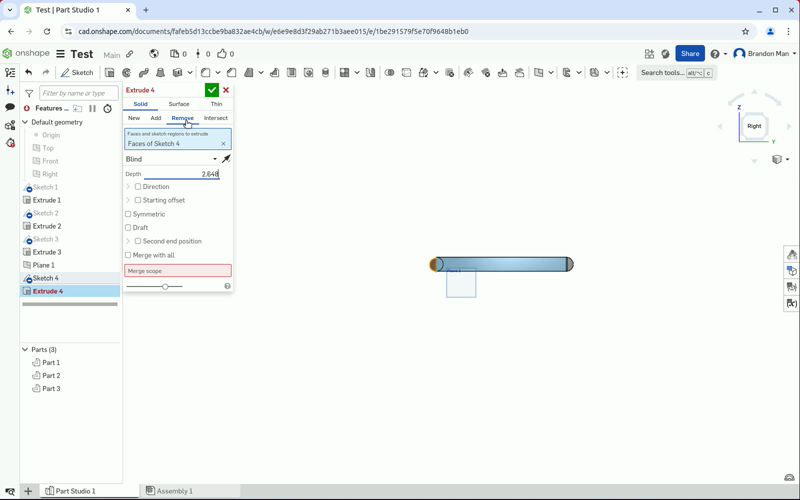
key(tab, 6)
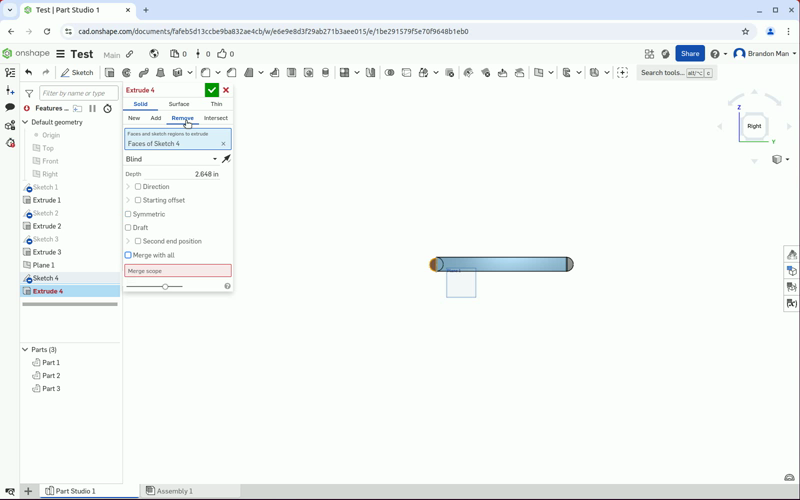
key(space)
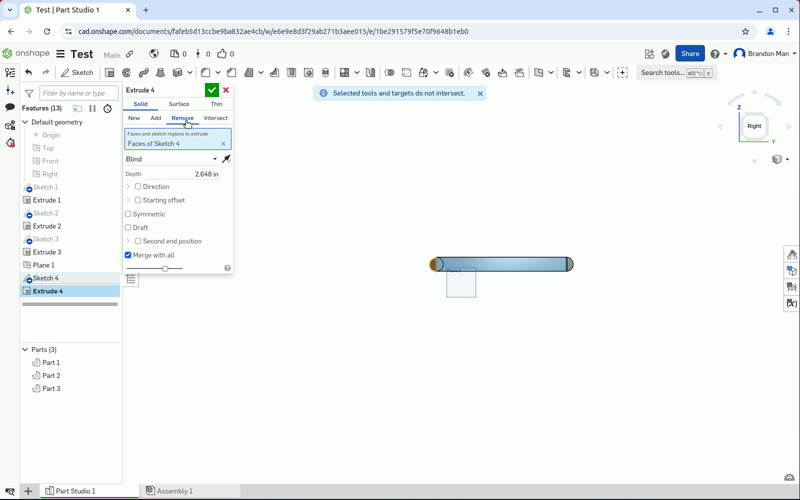
key(enter)
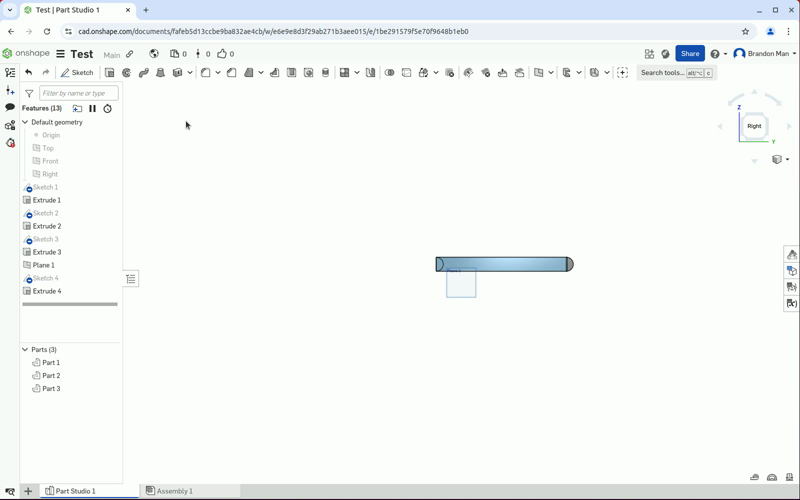
key(shift+h)
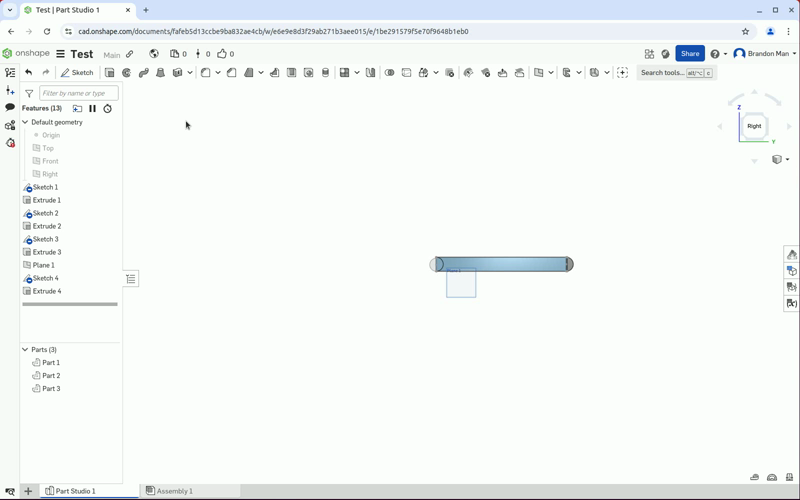
key(shift+h)
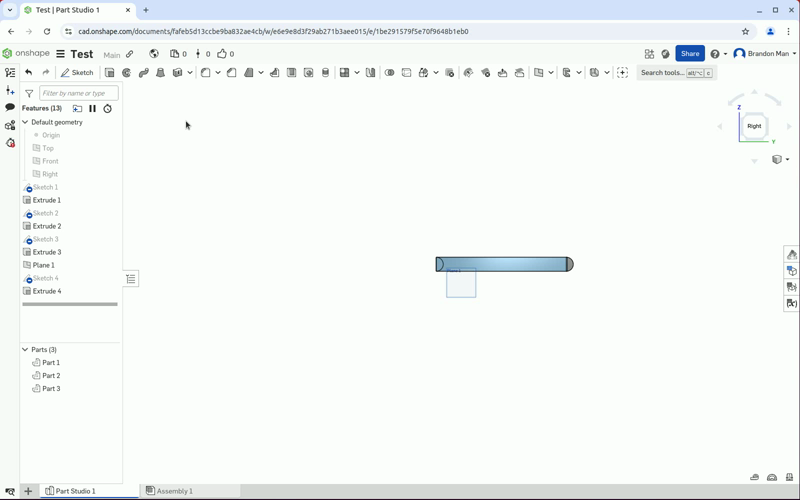
mouse_move(73, 189)
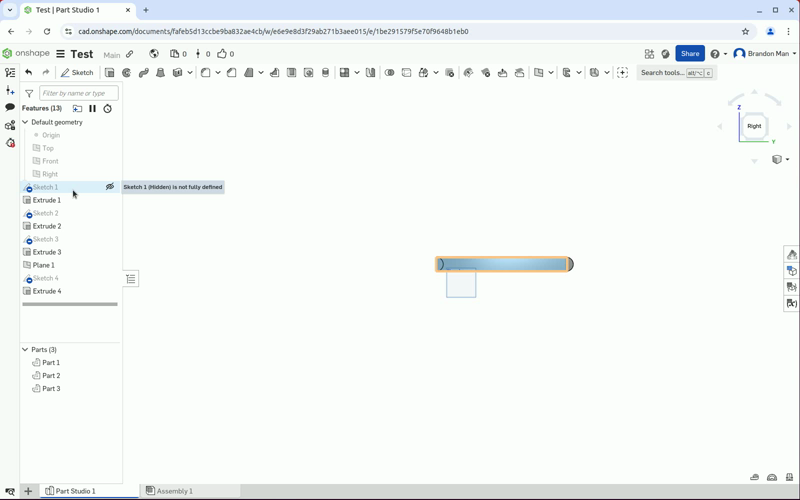
click(73, 189)
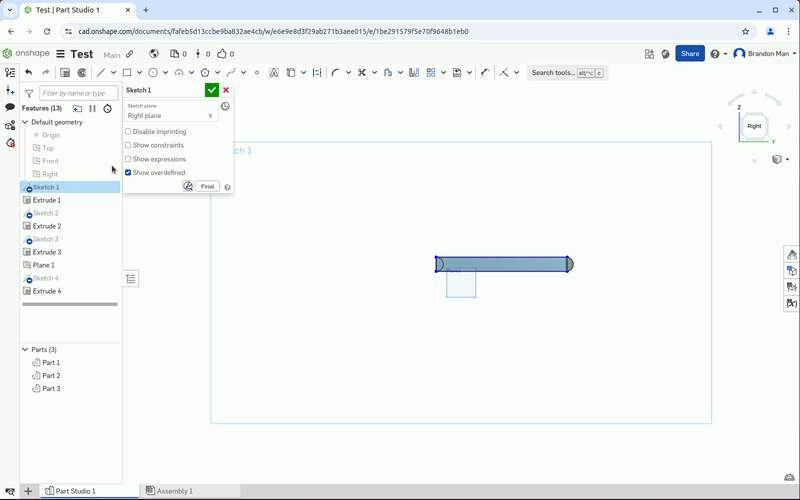
mouse_move(229, 92)
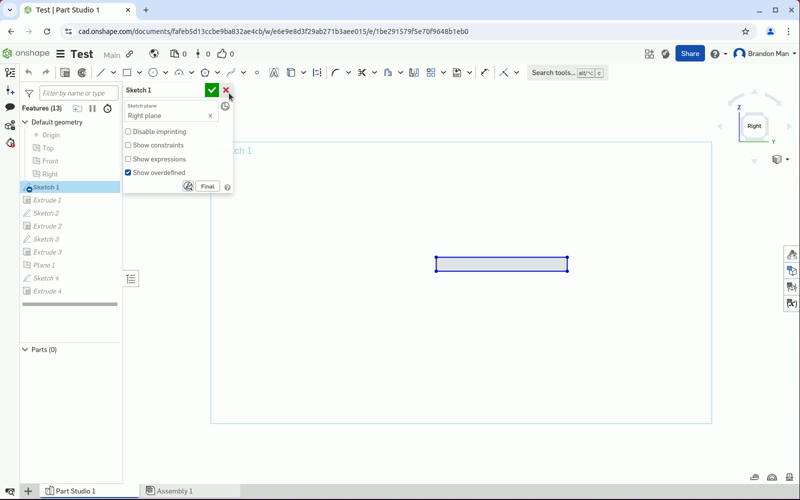
click(229, 92)
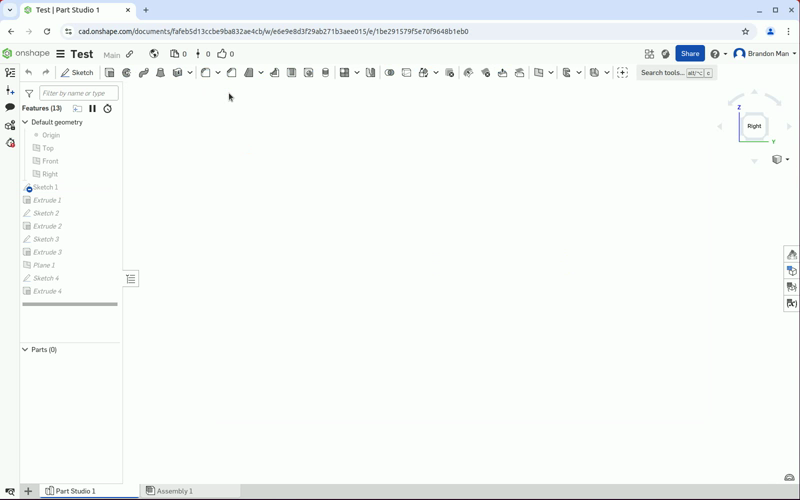
key(shift+s)
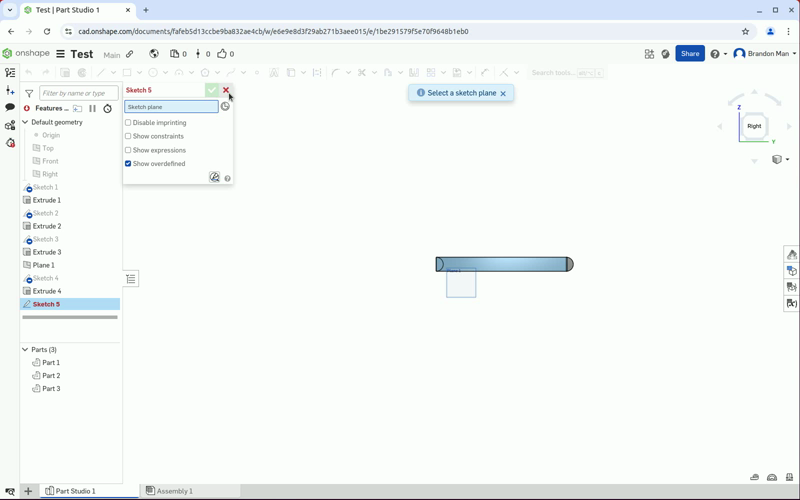
mouse_move(73, 267)
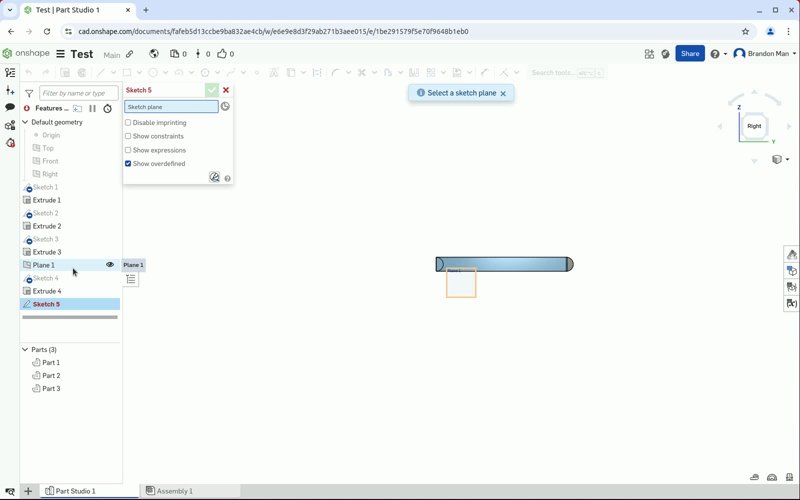
click(73, 267)
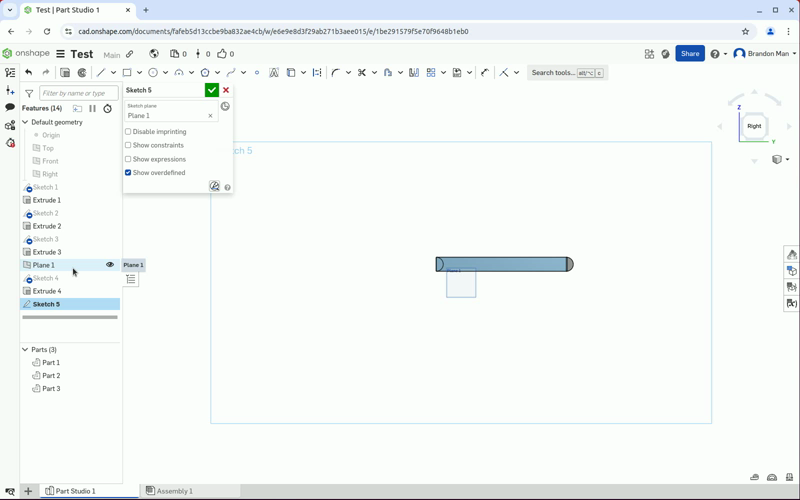
mouse_move(73, 352)
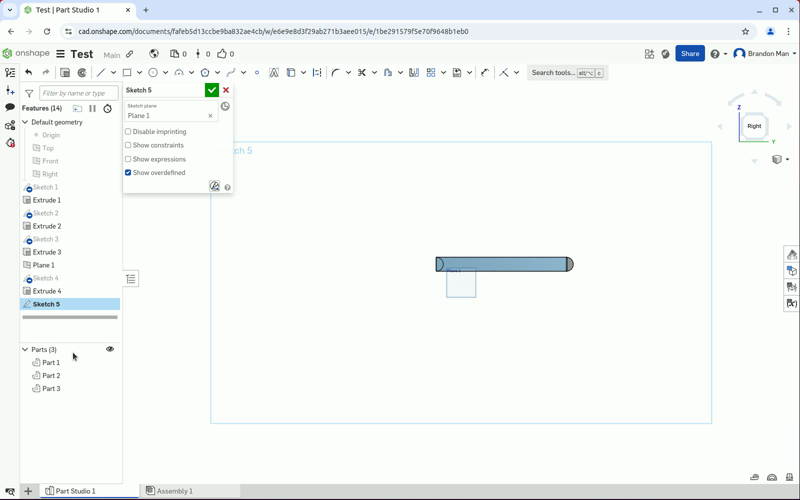
key(y)
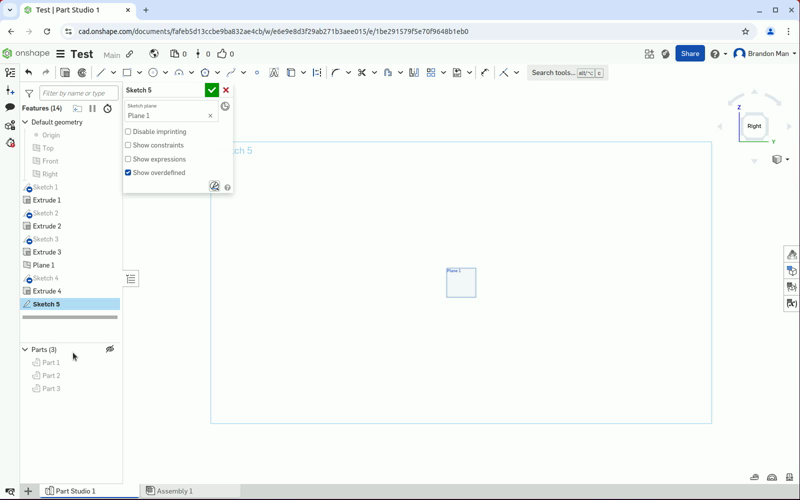
key(l)
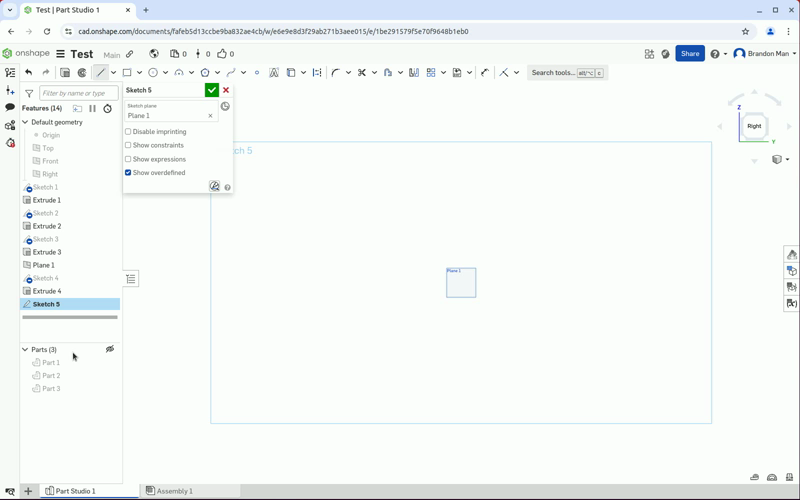
key_down(shift)
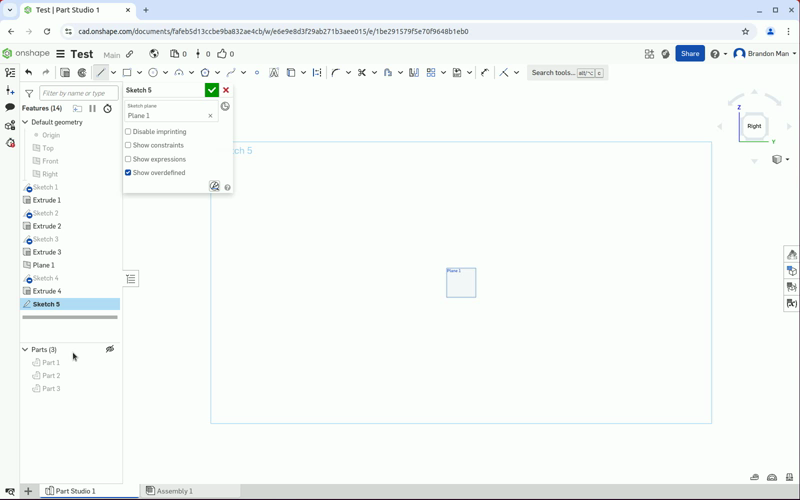
mouse_move(436, 271)
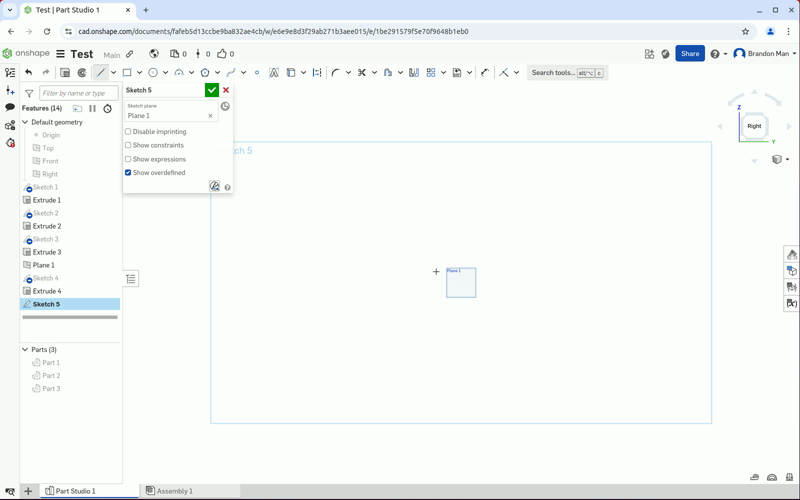
click(436, 271)
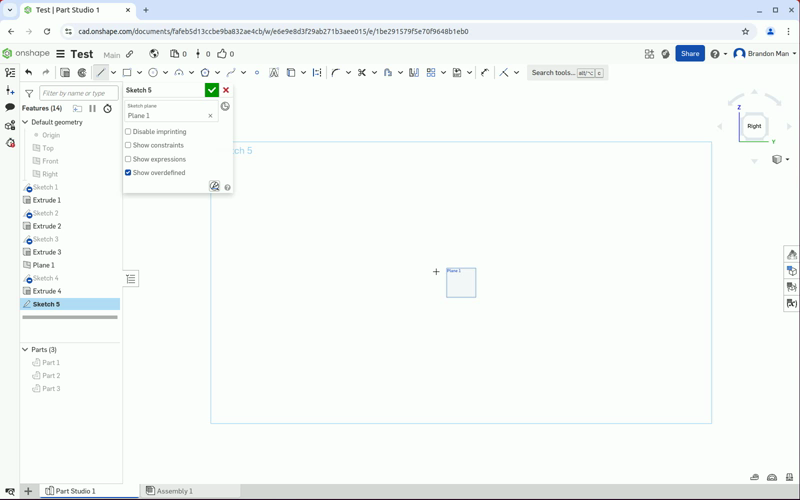
key_up(shift)
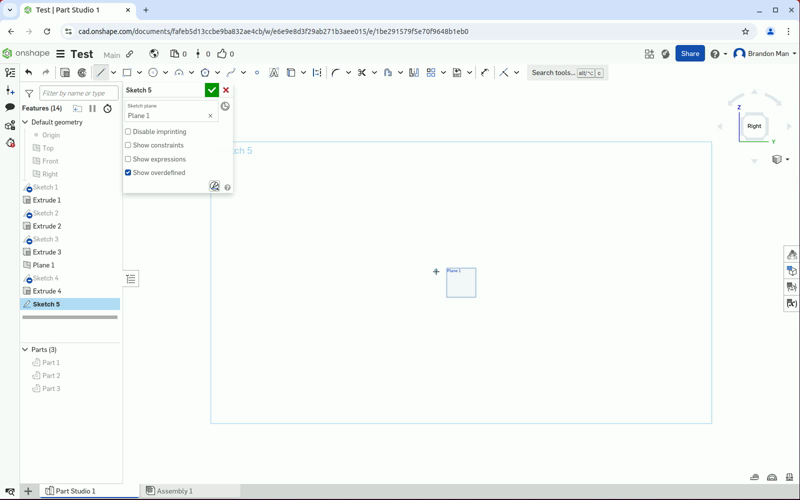
key_down(shift)
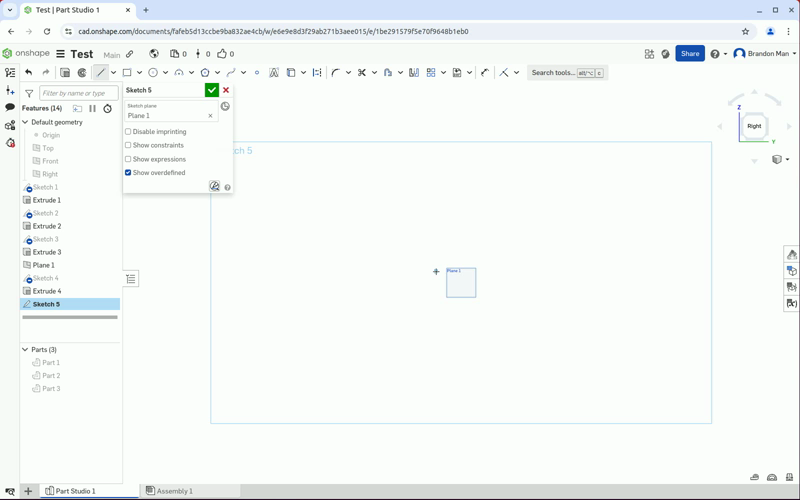
mouse_move(567, 271)
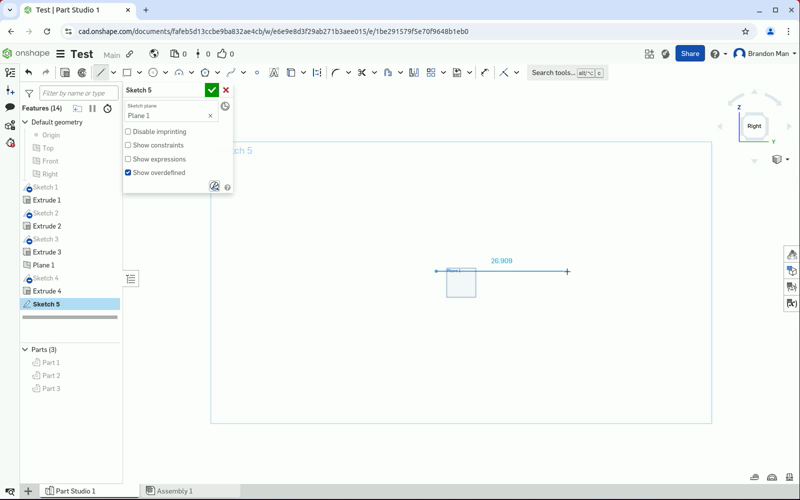
click(567, 271)
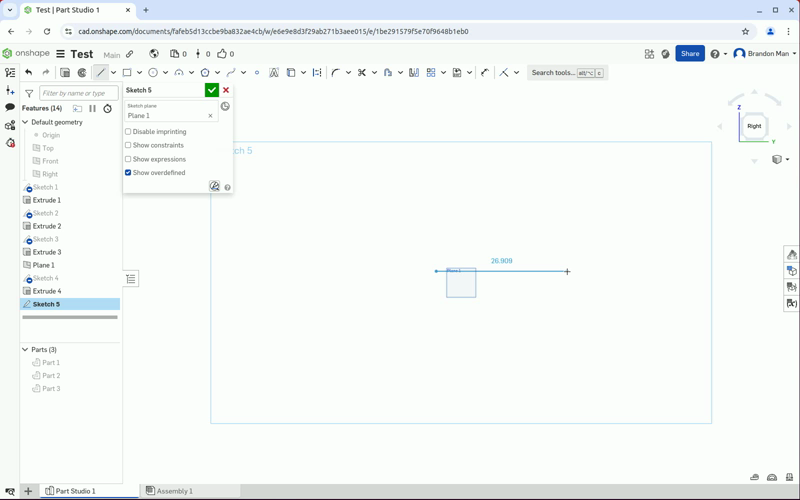
key_up(shift)
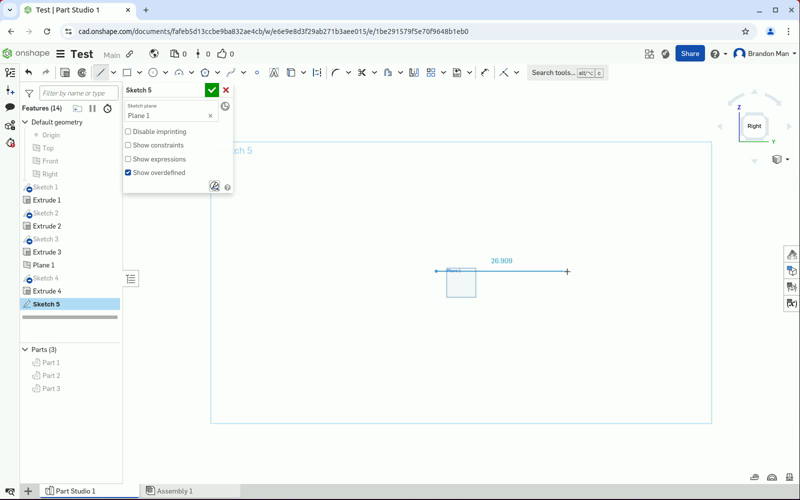
key_down(shift)
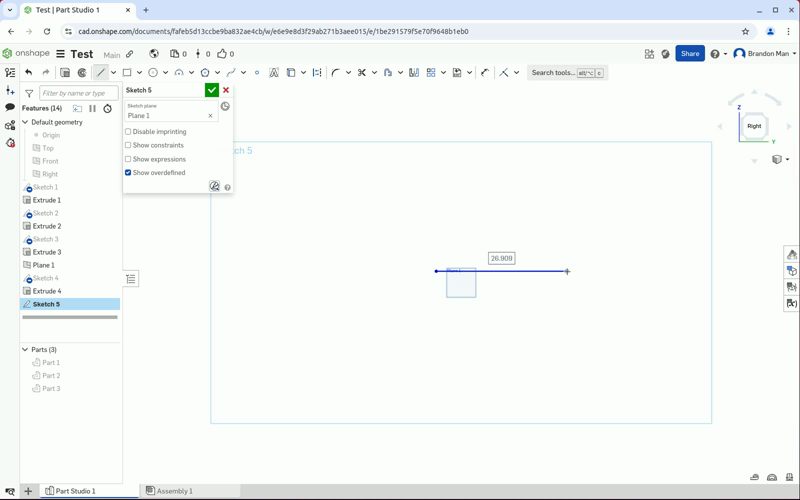
mouse_move(589, 271)
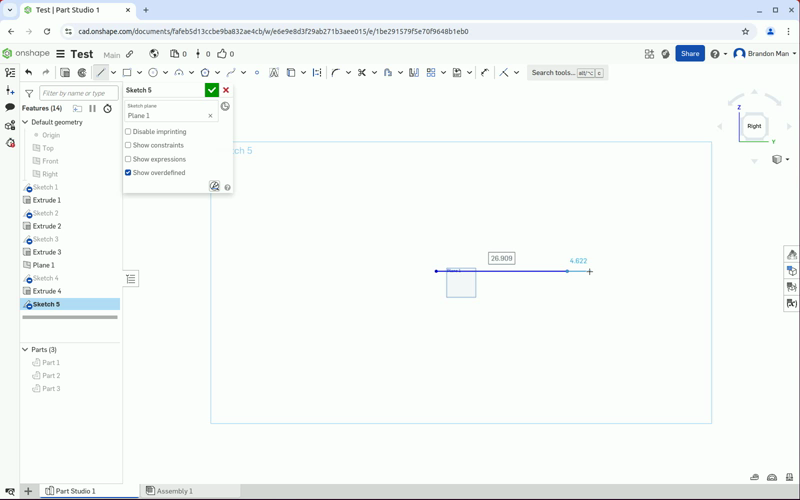
mouse_move(567, 260)
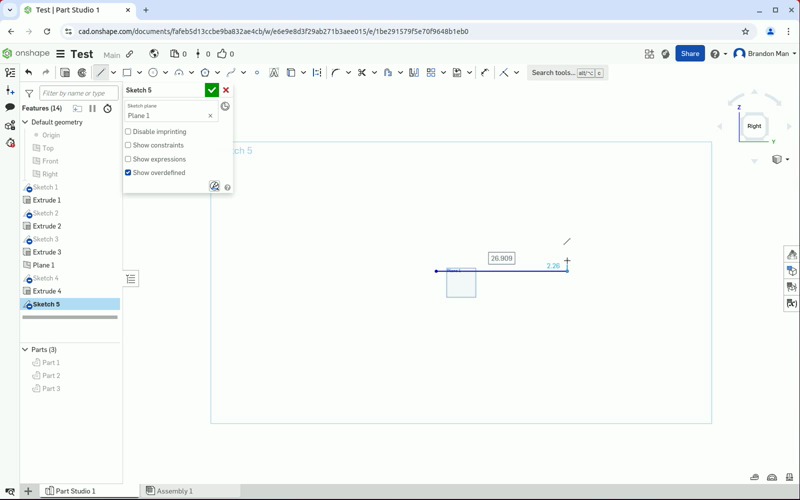
click(567, 260)
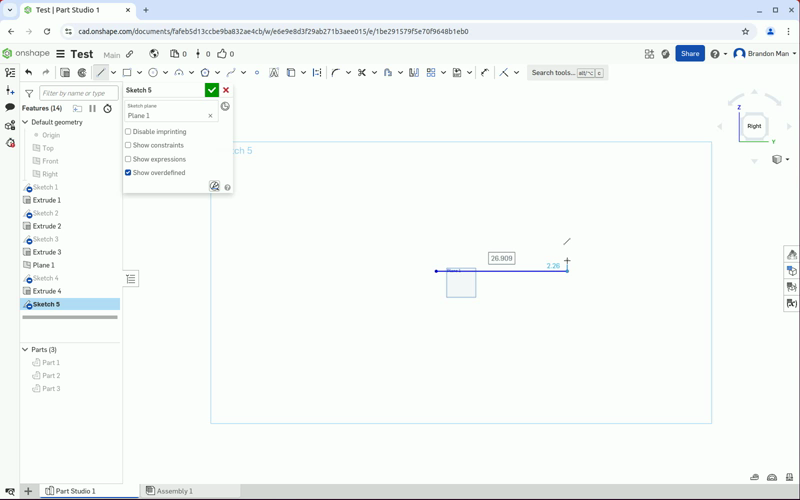
key_up(shift)
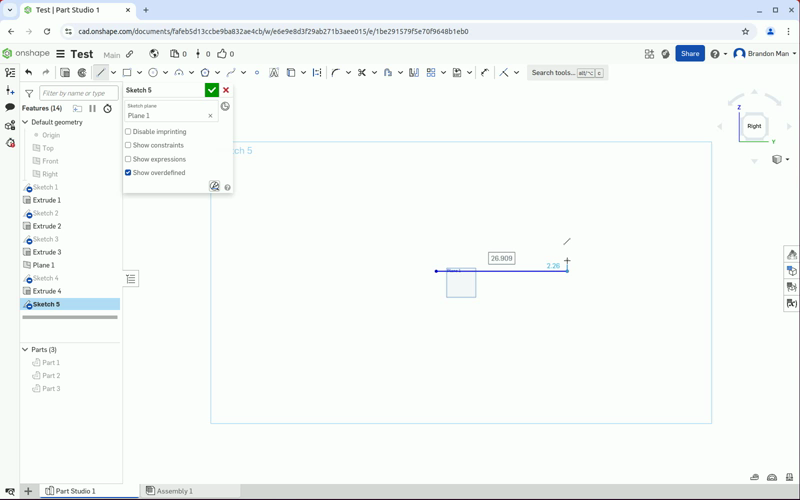
key_down(shift)
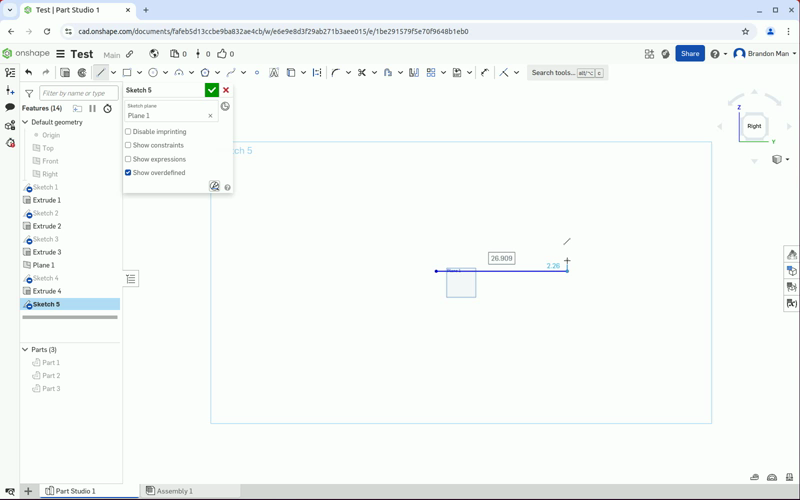
mouse_move(436, 260)
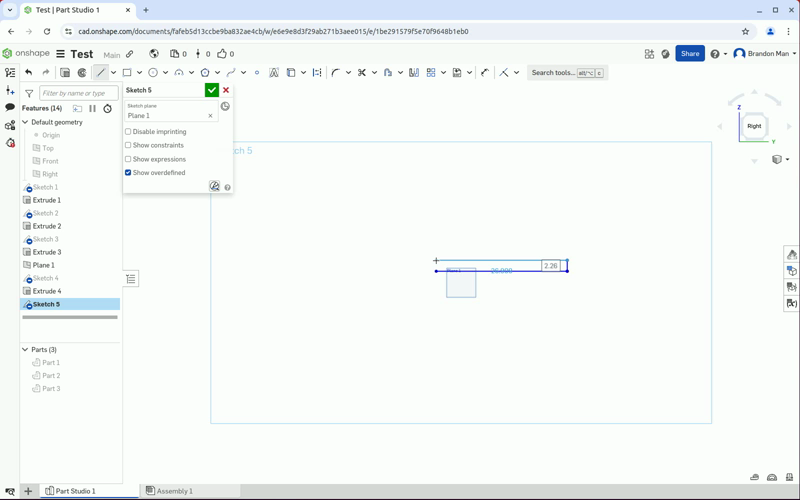
click(436, 260)
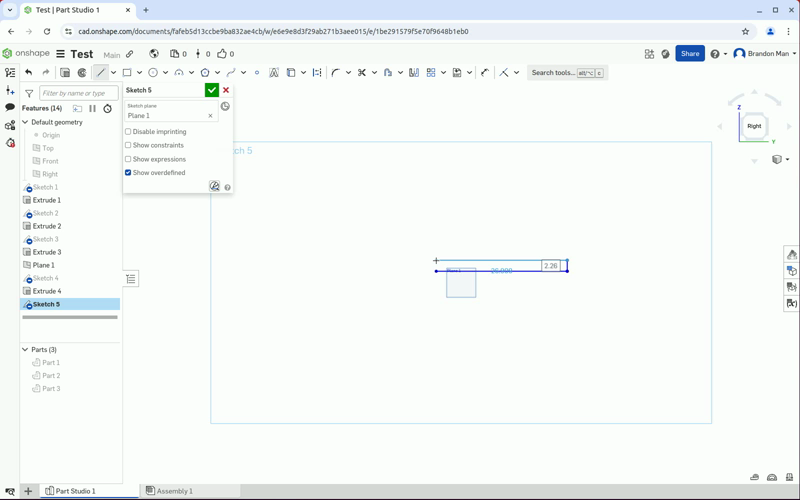
key_up(shift)
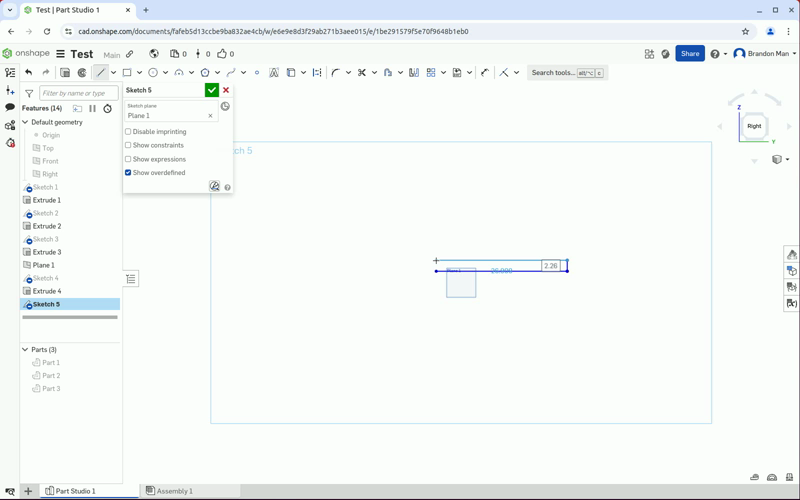
mouse_move(466, 260)
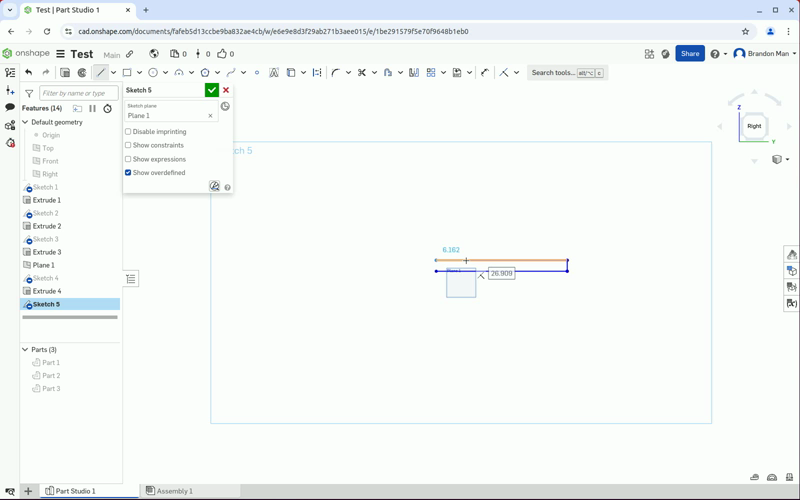
key_down(shift)
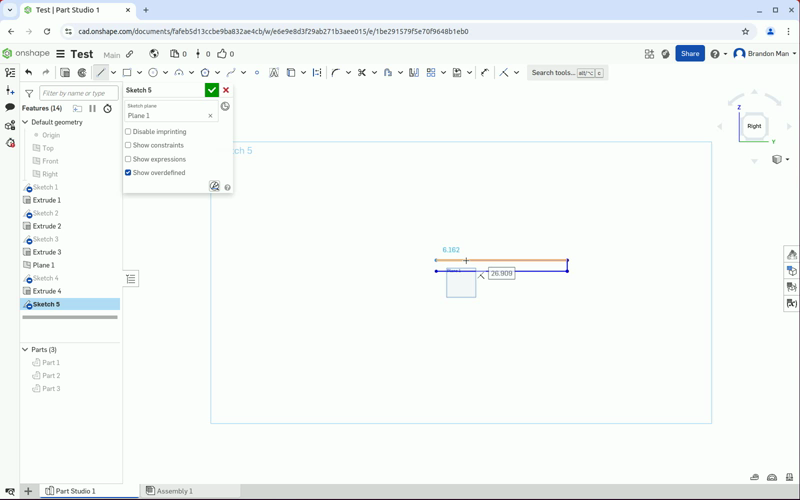
mouse_move(436, 271)
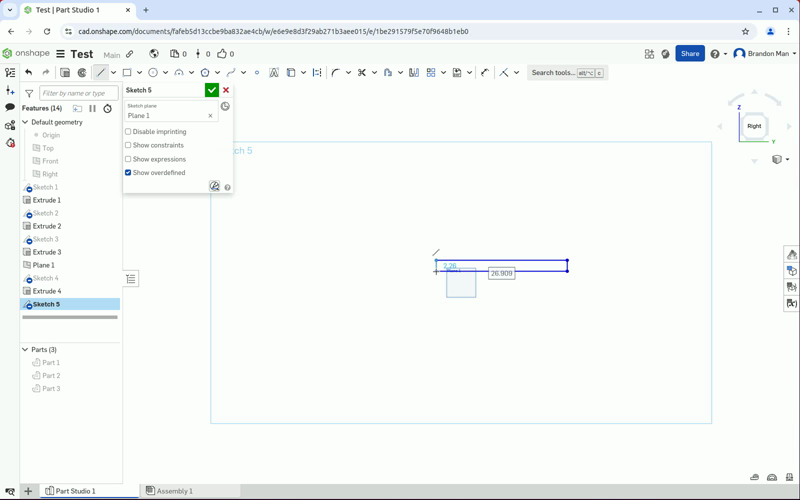
key_up(shift)
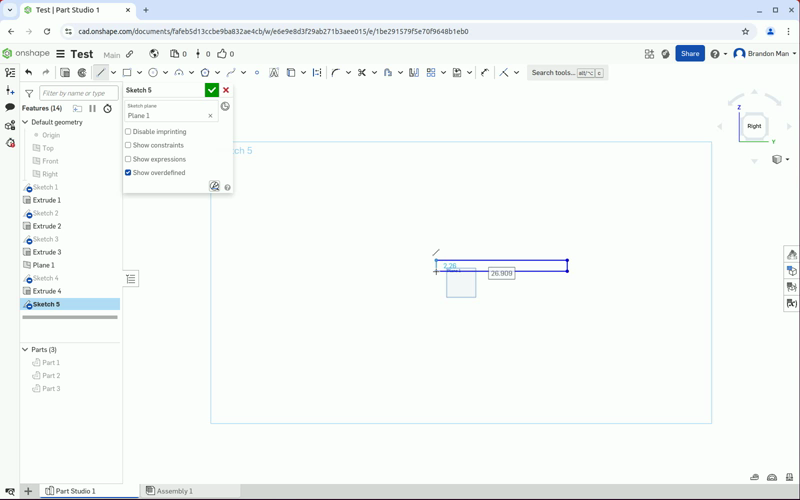
click(436, 271)
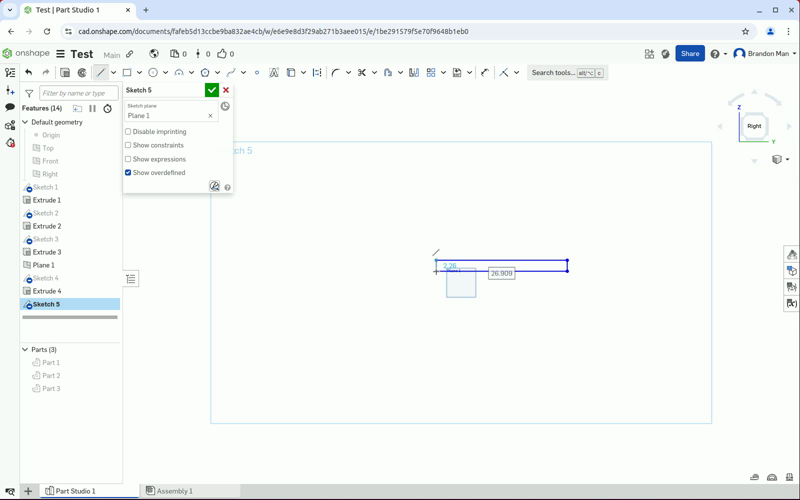
key(esc)
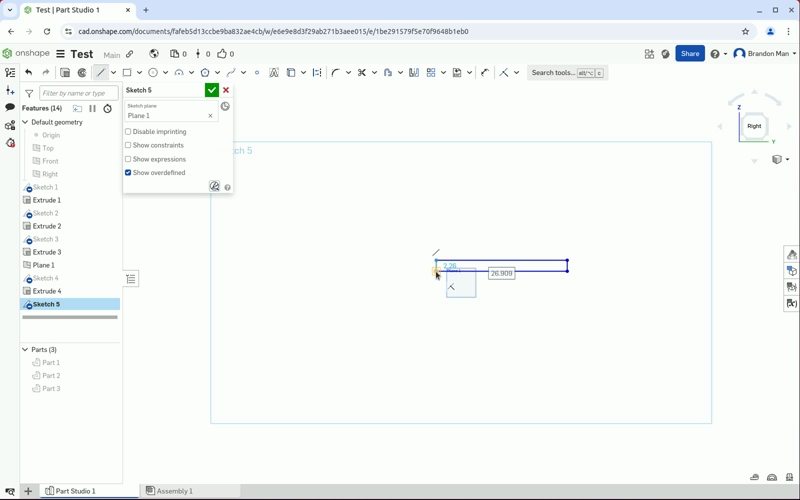
mouse_move(505, 266)
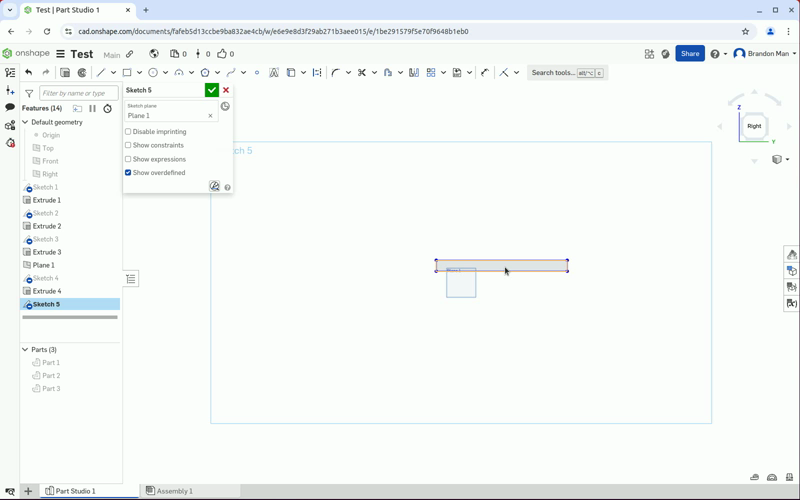
scroll(6)
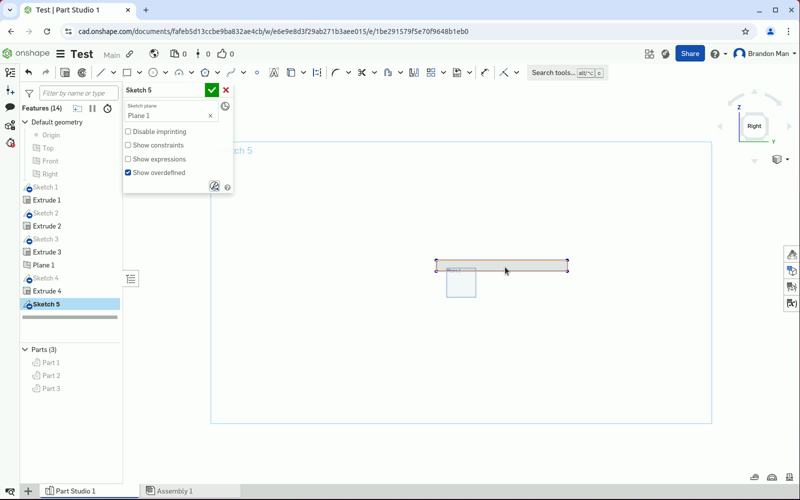
scroll(6)
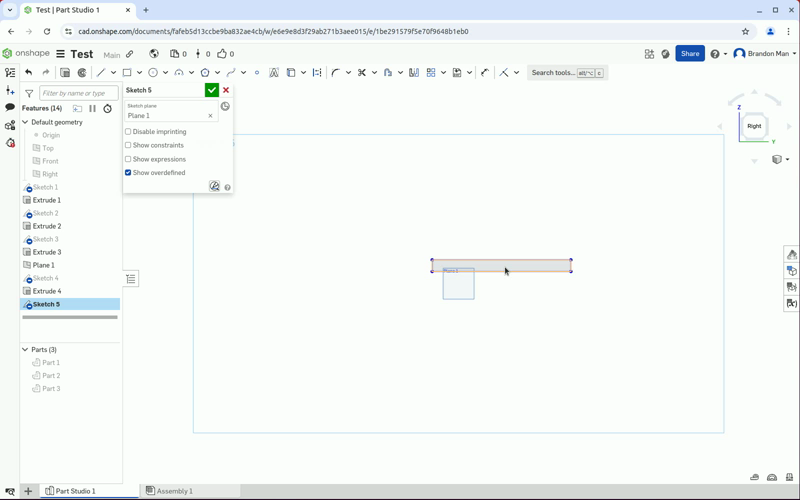
scroll(6)
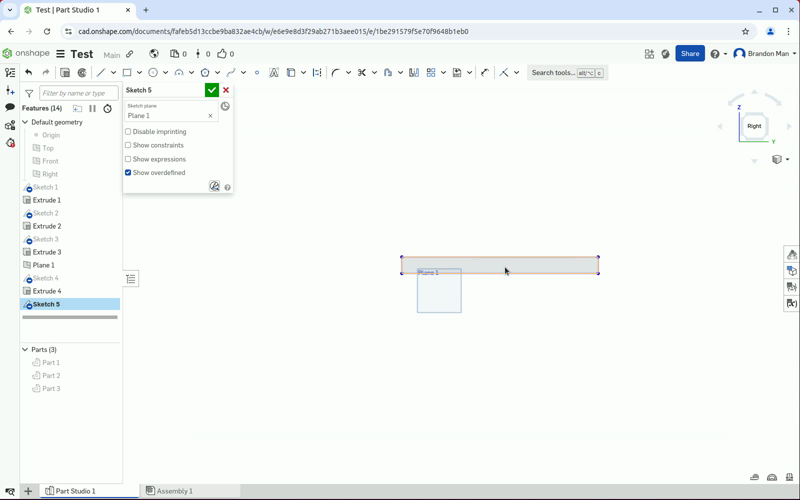
scroll(6)
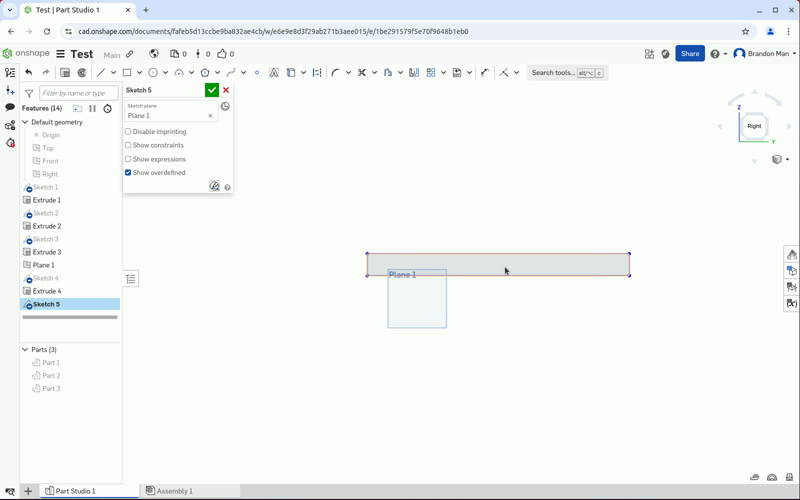
scroll(6)
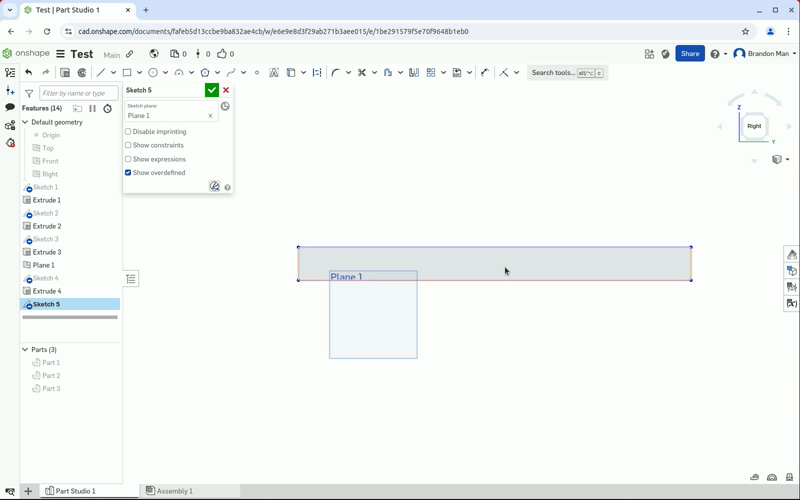
scroll(6)
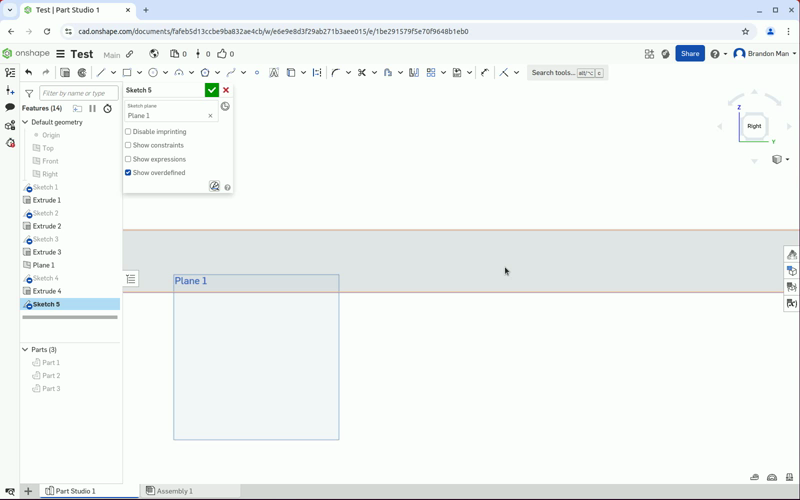
scroll(6)
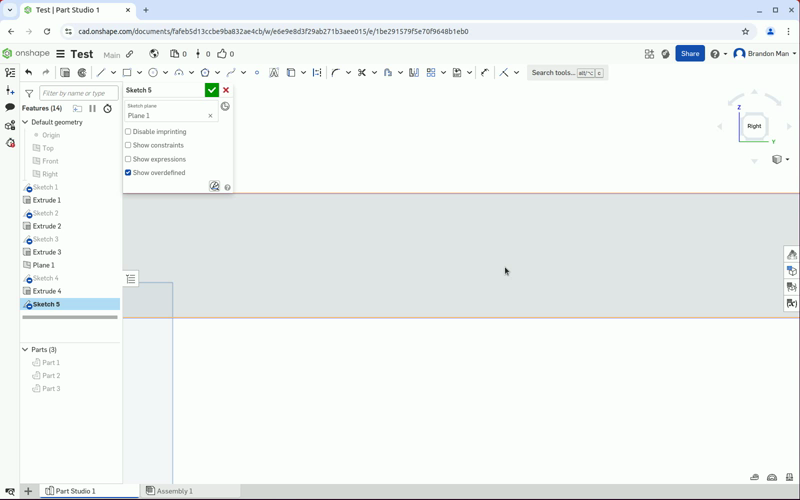
click(505, 266)
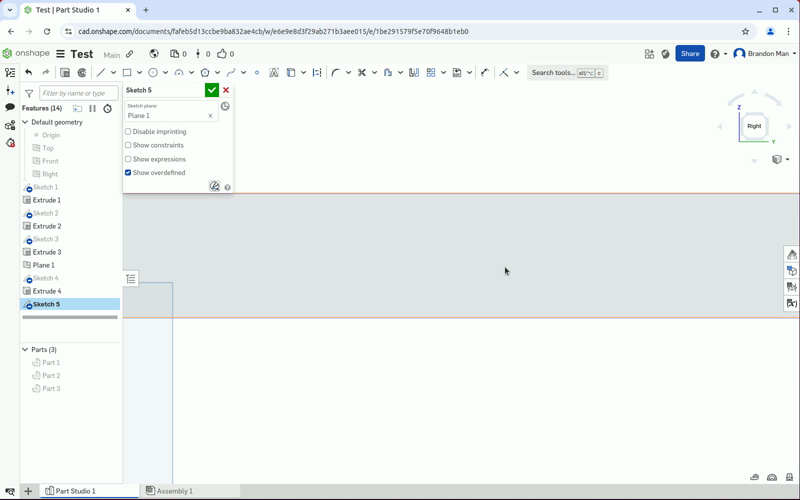
scroll(-6)
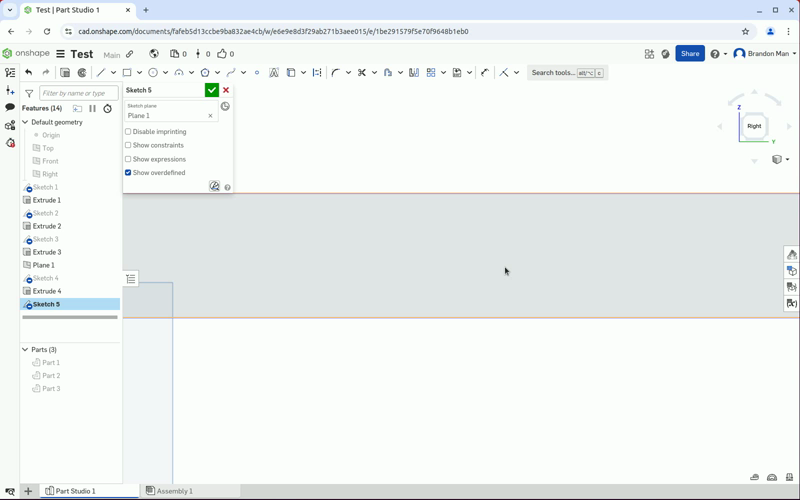
scroll(-6)
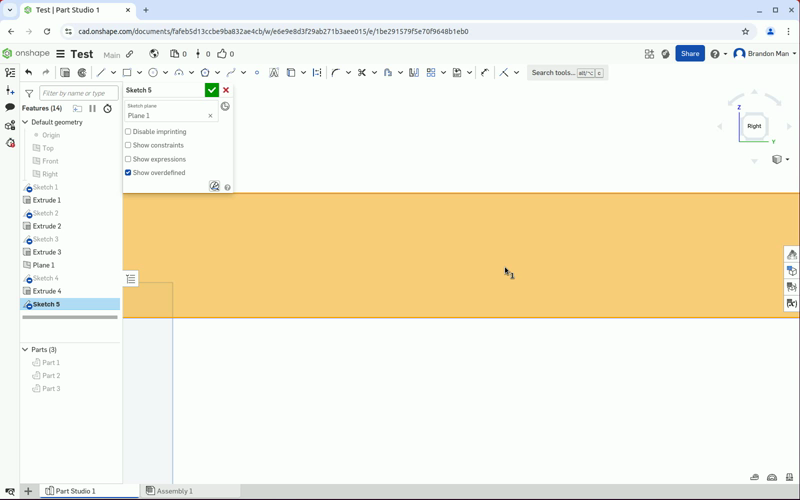
scroll(-6)
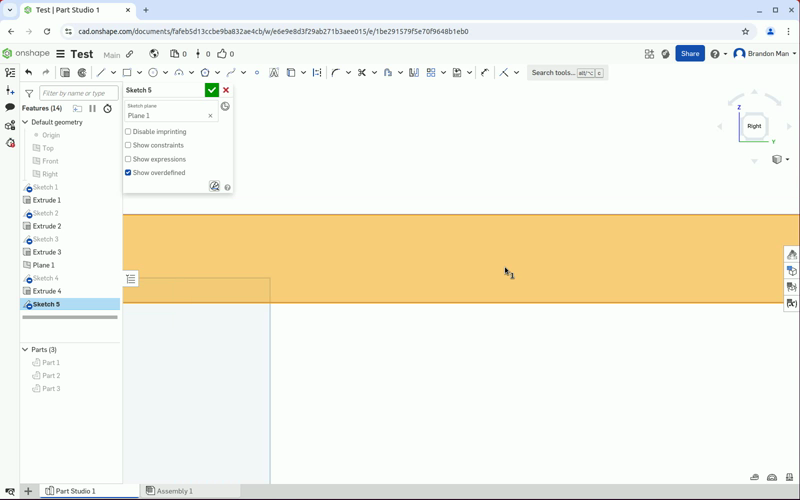
scroll(-6)
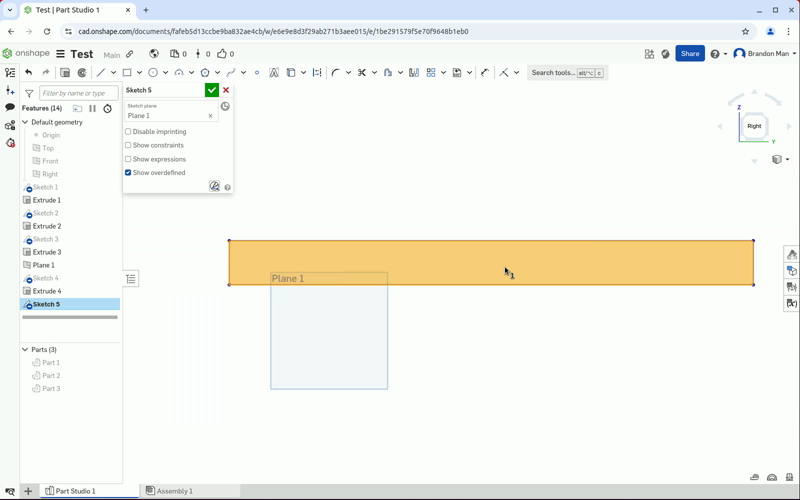
scroll(-6)
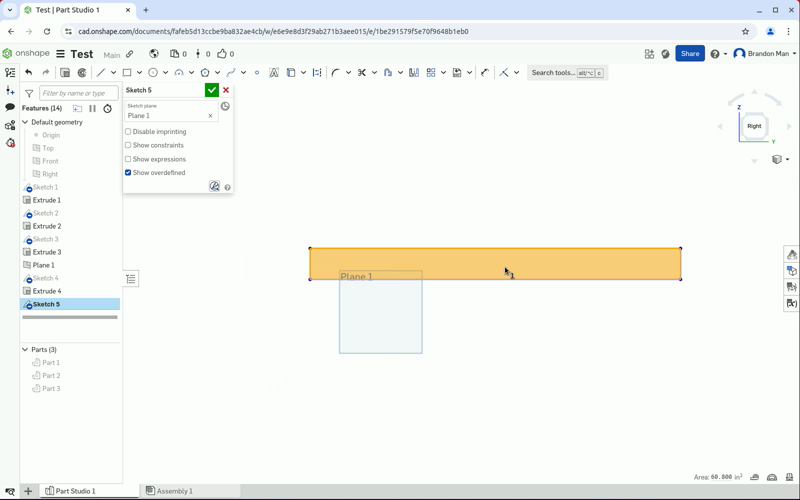
scroll(-6)
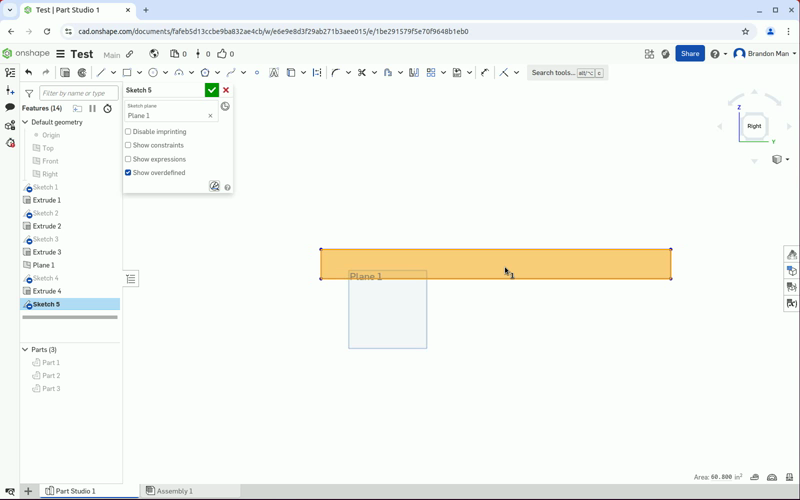
scroll(-6)
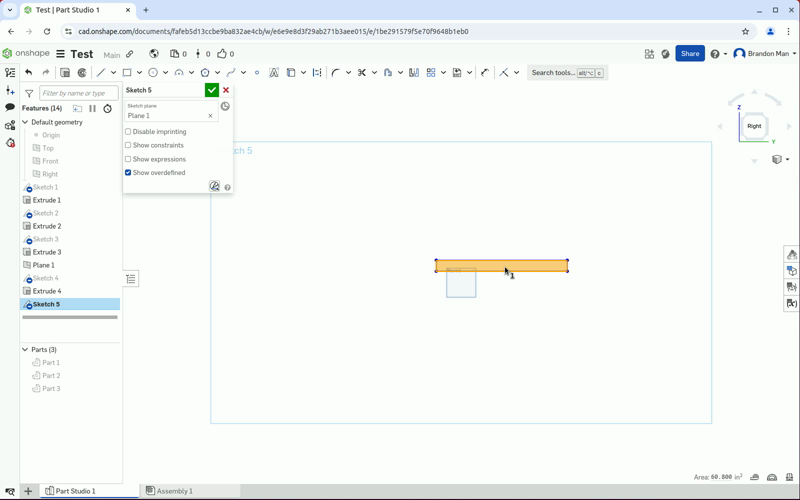
mouse_move(73, 352)
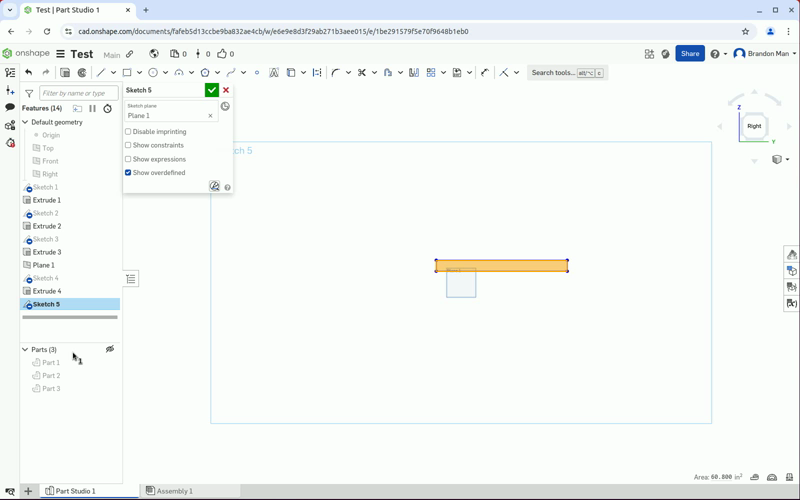
key(shift+y)
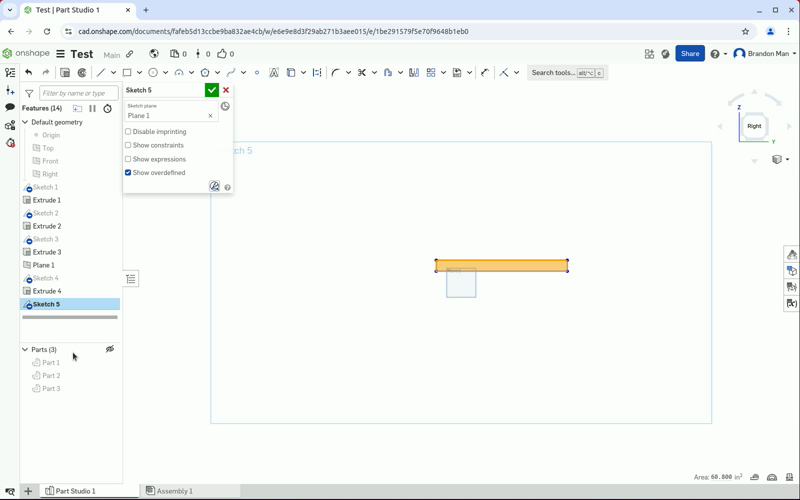
key(shift+e)
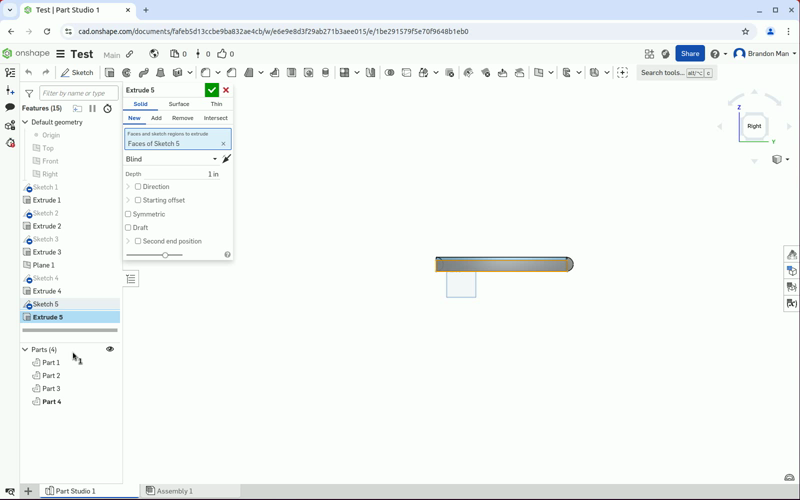
mouse_move(143, 106)
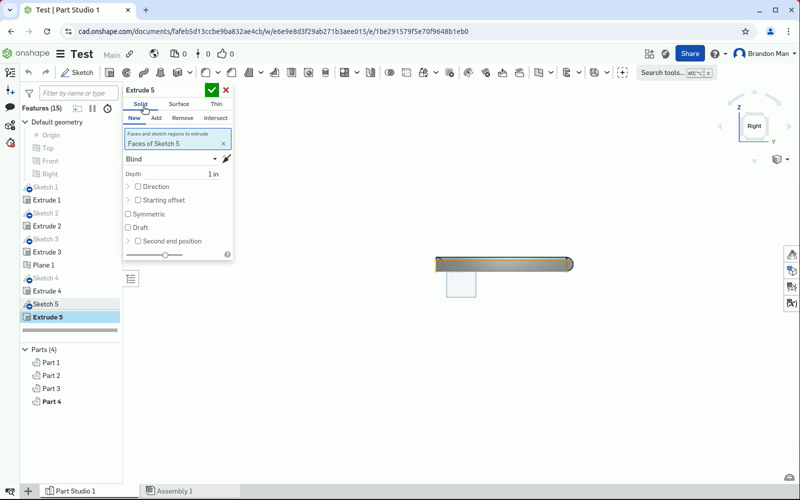
click(143, 106)
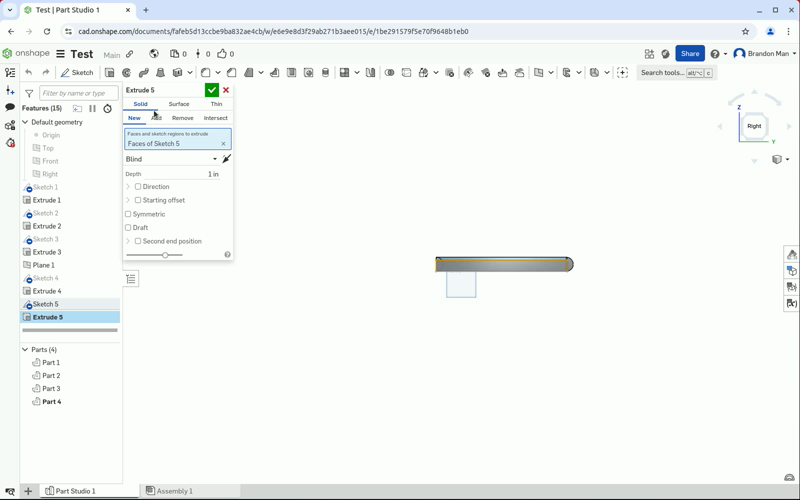
mouse_move(186, 120)
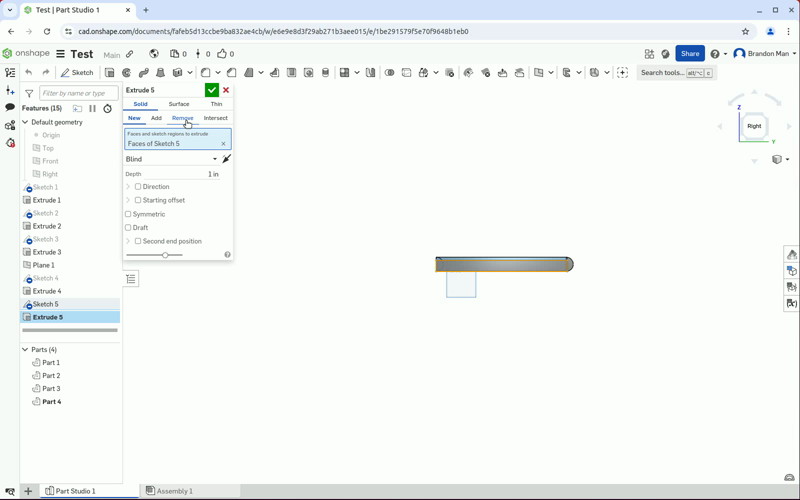
click(186, 120)
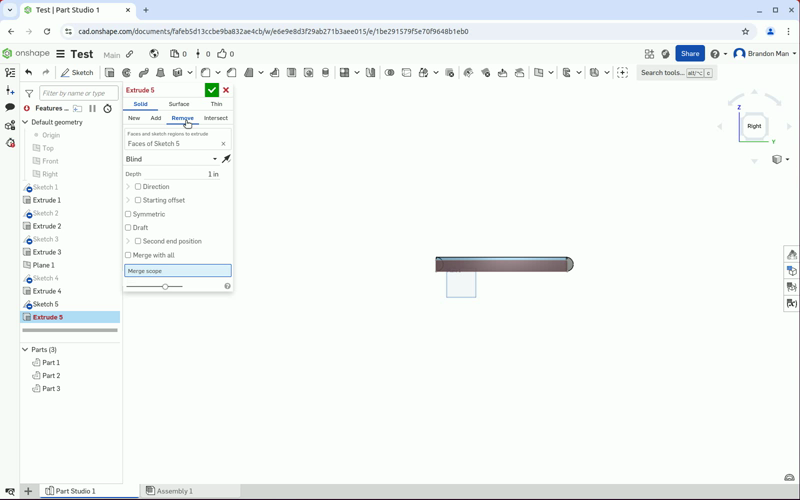
key(tab, 4)
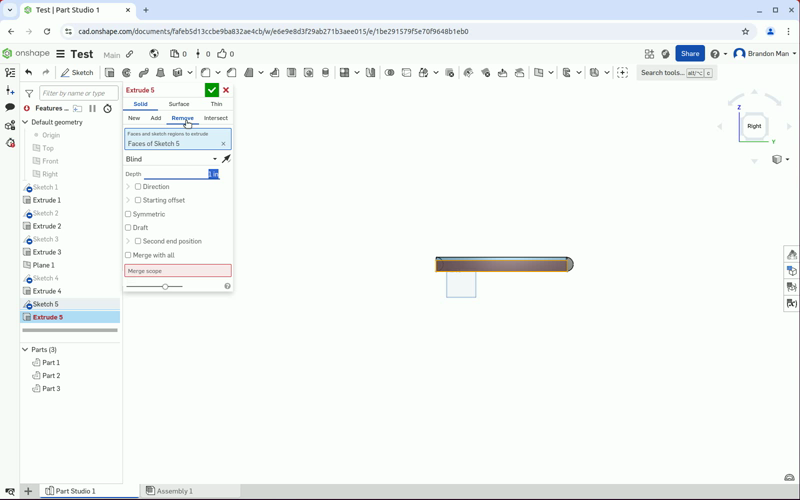
text(2.648)
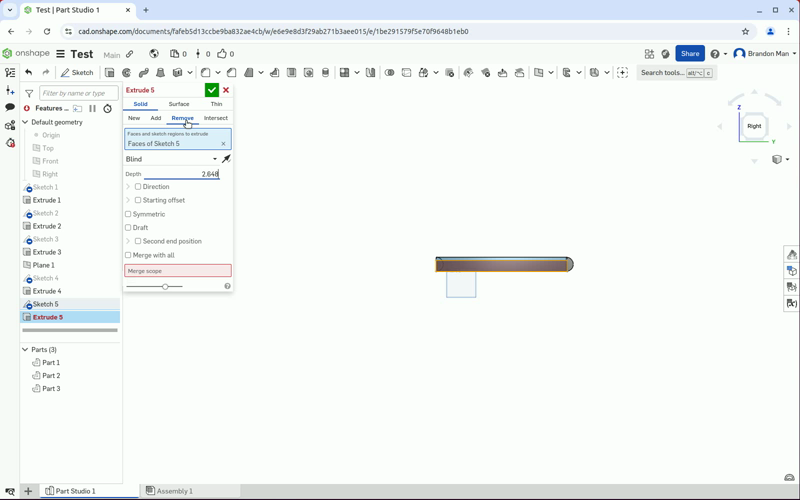
key(tab, 6)
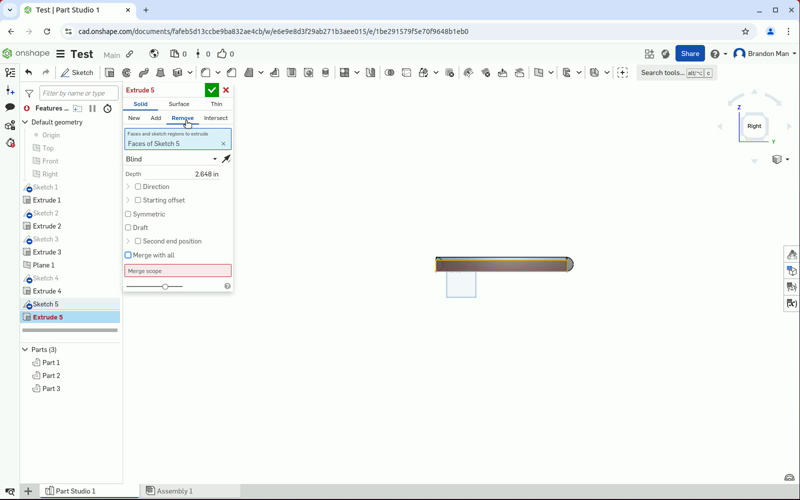
key(space)
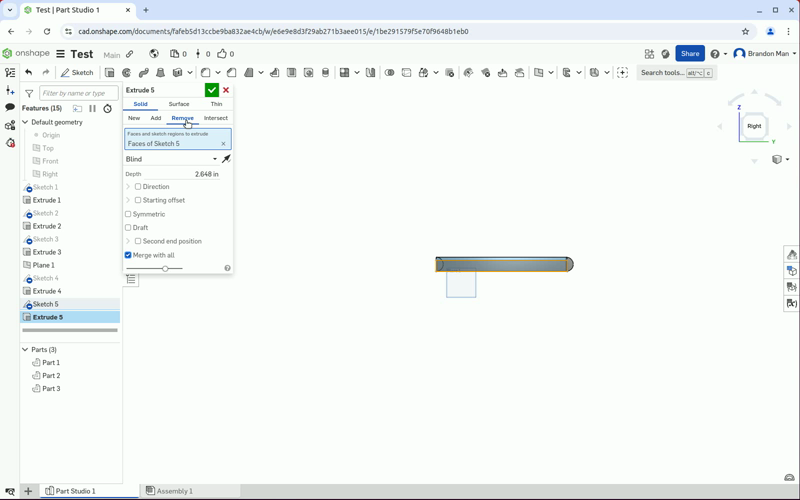
key(enter)
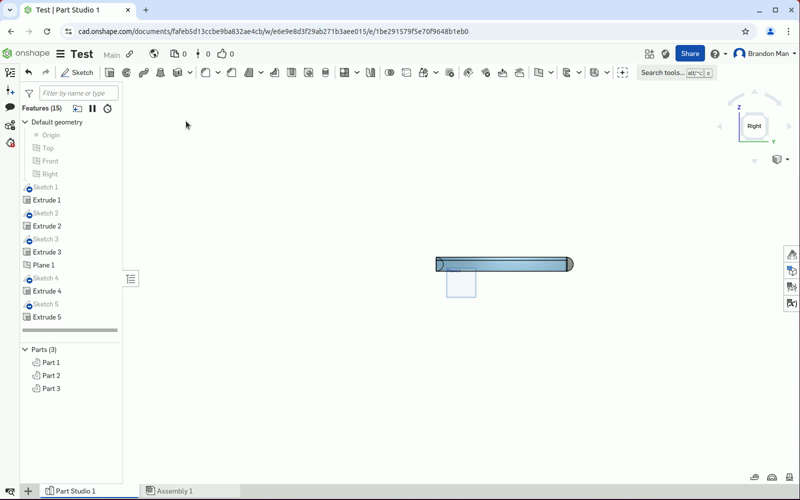
key(shift+h)
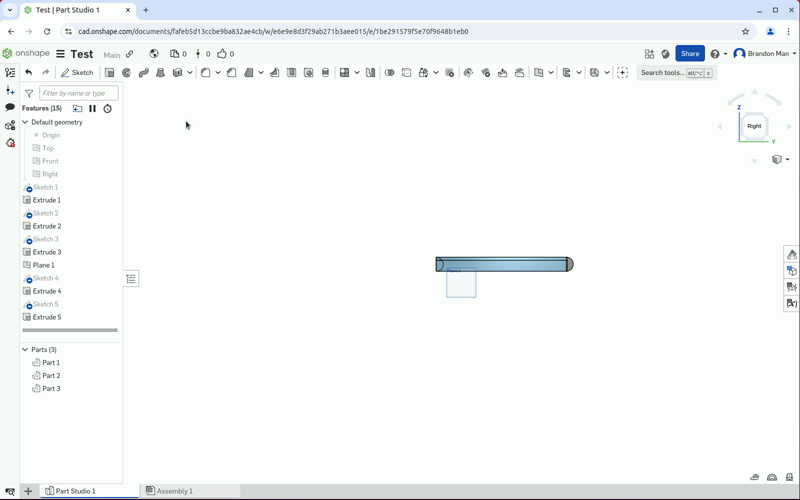
key(shift+h)
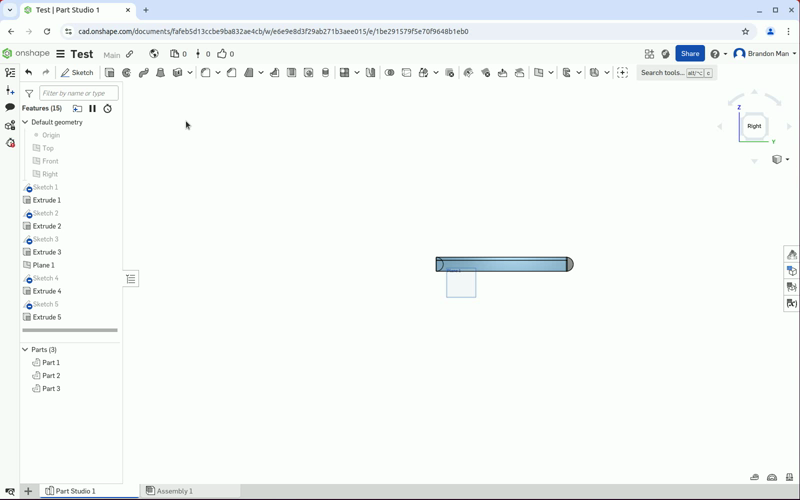
mouse_move(73, 189)
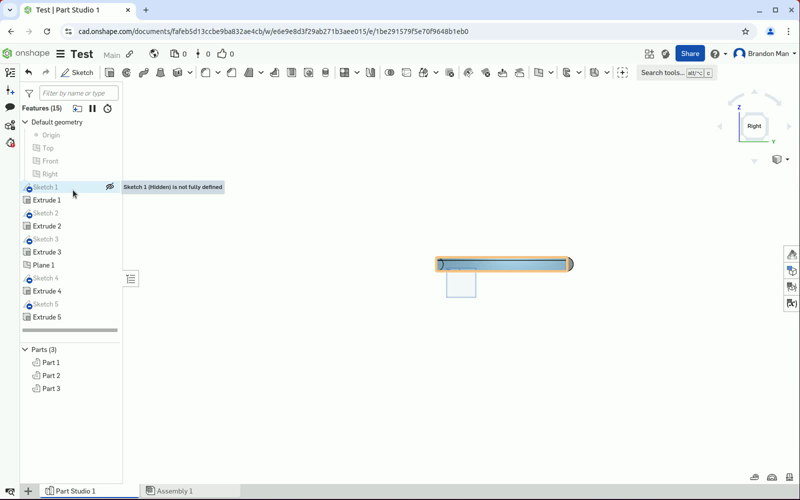
click(73, 189)
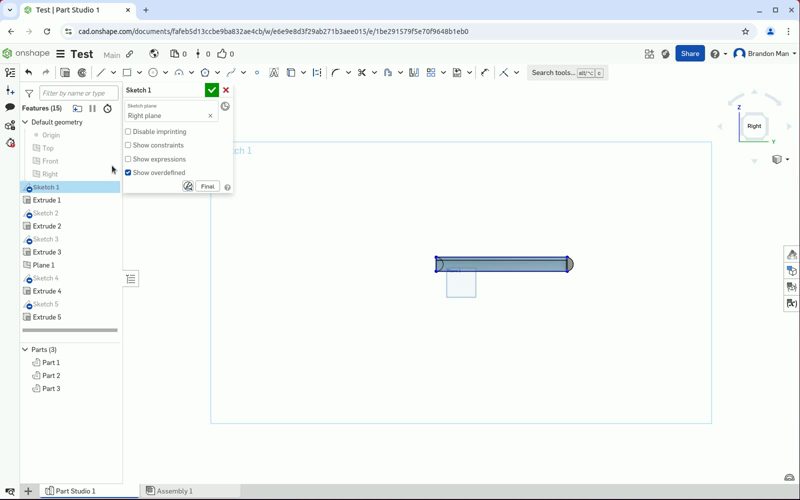
mouse_move(229, 92)
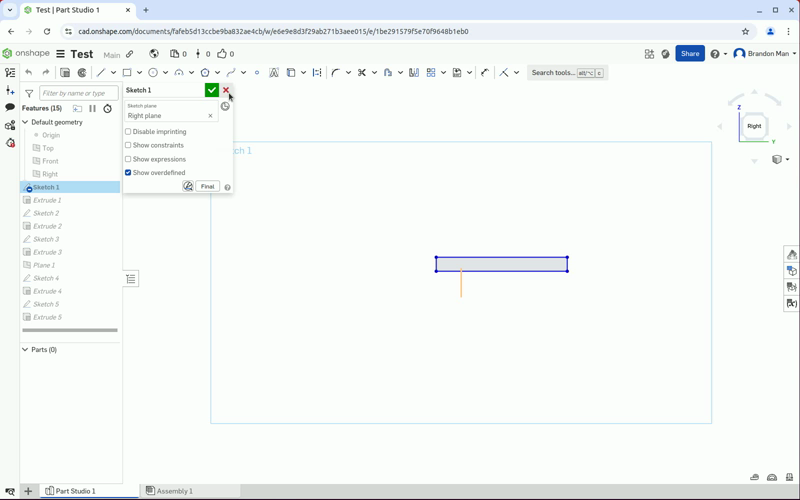
click(229, 92)
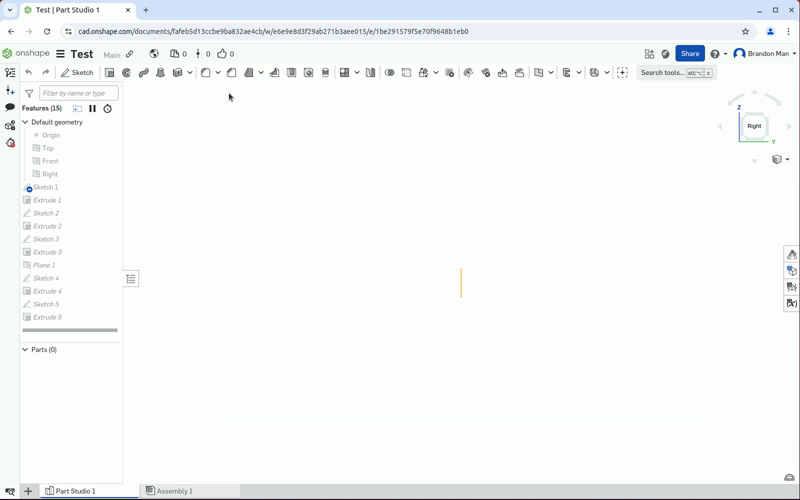
key(shift+s)
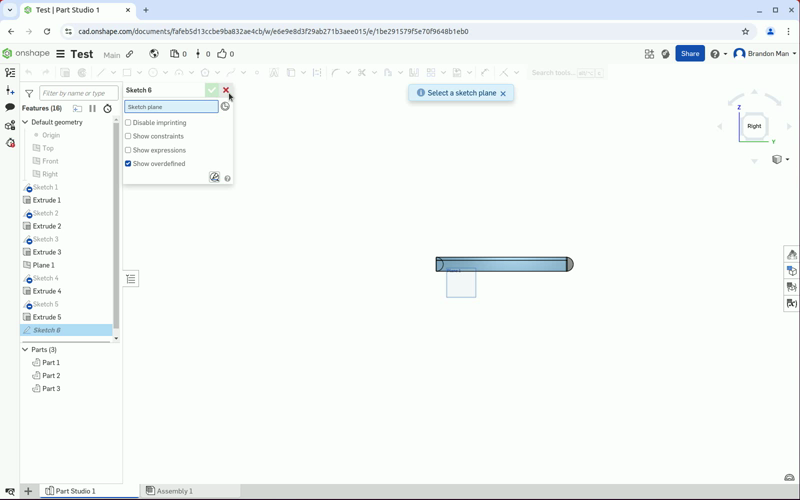
mouse_move(69, 267)
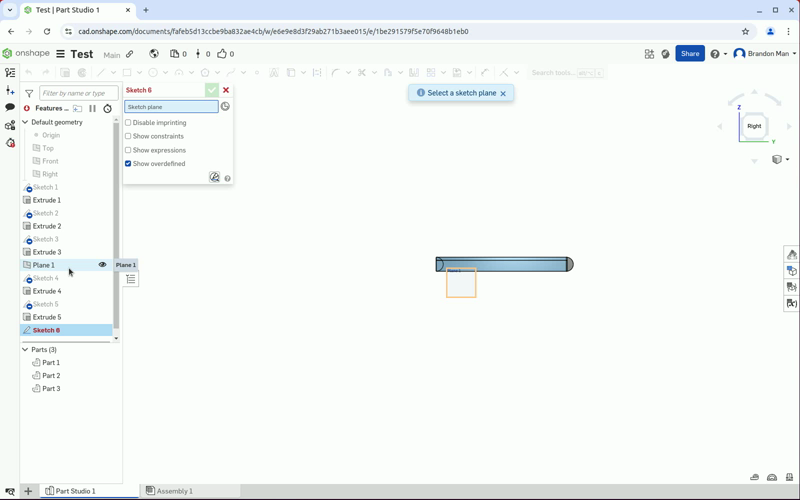
click(69, 267)
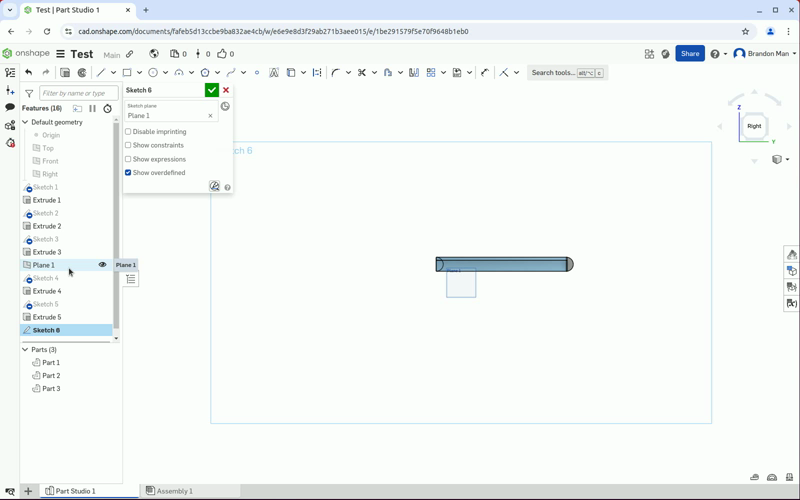
mouse_move(73, 352)
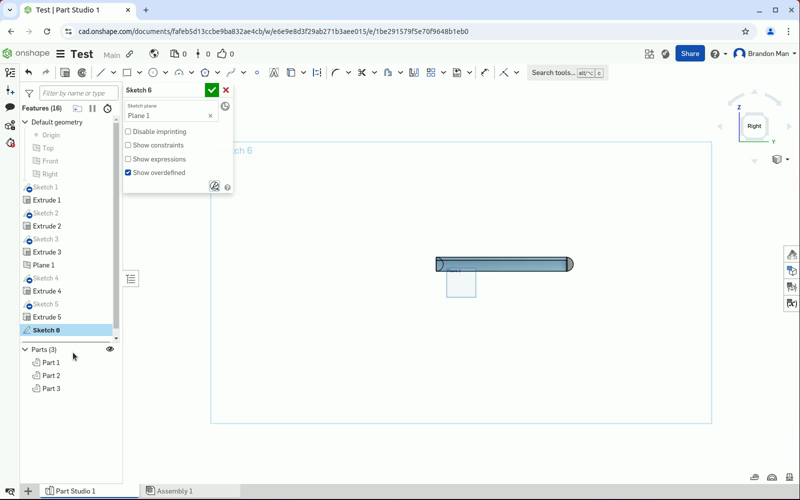
key(y)
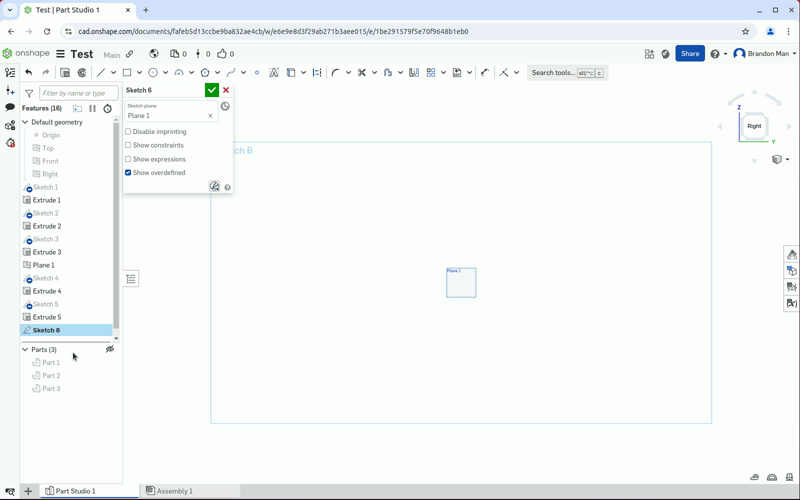
key(a)
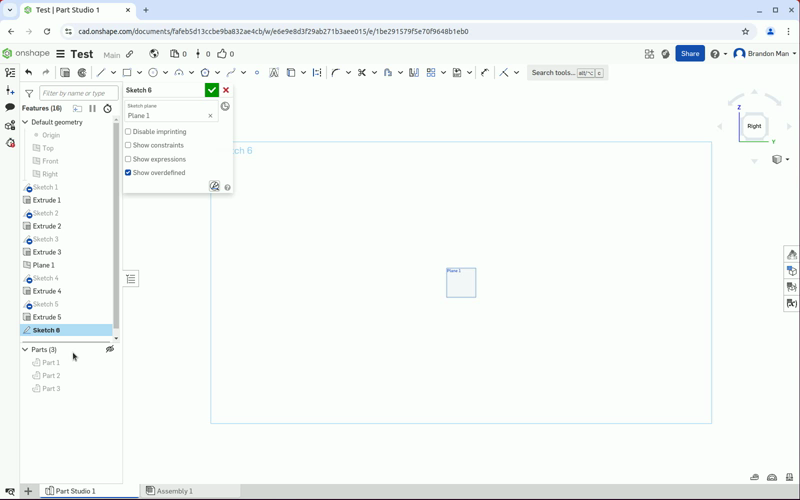
key_down(shift)
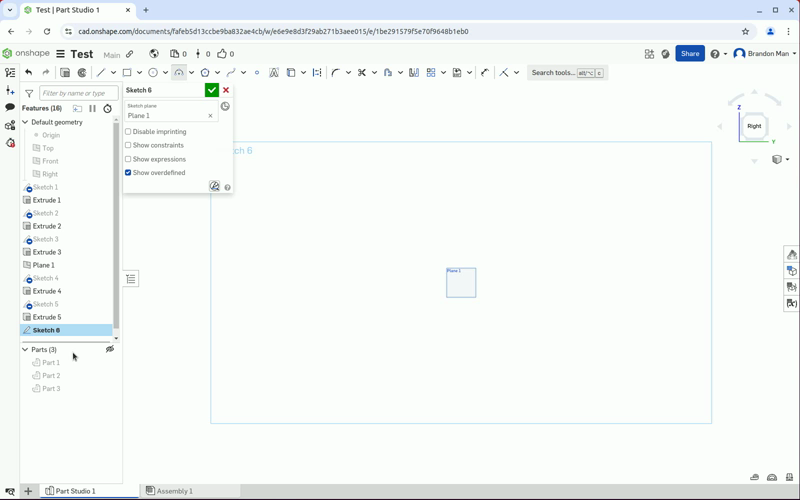
mouse_move(566, 271)
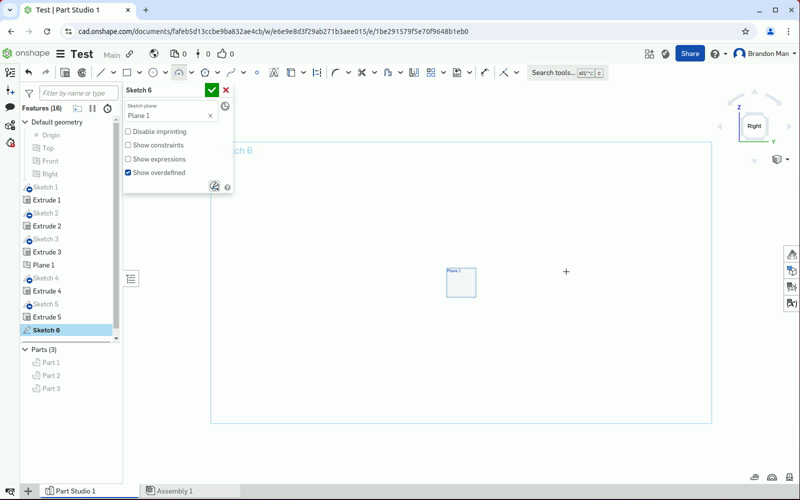
click(566, 271)
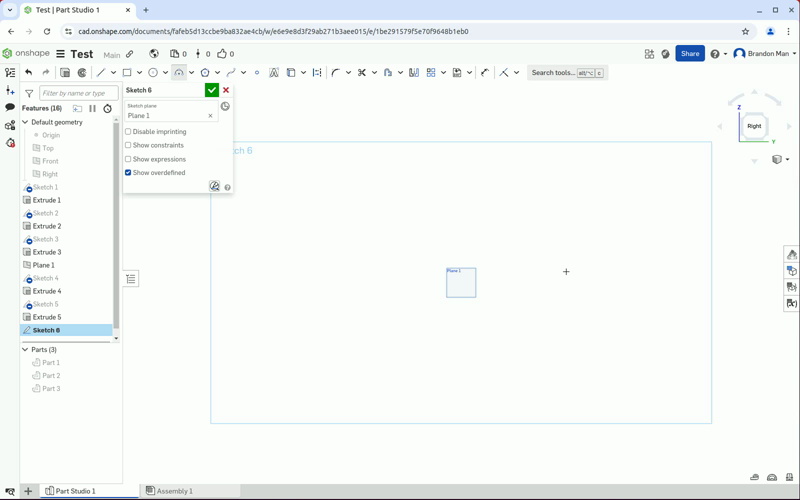
key_up(shift)
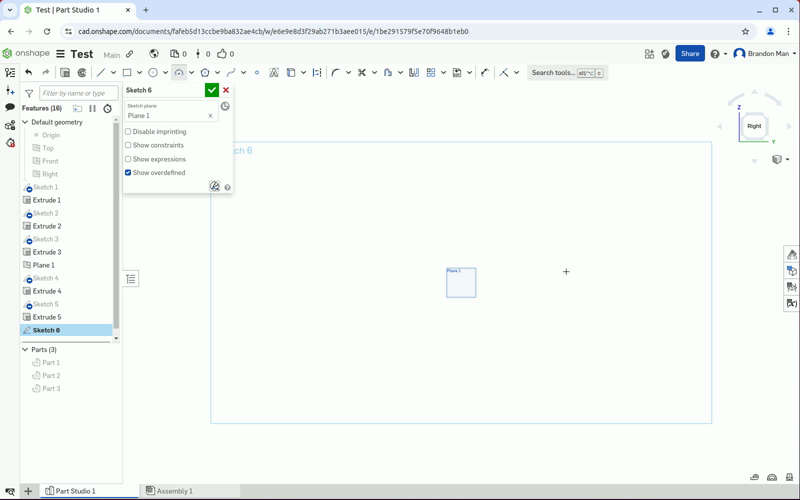
key_down(shift)
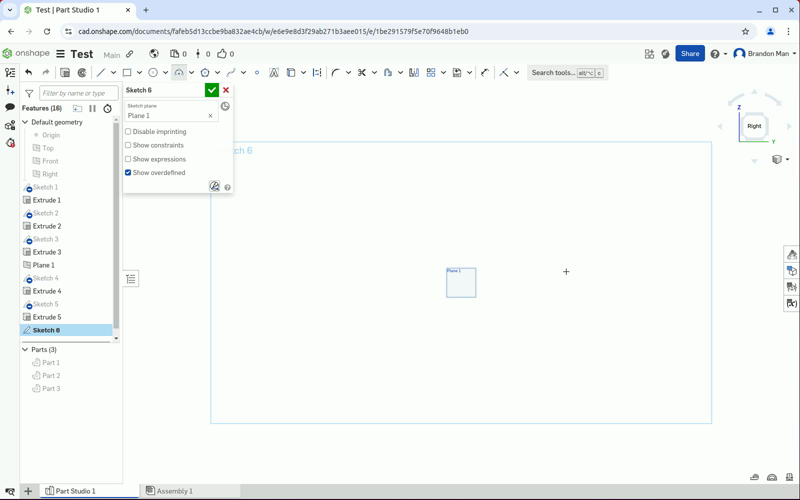
mouse_move(566, 258)
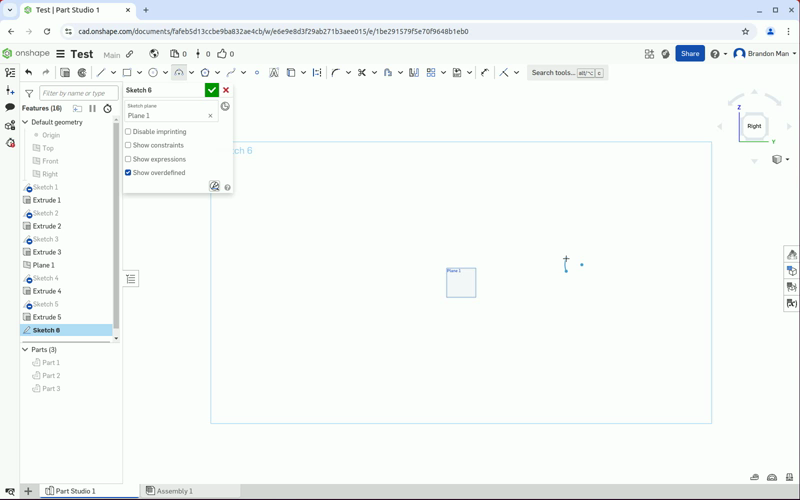
click(566, 258)
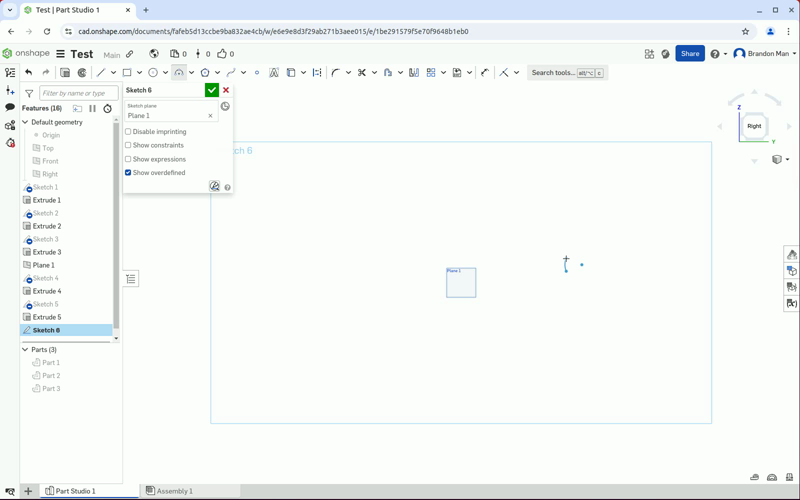
mouse_move(572, 264)
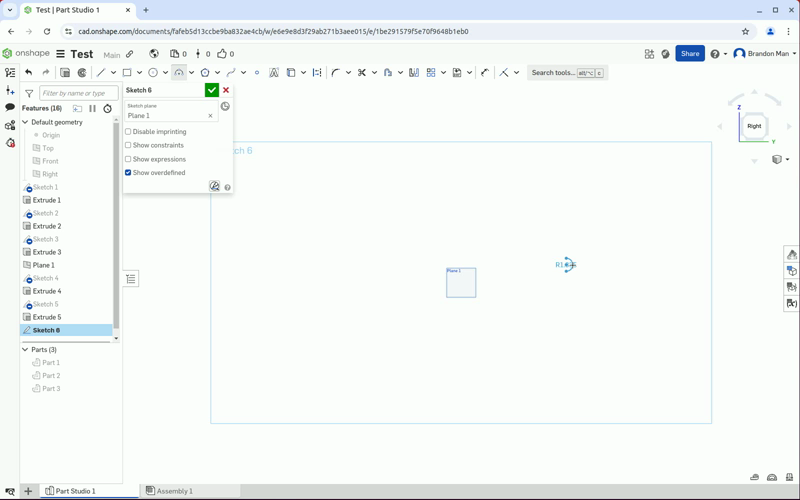
click(572, 264)
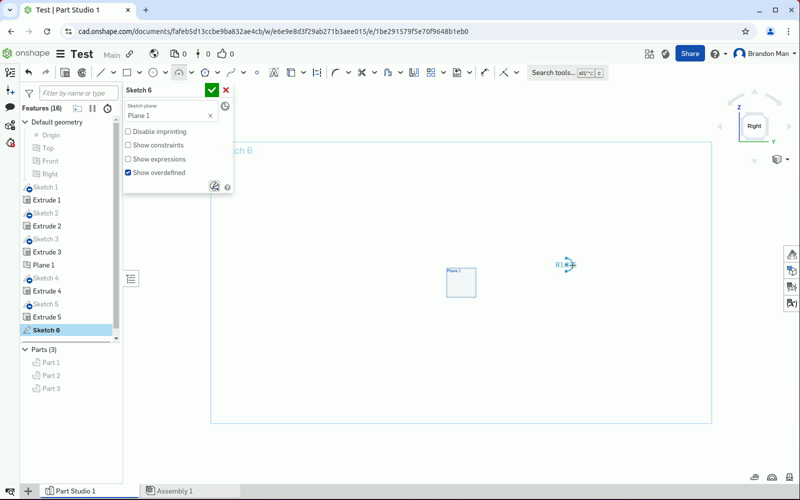
key_up(shift)
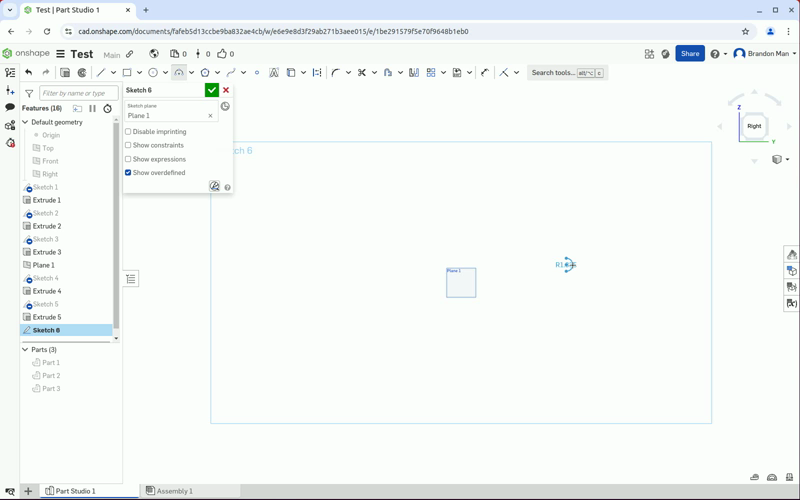
key(esc)
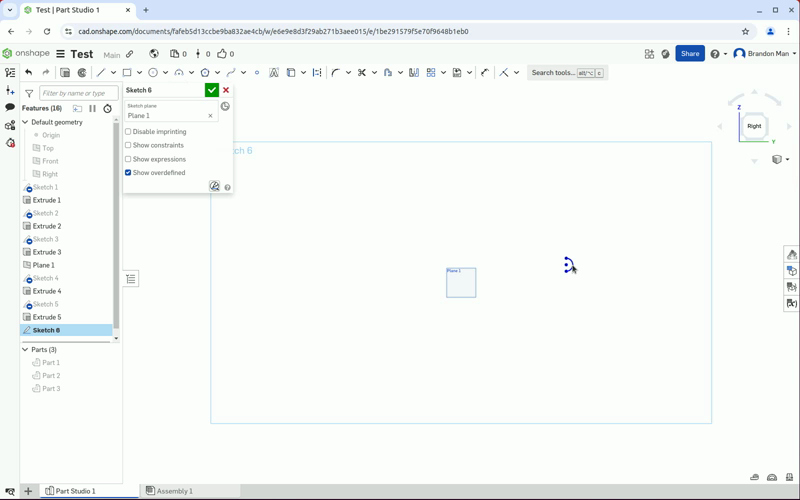
key(l)
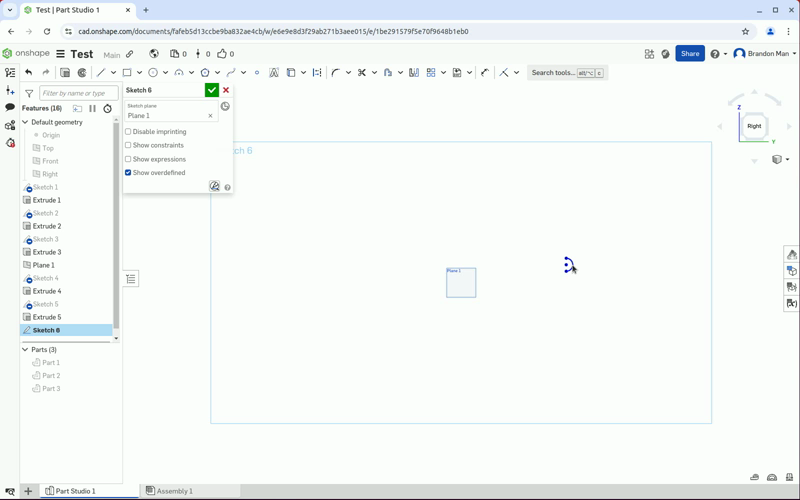
mouse_move(566, 258)
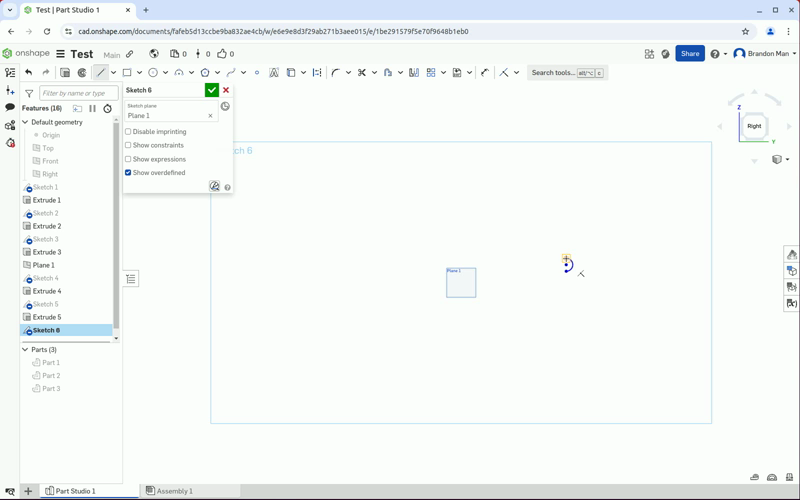
click(566, 258)
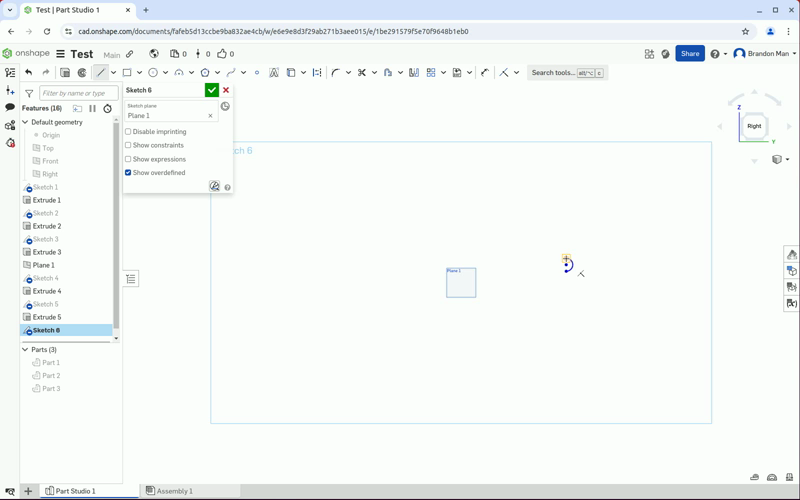
mouse_move(589, 258)
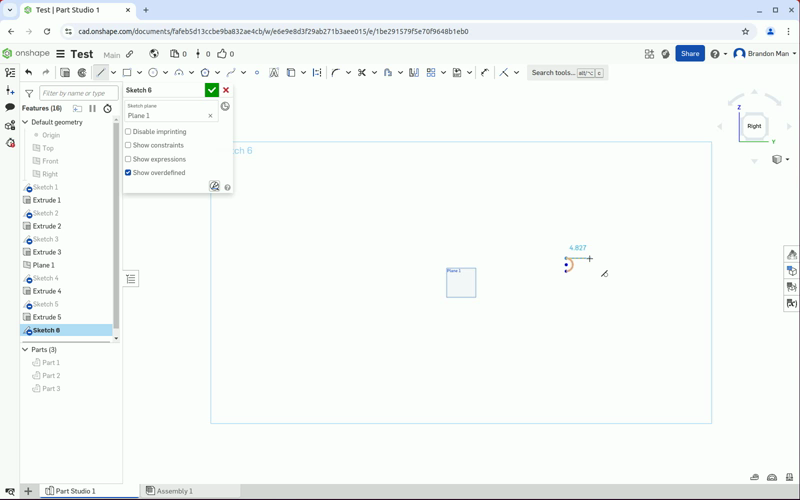
key_down(shift)
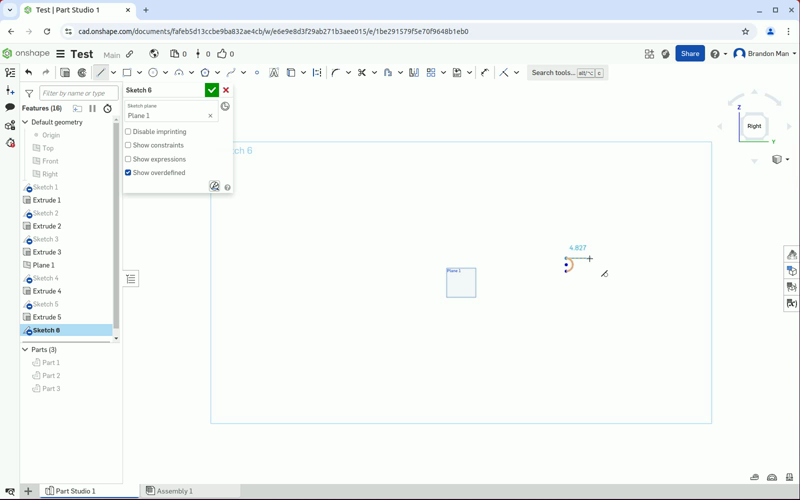
mouse_move(566, 271)
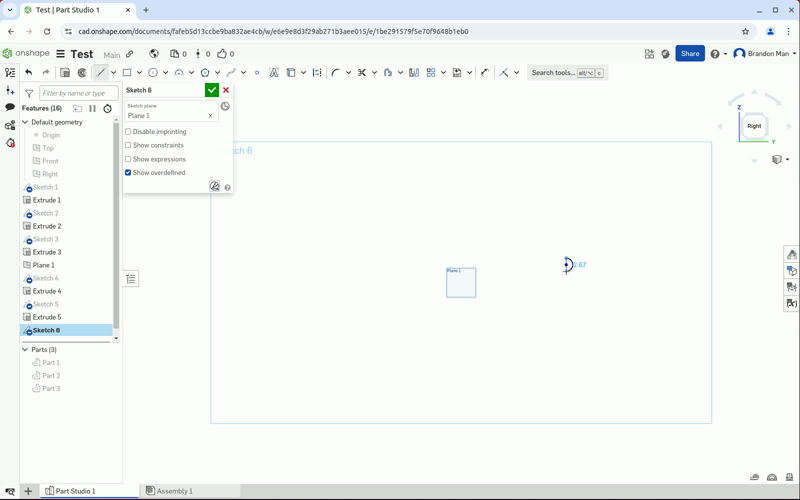
key_up(shift)
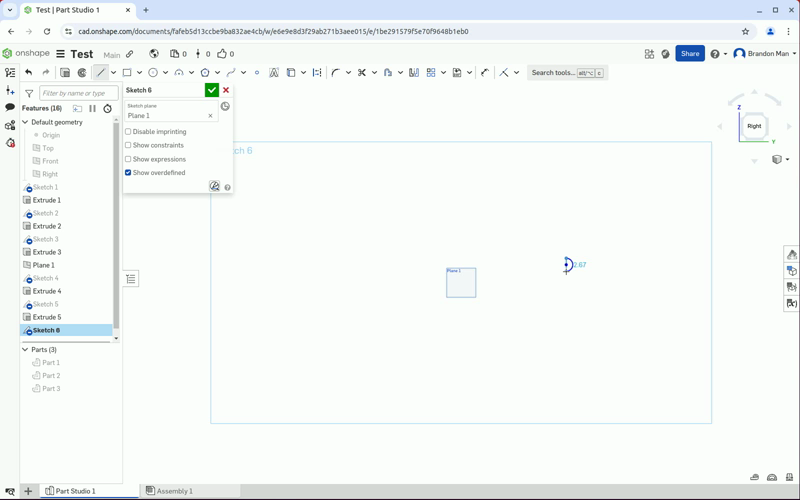
click(566, 271)
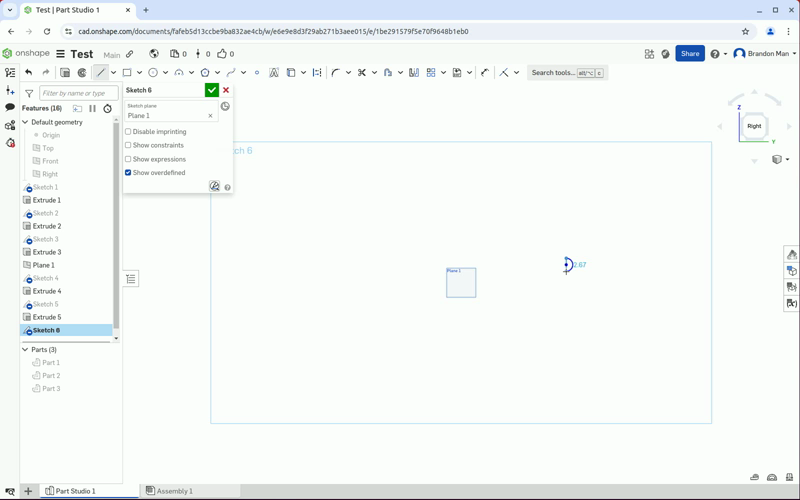
key(esc)
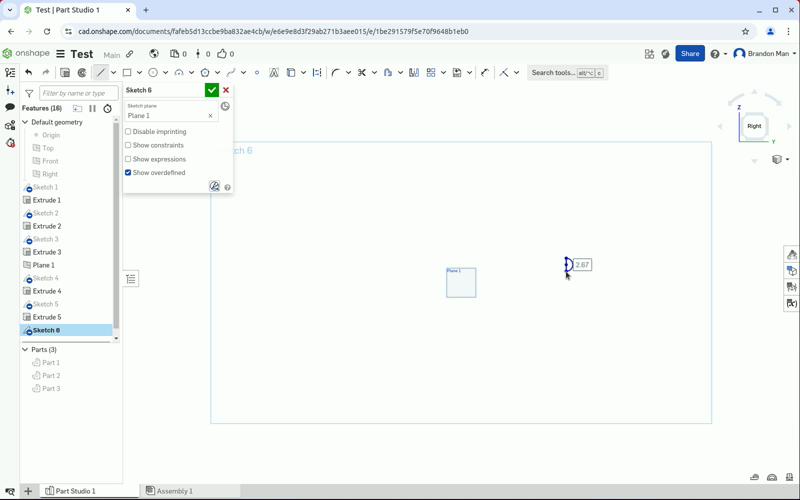
mouse_move(569, 266)
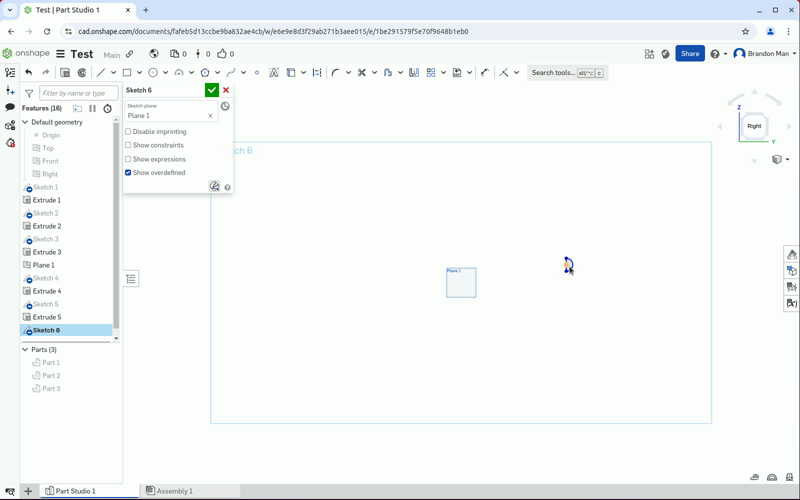
scroll(6)
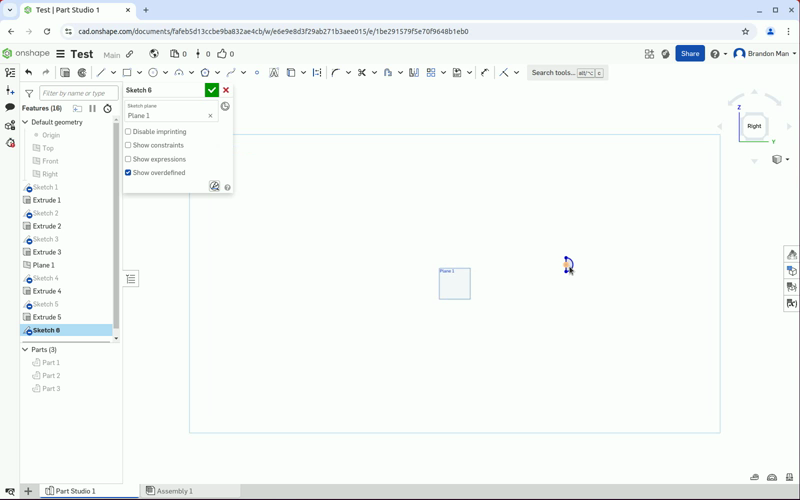
scroll(6)
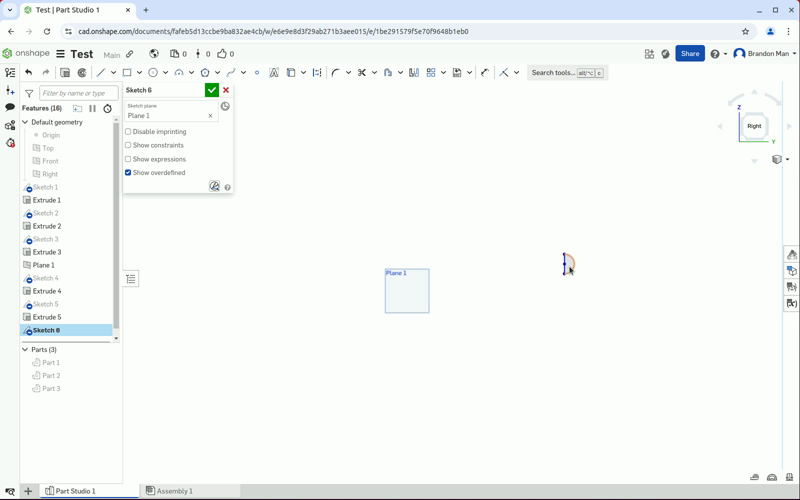
scroll(6)
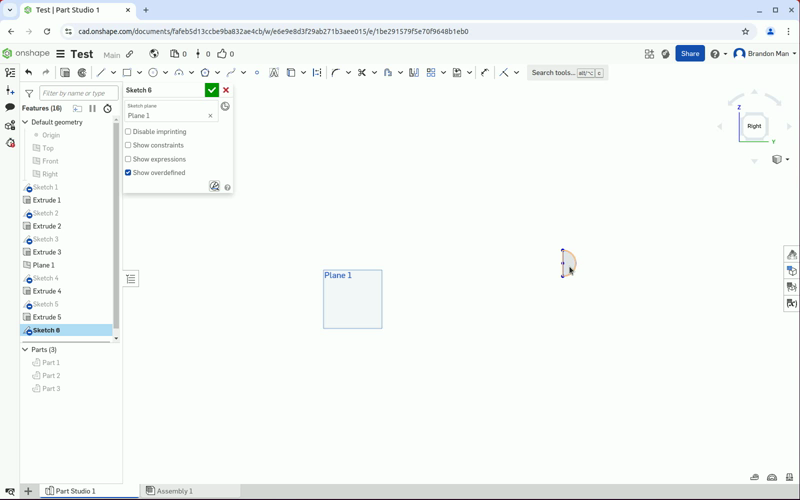
scroll(6)
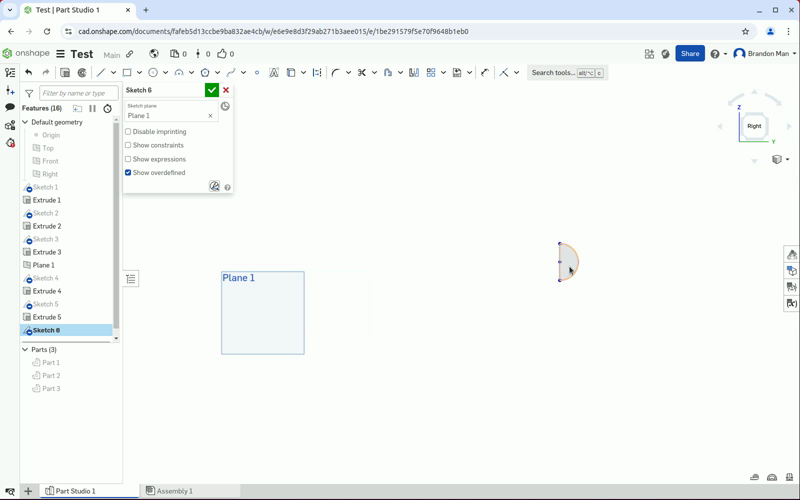
scroll(6)
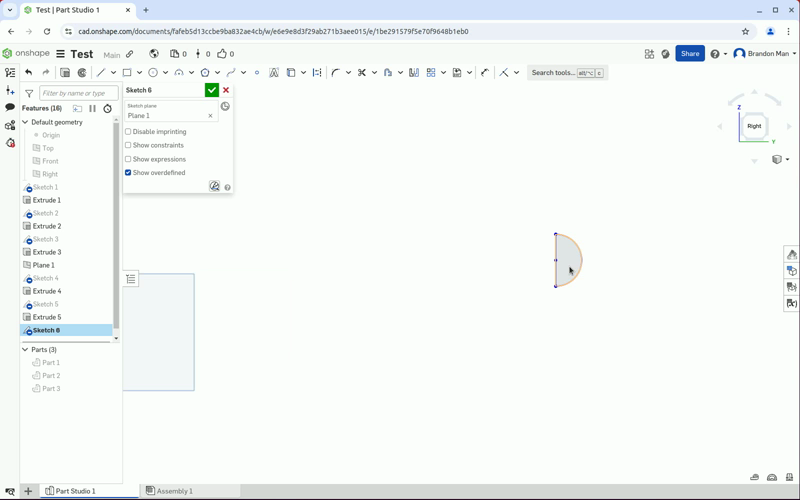
scroll(6)
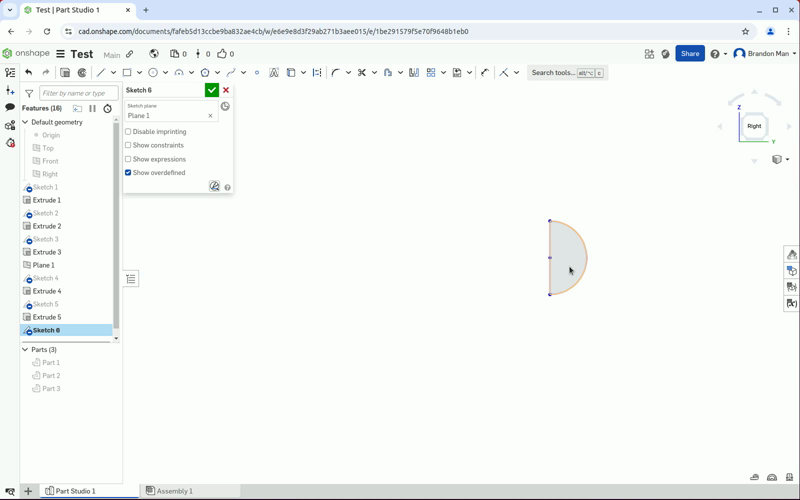
scroll(6)
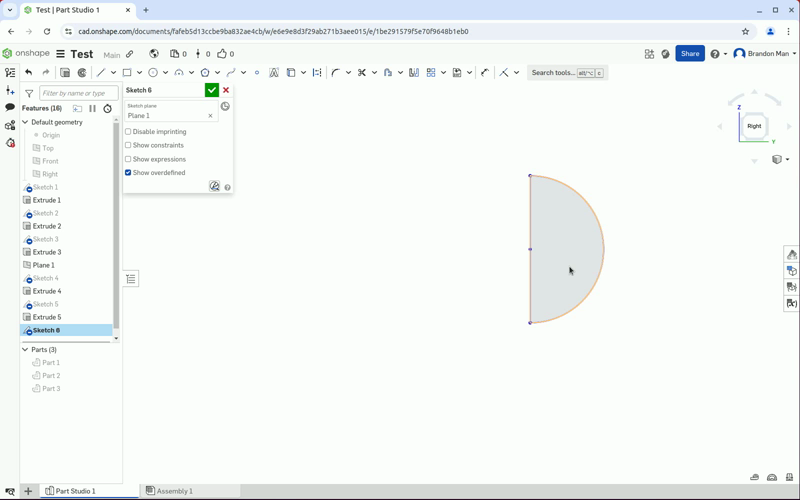
click(569, 266)
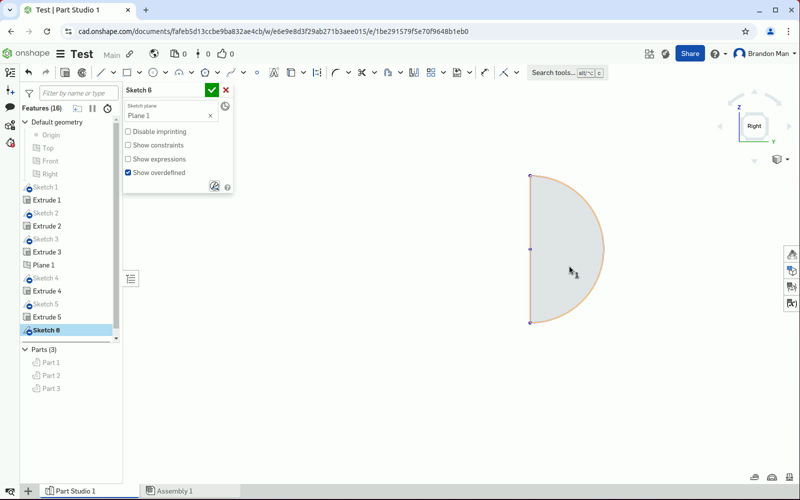
scroll(-6)
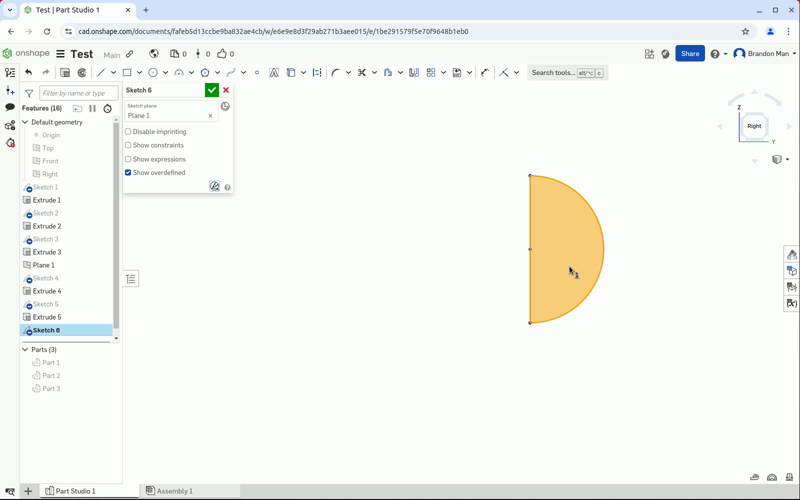
scroll(-6)
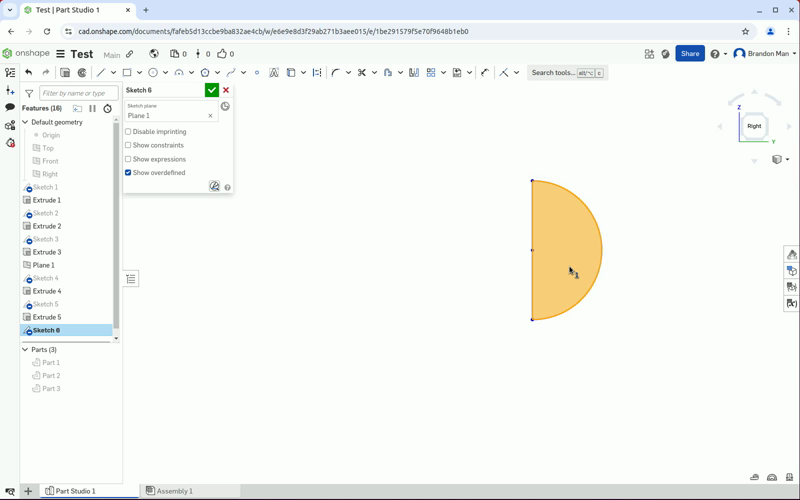
scroll(-6)
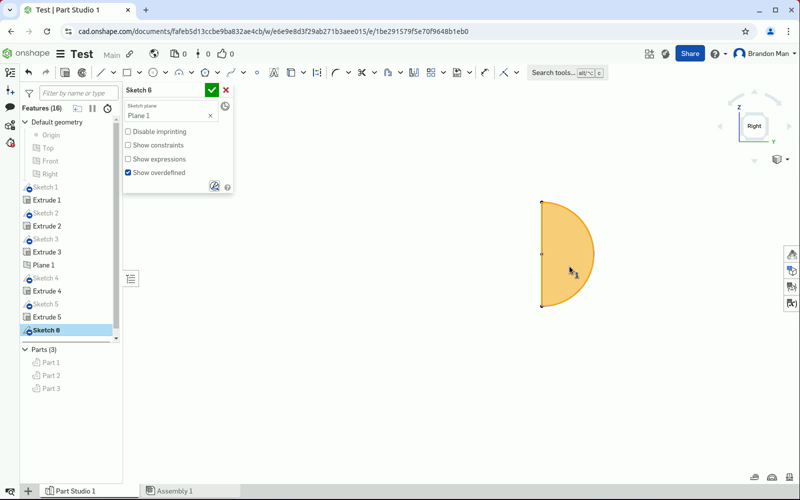
scroll(-6)
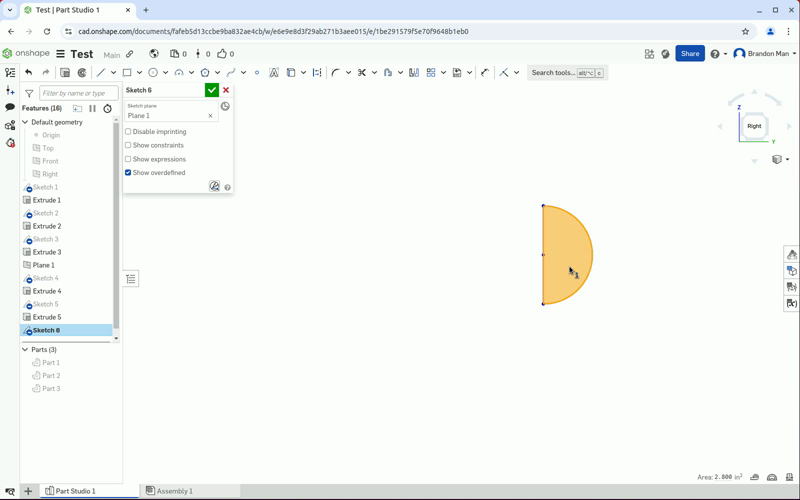
scroll(-6)
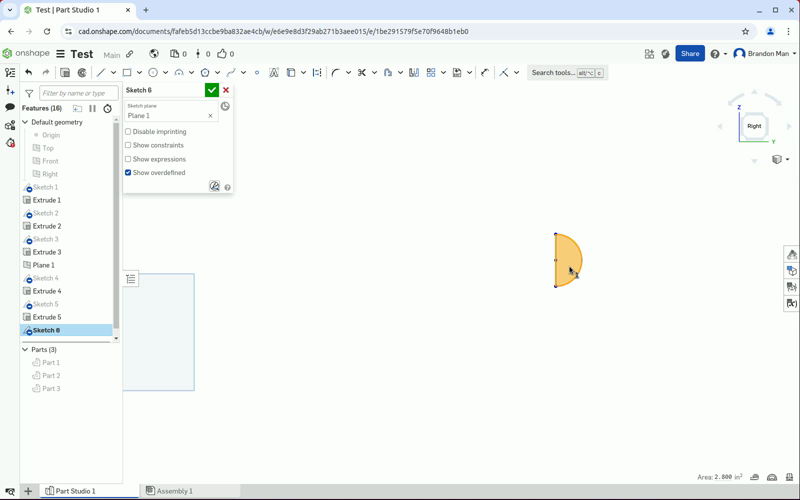
scroll(-6)
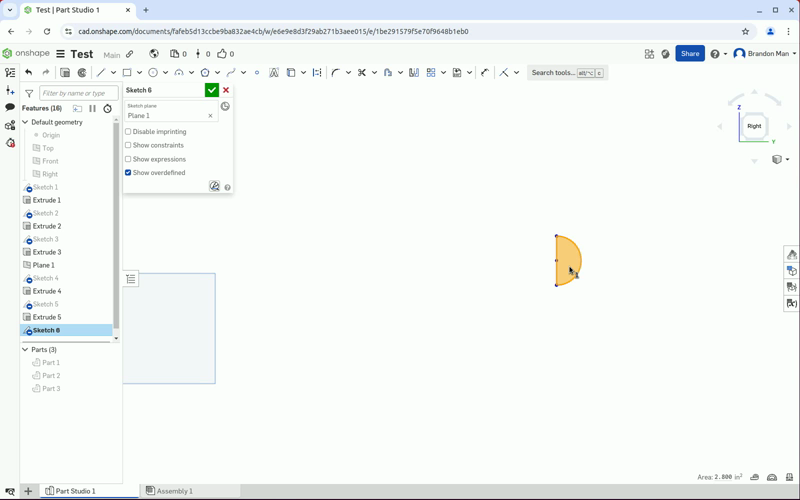
scroll(-6)
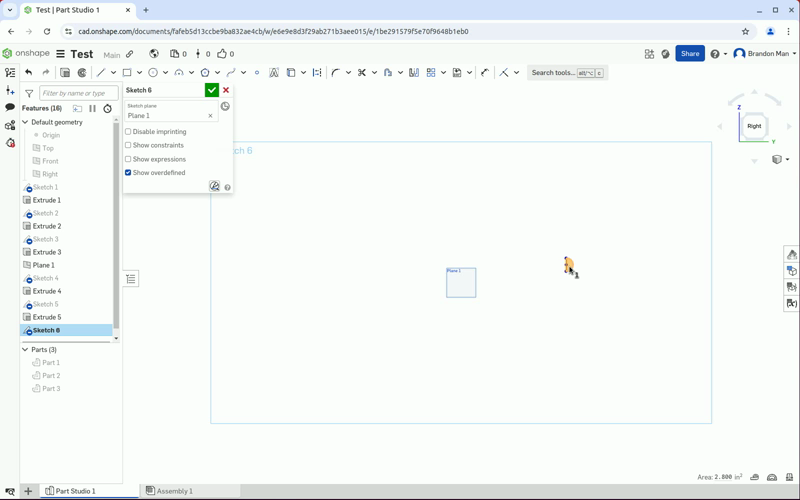
mouse_move(73, 352)
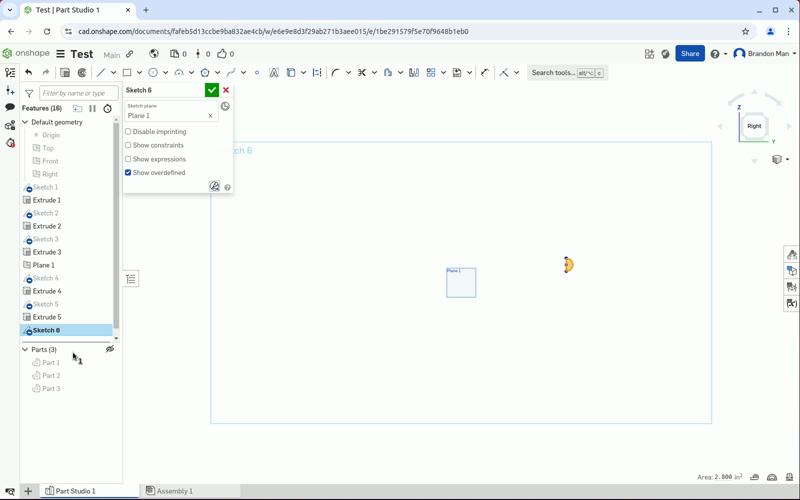
key(shift+y)
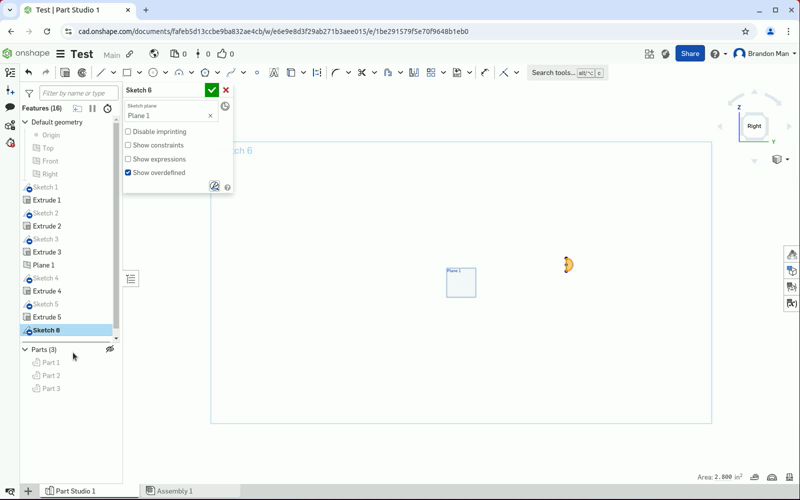
key(shift+e)
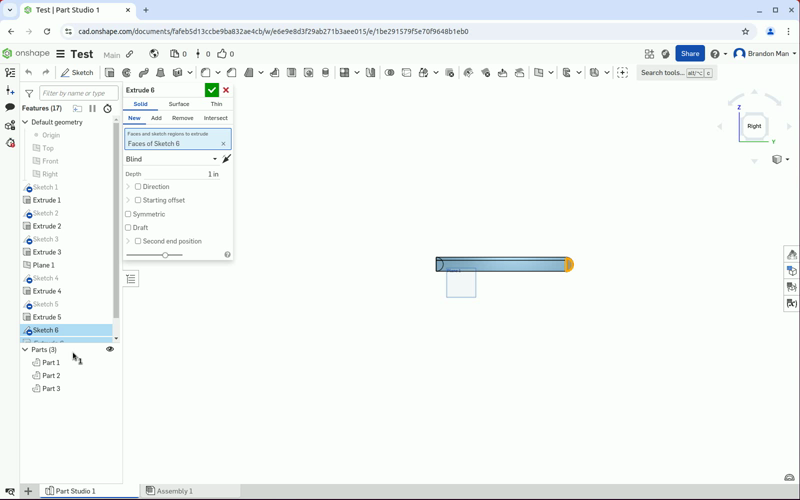
mouse_move(143, 106)
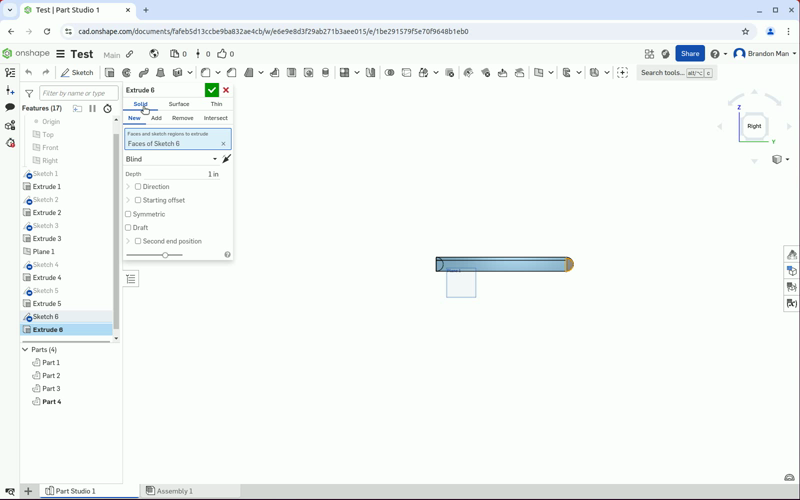
click(143, 106)
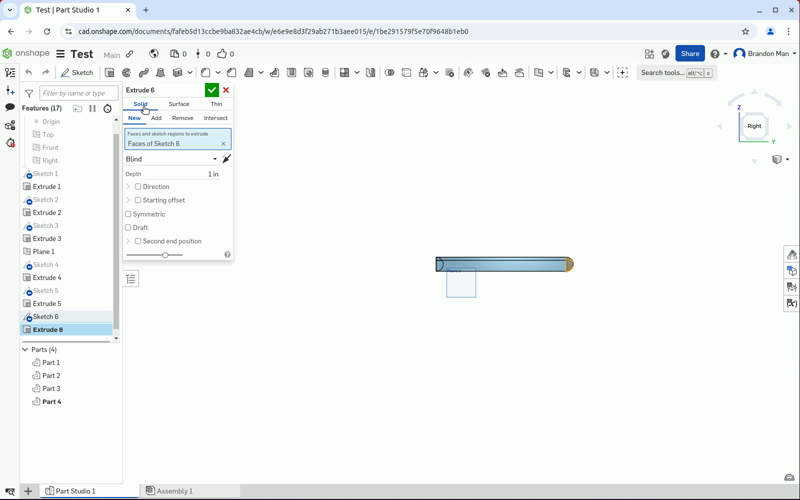
mouse_move(186, 120)
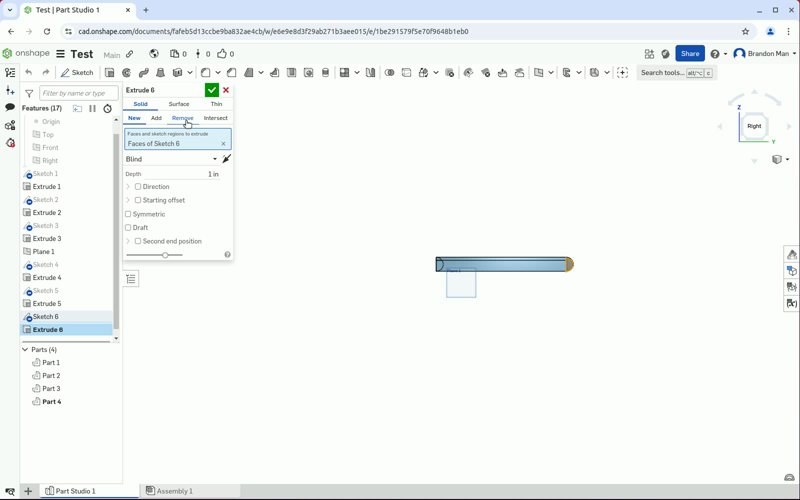
click(186, 120)
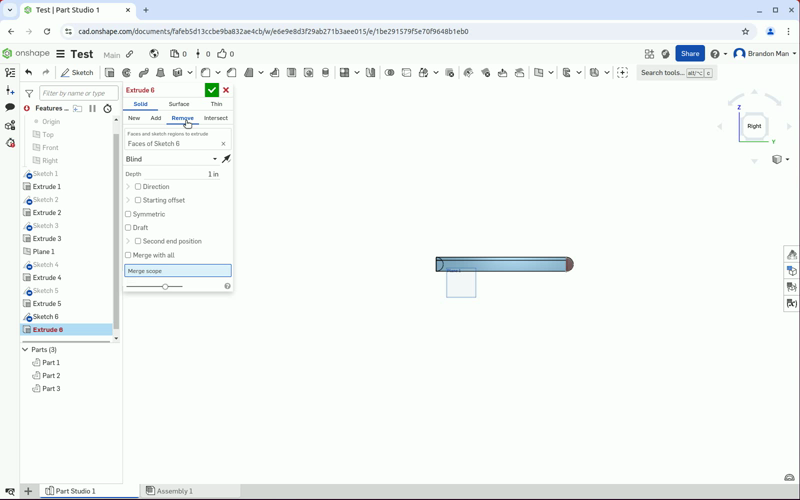
key(tab, 4)
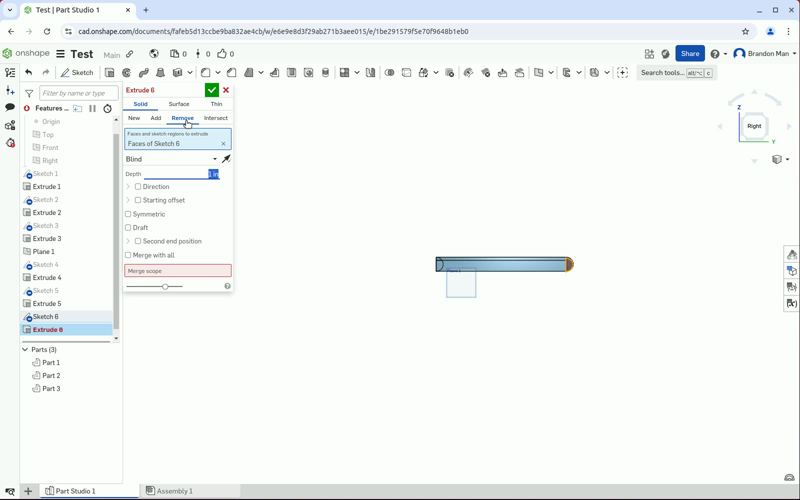
text(2.648)
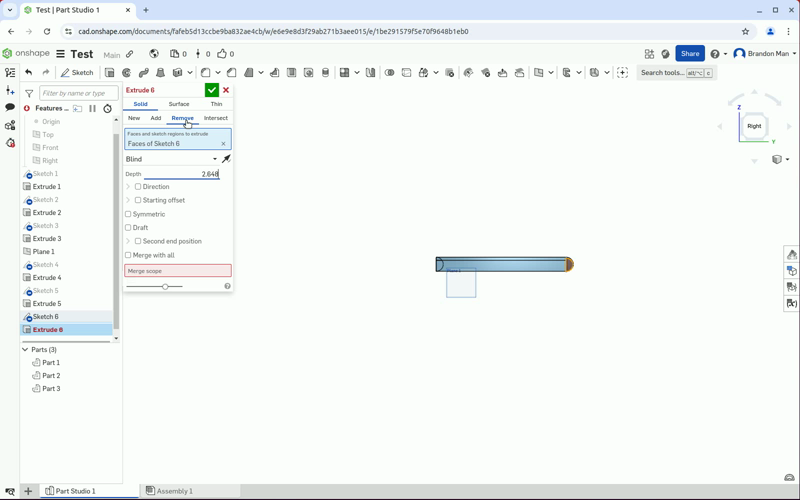
key(tab, 6)
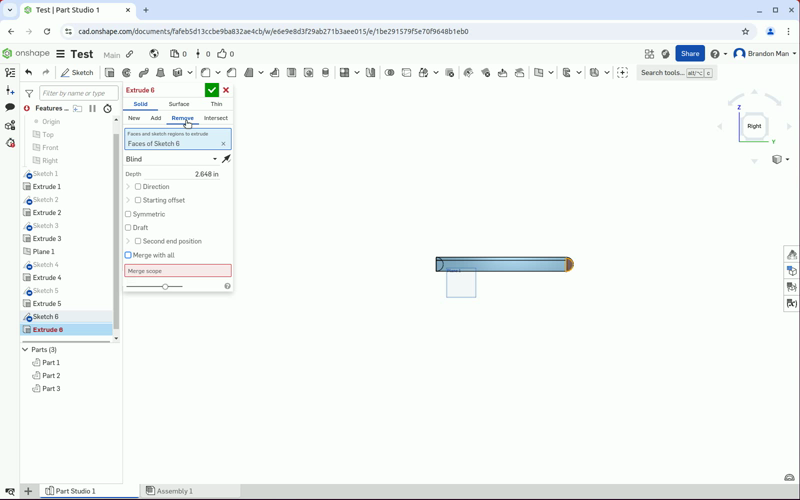
key(space)
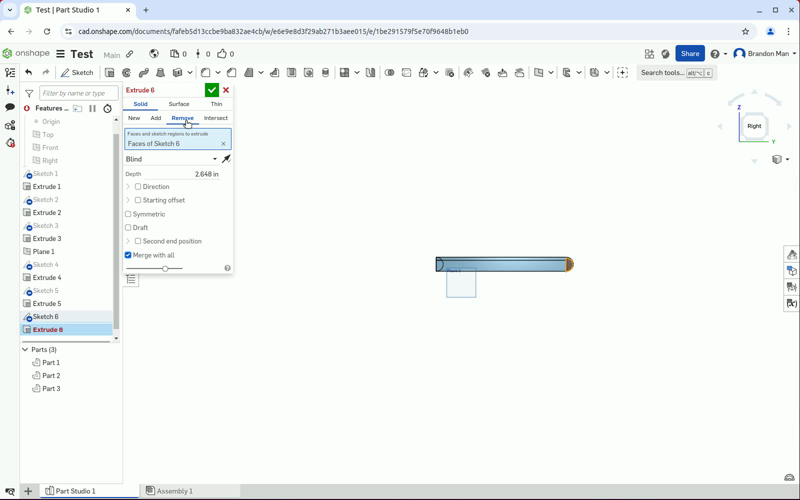
key(enter)
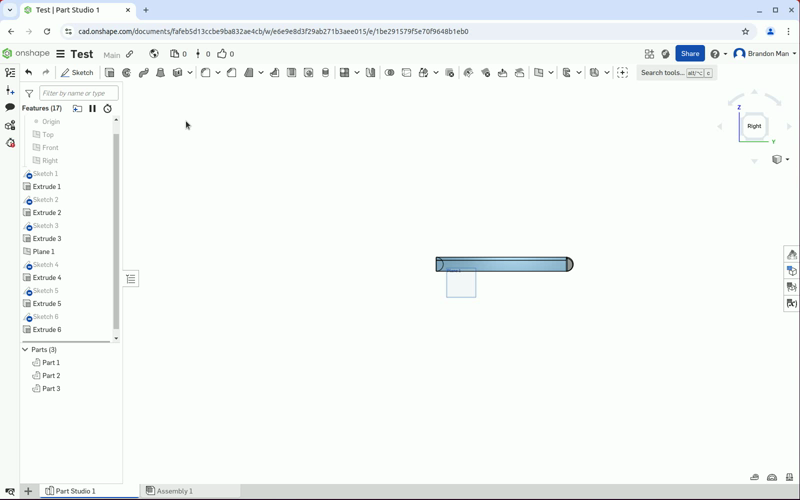
key(shift+h)
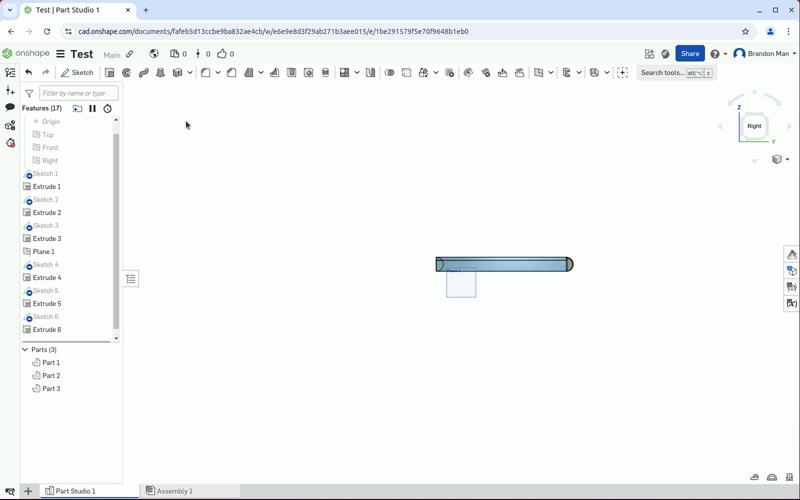
key(shift+h)
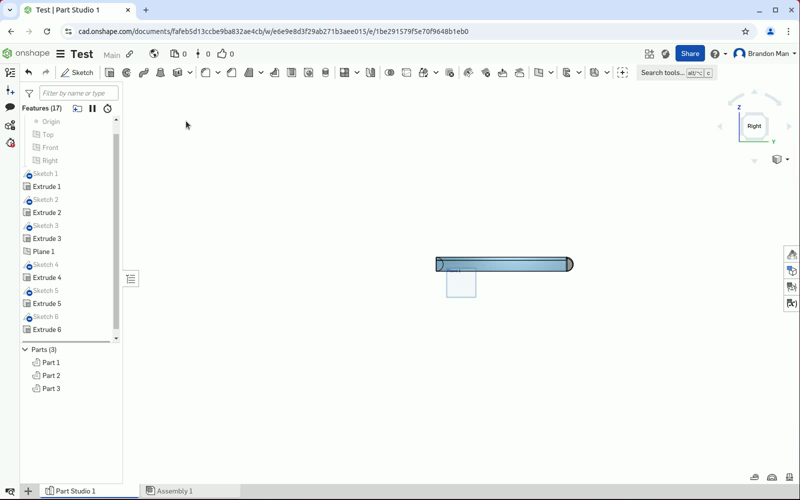
key(shift+7)
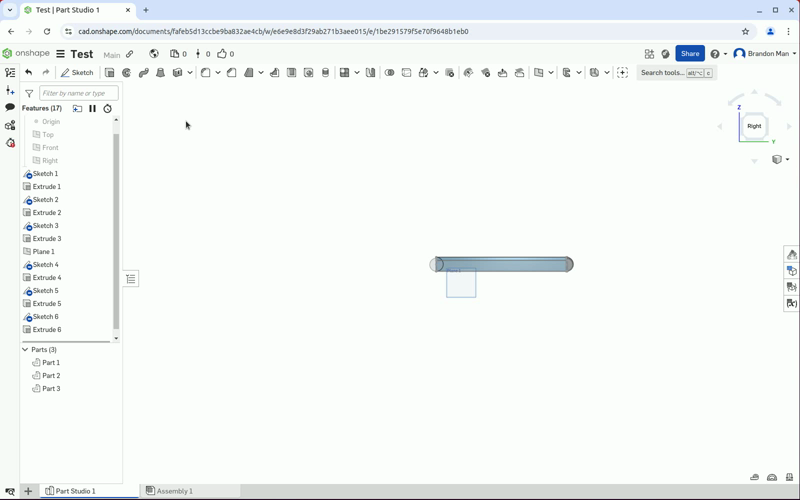
key(right, 2)
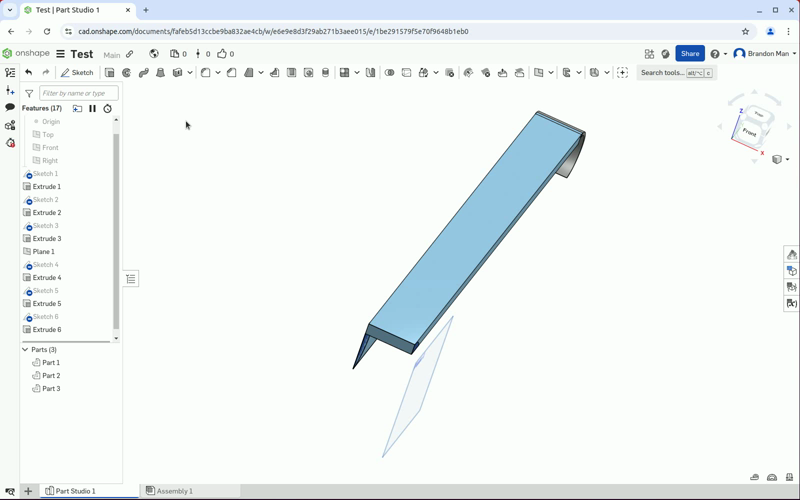
key(down, 2)
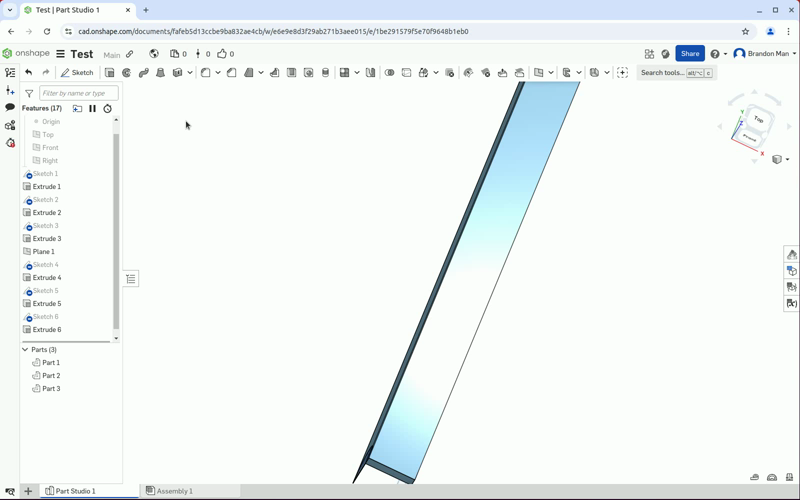
key(up, 2)
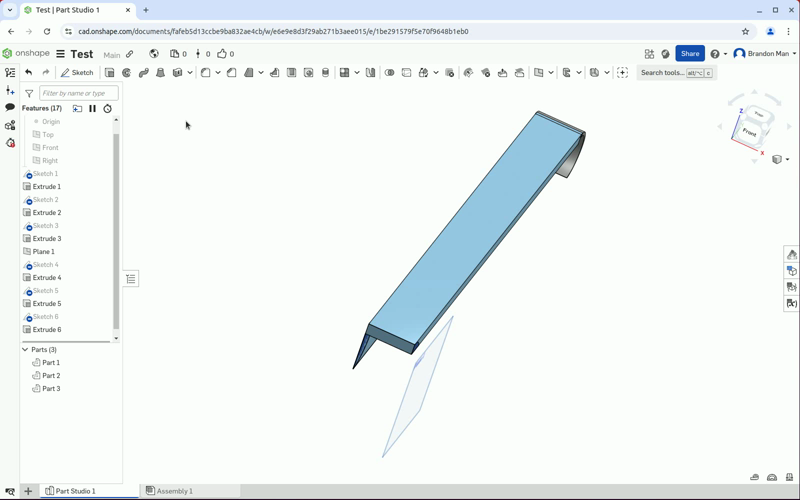
key(left, 2)
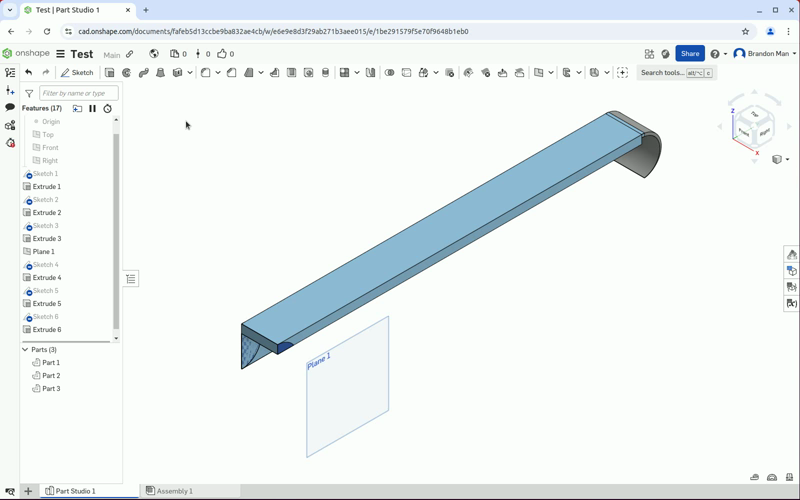
mouse_move(69, 176)
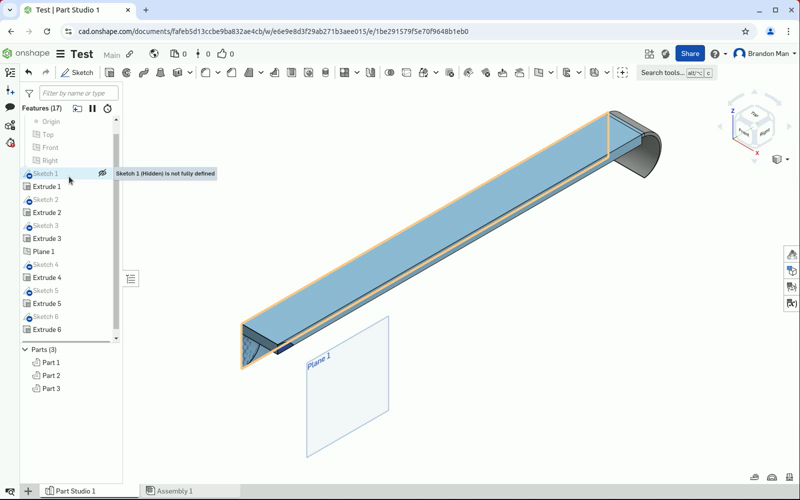
click(69, 176)